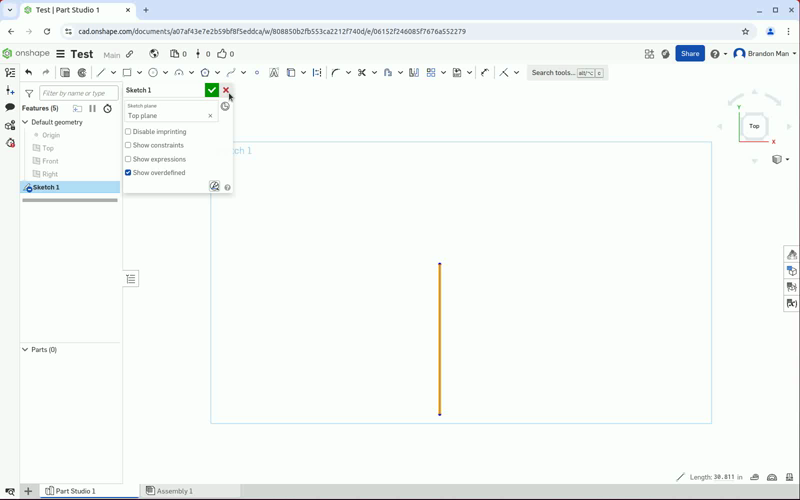
key(shift+h)
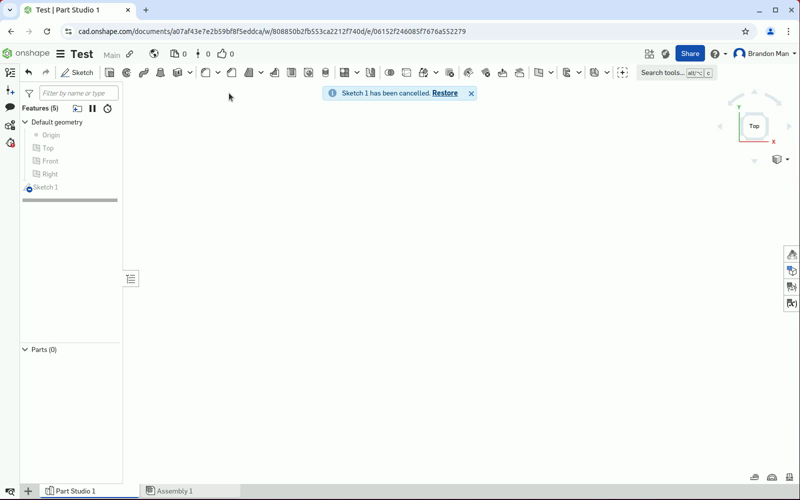
mouse_move(73, 352)
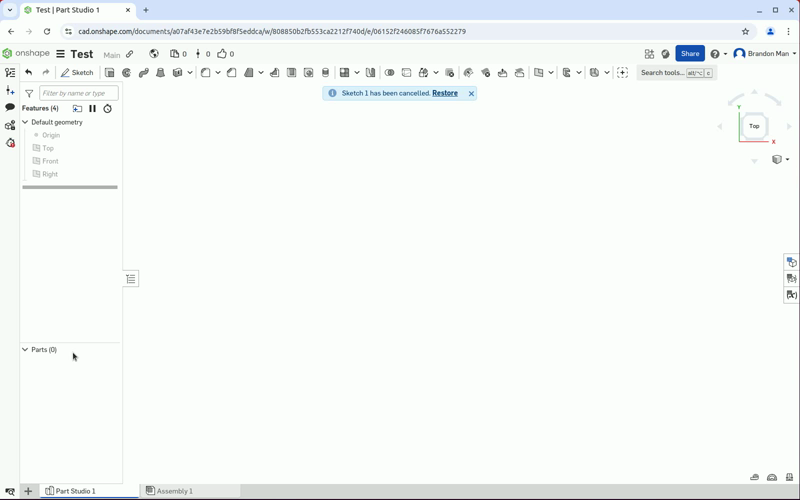
key(y)
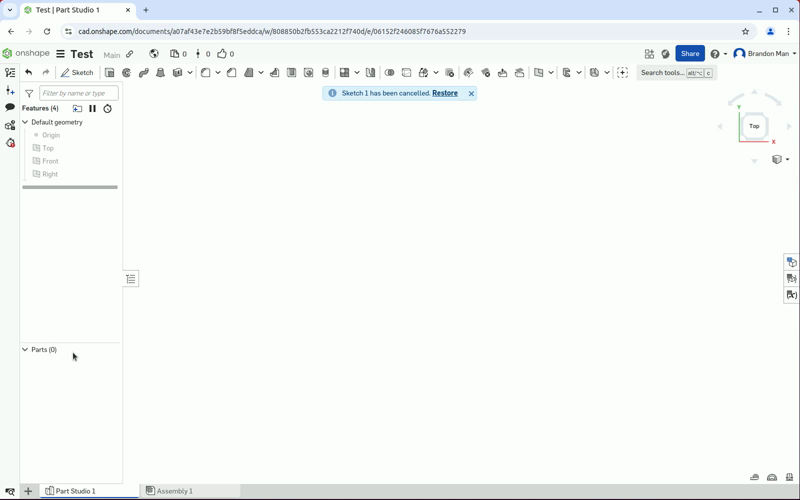
key(shift+p)
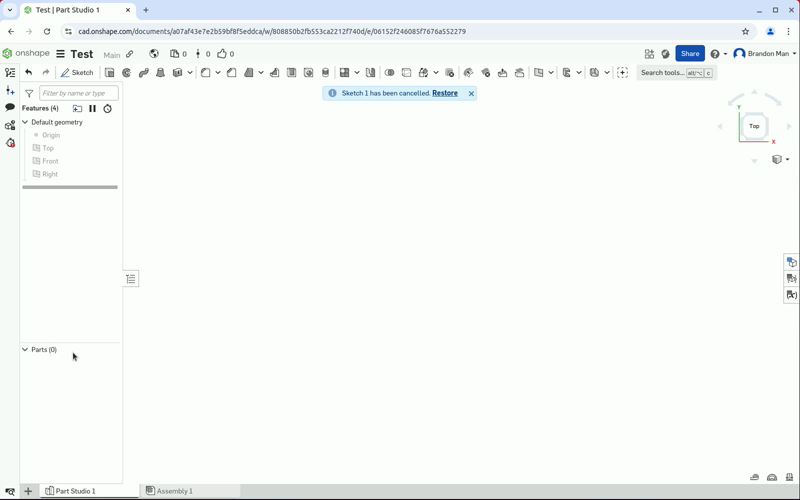
key(space)
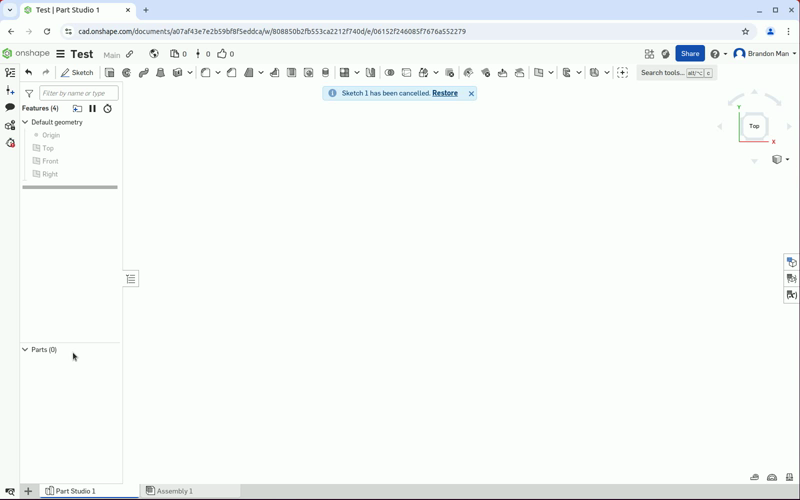
key_down(shift)
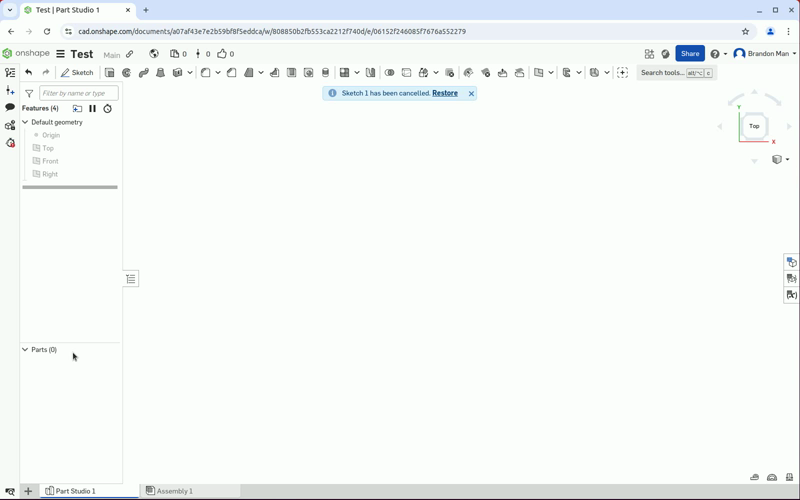
key(up)
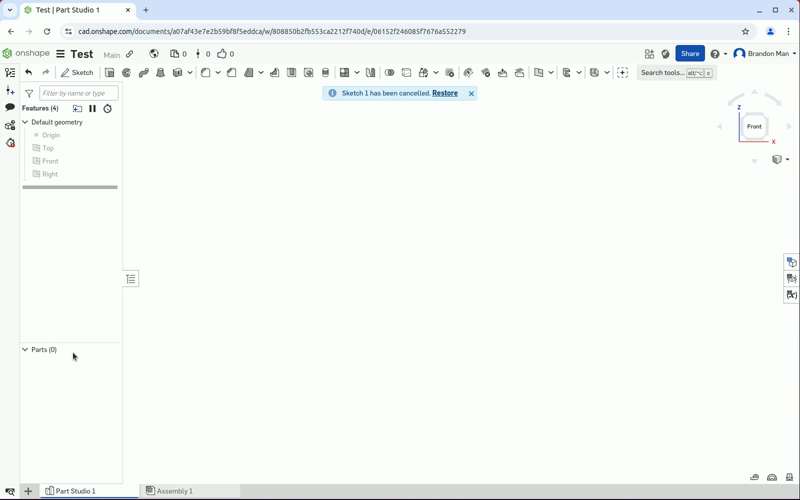
key_up(shift)
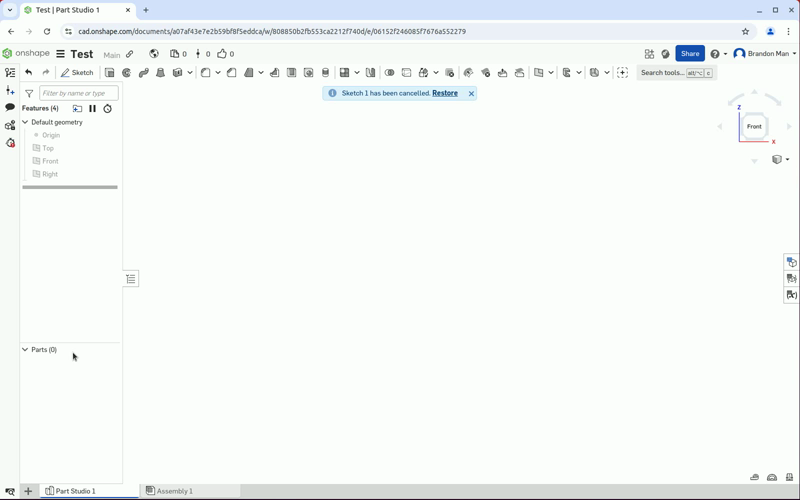
mouse_move(73, 352)
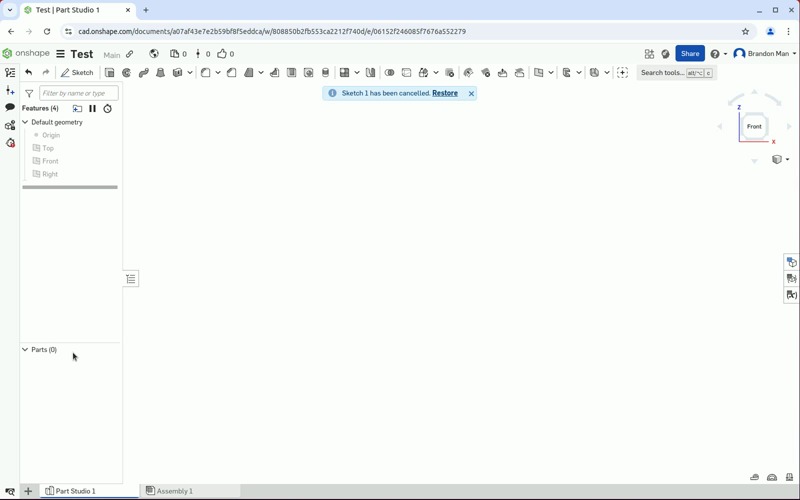
key(shift+y)
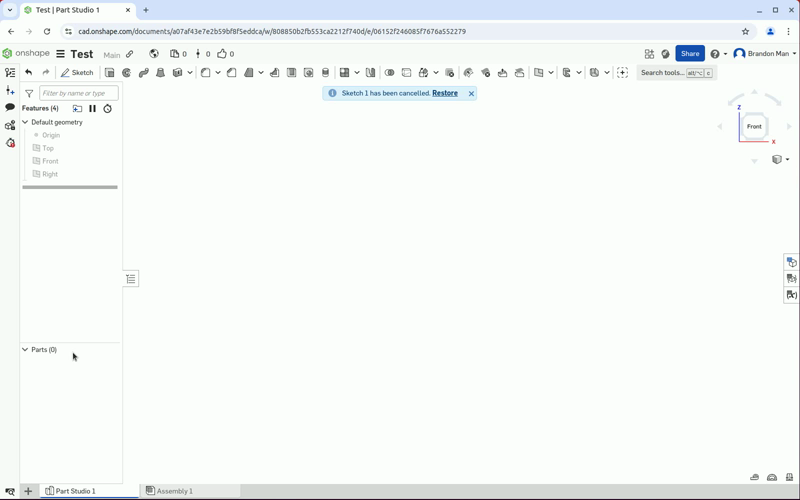
key(shift+s)
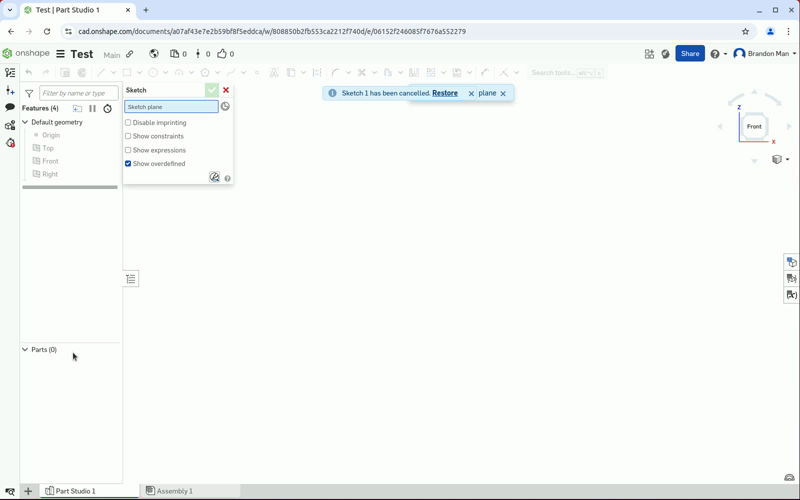
mouse_move(73, 163)
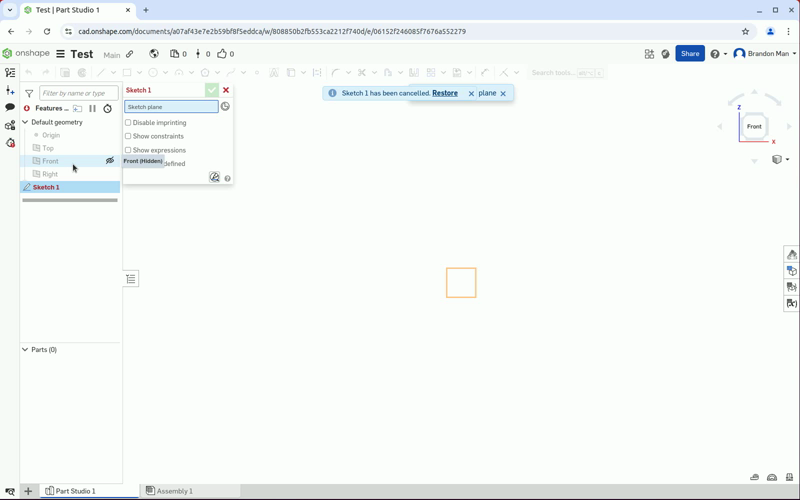
click(73, 163)
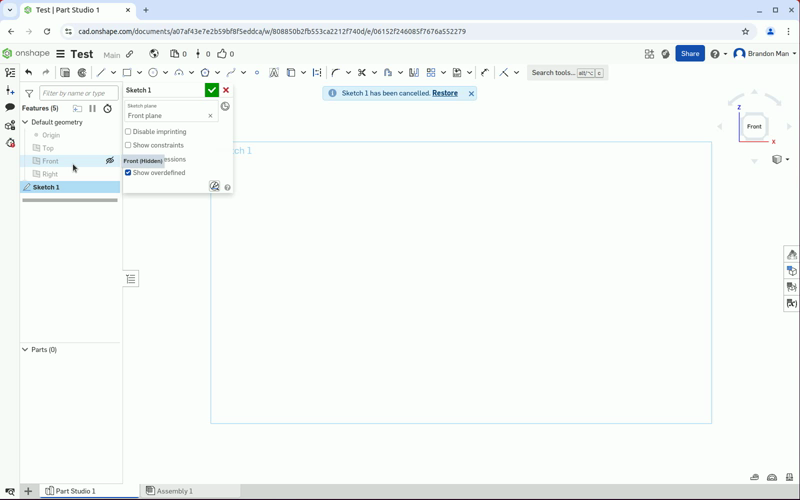
mouse_move(73, 352)
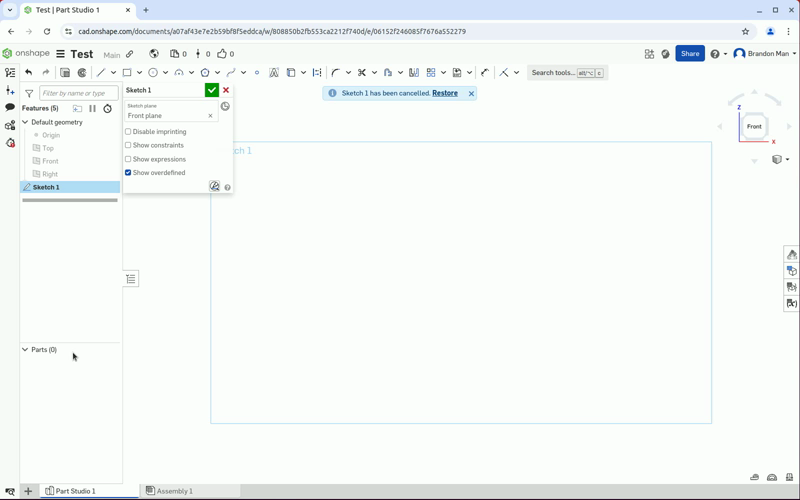
key(y)
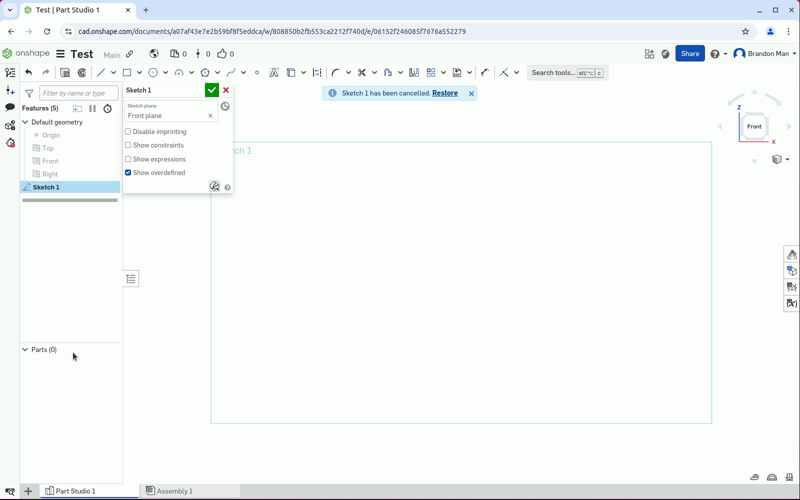
key(l)
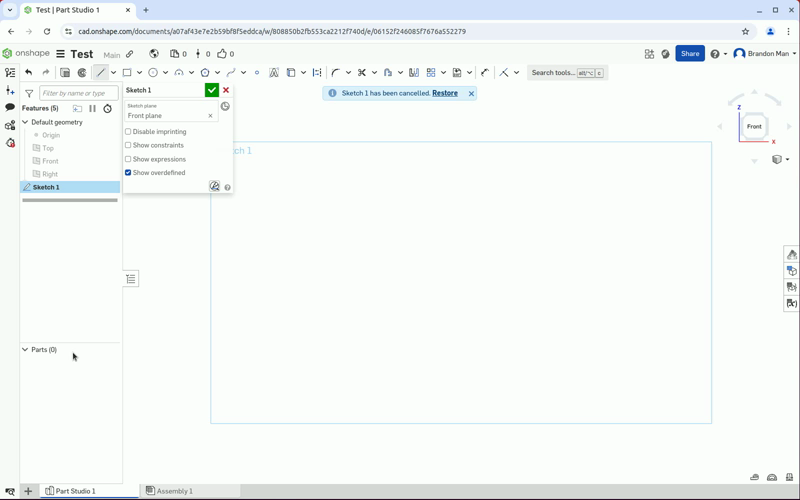
key_down(shift)
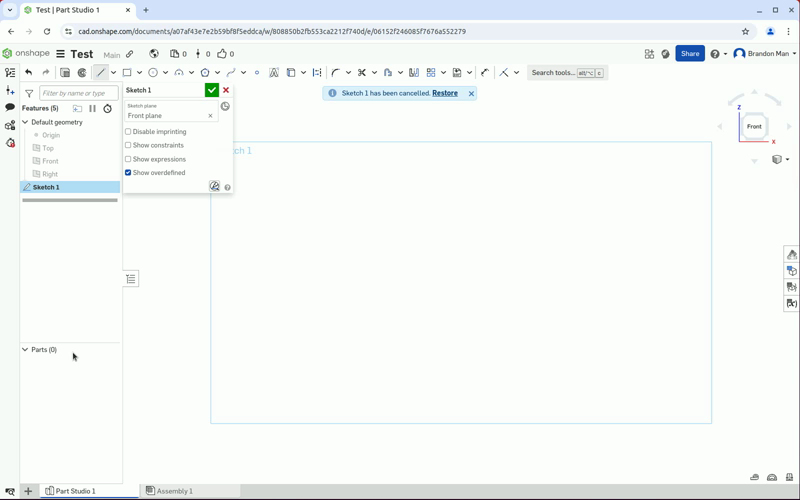
mouse_move(368, 282)
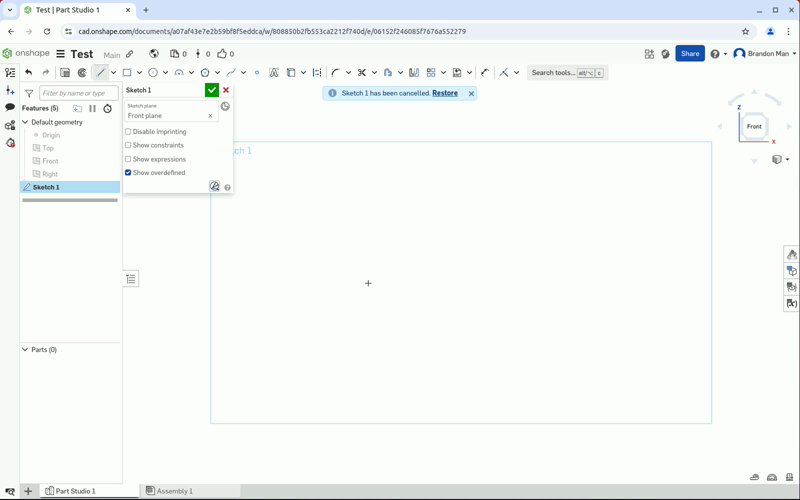
click(368, 282)
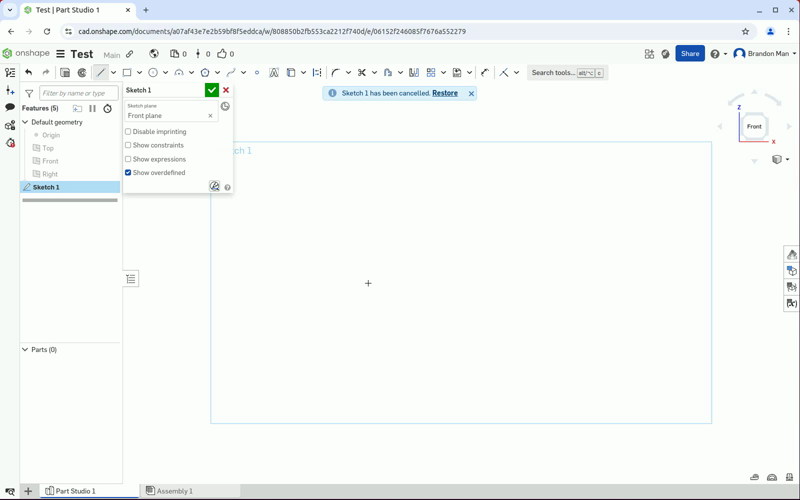
key_up(shift)
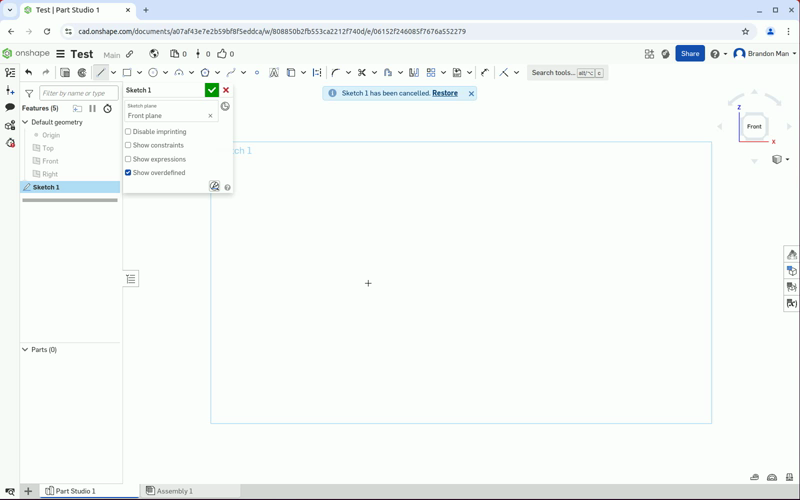
key_down(shift)
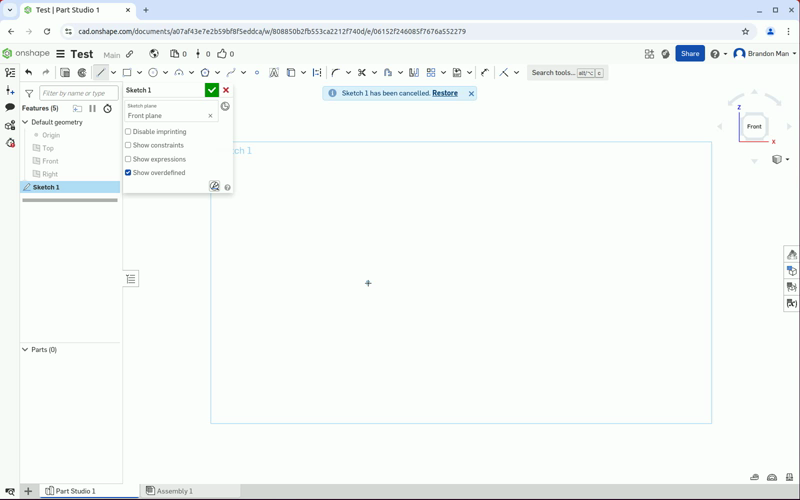
mouse_move(461, 282)
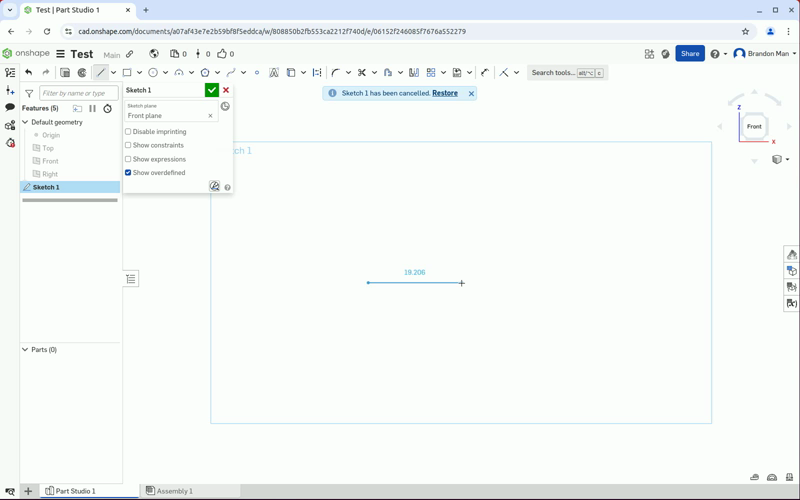
click(461, 282)
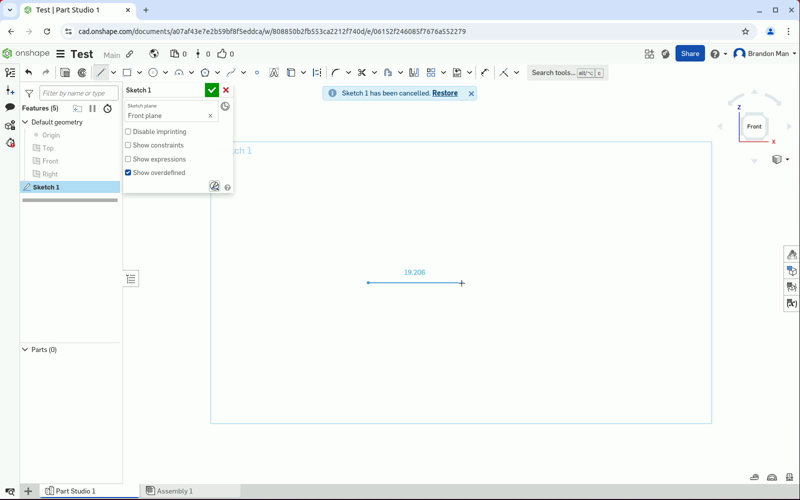
key_up(shift)
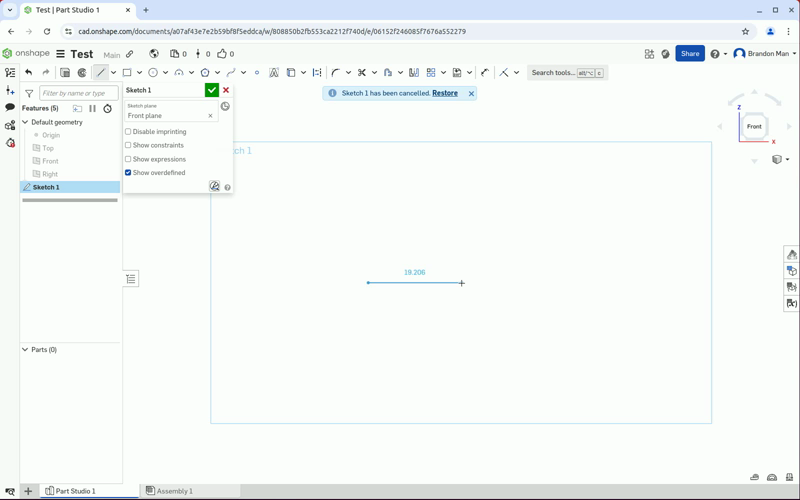
key_down(shift)
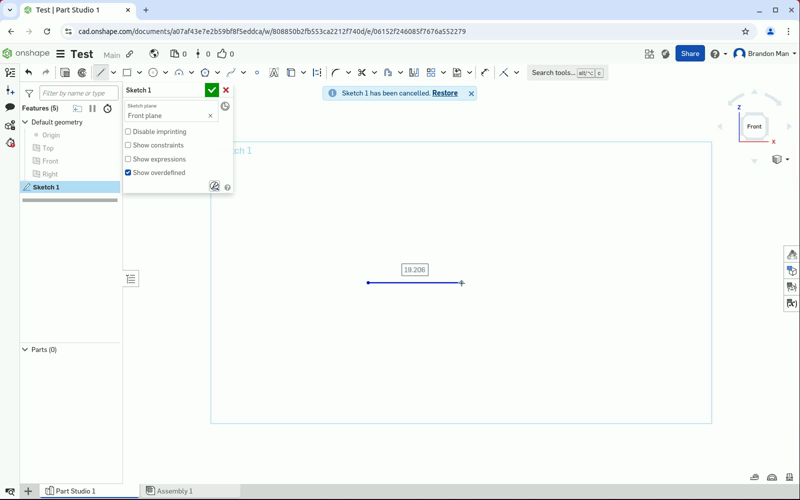
mouse_move(461, 180)
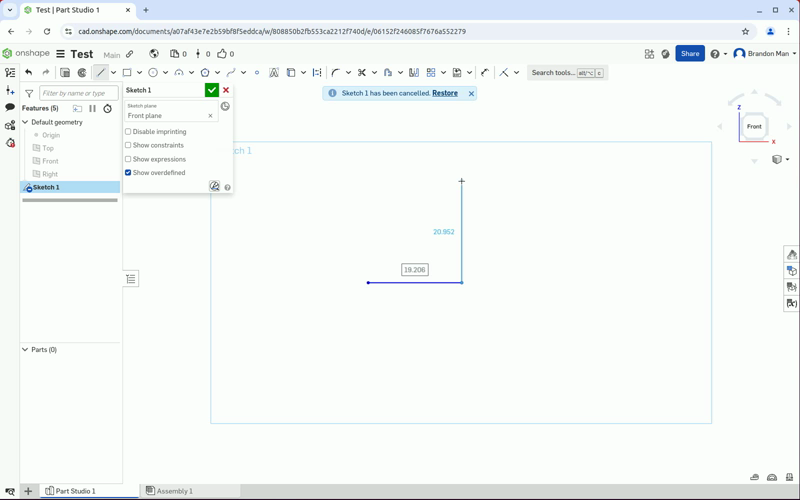
click(461, 180)
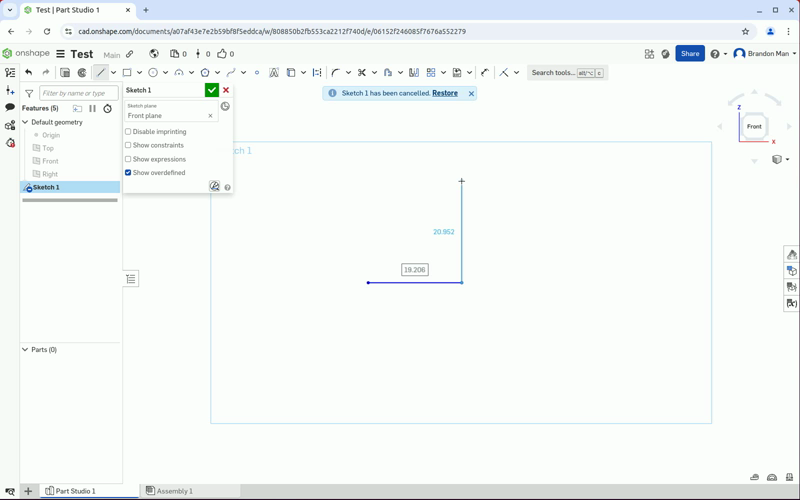
key_up(shift)
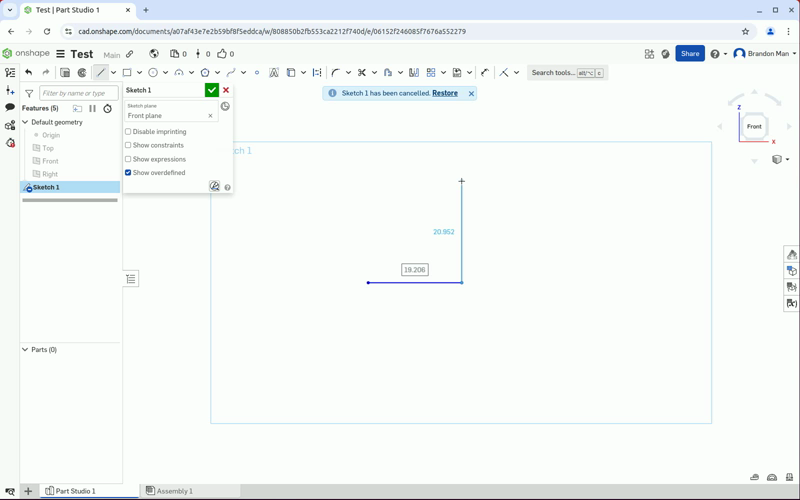
key_down(shift)
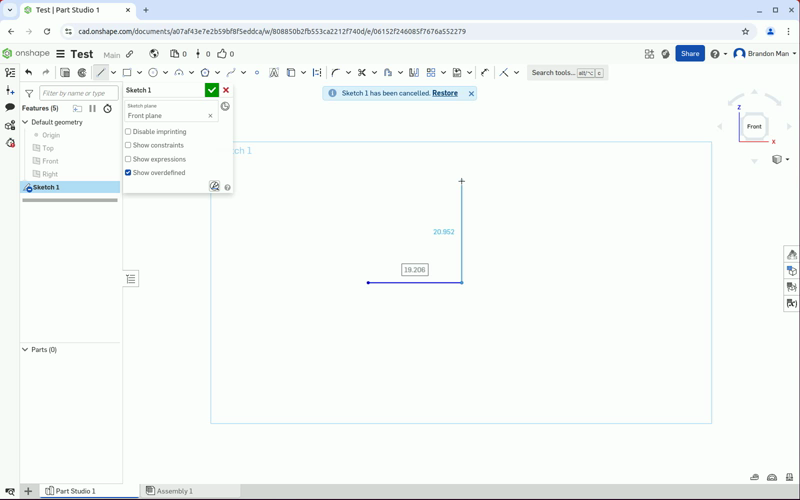
mouse_move(400, 180)
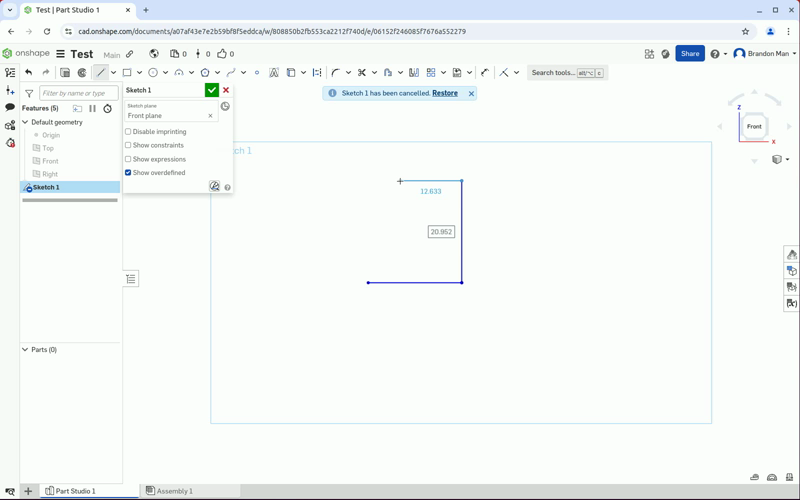
click(400, 180)
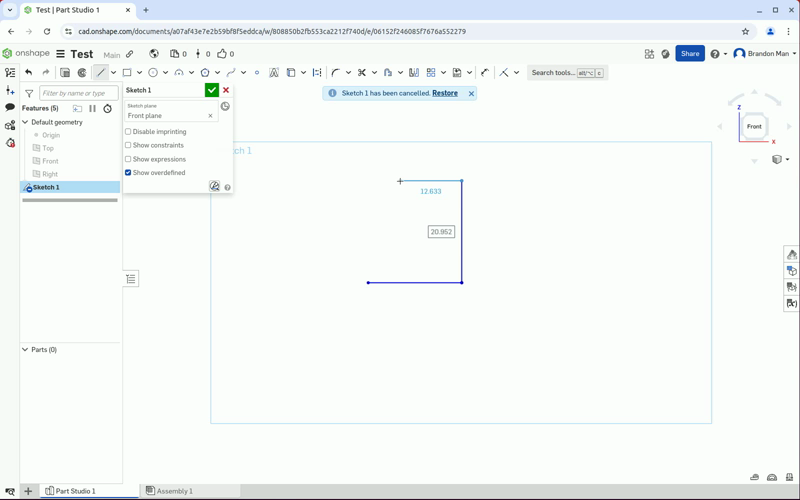
key_up(shift)
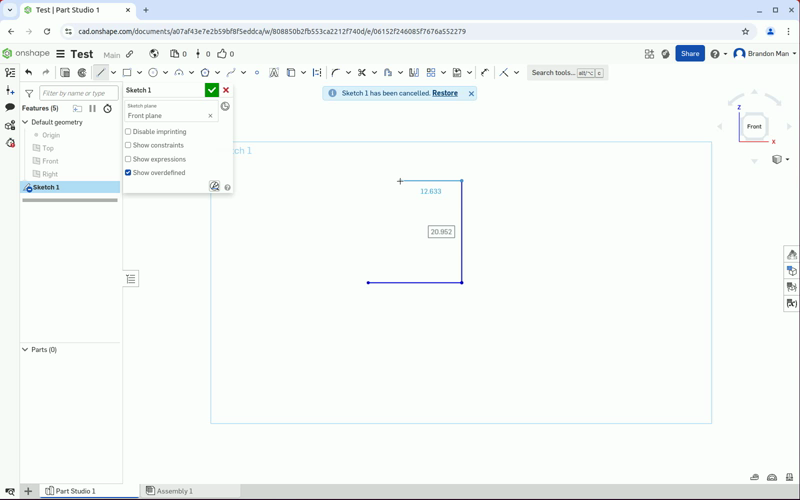
key_down(shift)
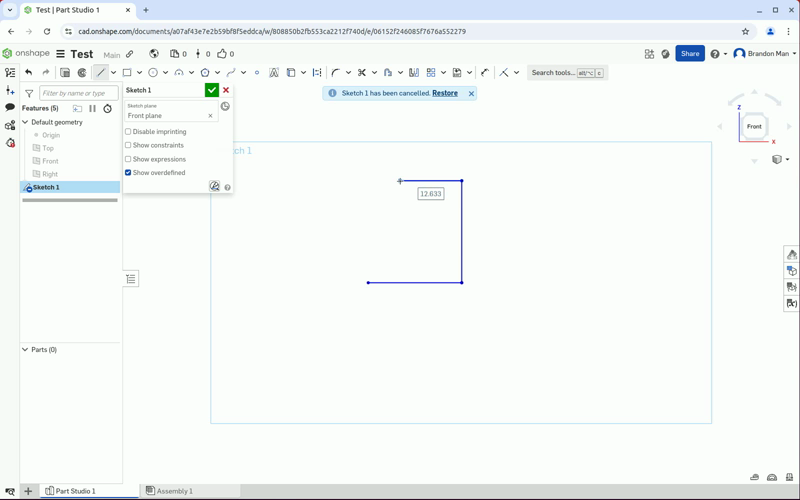
mouse_move(430, 180)
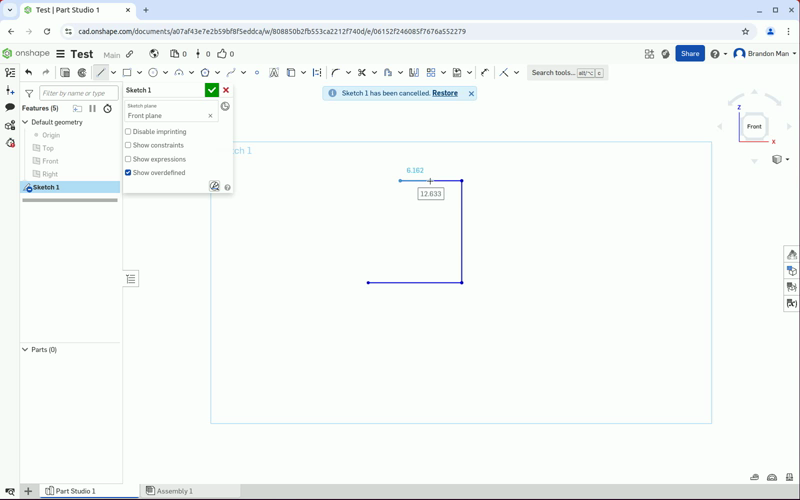
mouse_move(400, 222)
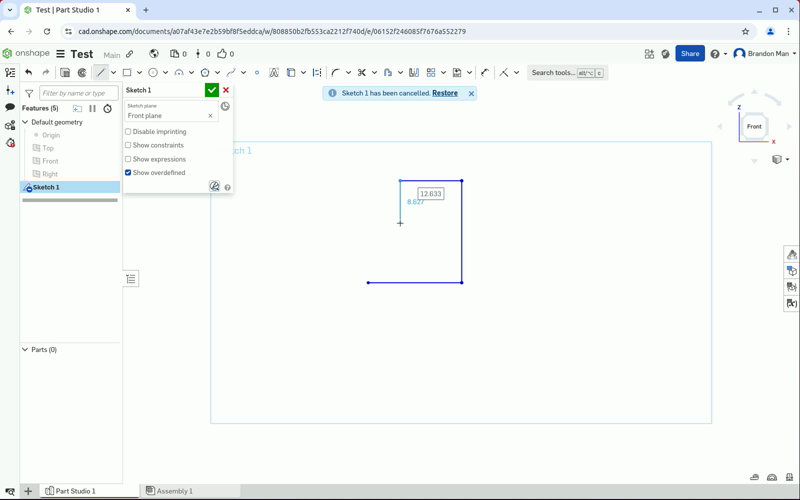
click(400, 222)
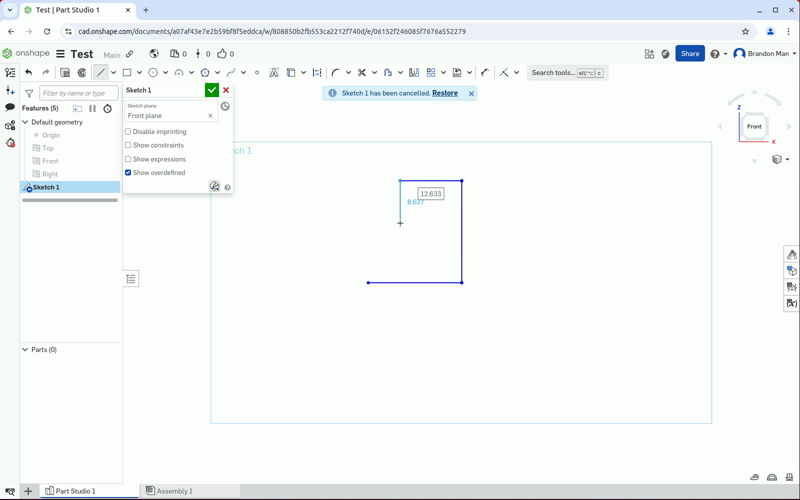
key_up(shift)
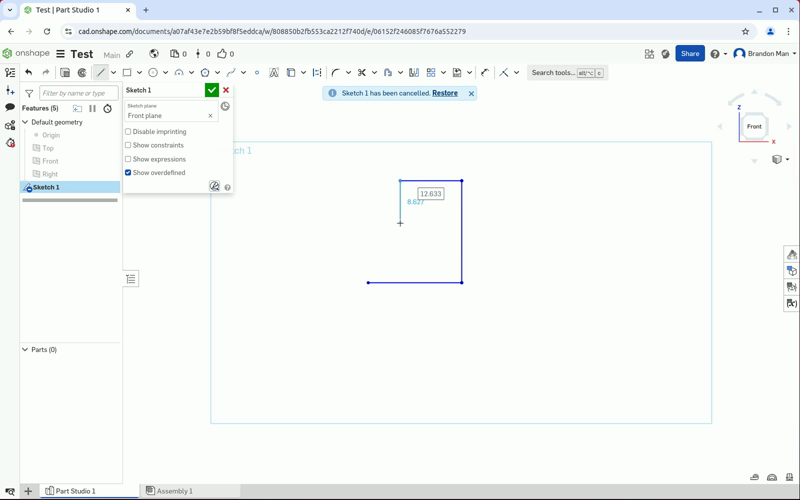
key_down(shift)
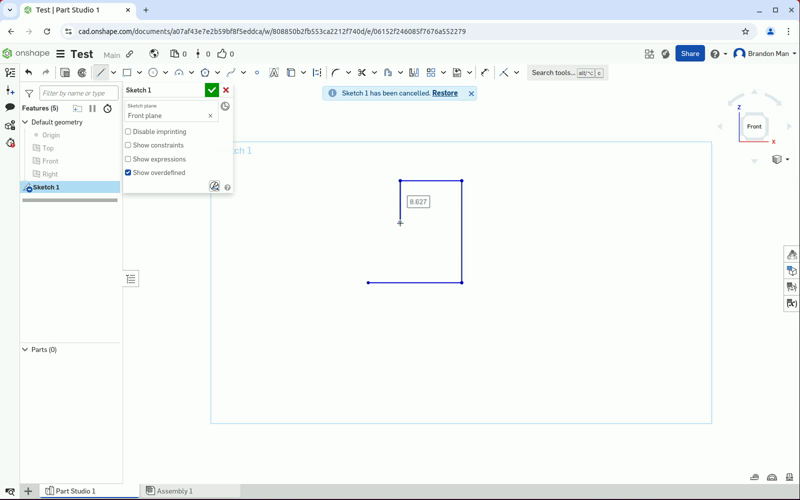
mouse_move(430, 222)
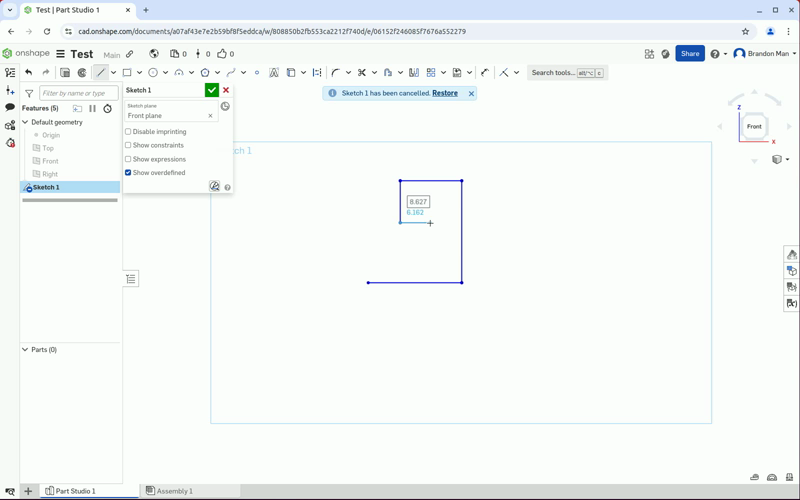
mouse_move(368, 222)
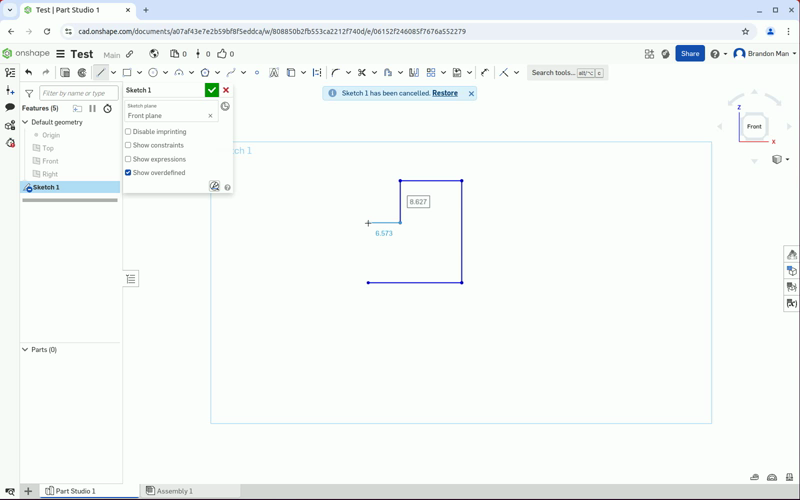
click(368, 222)
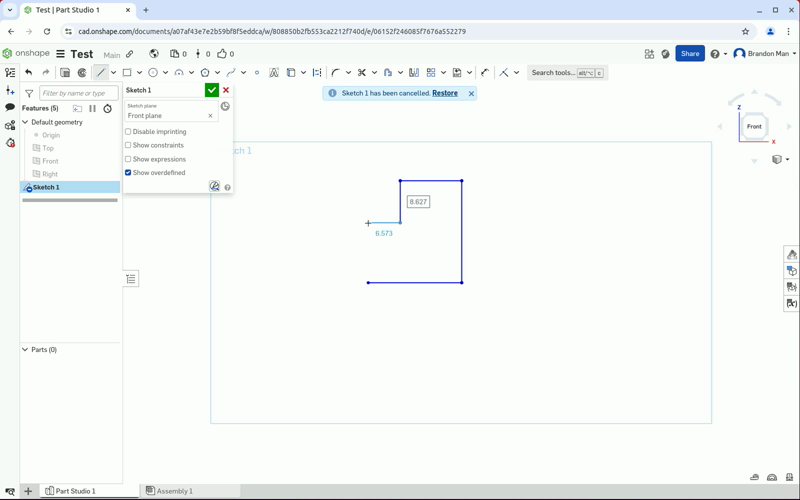
key_up(shift)
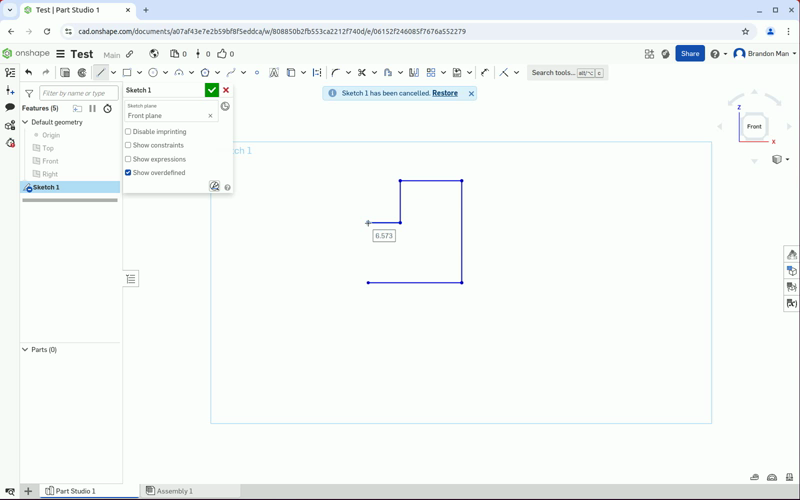
key_down(shift)
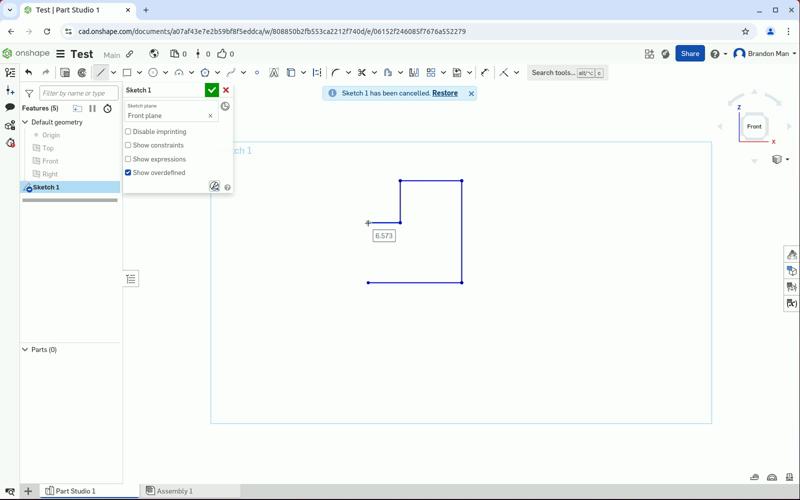
mouse_move(368, 282)
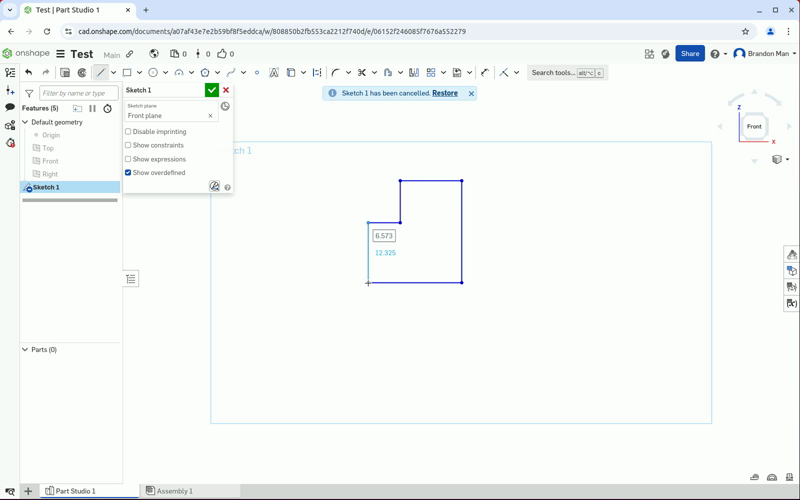
key_up(shift)
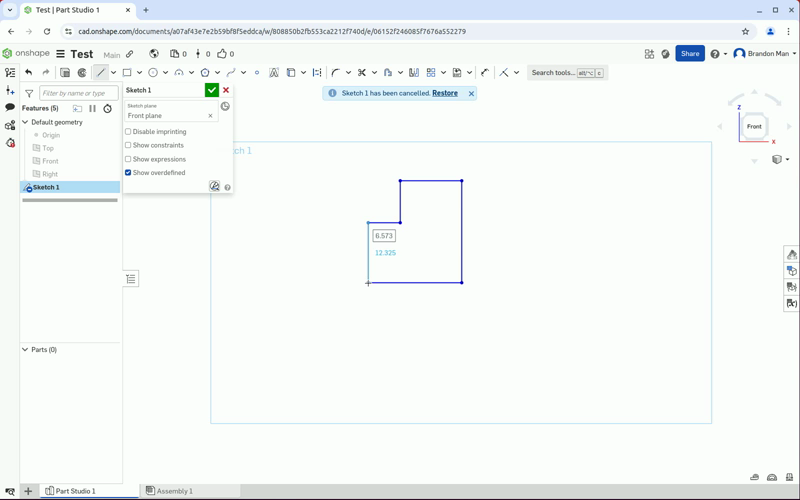
click(368, 282)
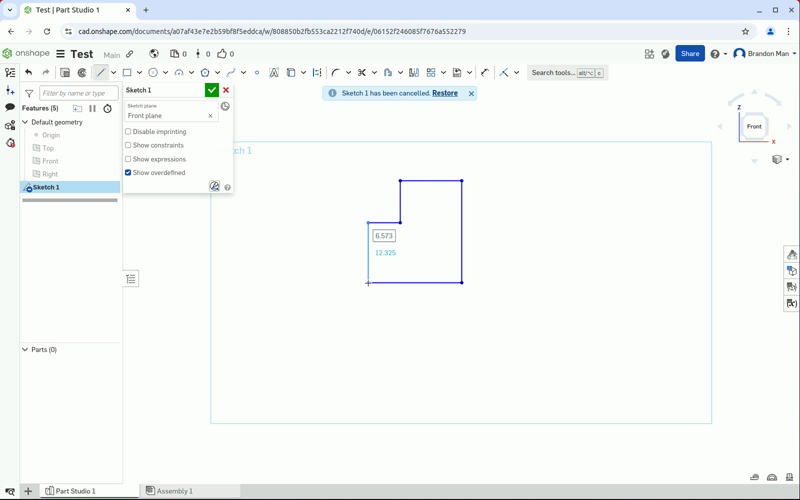
key(esc)
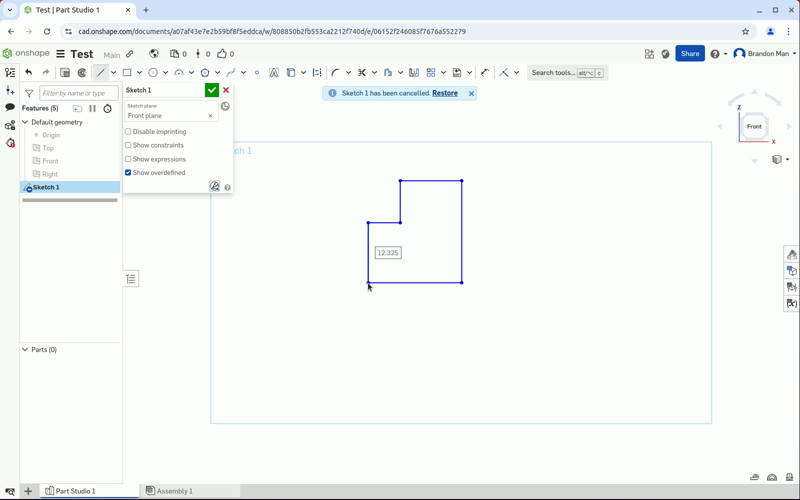
mouse_move(429, 225)
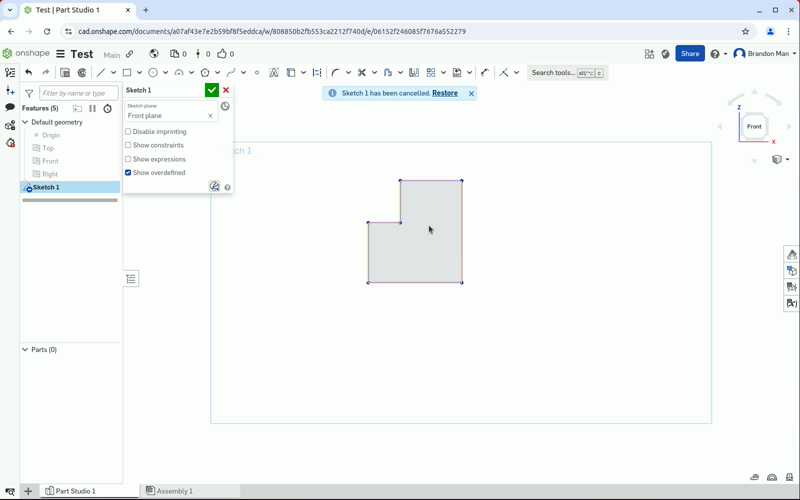
click(429, 225)
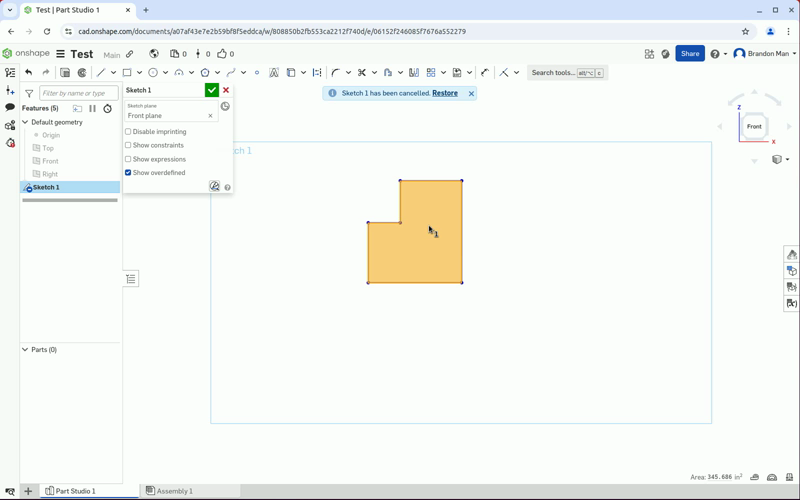
mouse_move(73, 352)
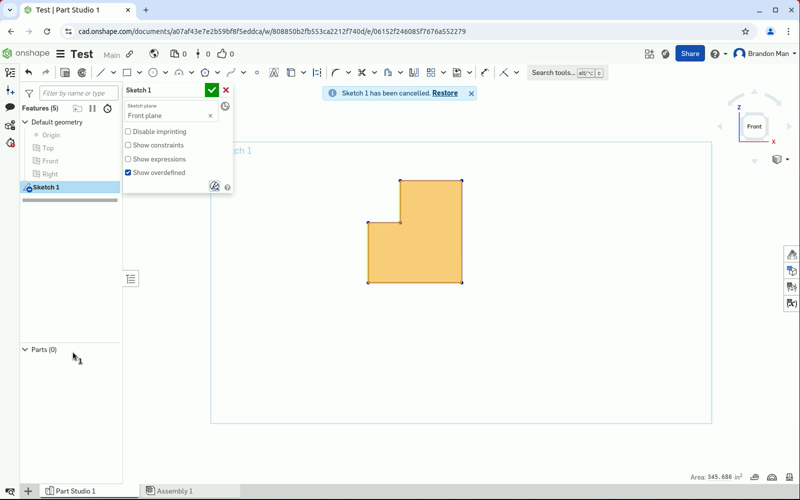
key(shift+y)
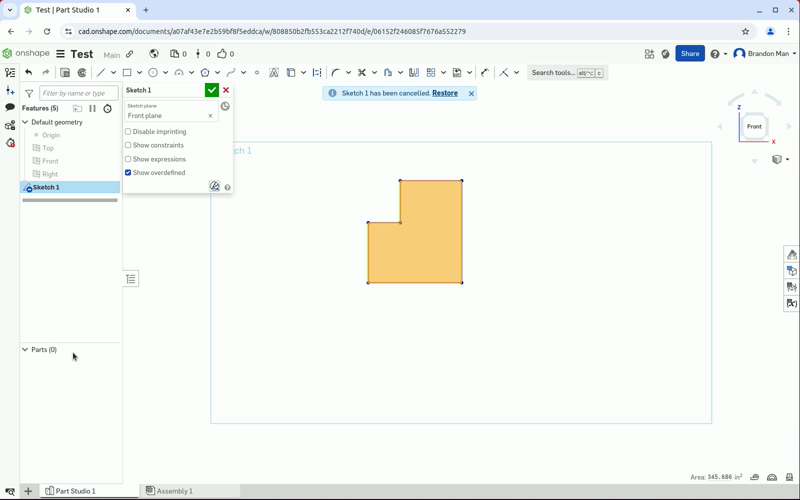
key(shift+e)
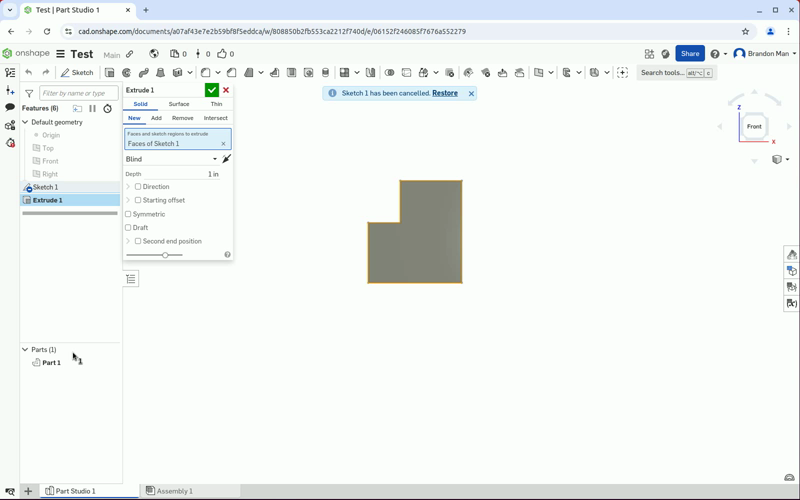
mouse_move(143, 106)
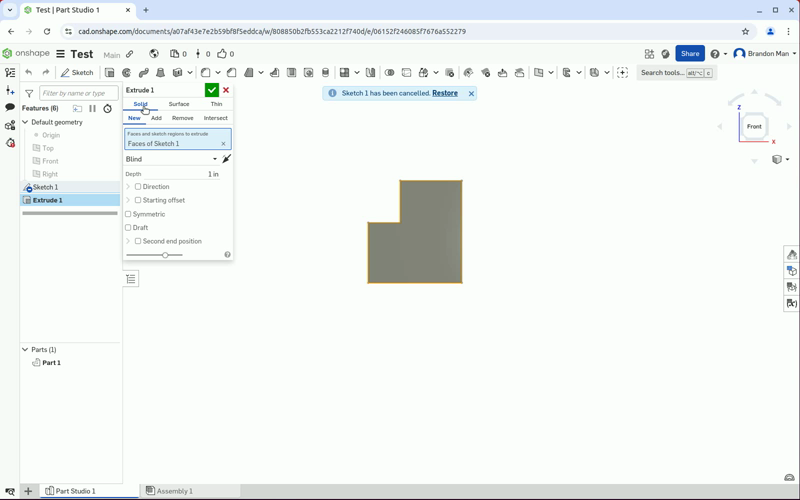
click(143, 106)
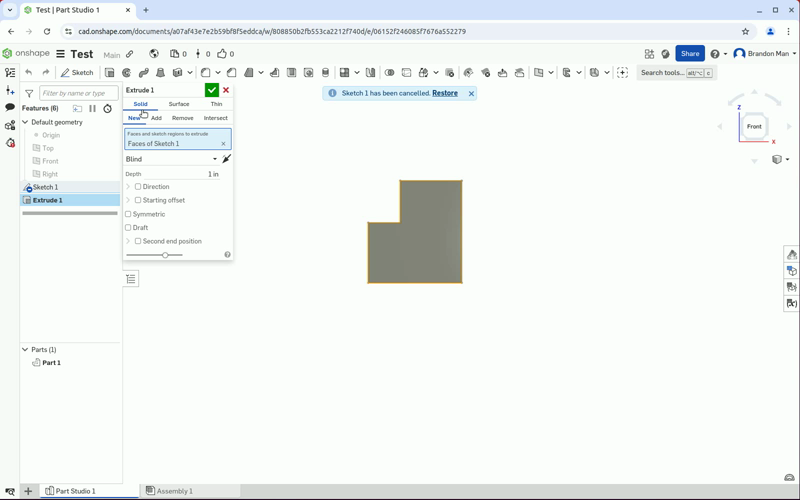
mouse_move(137, 120)
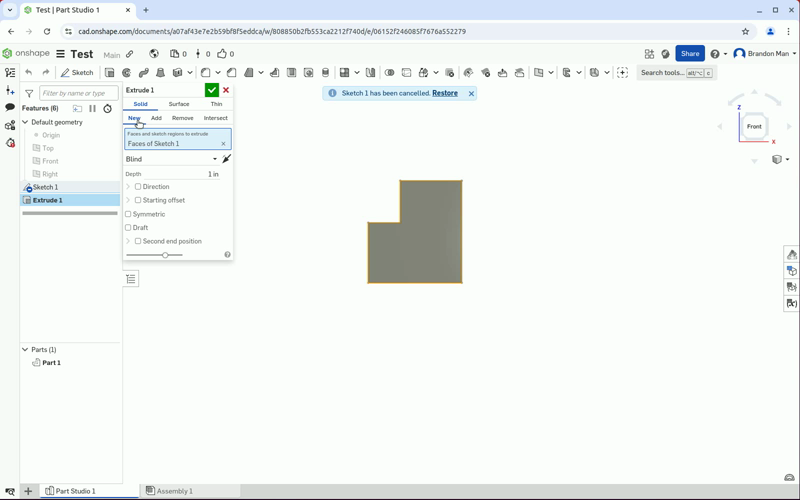
click(137, 120)
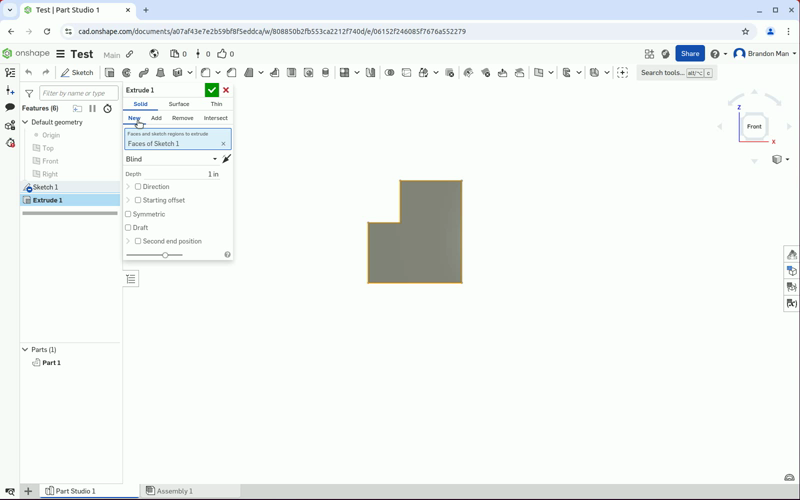
key(tab, 4)
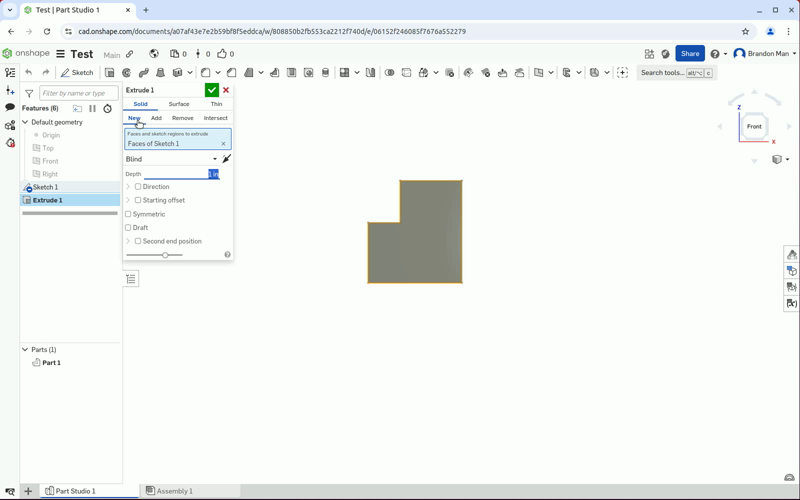
text(23.108)
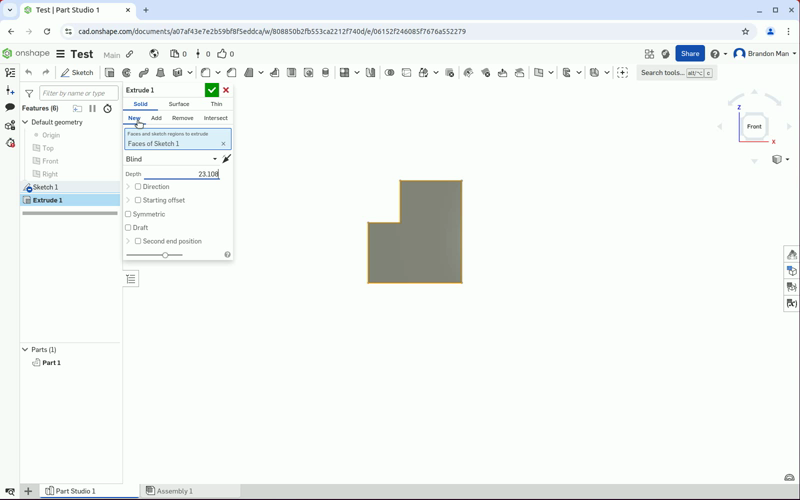
key(enter)
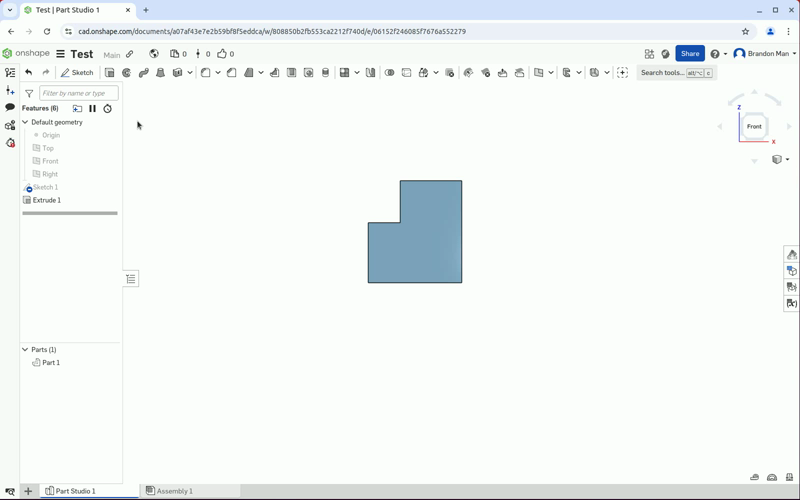
key(shift+h)
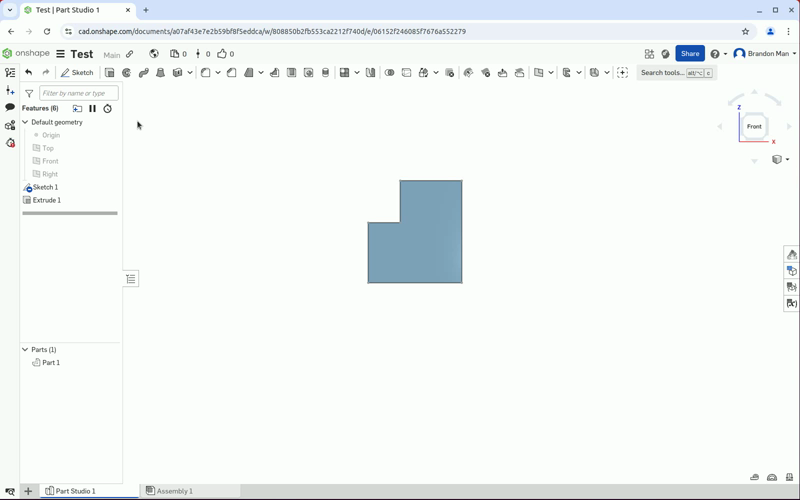
key(shift+h)
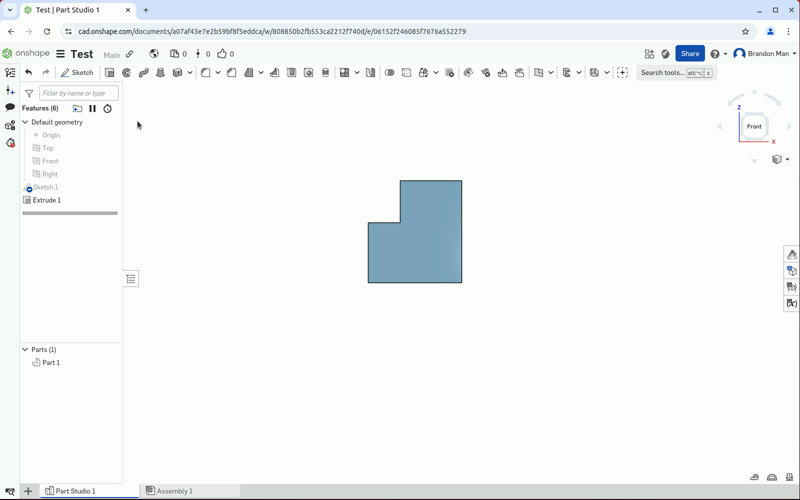
mouse_move(73, 189)
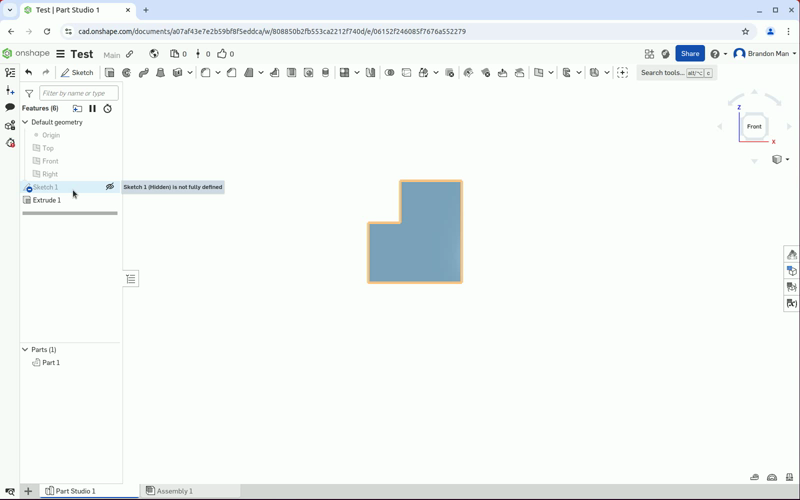
click(73, 189)
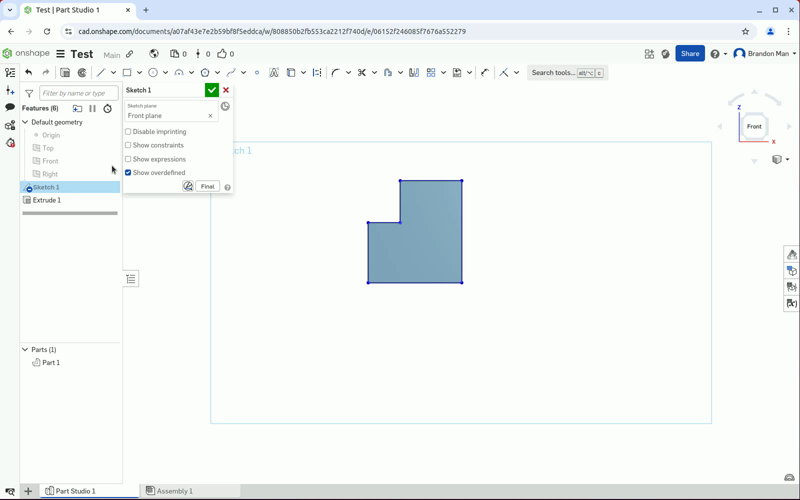
mouse_move(229, 92)
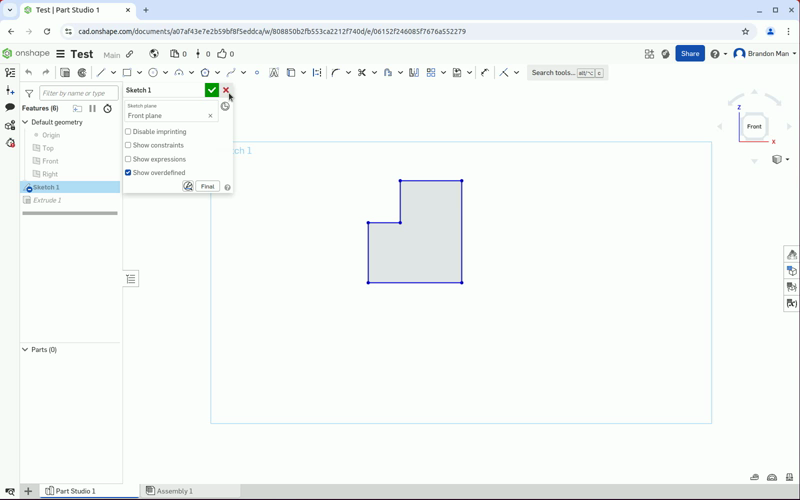
click(229, 92)
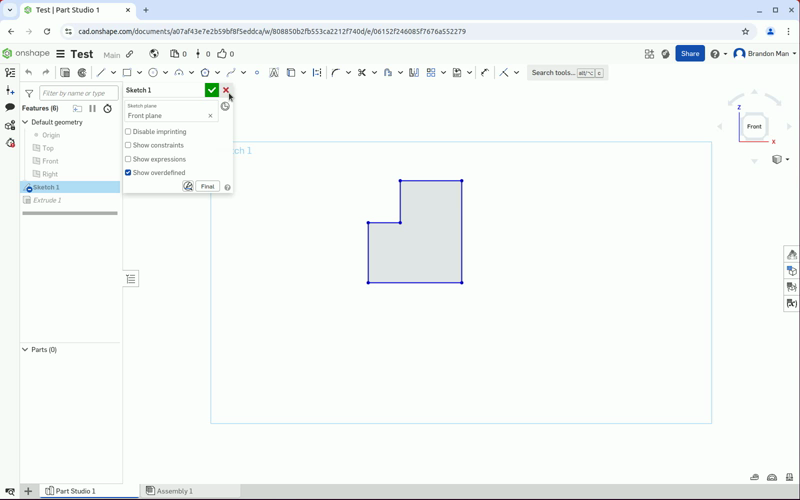
key(shift+s)
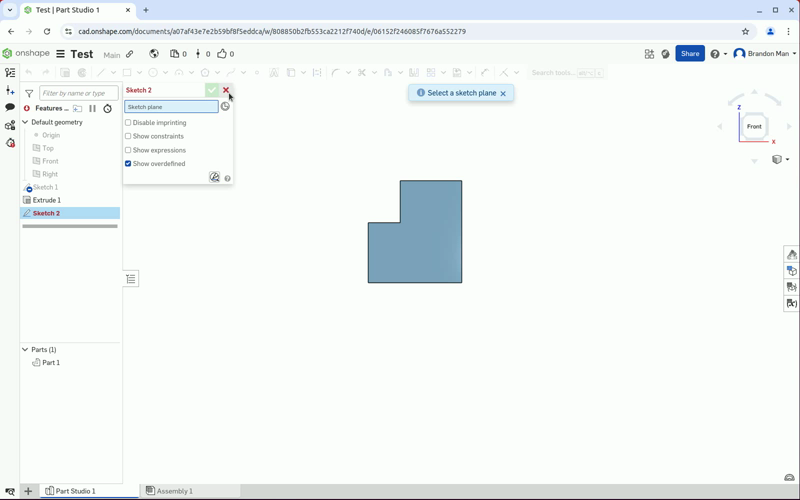
mouse_move(73, 163)
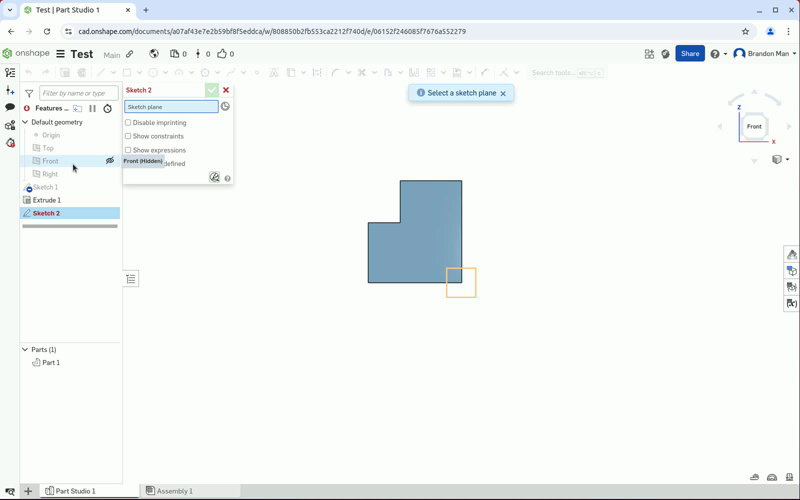
click(73, 163)
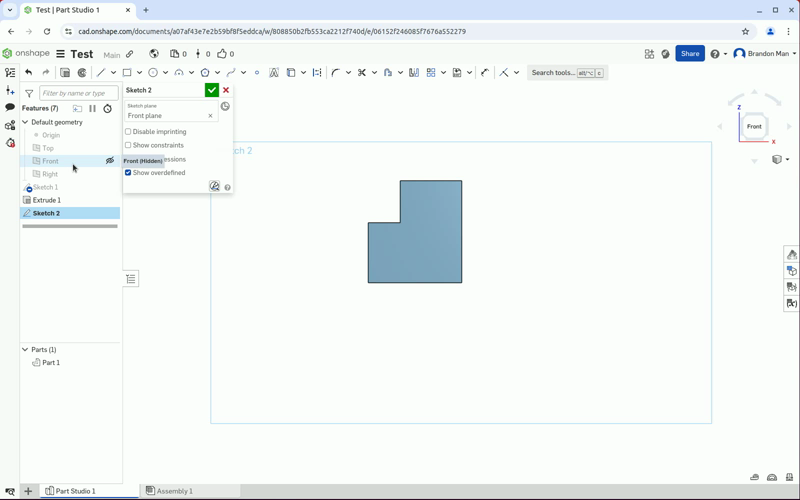
mouse_move(73, 352)
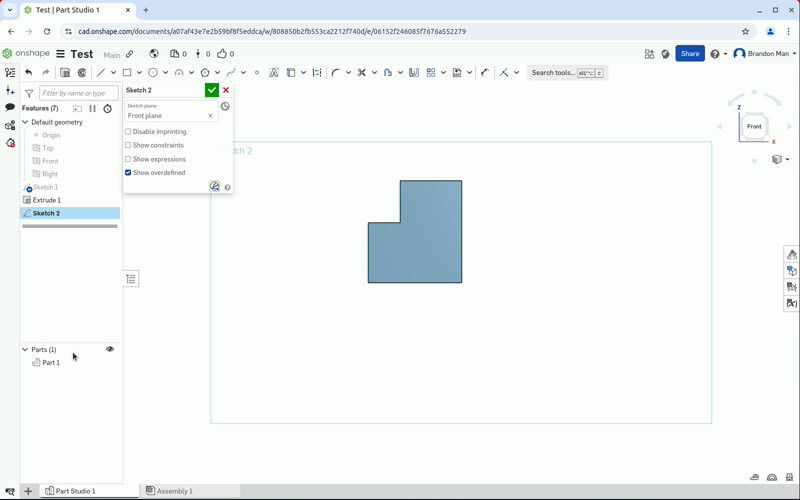
key(y)
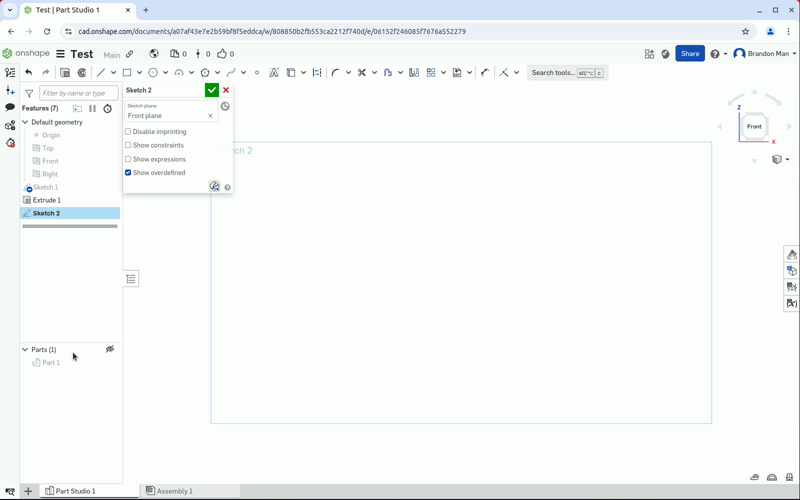
key(l)
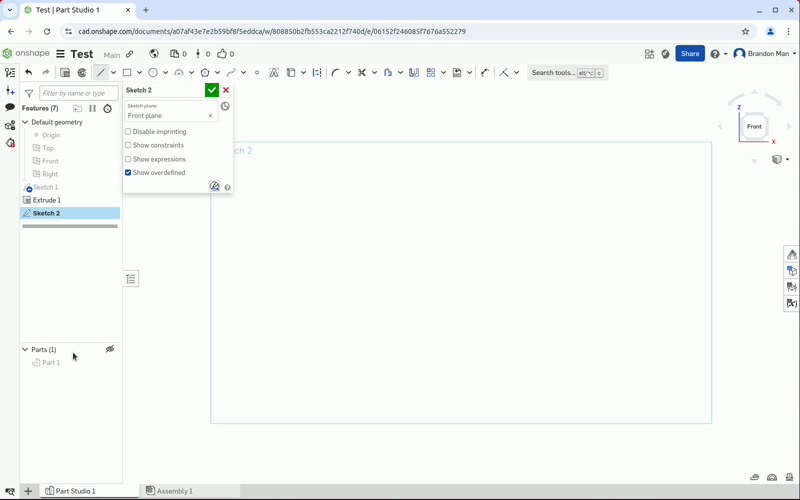
key_down(shift)
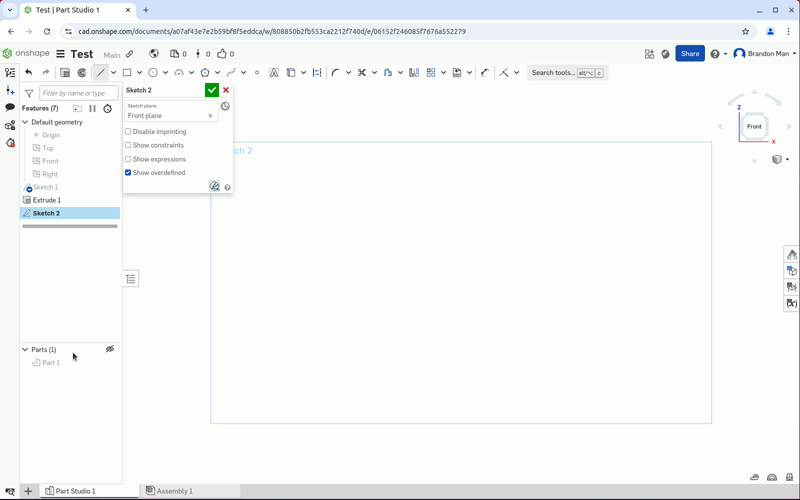
mouse_move(368, 223)
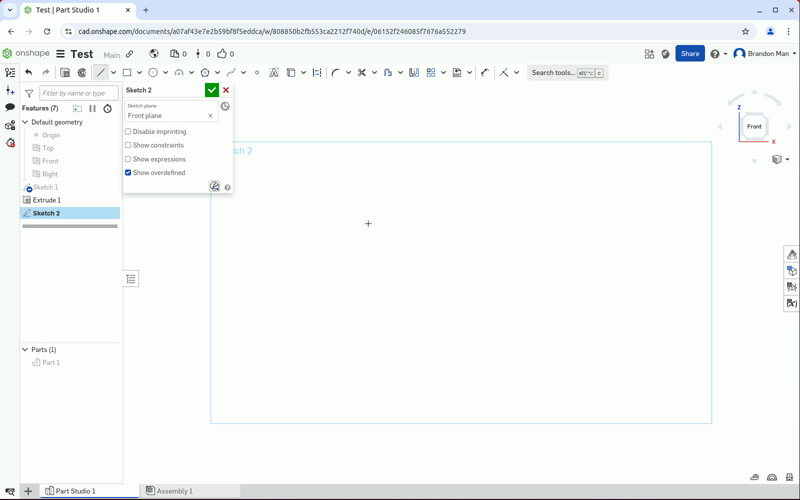
click(368, 223)
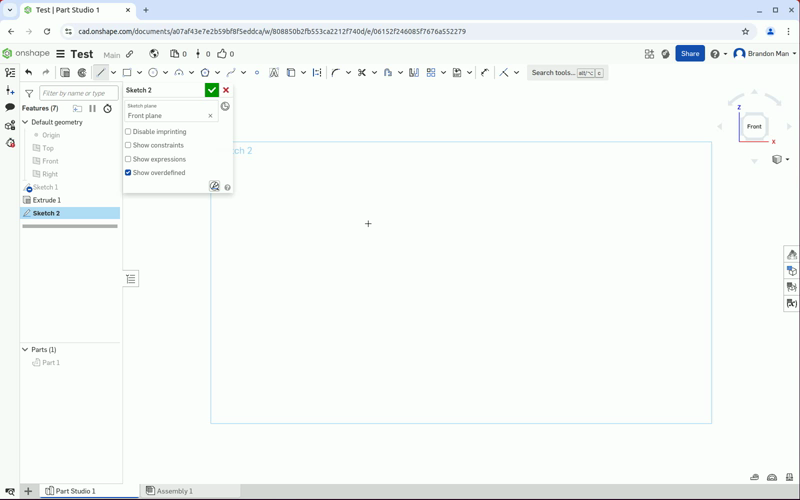
key_up(shift)
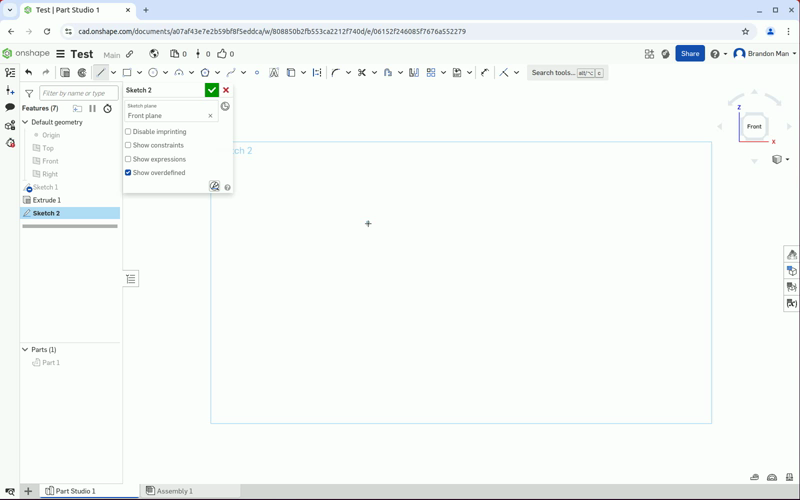
key_down(shift)
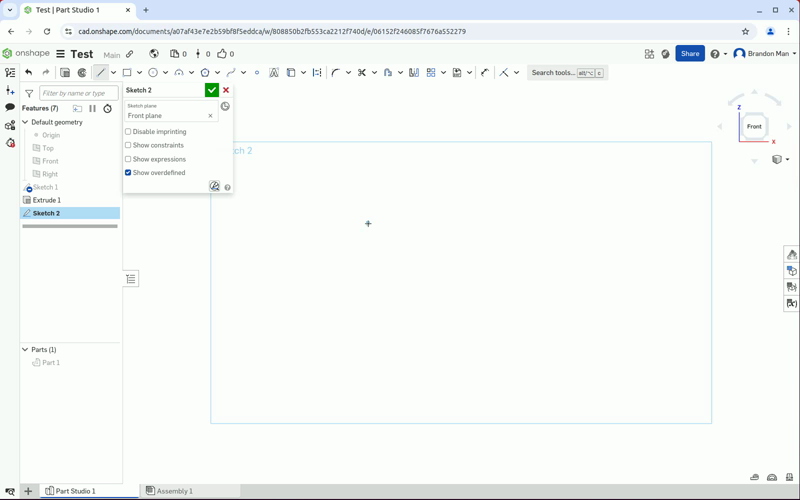
mouse_move(398, 223)
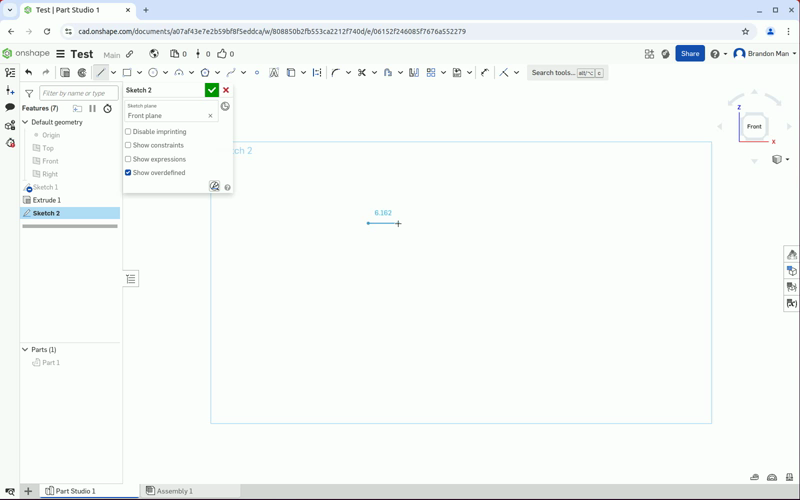
mouse_move(401, 223)
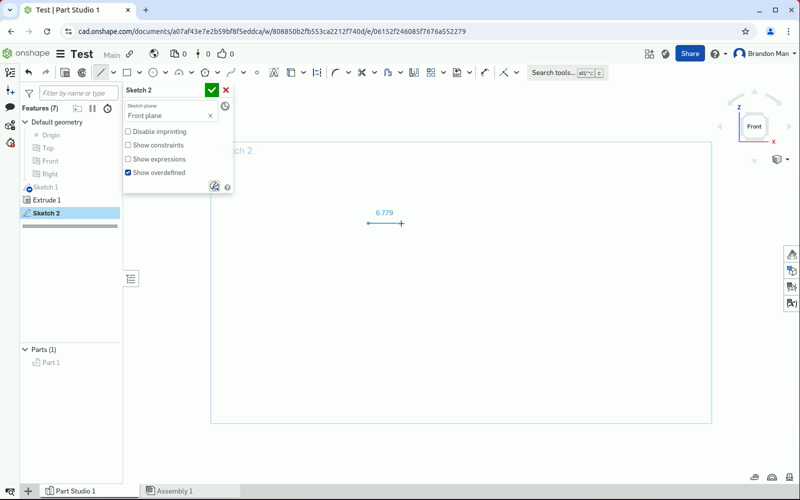
click(401, 223)
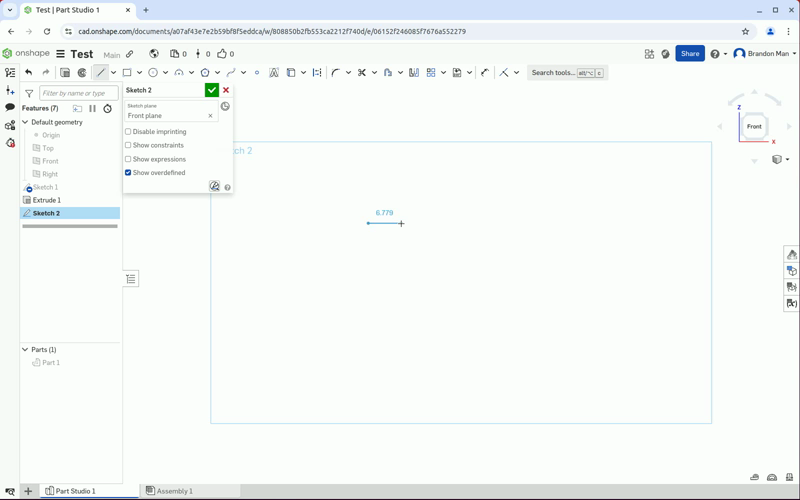
key_up(shift)
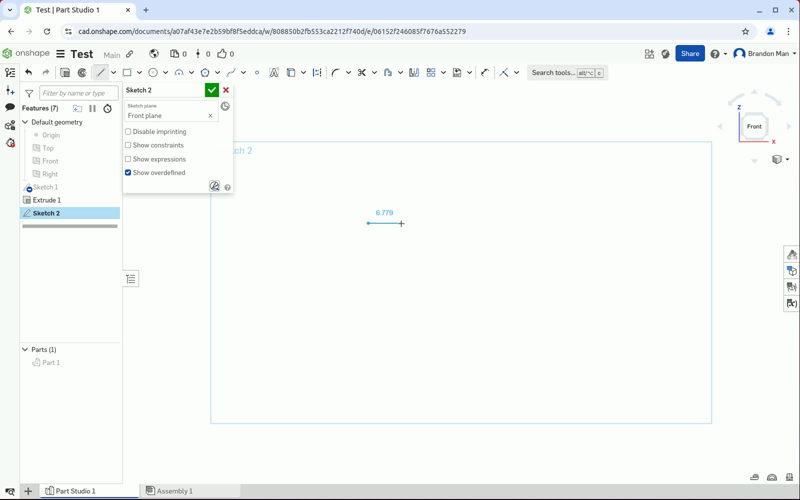
key_down(shift)
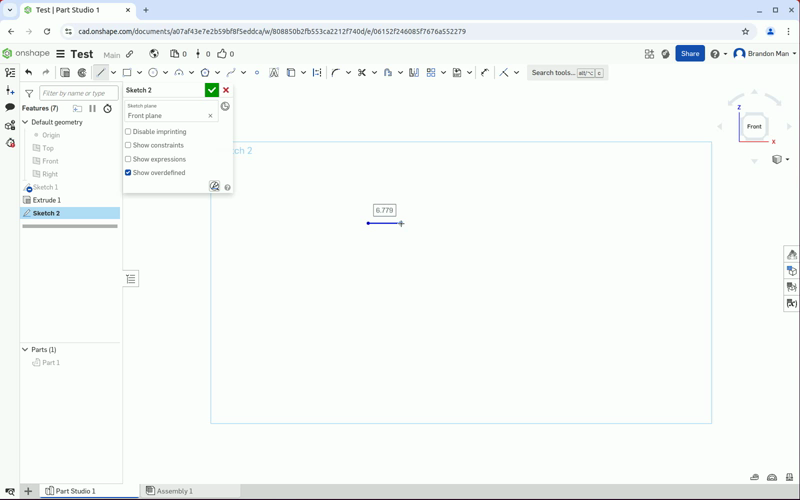
mouse_move(431, 223)
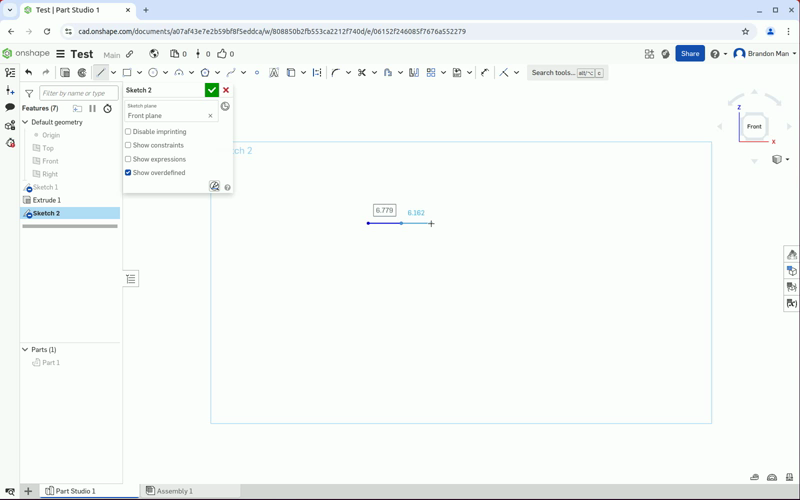
mouse_move(401, 180)
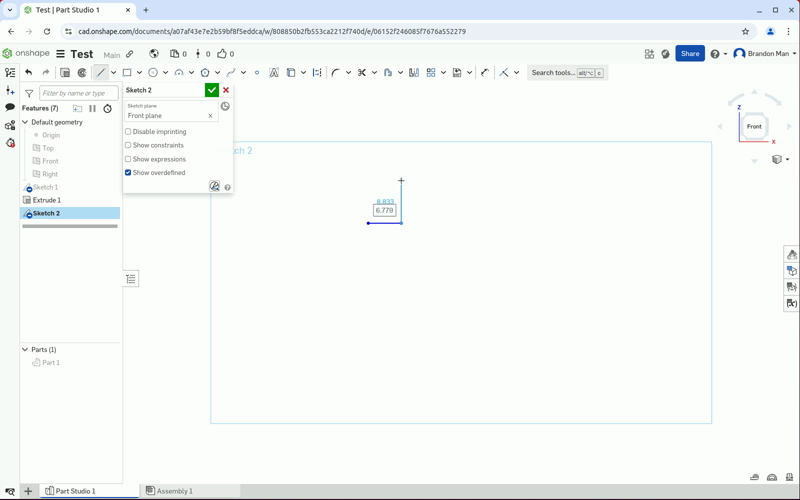
click(401, 180)
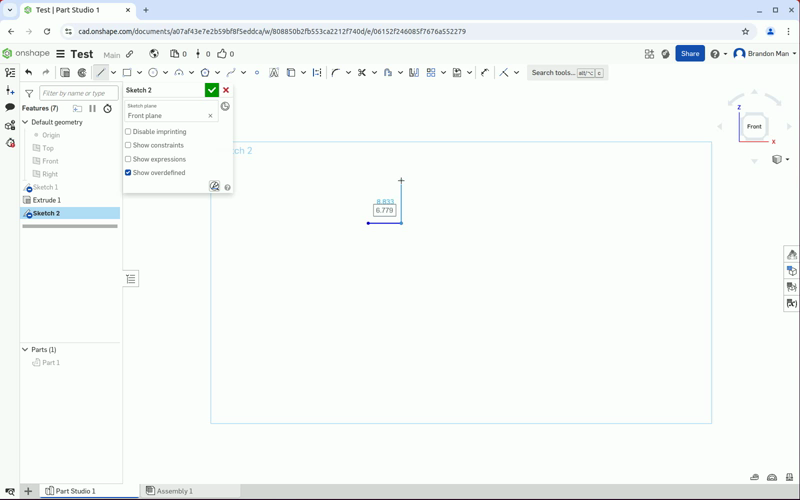
key_up(shift)
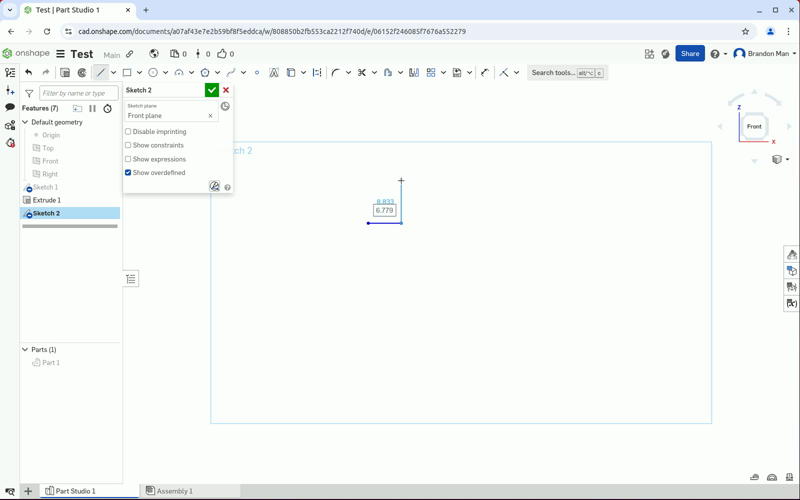
key_down(shift)
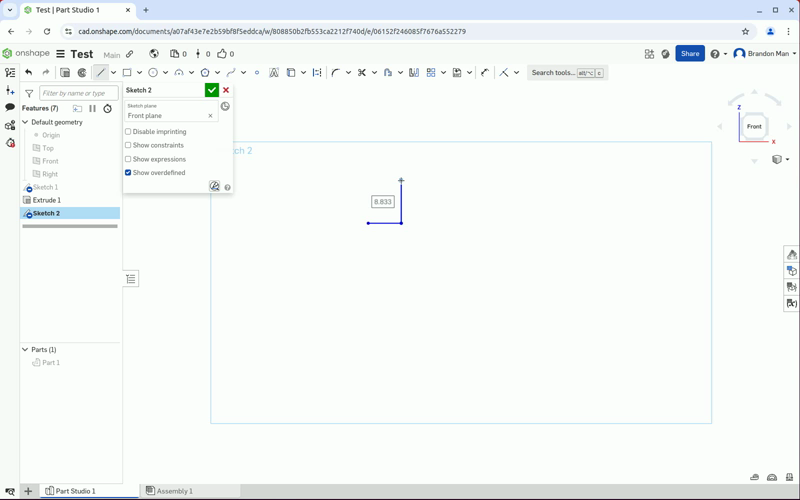
mouse_move(431, 180)
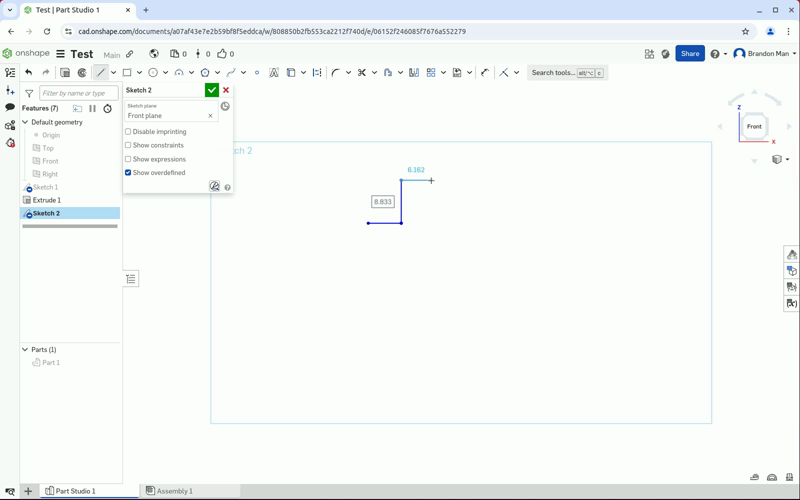
mouse_move(368, 180)
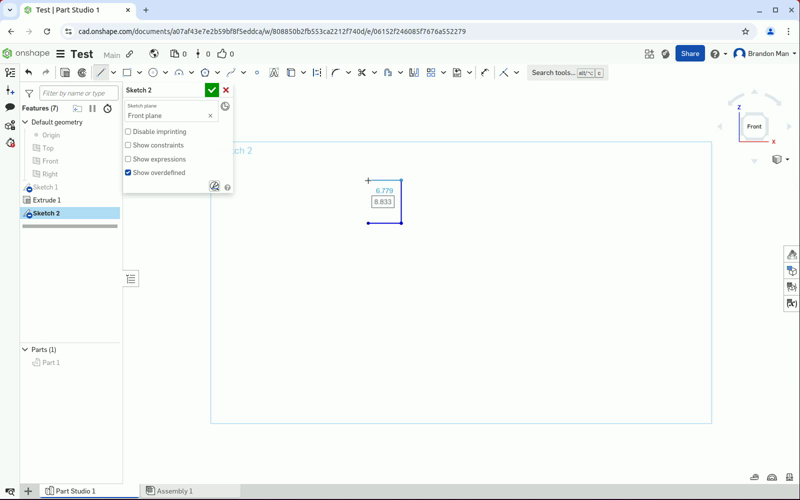
click(368, 180)
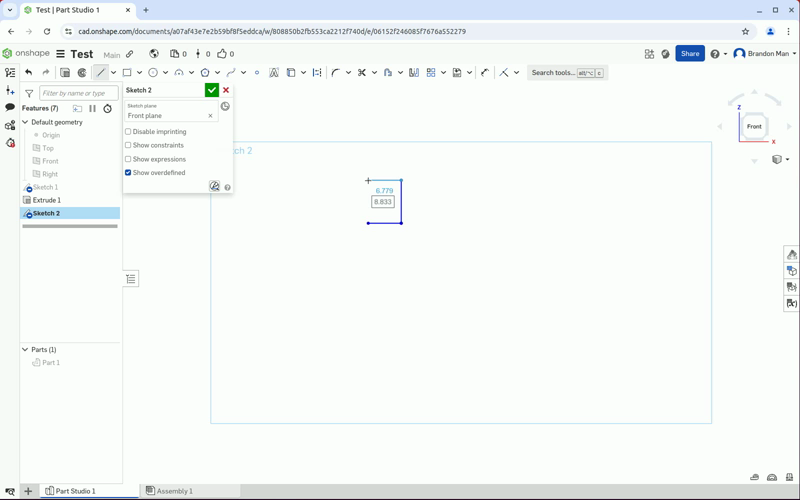
key_up(shift)
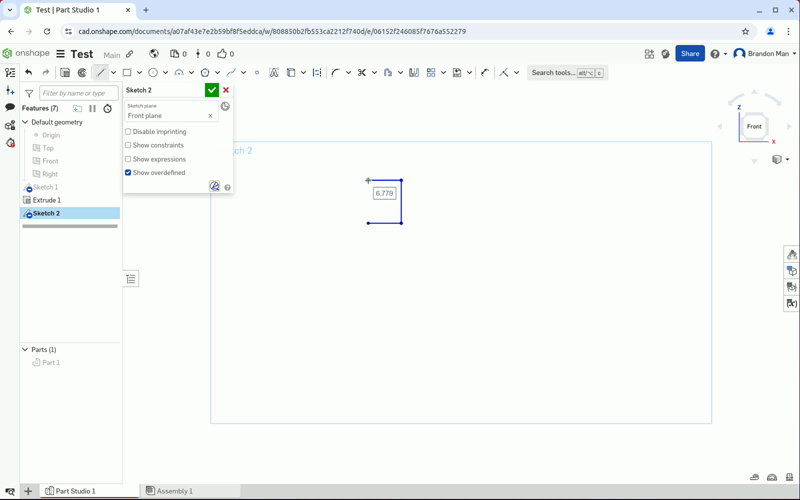
mouse_move(398, 180)
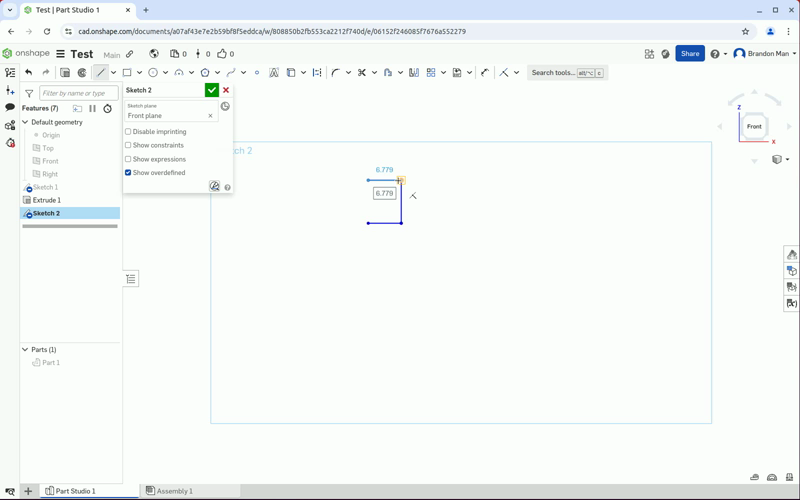
key_down(shift)
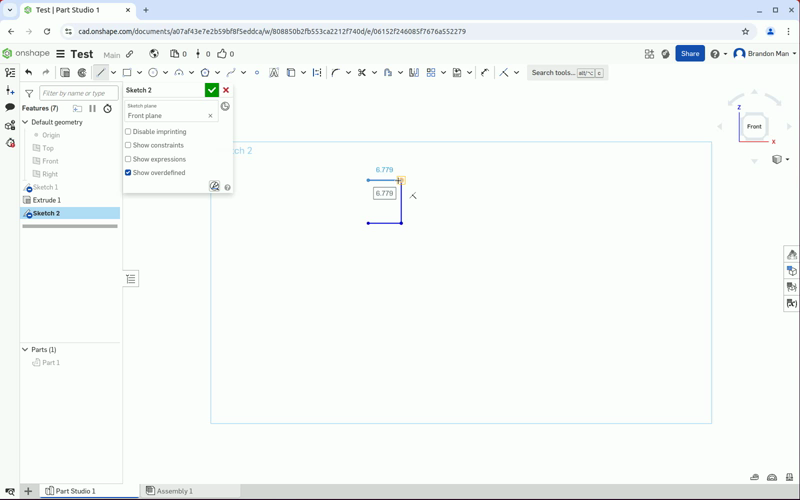
mouse_move(368, 223)
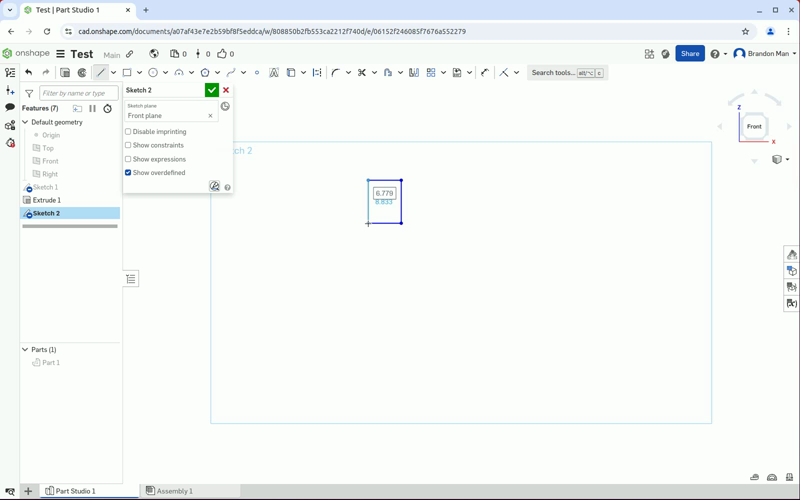
key_up(shift)
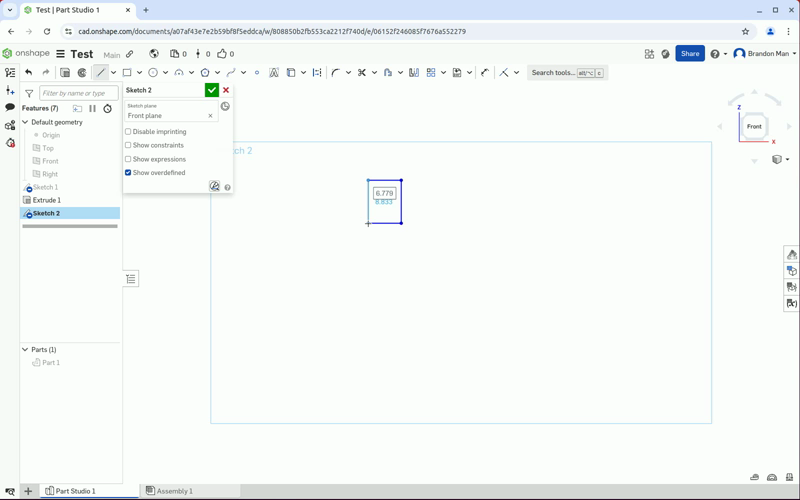
click(368, 223)
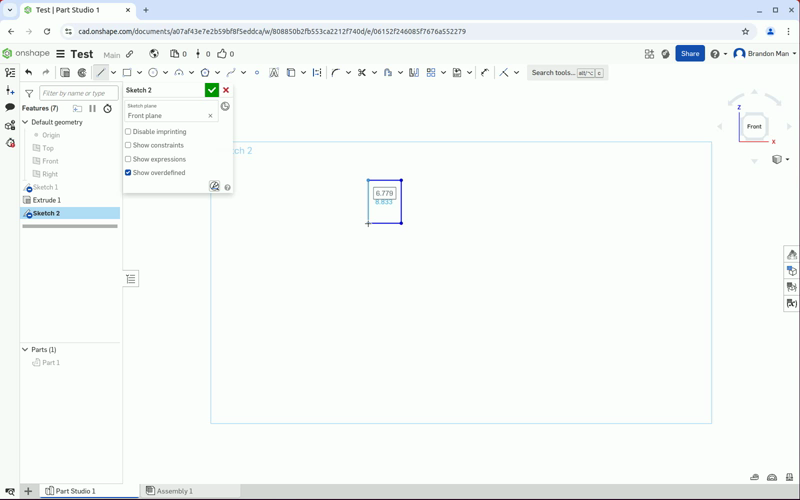
key(esc)
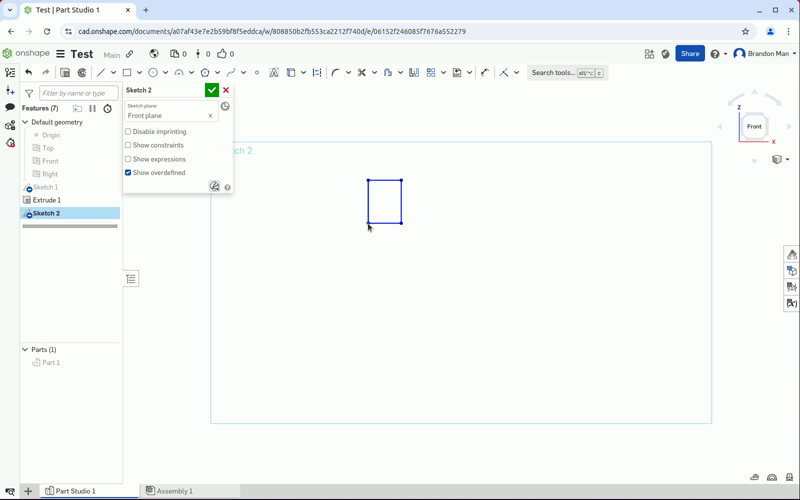
key(l)
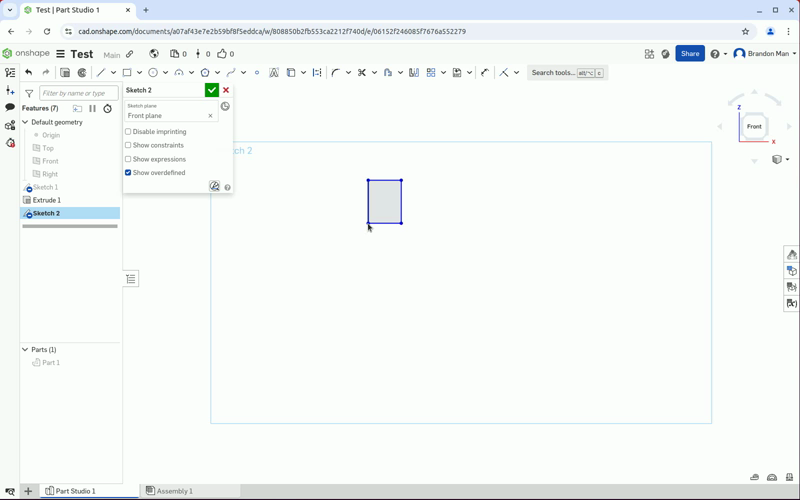
key_down(shift)
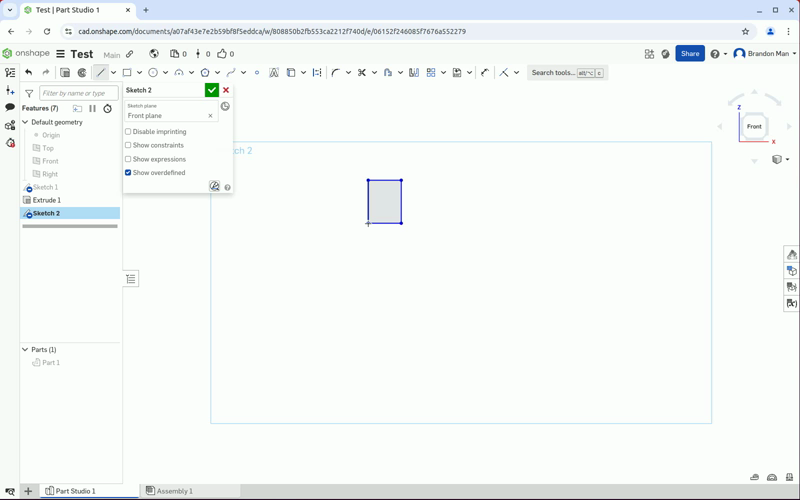
mouse_move(387, 218)
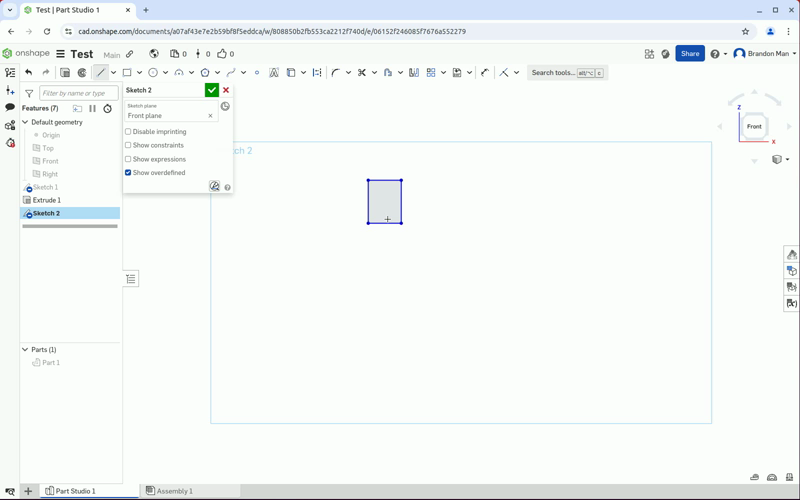
click(387, 218)
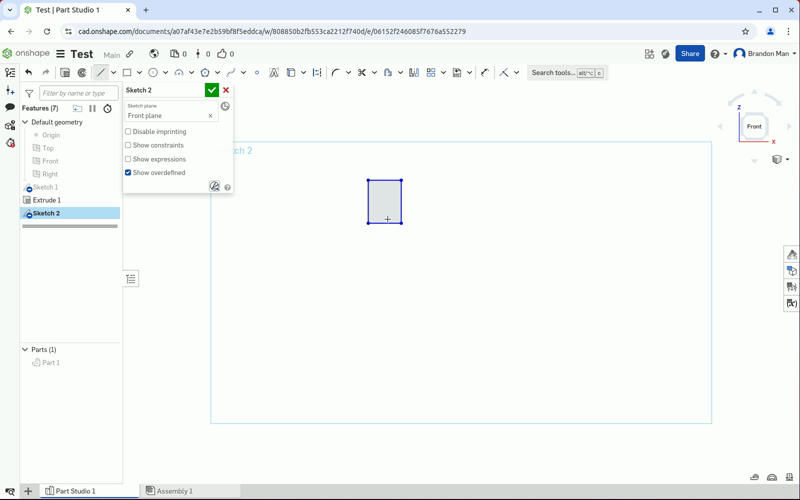
key_up(shift)
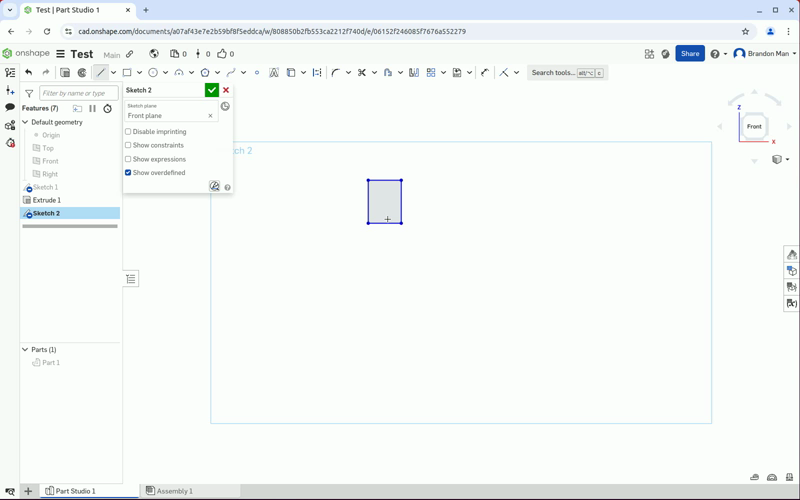
key_down(shift)
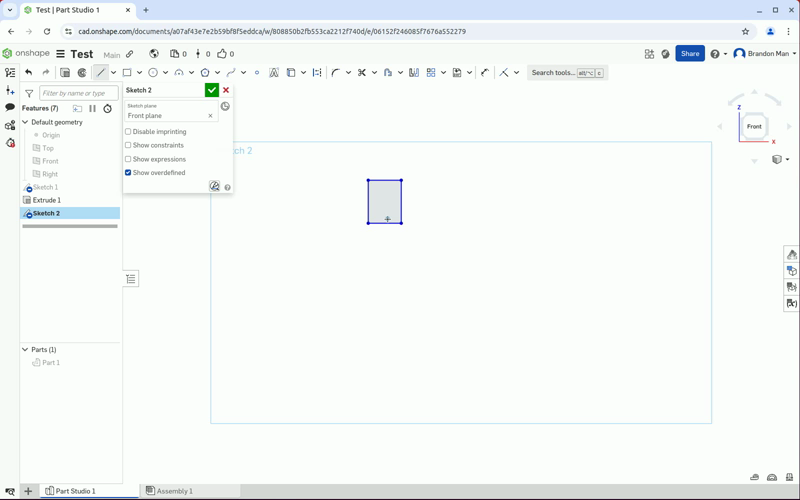
mouse_move(417, 218)
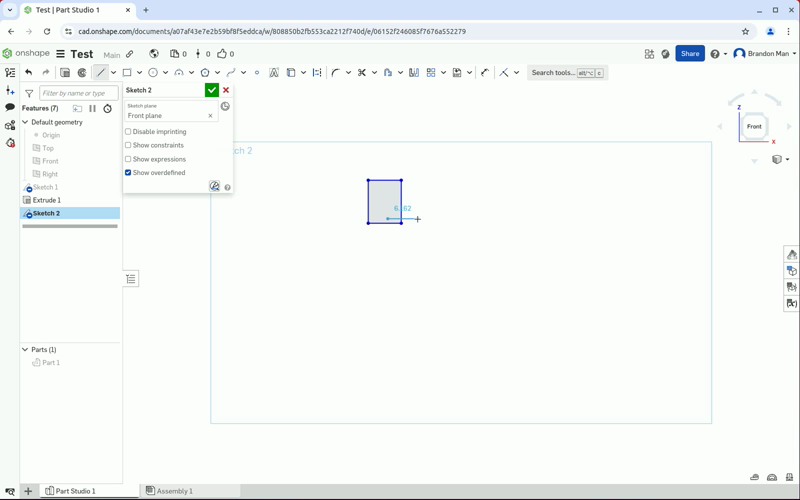
mouse_move(390, 218)
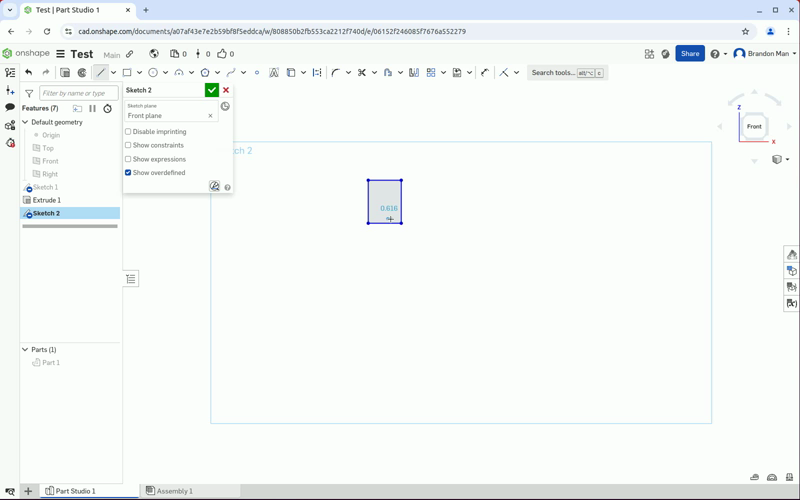
scroll(6)
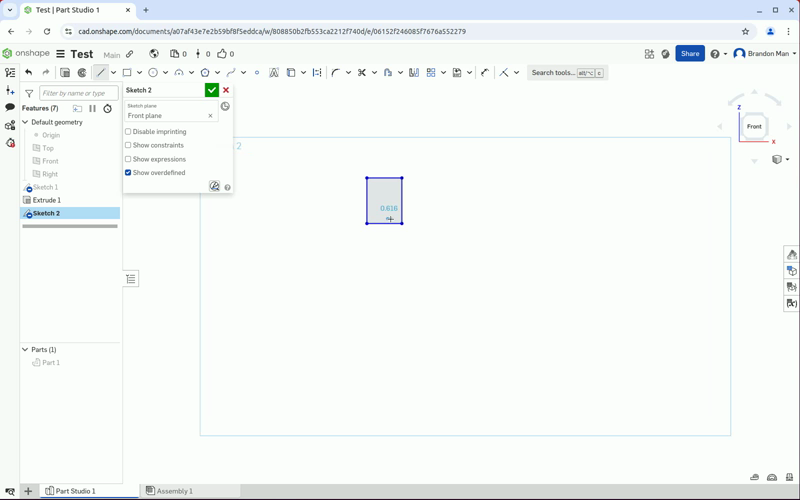
scroll(6)
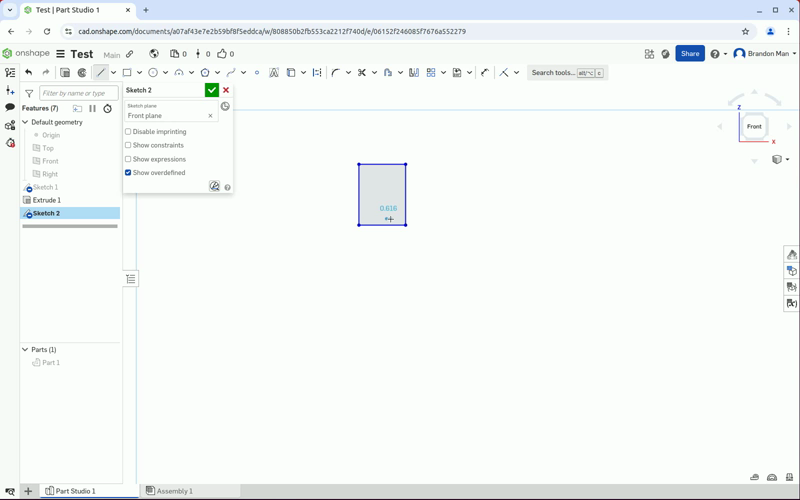
scroll(6)
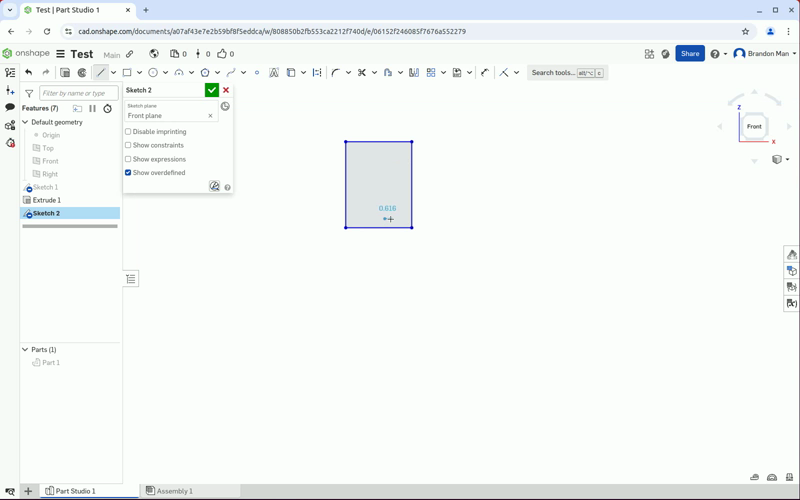
scroll(6)
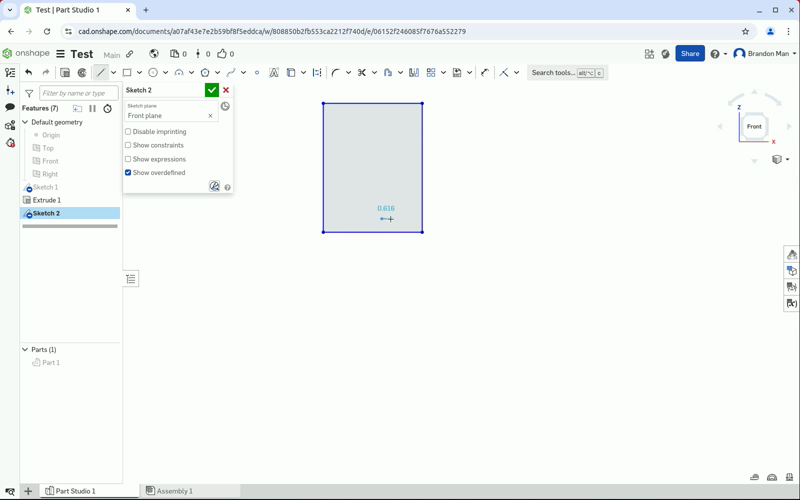
scroll(6)
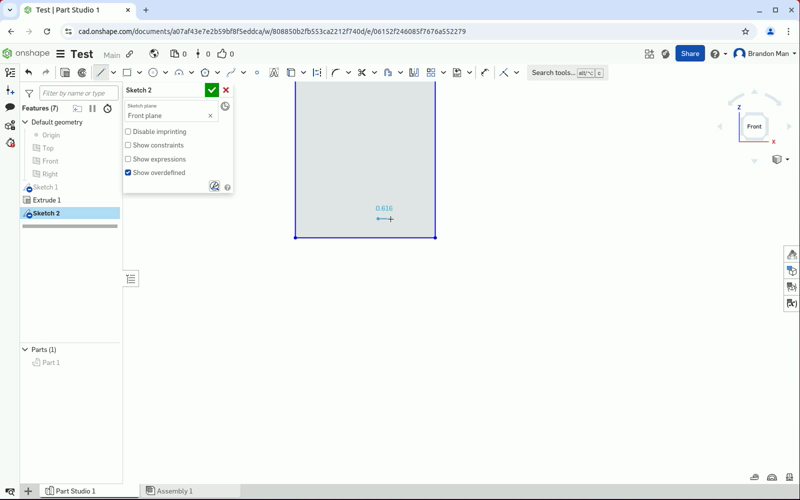
scroll(6)
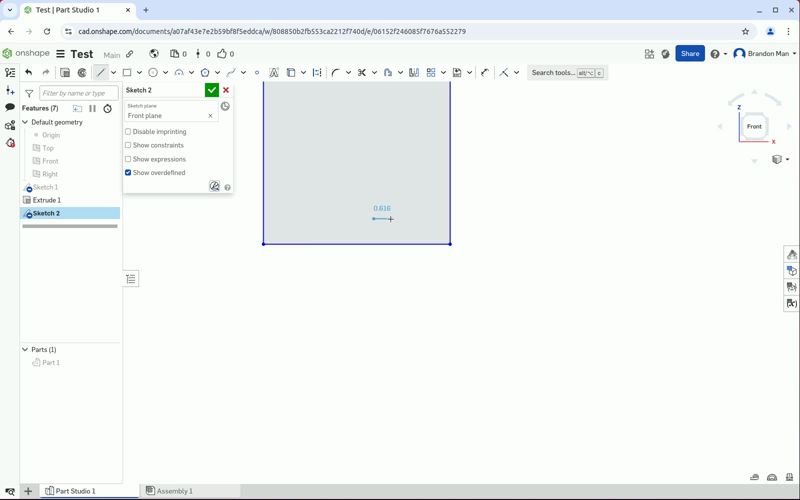
scroll(6)
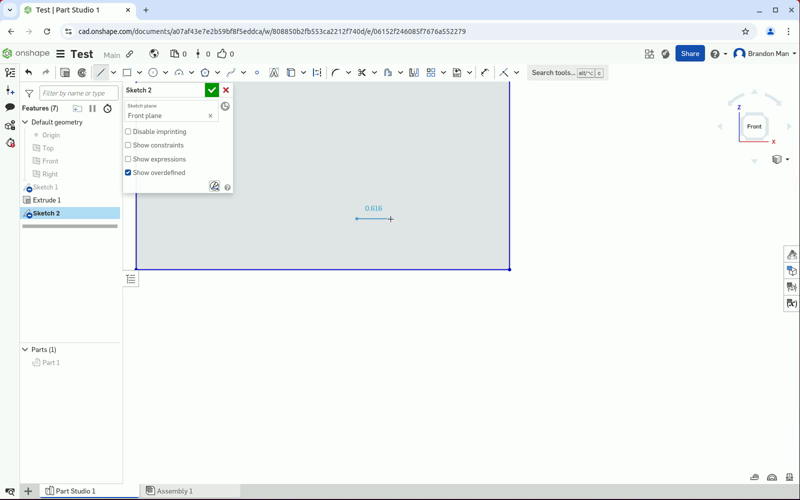
click(390, 218)
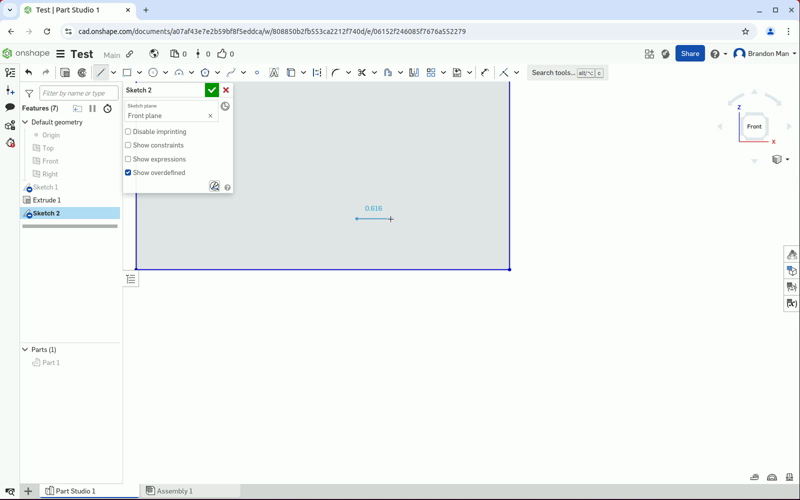
scroll(-6)
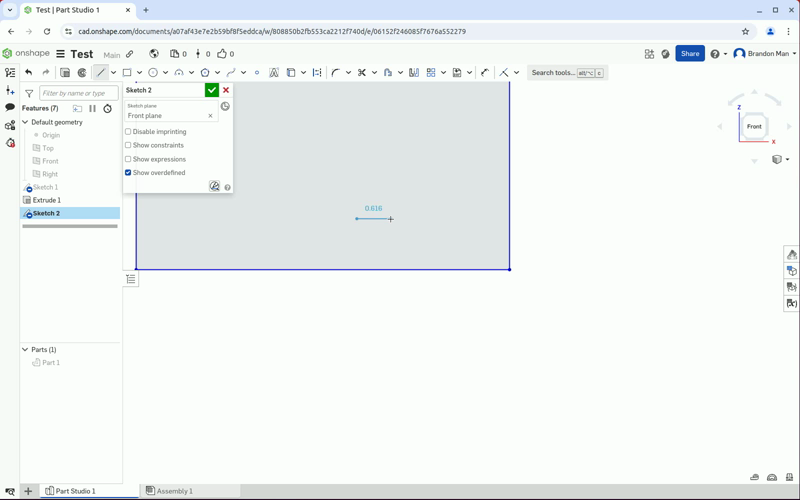
scroll(-6)
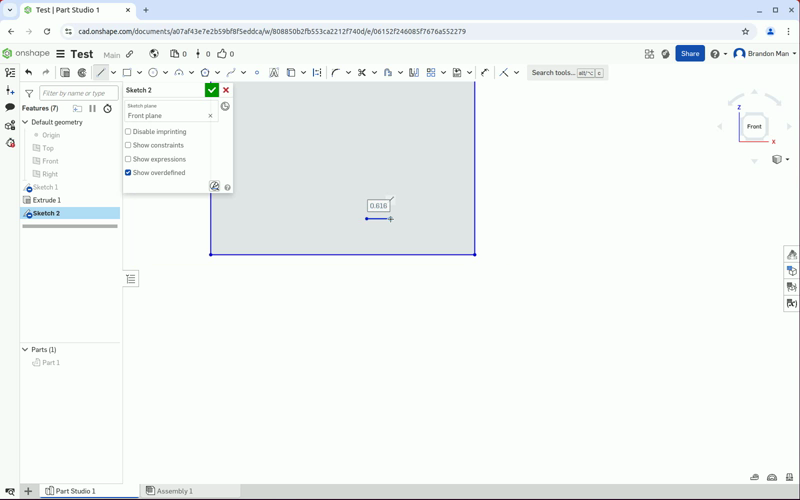
scroll(-6)
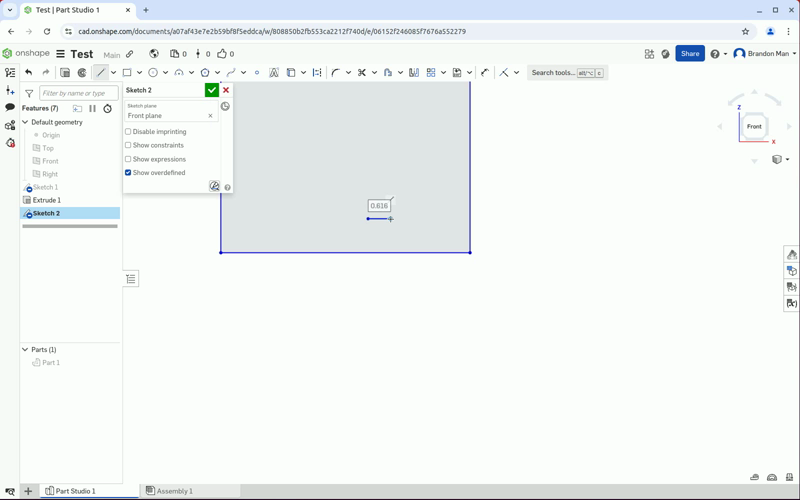
scroll(-6)
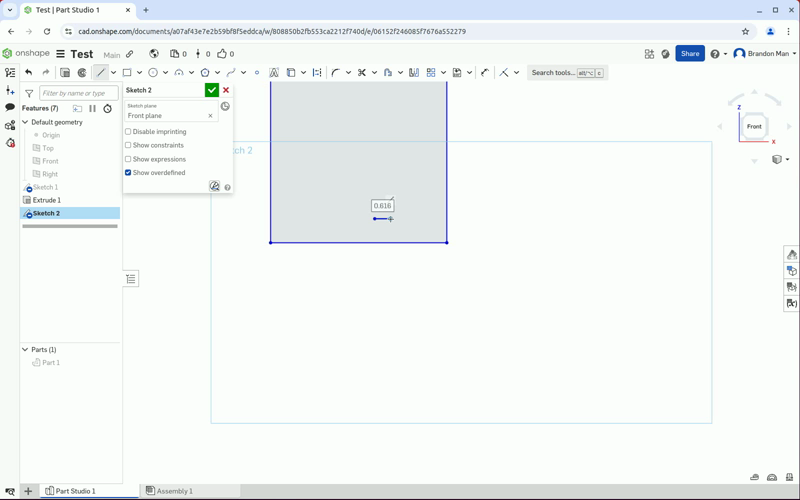
scroll(-6)
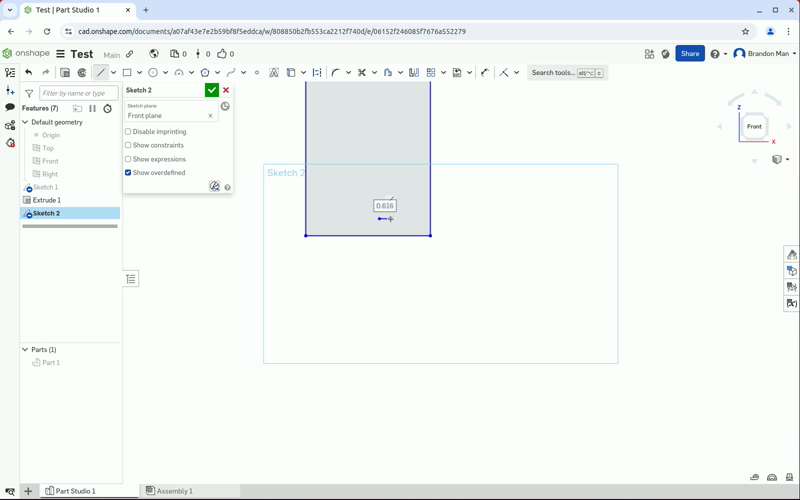
scroll(-6)
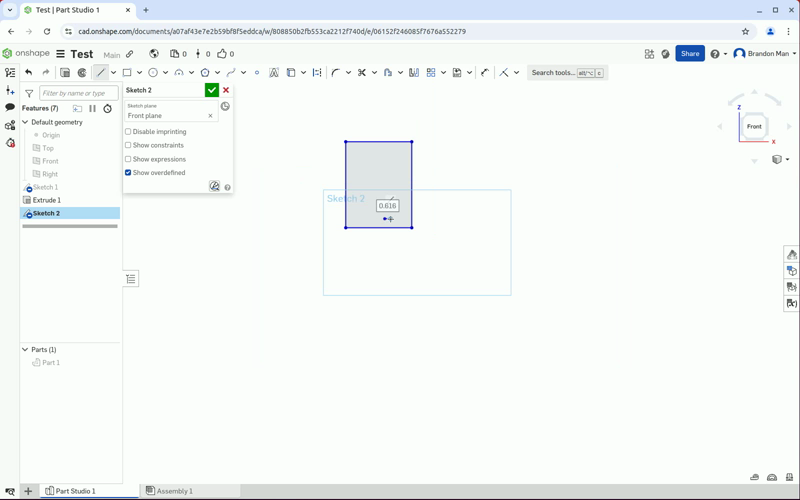
scroll(-6)
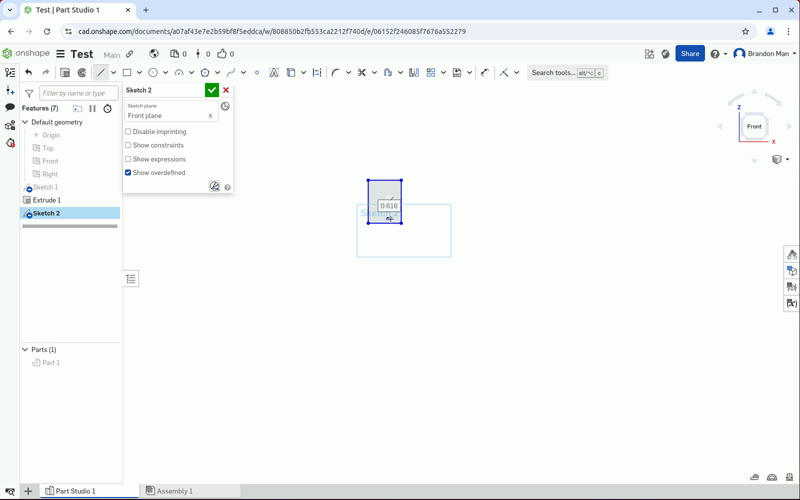
key_up(shift)
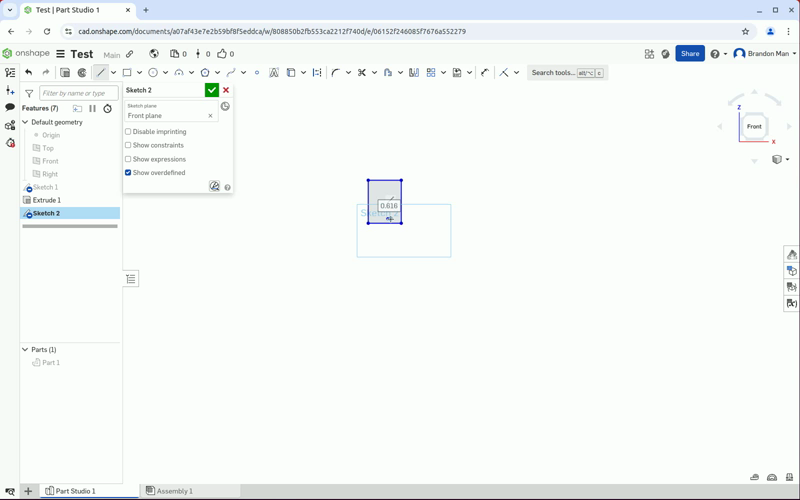
key_down(shift)
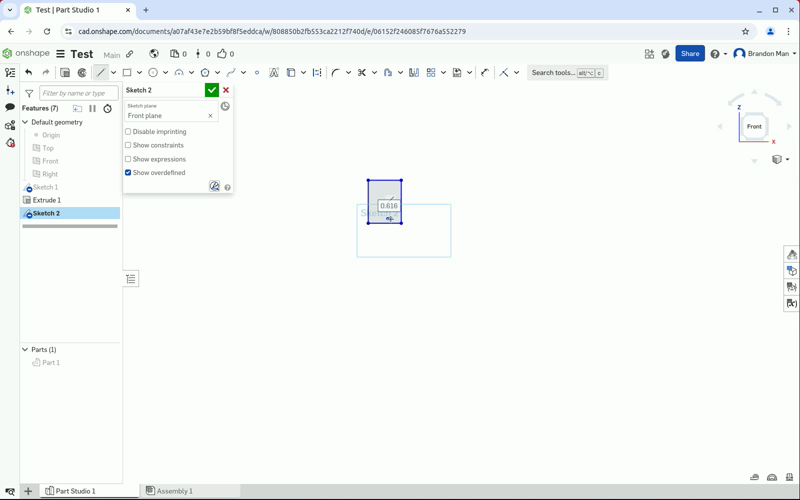
mouse_move(420, 218)
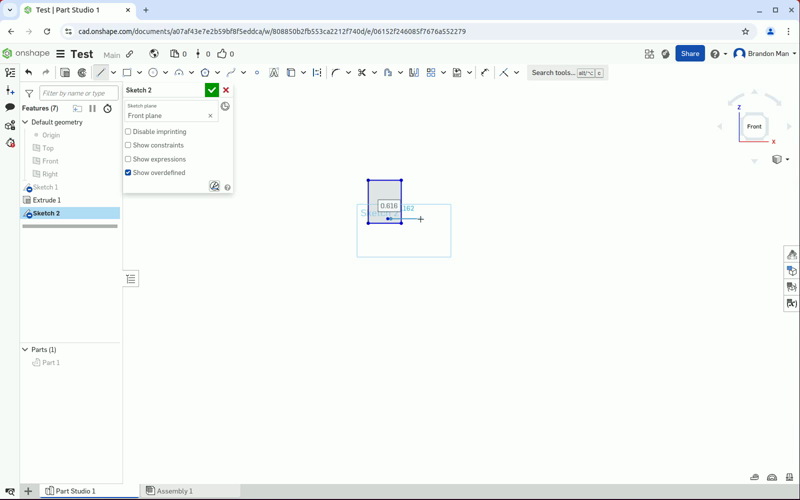
mouse_move(390, 216)
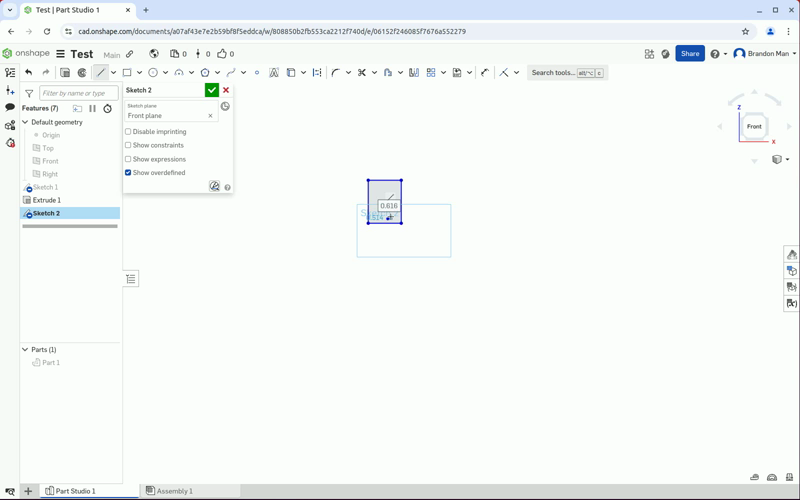
scroll(6)
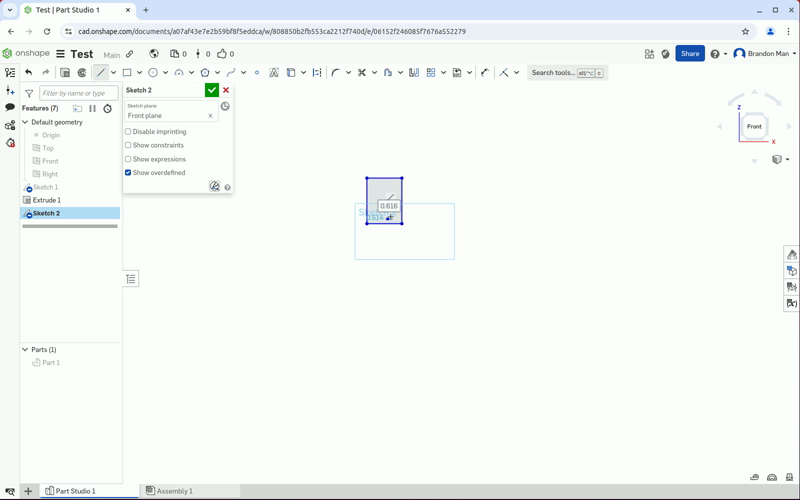
scroll(6)
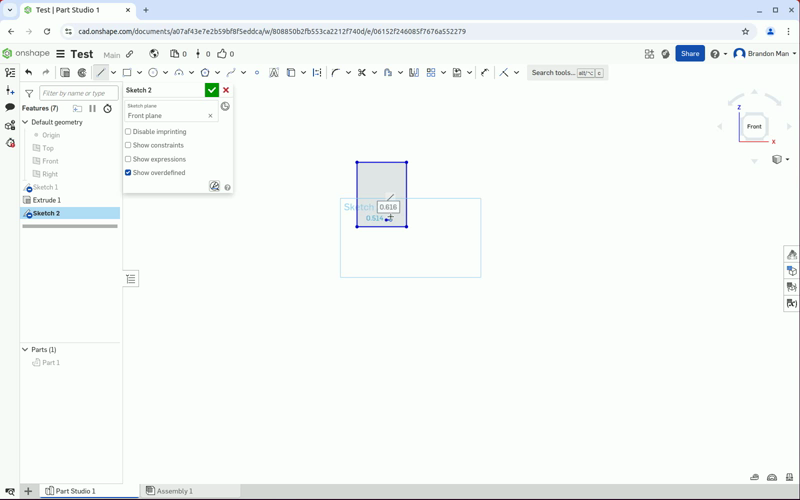
scroll(6)
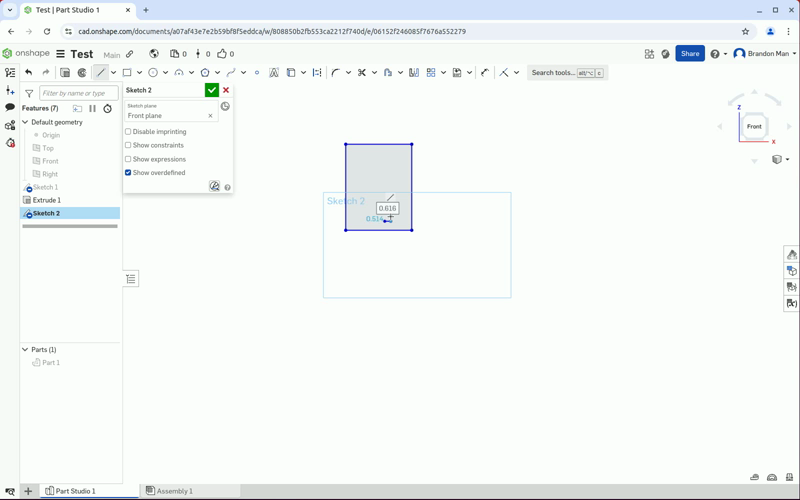
scroll(6)
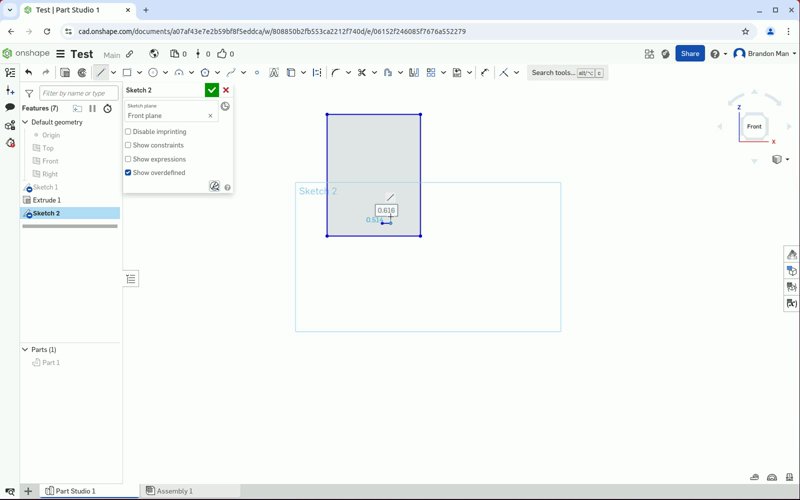
scroll(6)
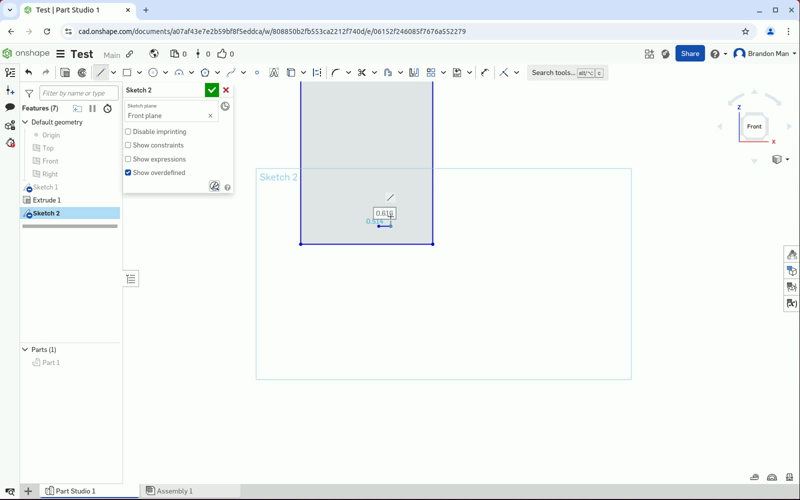
scroll(6)
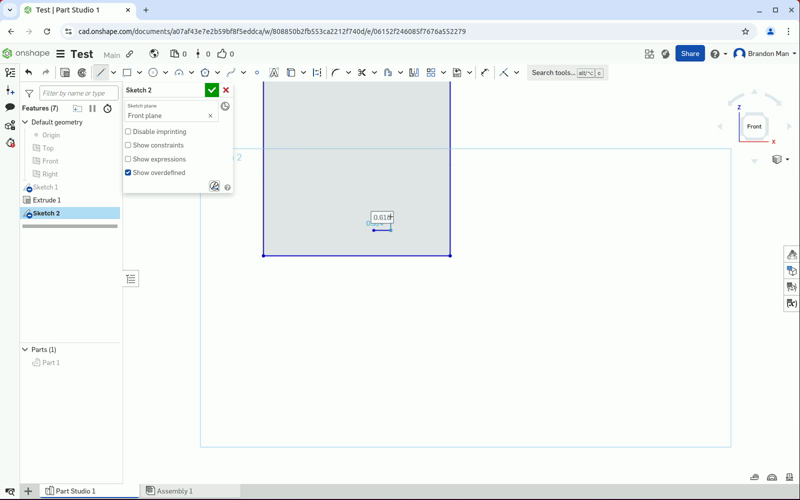
scroll(6)
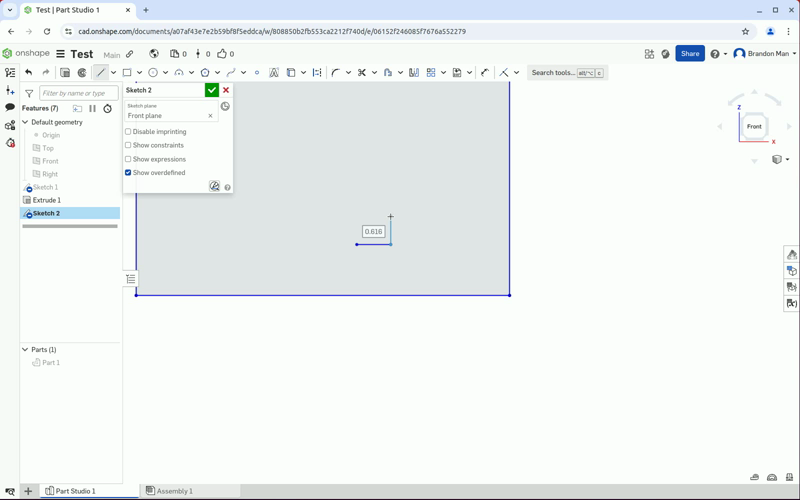
click(390, 216)
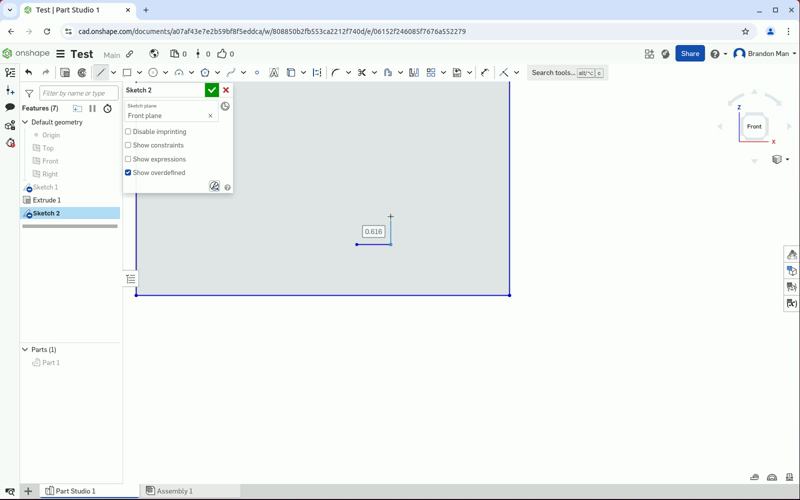
scroll(-6)
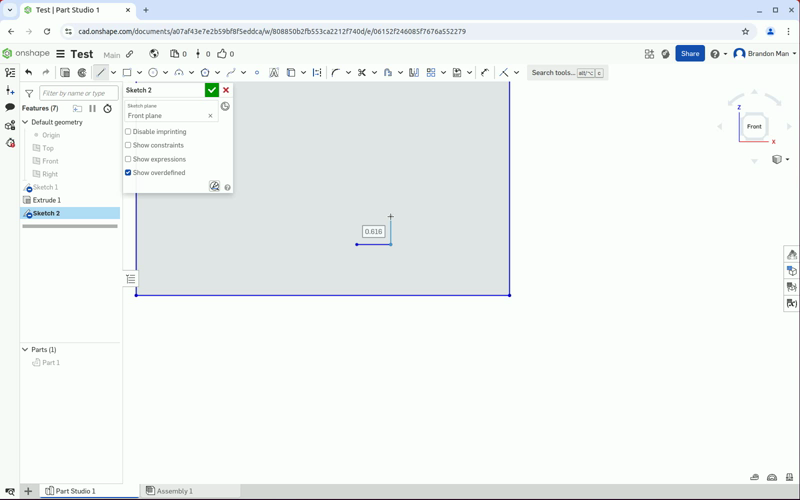
scroll(-6)
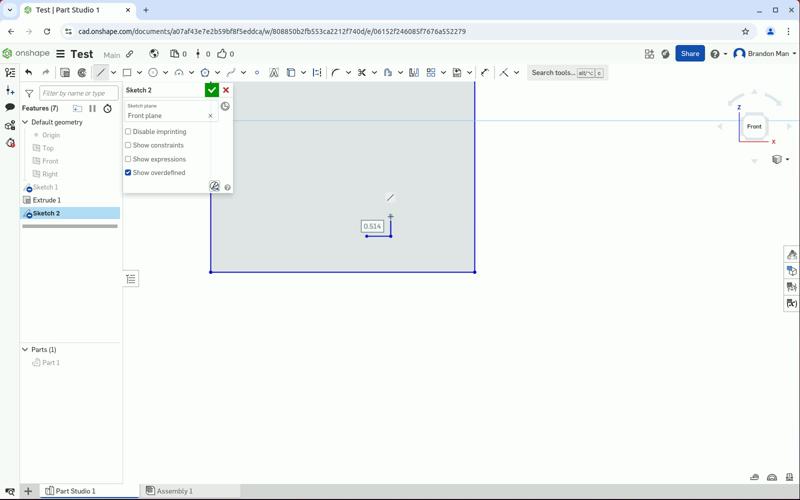
scroll(-6)
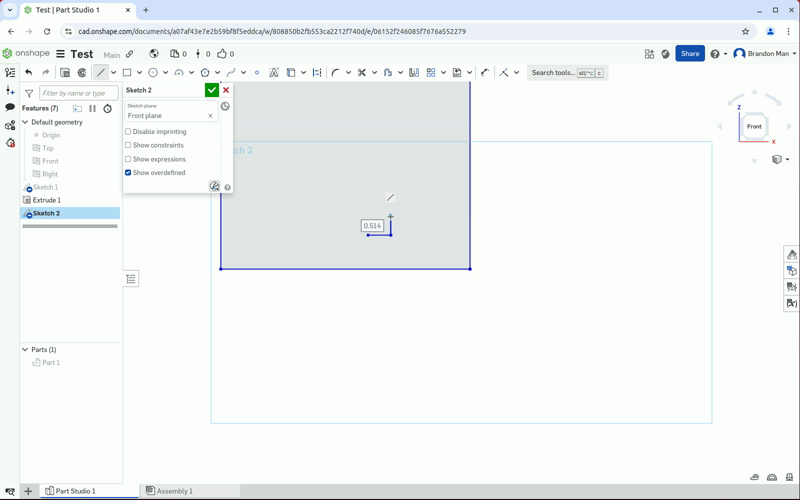
scroll(-6)
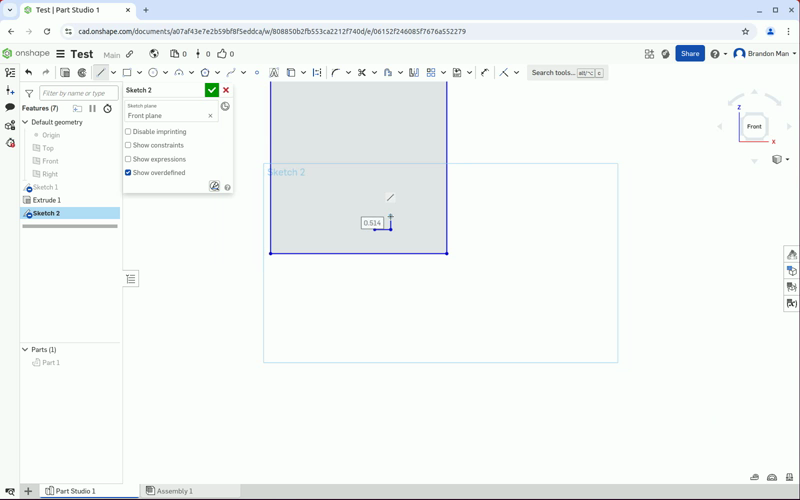
scroll(-6)
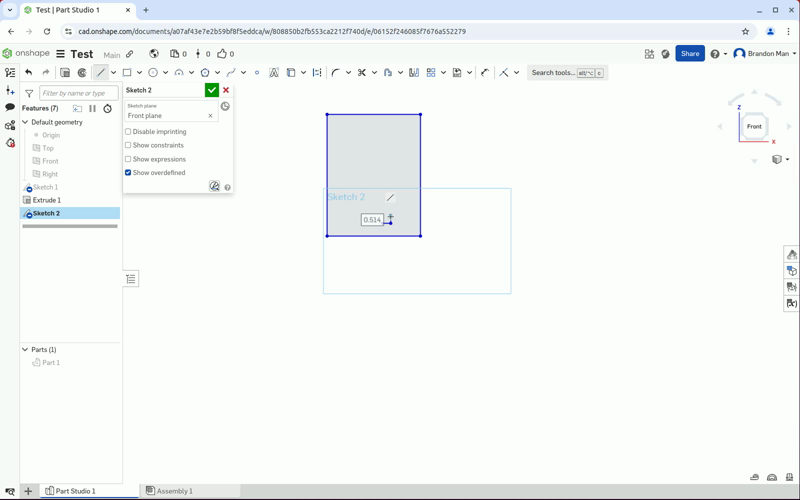
scroll(-6)
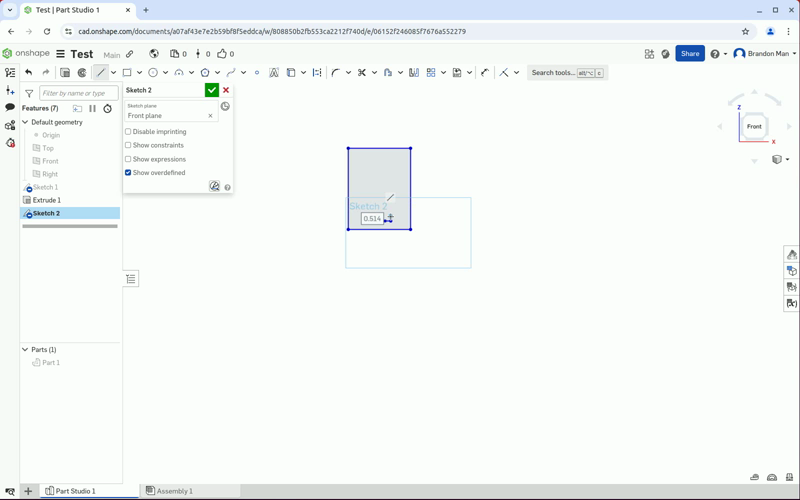
scroll(-6)
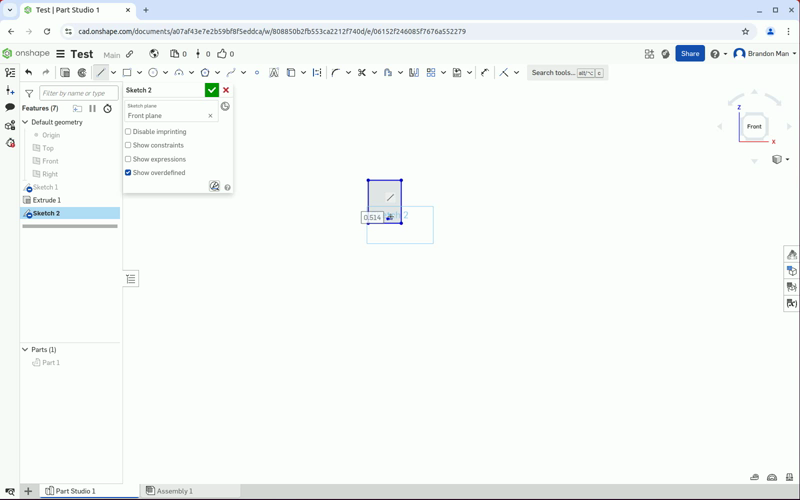
key_up(shift)
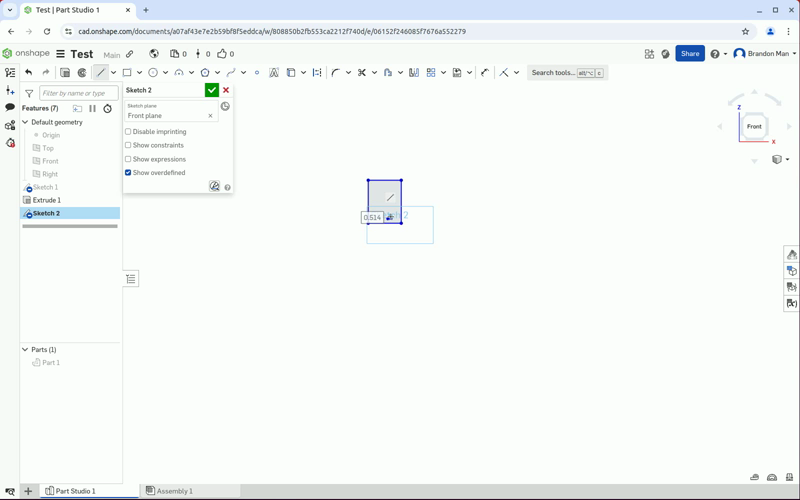
key_down(shift)
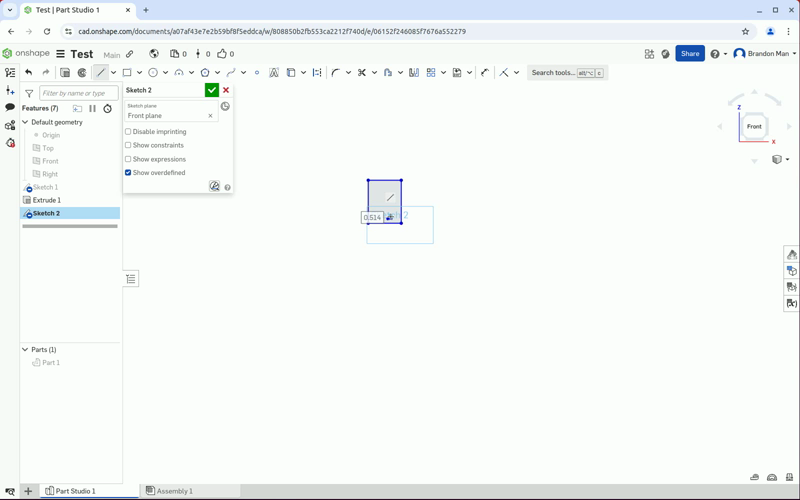
mouse_move(420, 216)
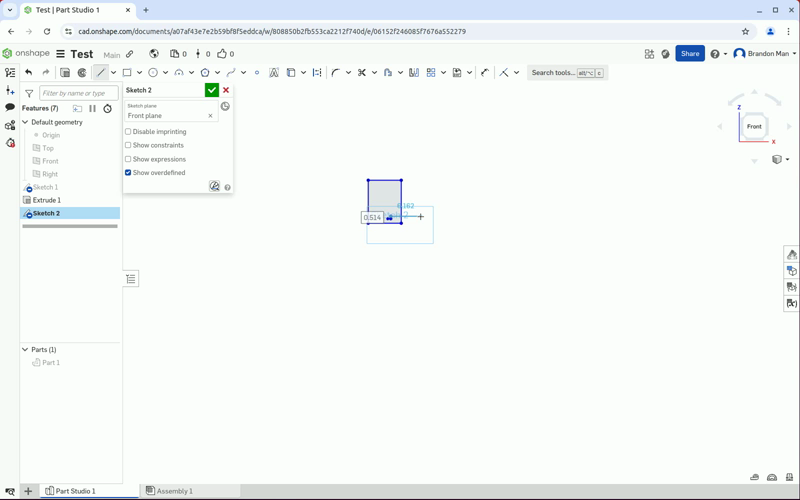
mouse_move(387, 216)
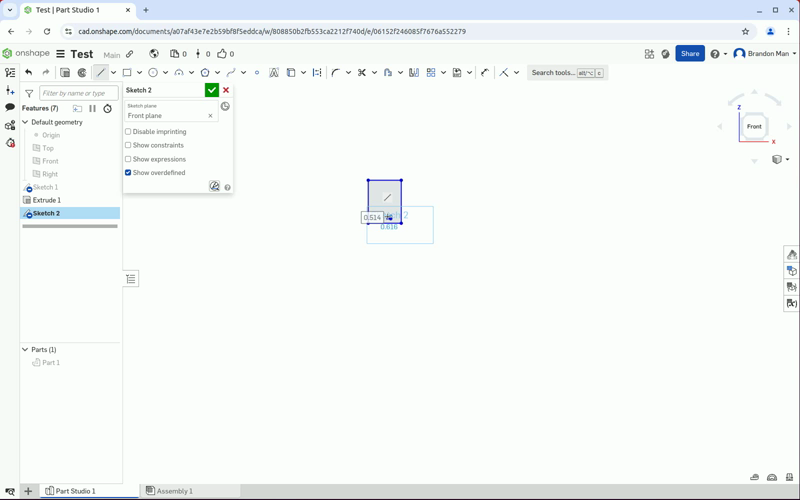
scroll(6)
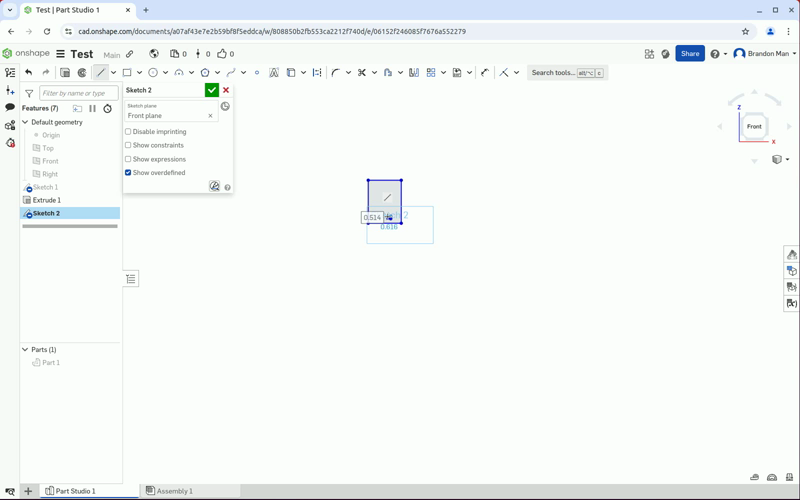
scroll(6)
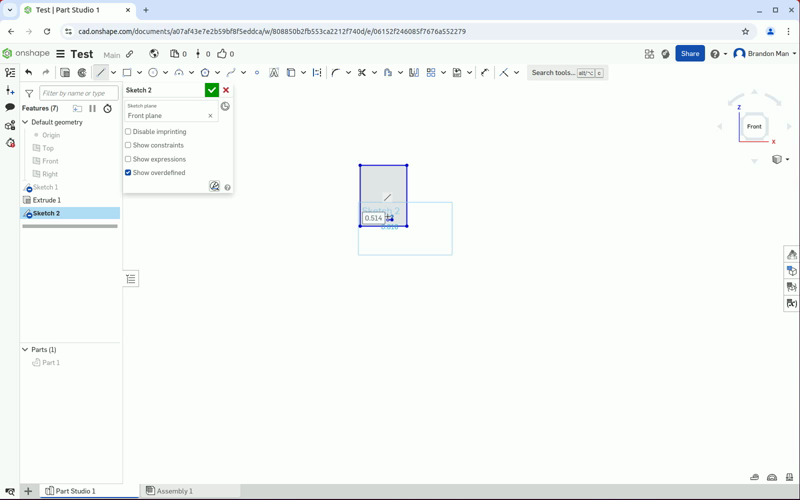
scroll(6)
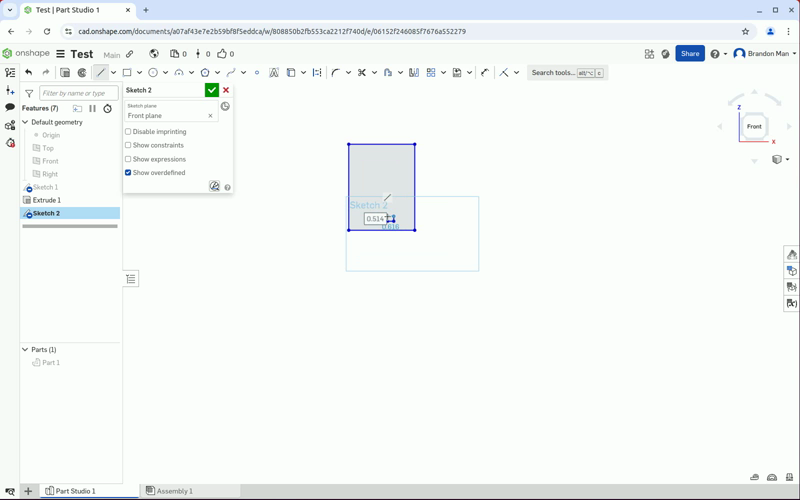
scroll(6)
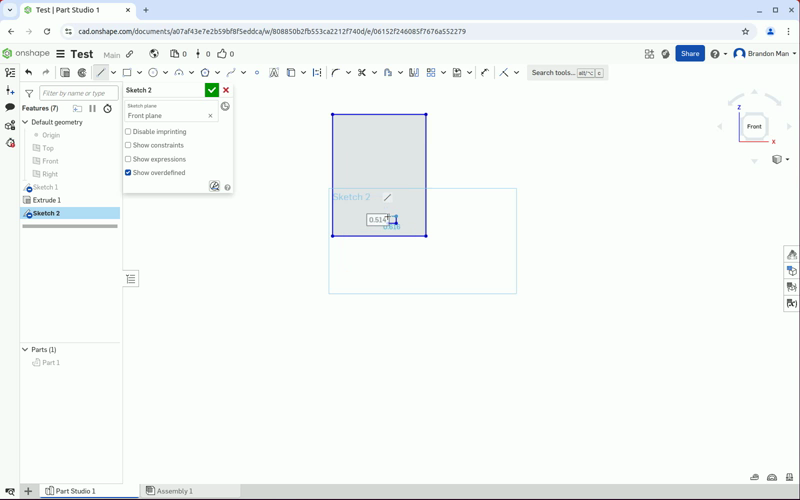
scroll(6)
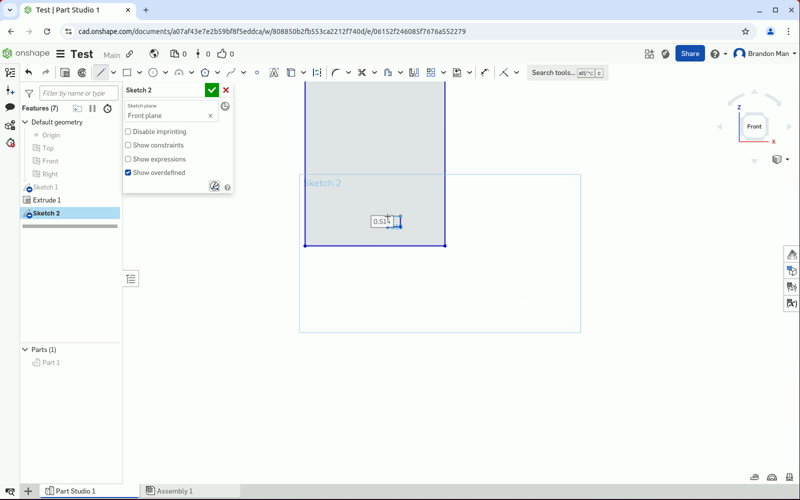
scroll(6)
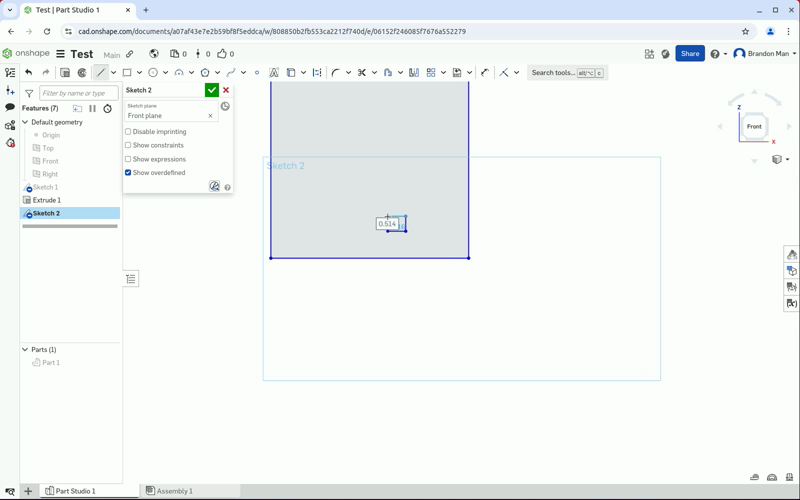
scroll(6)
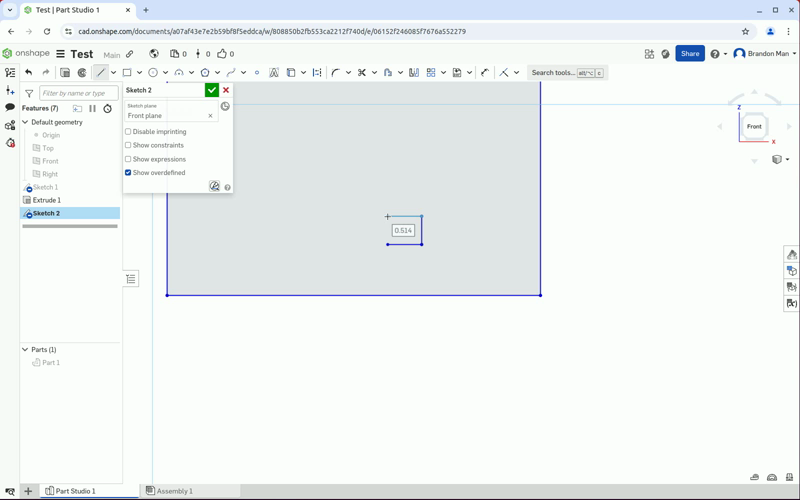
click(387, 216)
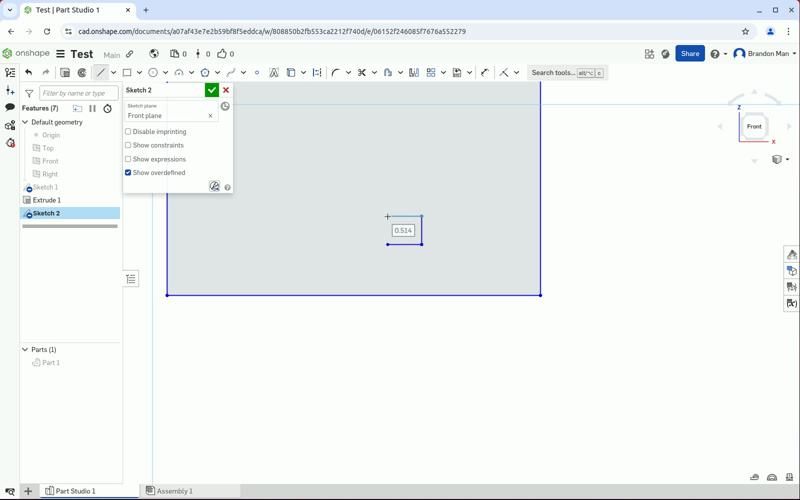
scroll(-6)
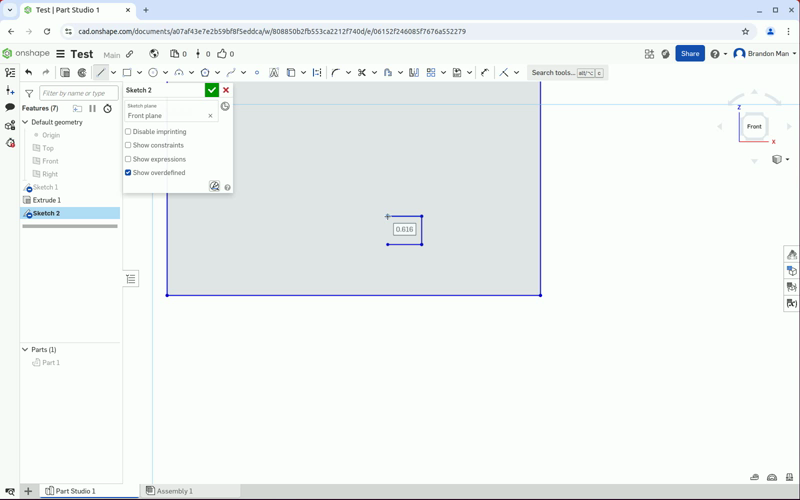
scroll(-6)
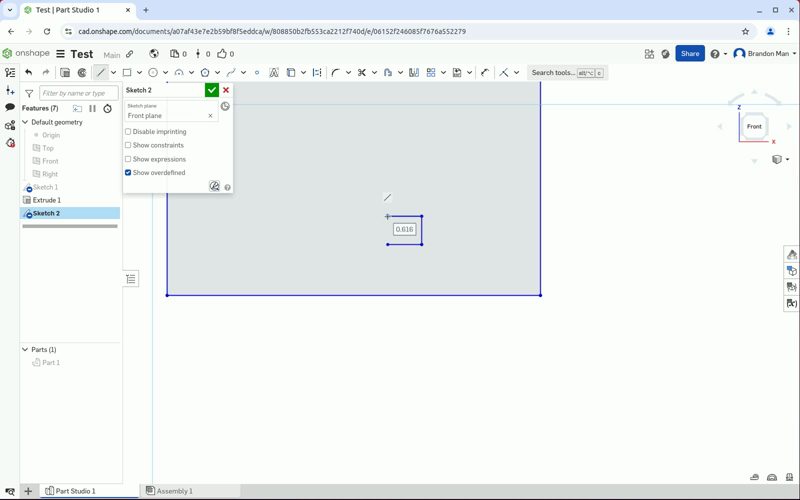
scroll(-6)
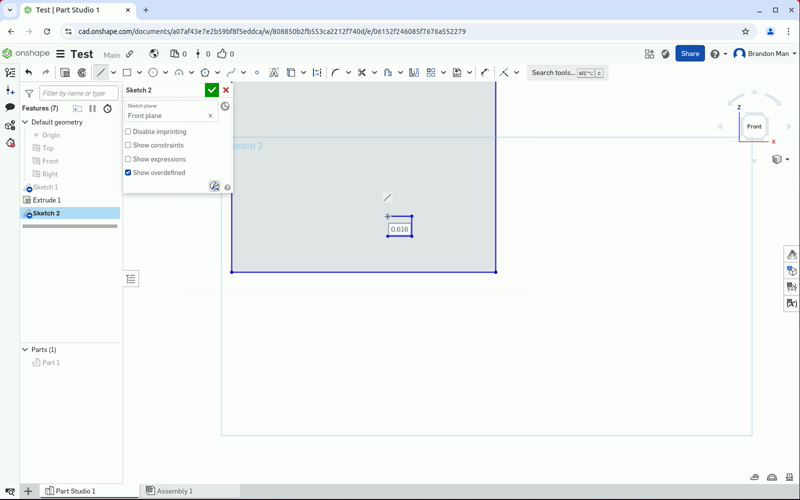
scroll(-6)
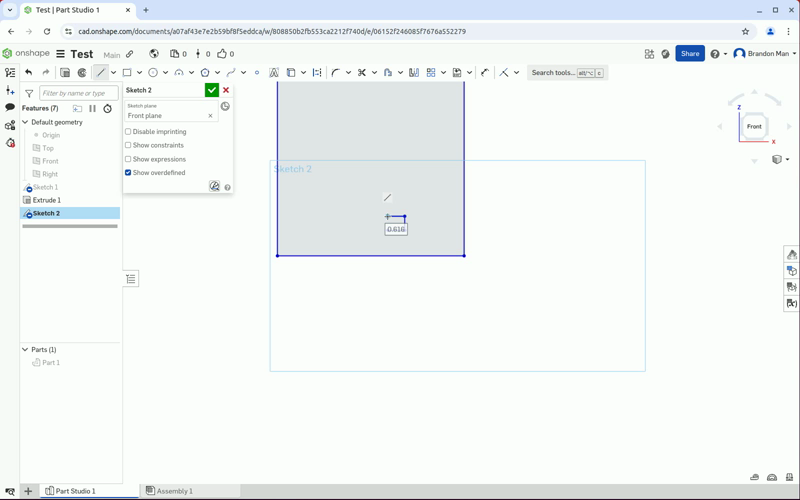
scroll(-6)
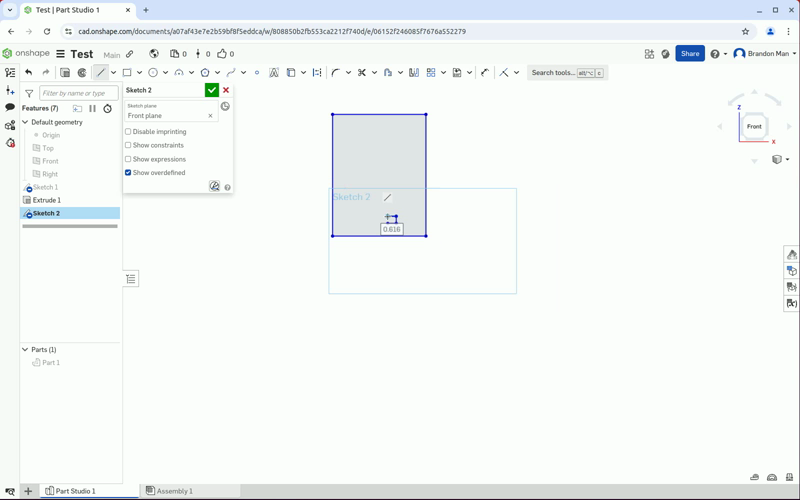
scroll(-6)
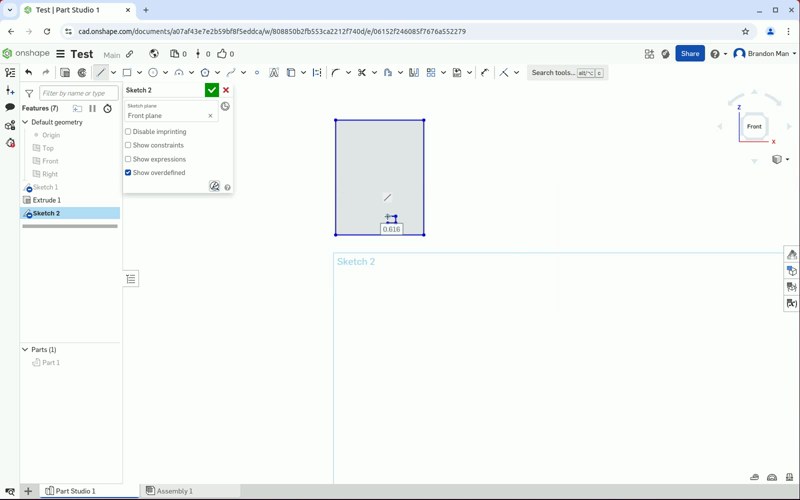
scroll(-6)
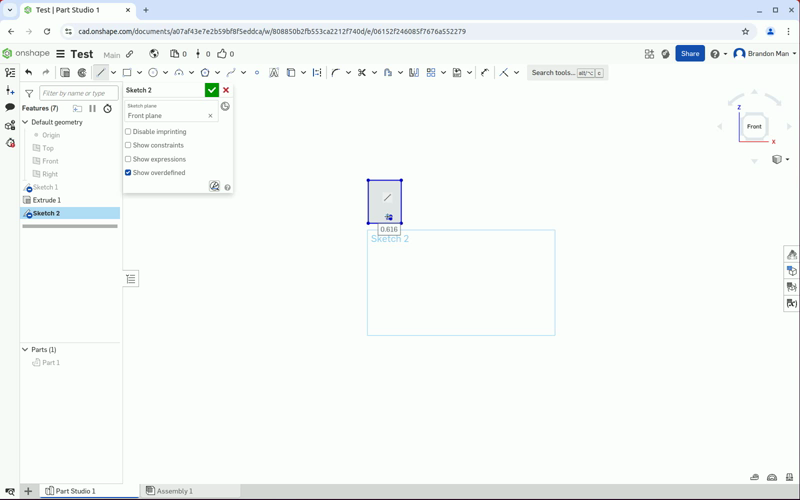
key_up(shift)
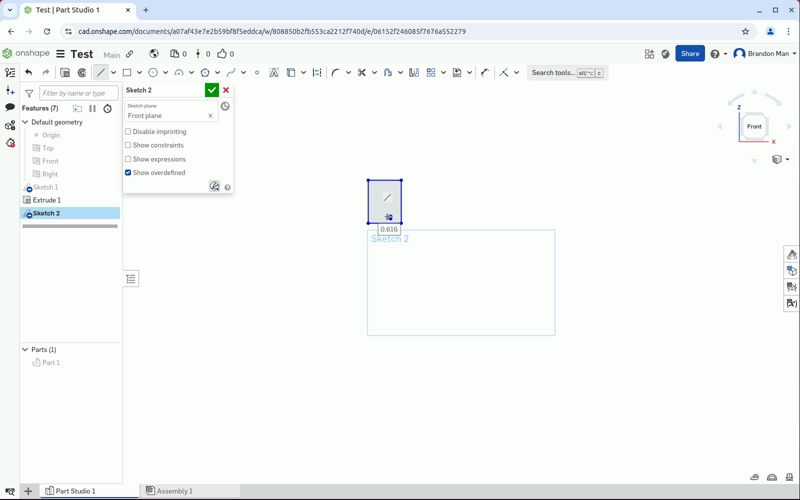
mouse_move(417, 216)
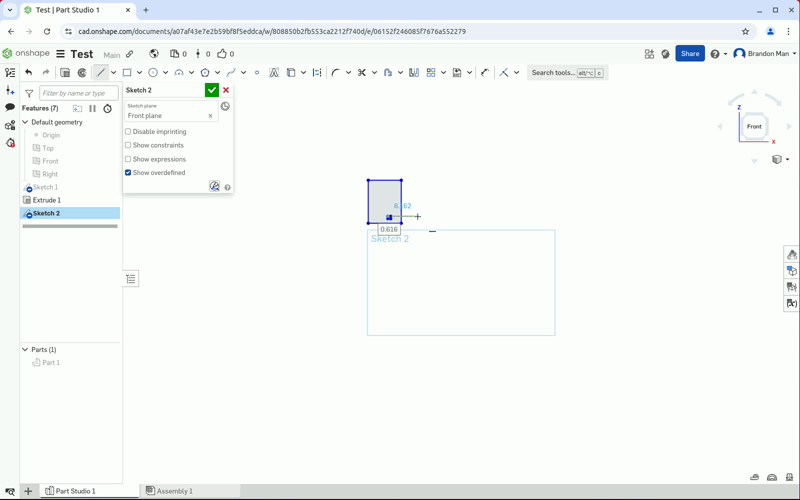
key_down(shift)
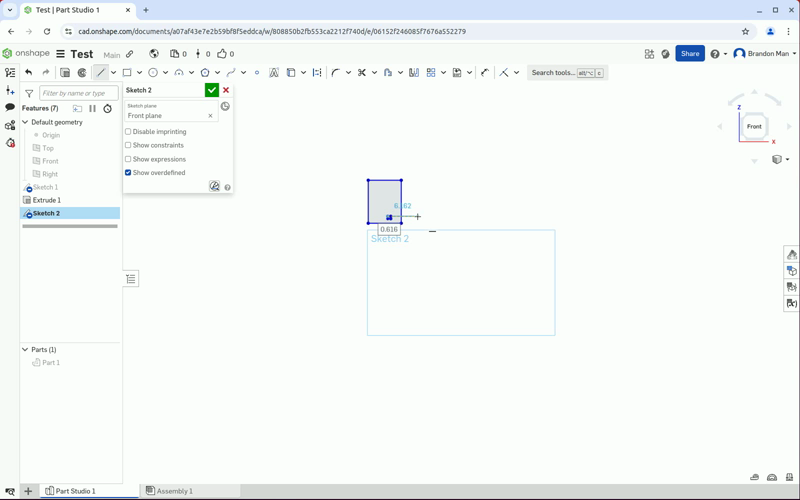
mouse_move(387, 218)
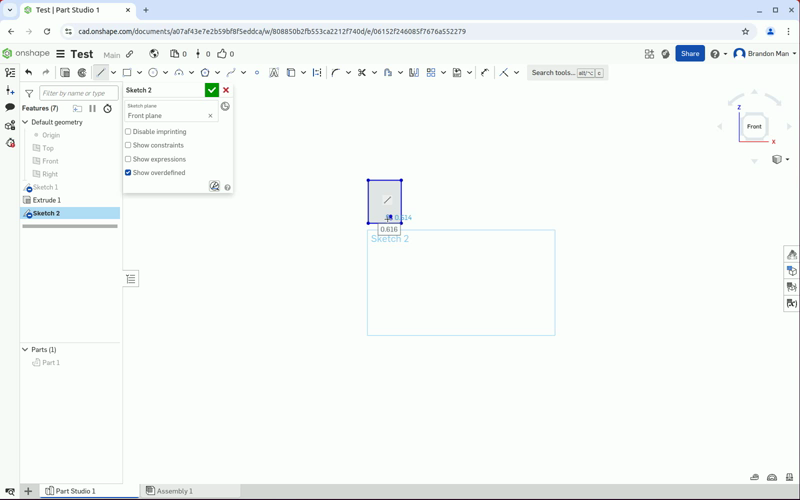
scroll(6)
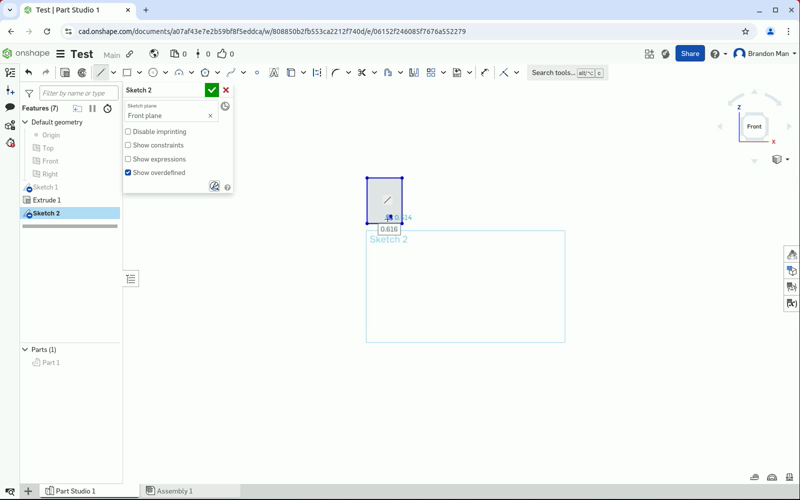
scroll(6)
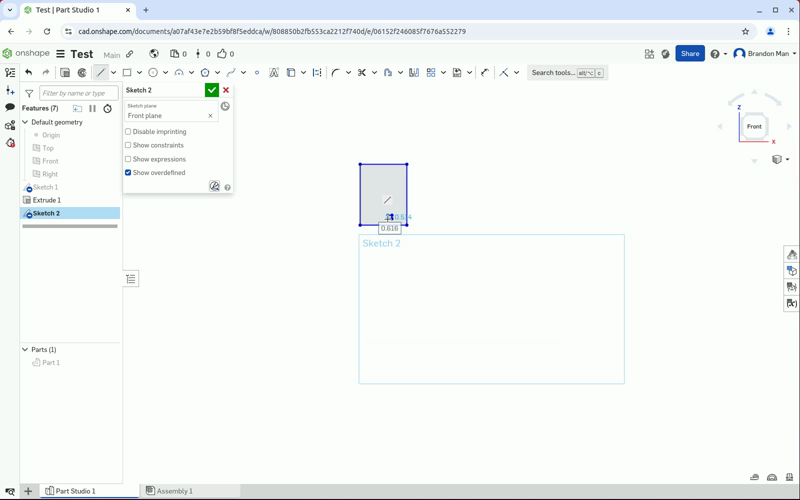
scroll(6)
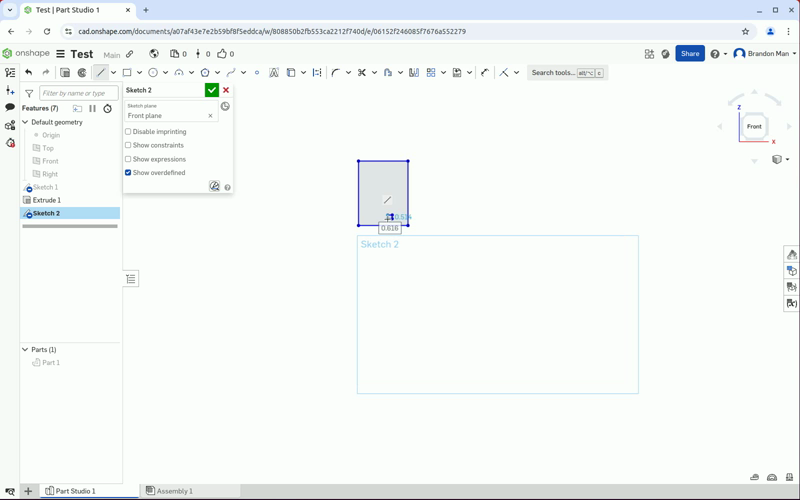
scroll(6)
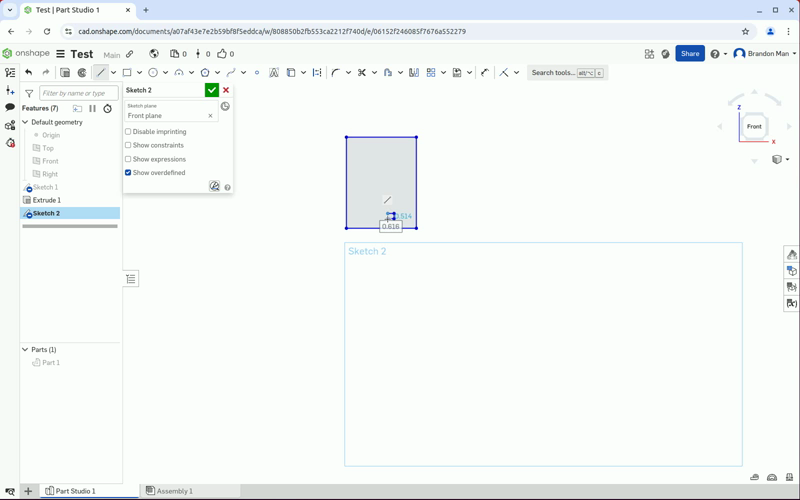
scroll(6)
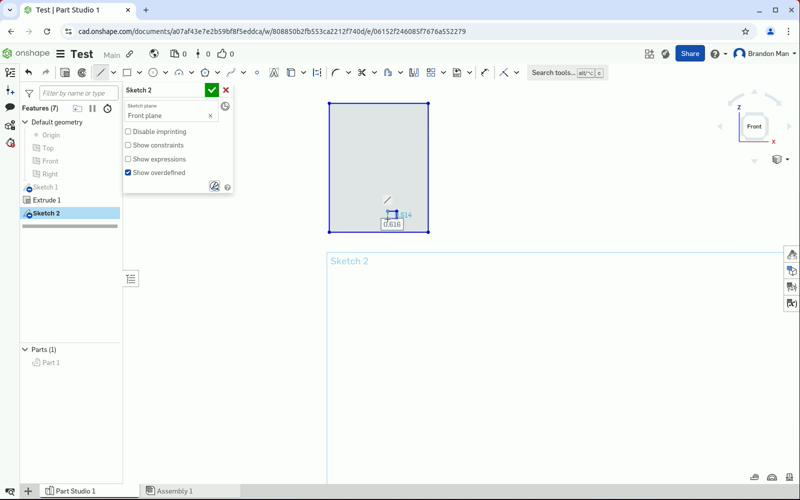
scroll(6)
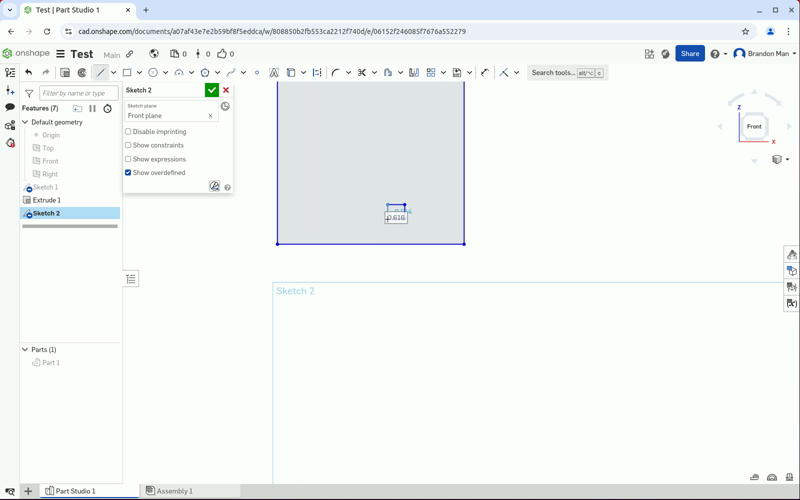
scroll(6)
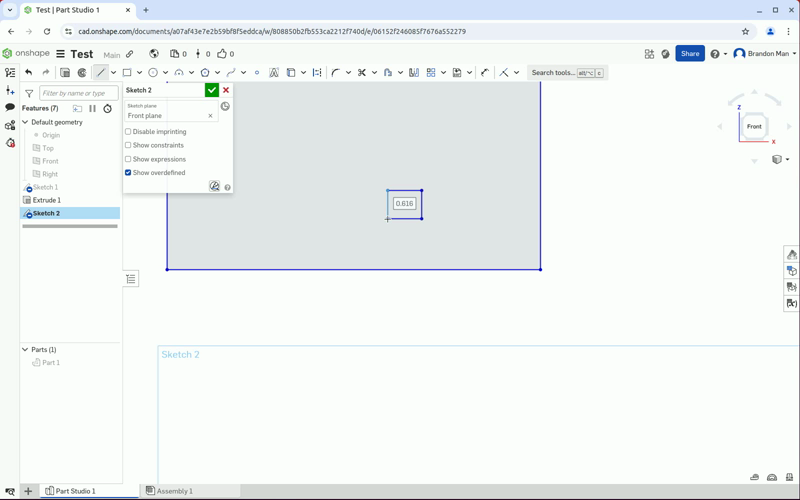
key_up(shift)
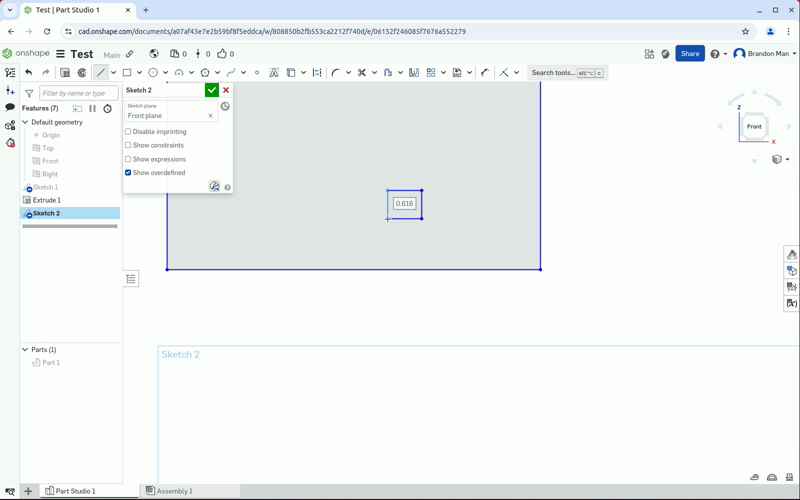
click(387, 218)
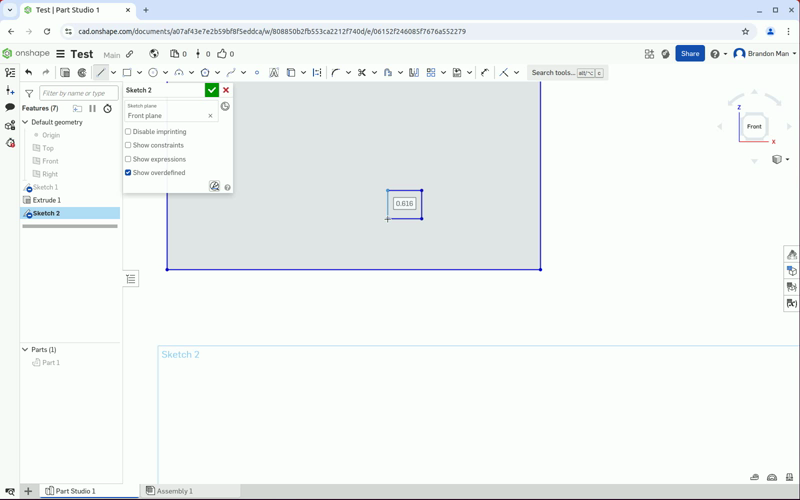
scroll(-6)
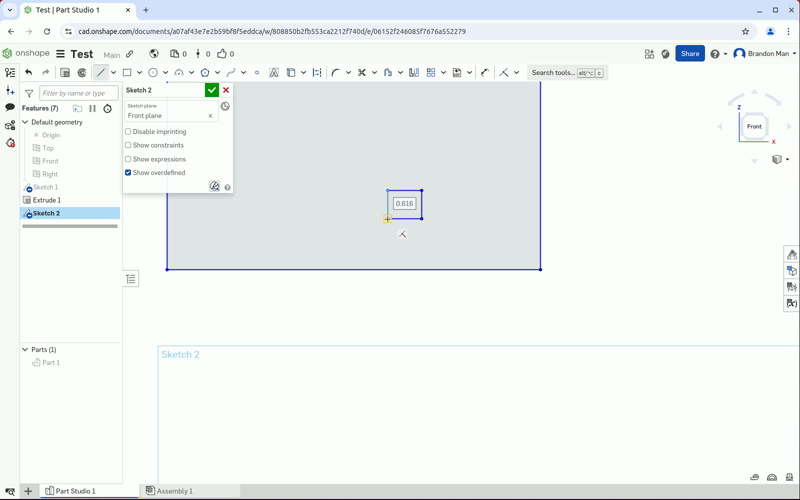
scroll(-6)
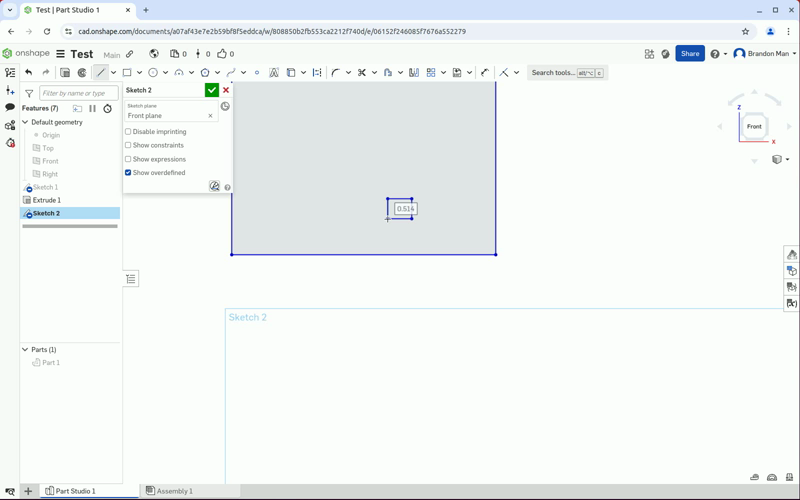
scroll(-6)
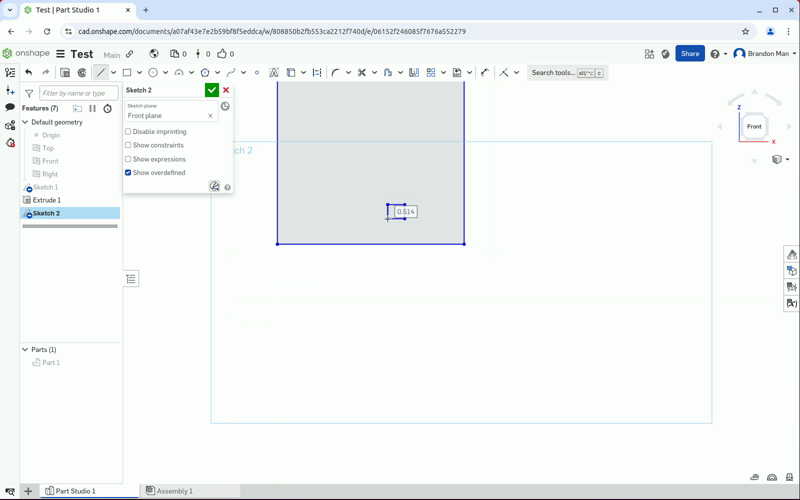
scroll(-6)
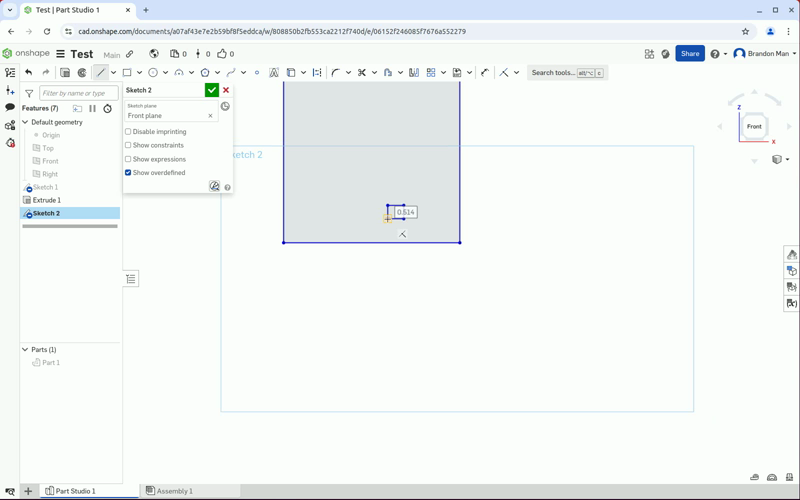
scroll(-6)
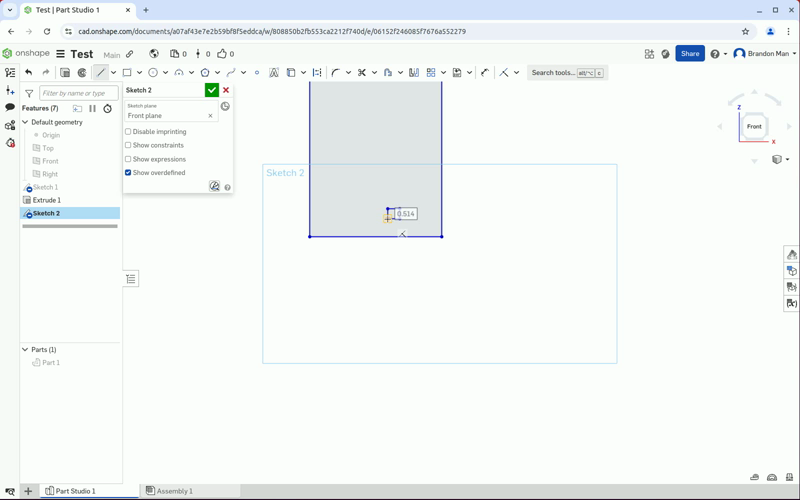
scroll(-6)
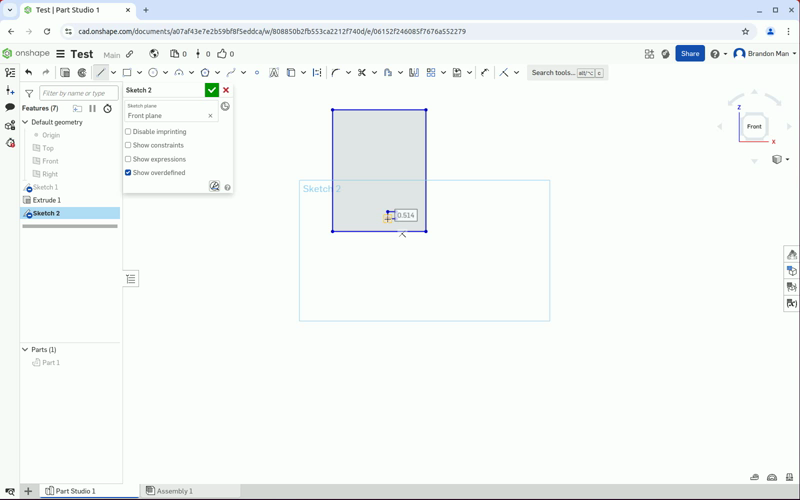
scroll(-6)
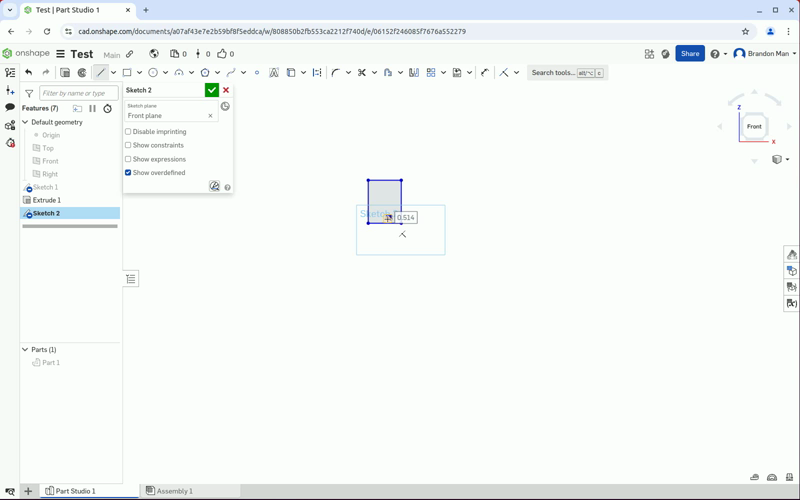
key(esc)
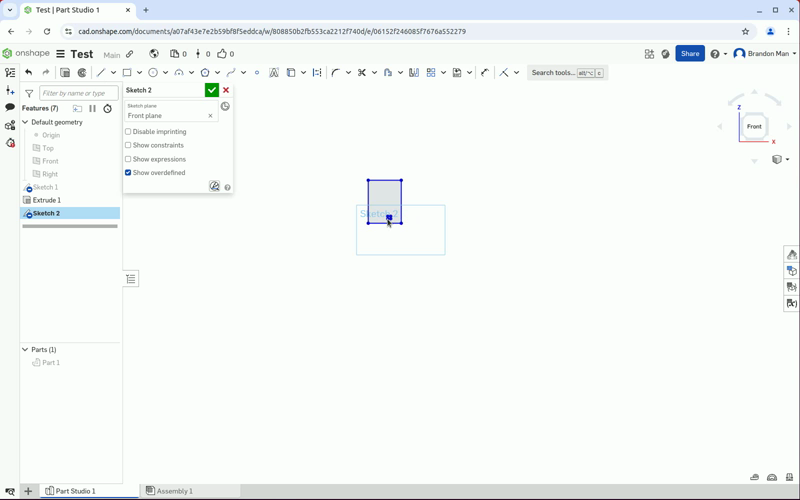
mouse_move(394, 186)
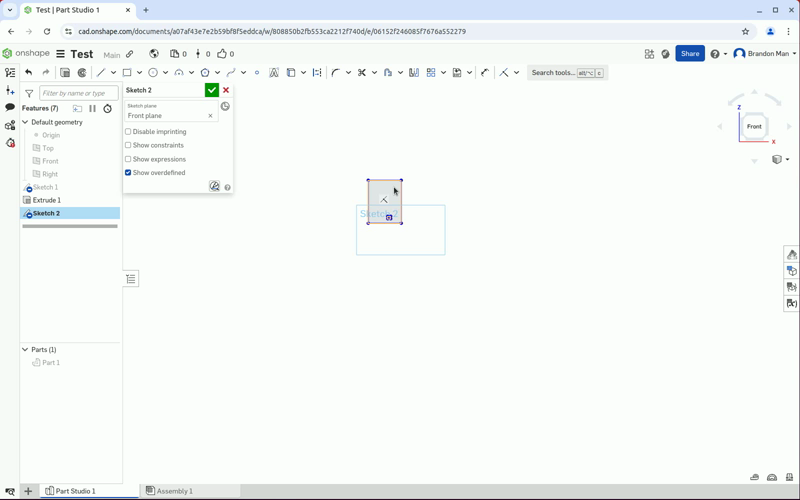
scroll(6)
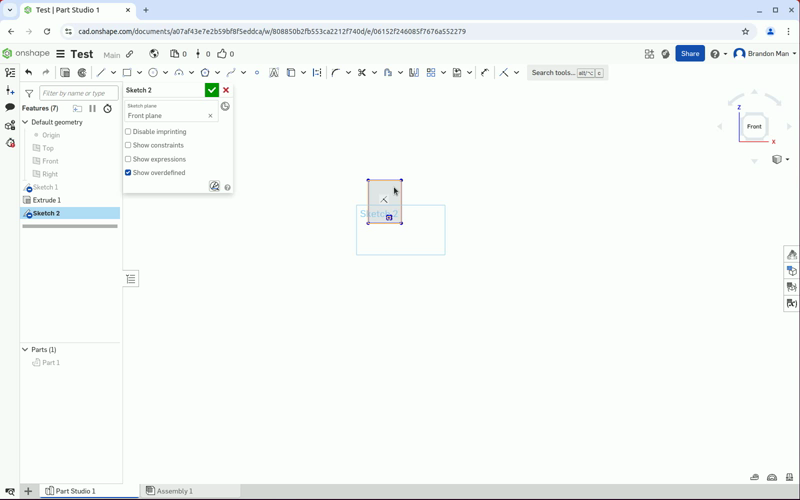
scroll(6)
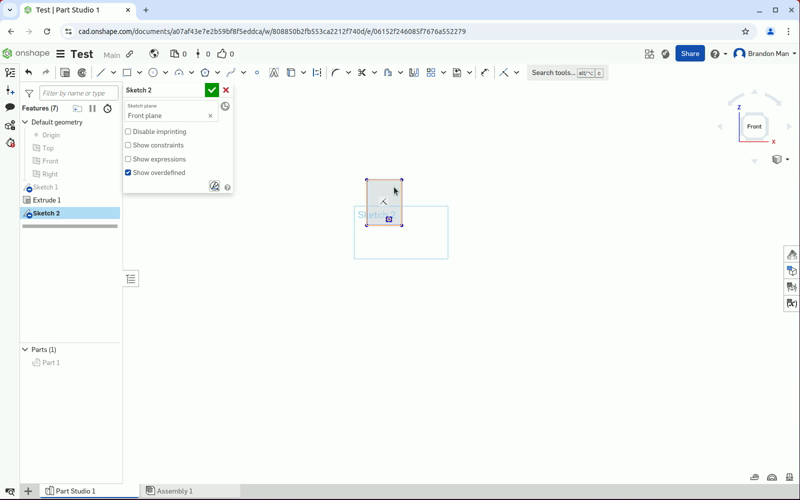
scroll(6)
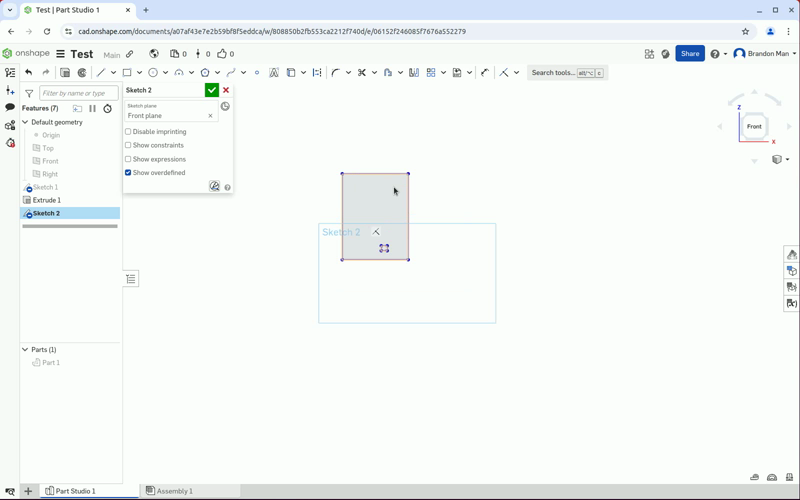
scroll(6)
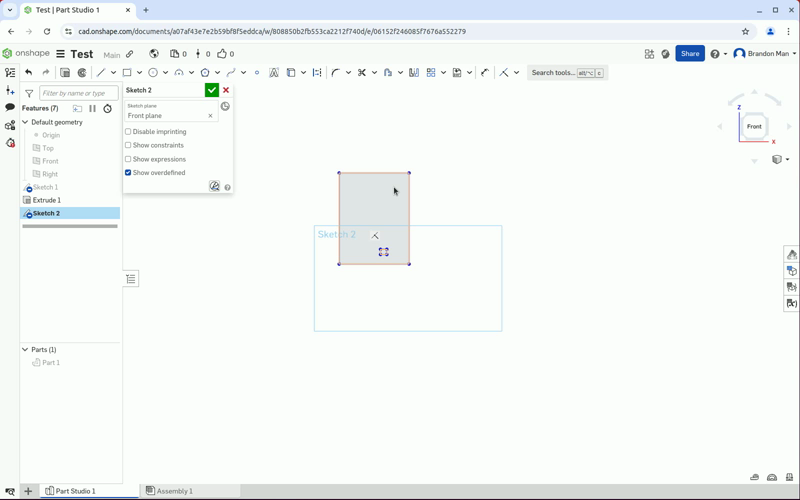
scroll(6)
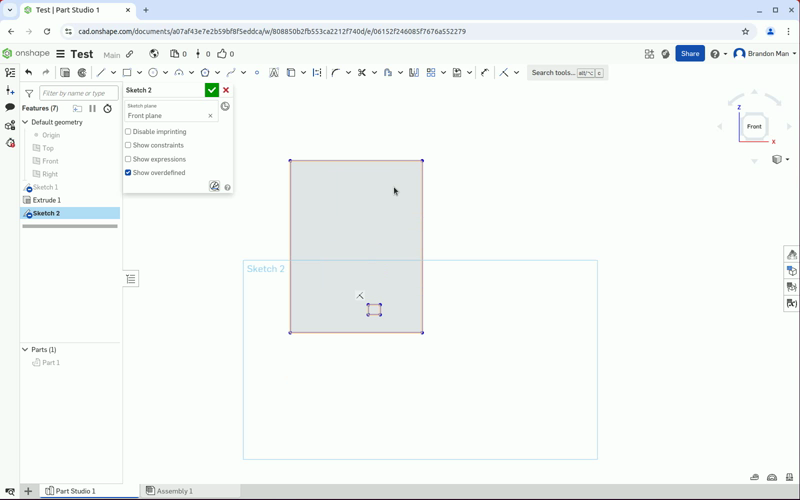
scroll(6)
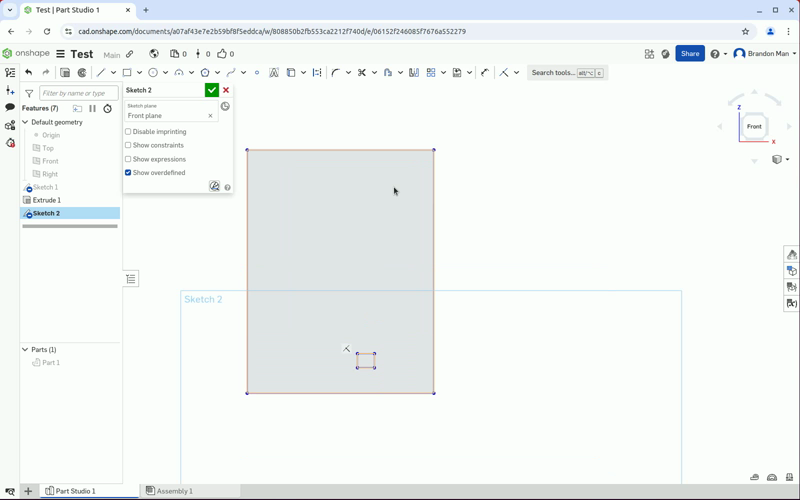
scroll(6)
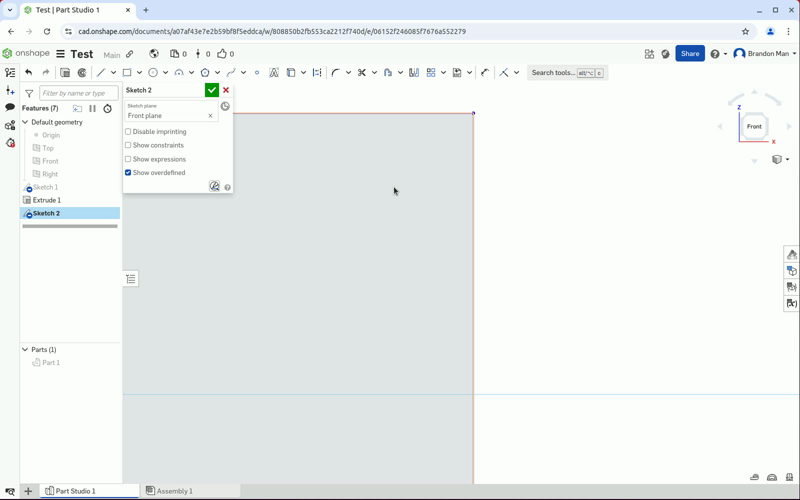
click(394, 186)
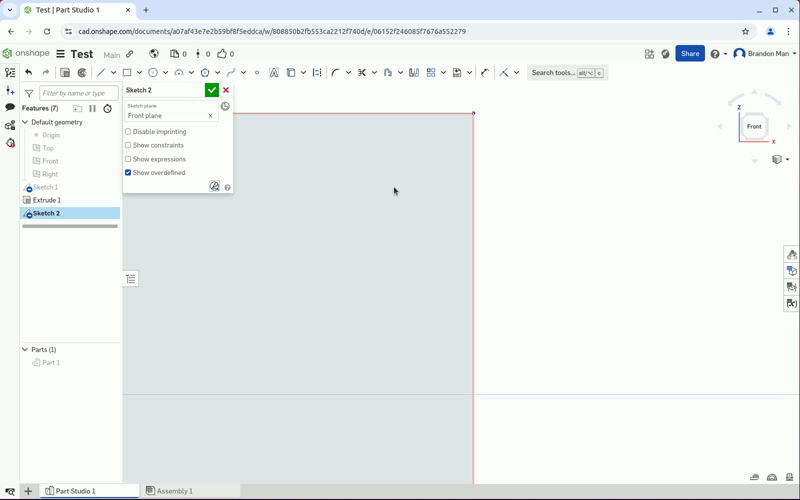
scroll(-6)
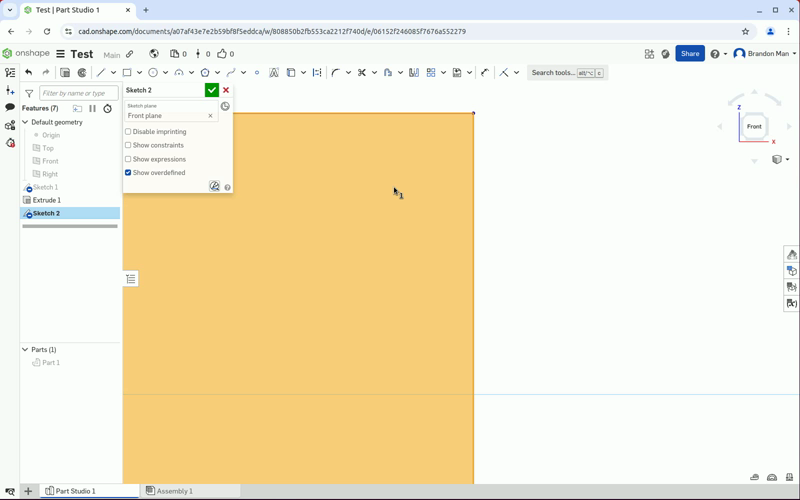
scroll(-6)
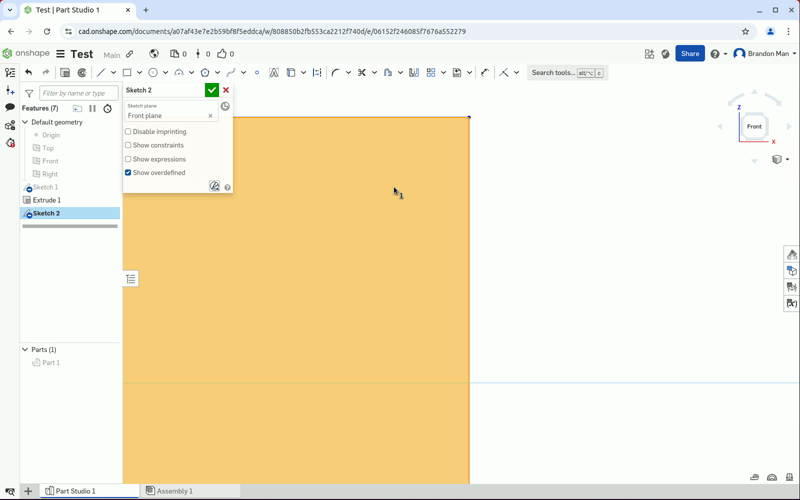
scroll(-6)
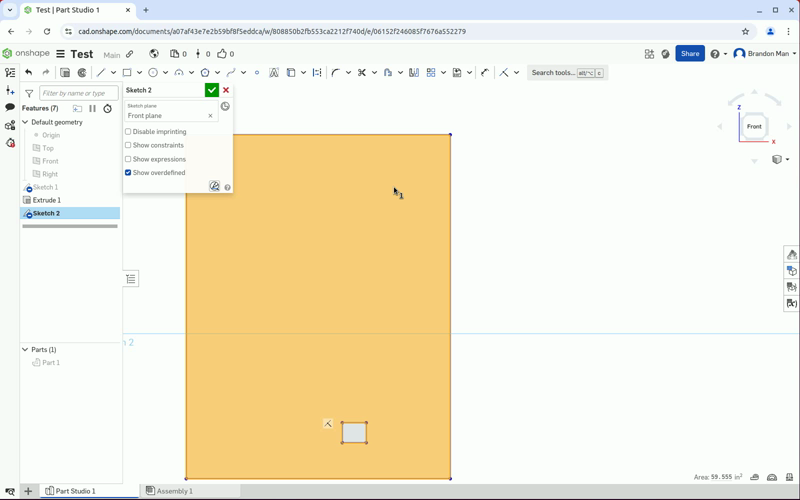
scroll(-6)
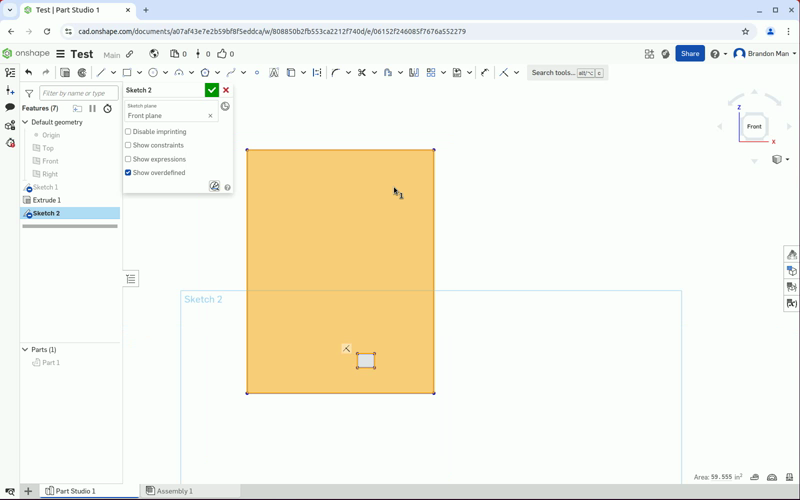
scroll(-6)
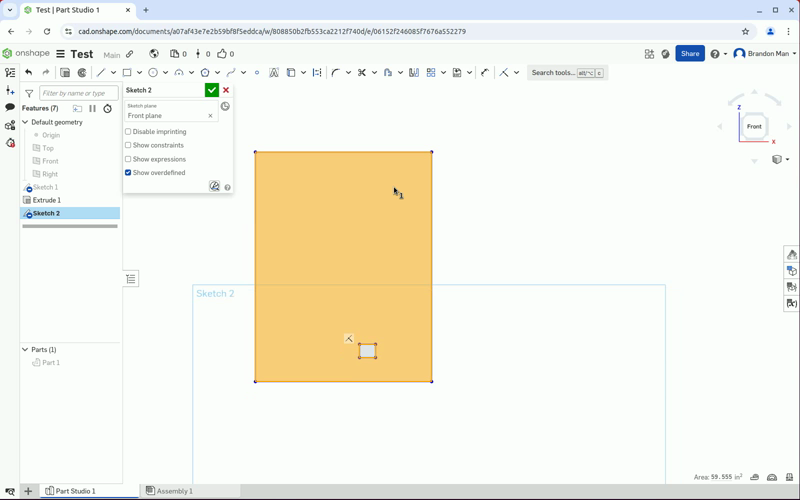
scroll(-6)
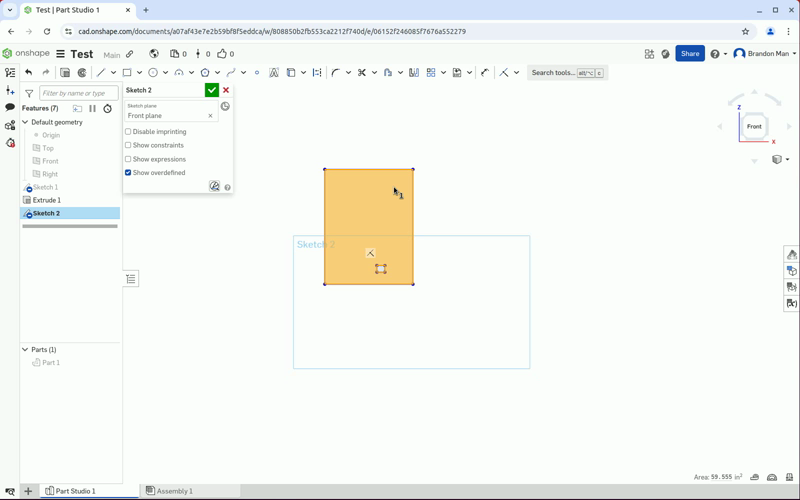
scroll(-6)
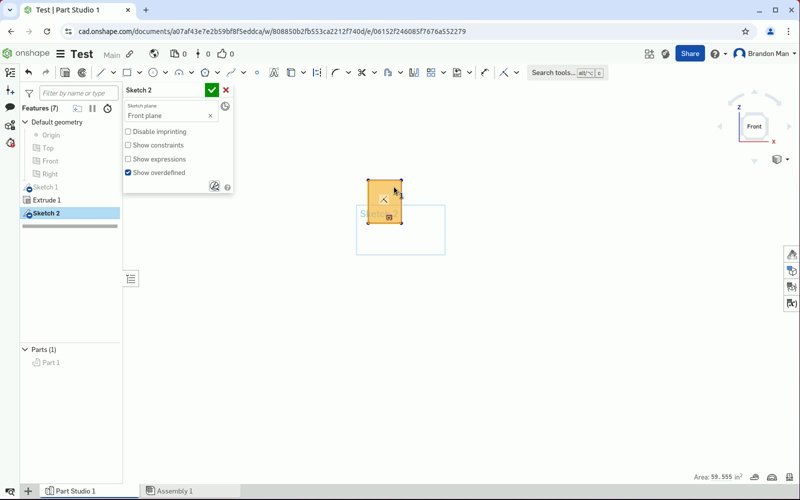
mouse_move(73, 352)
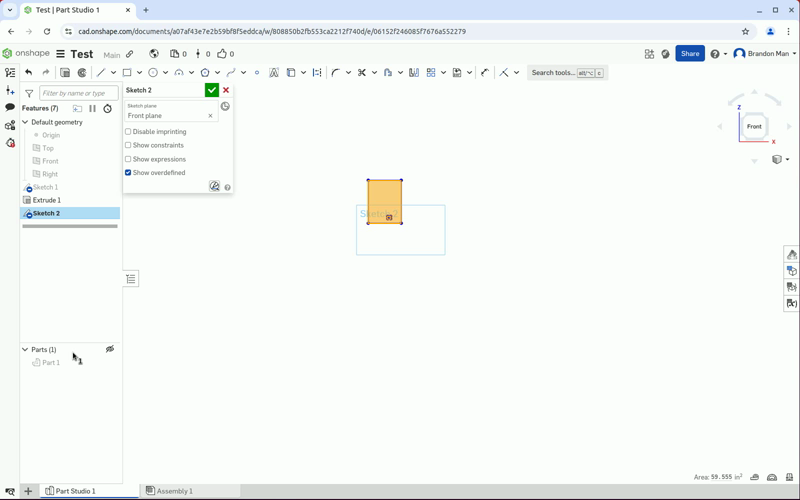
key(shift+y)
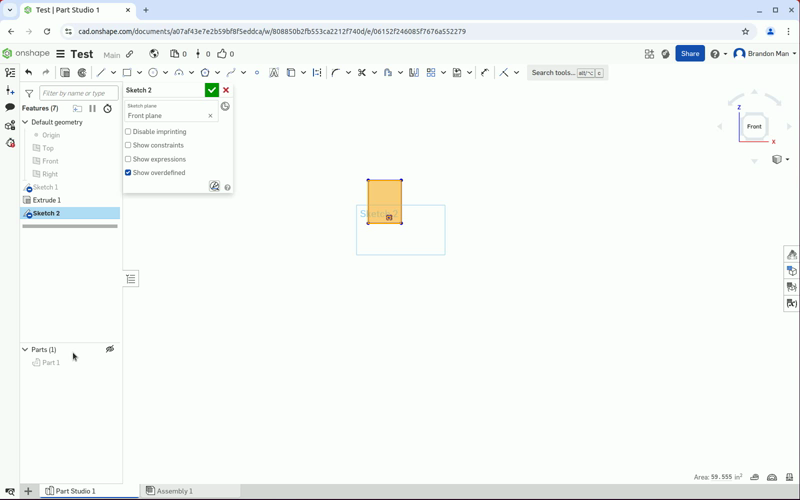
key(shift+e)
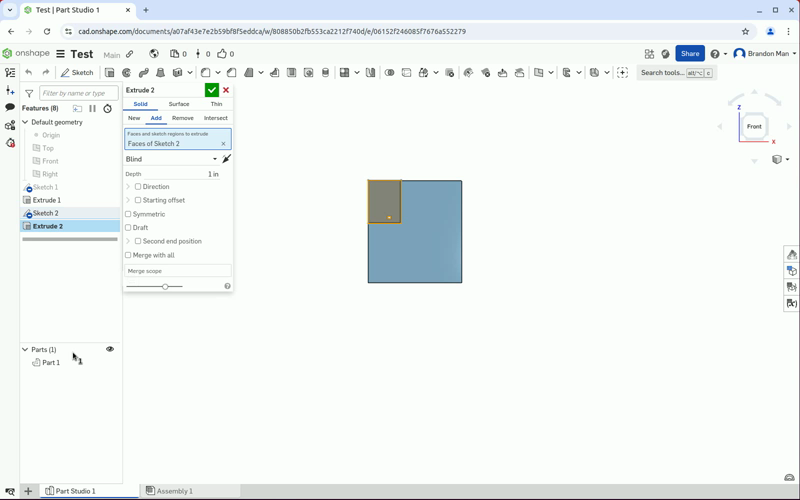
mouse_move(143, 106)
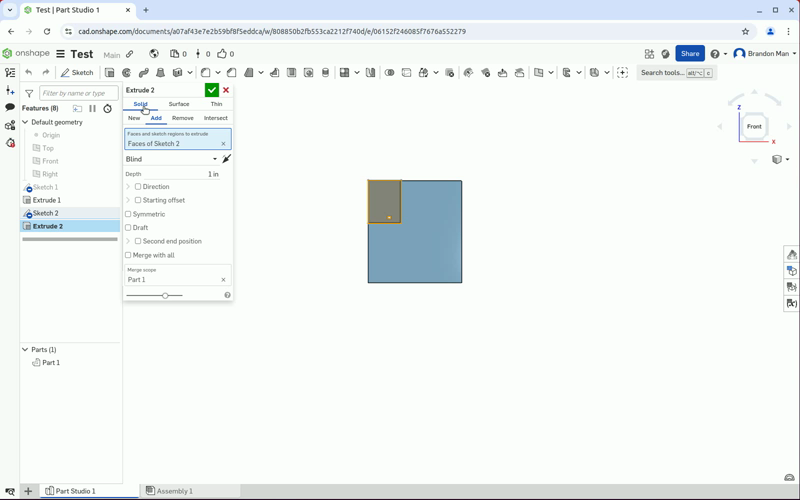
click(143, 106)
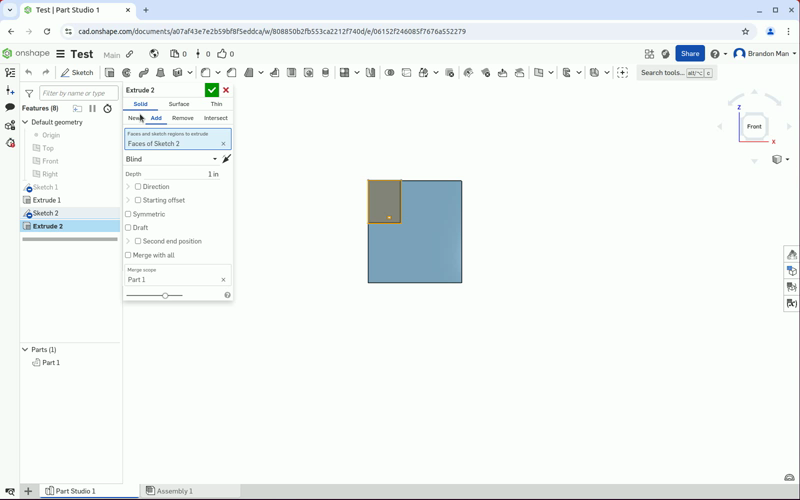
mouse_move(137, 120)
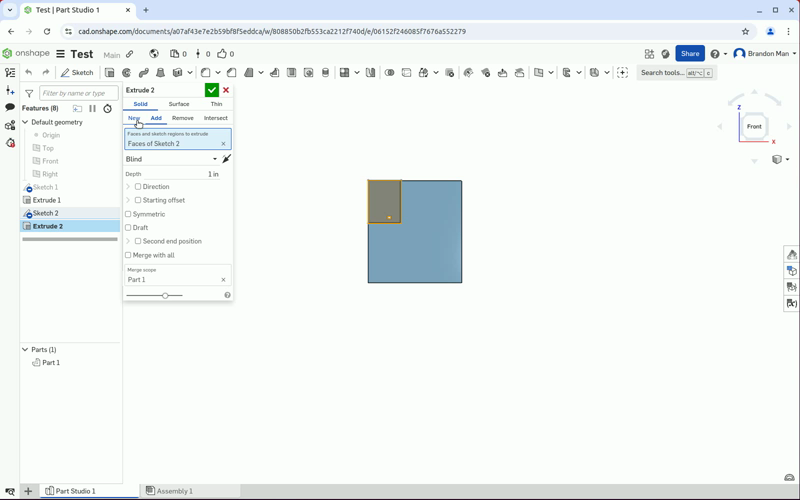
click(137, 120)
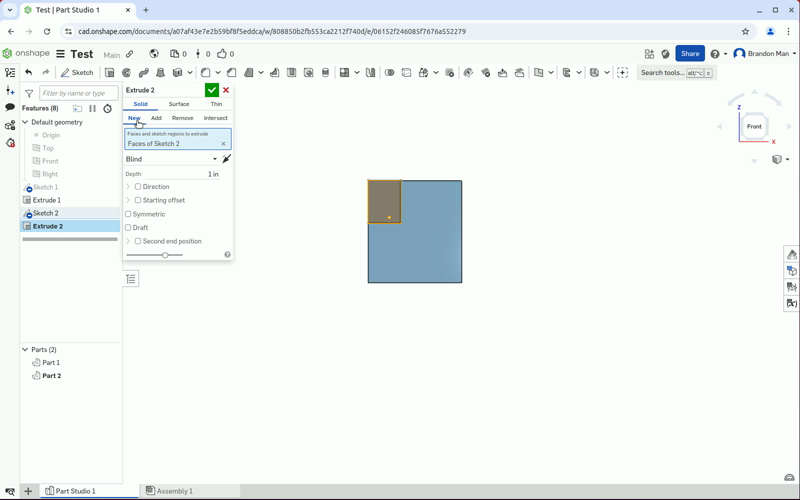
key(tab, 4)
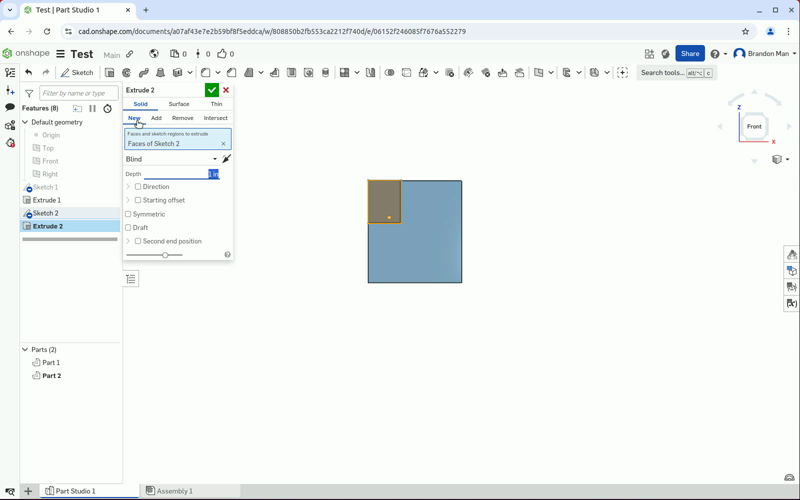
text(23.108)
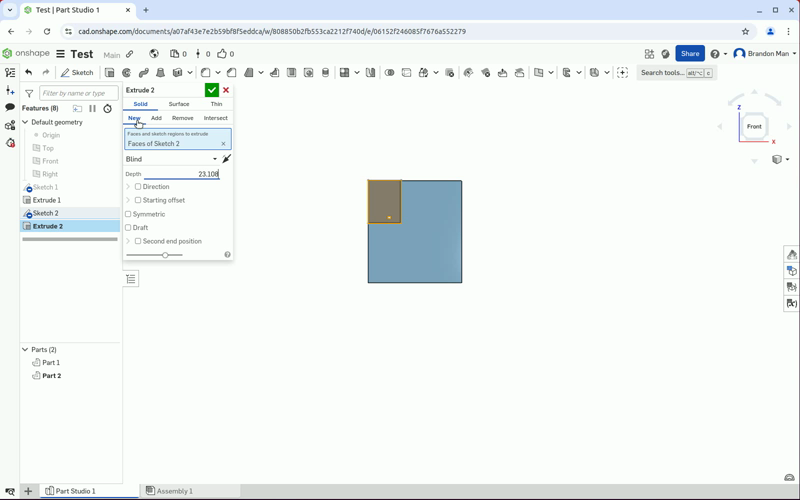
key(enter)
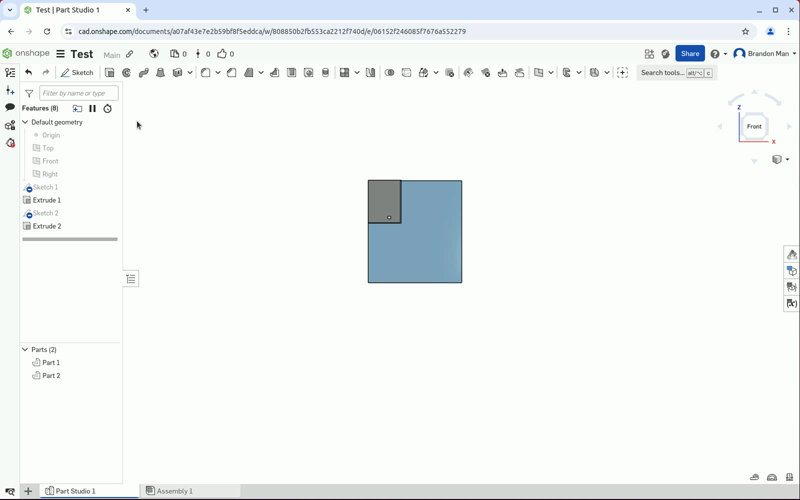
key(shift+h)
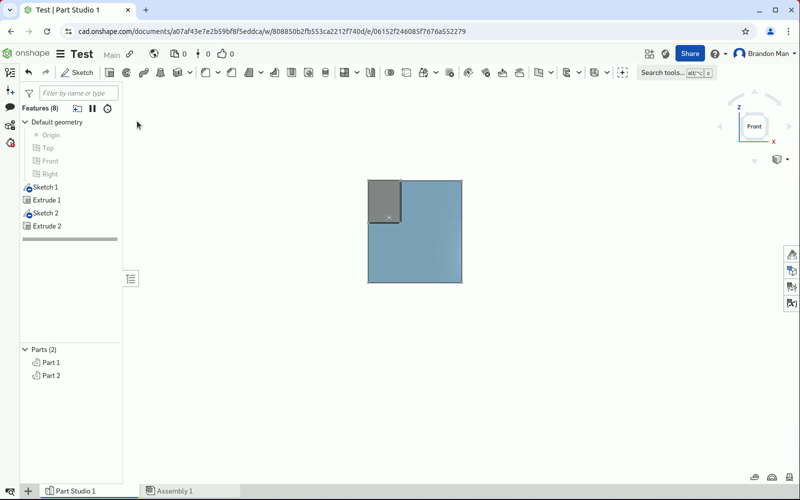
key(shift+h)
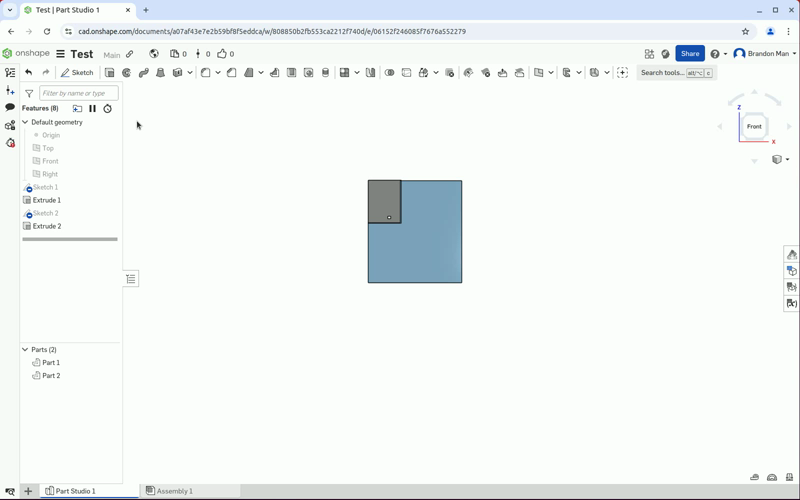
mouse_move(73, 189)
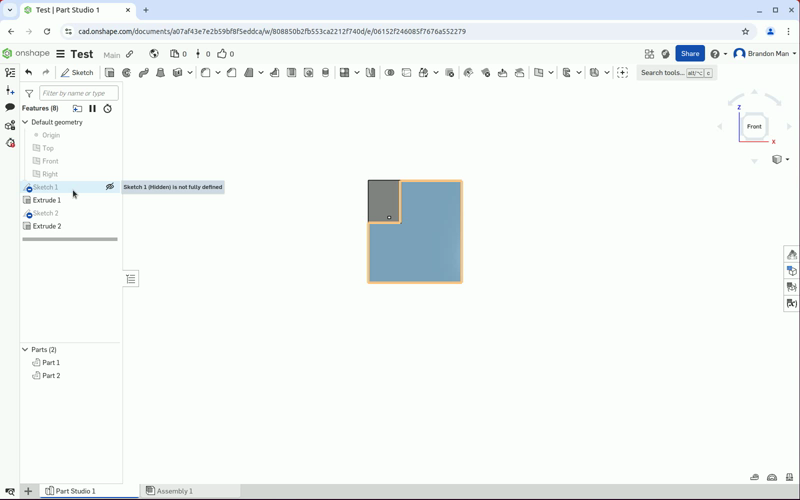
click(73, 189)
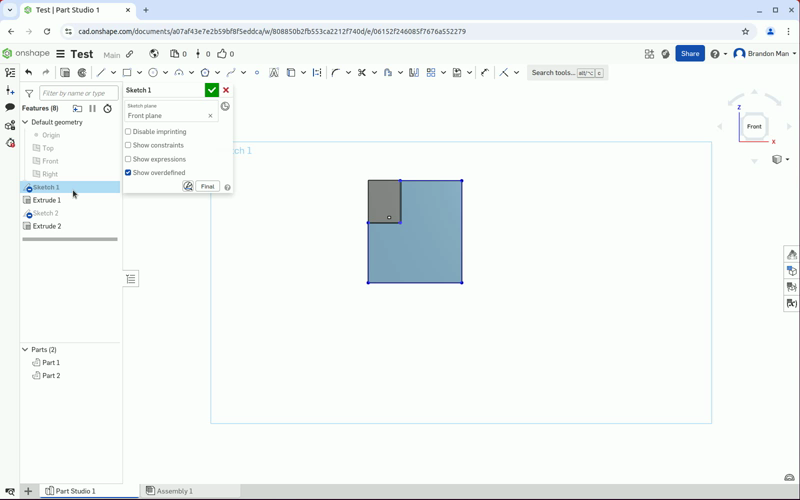
mouse_move(229, 92)
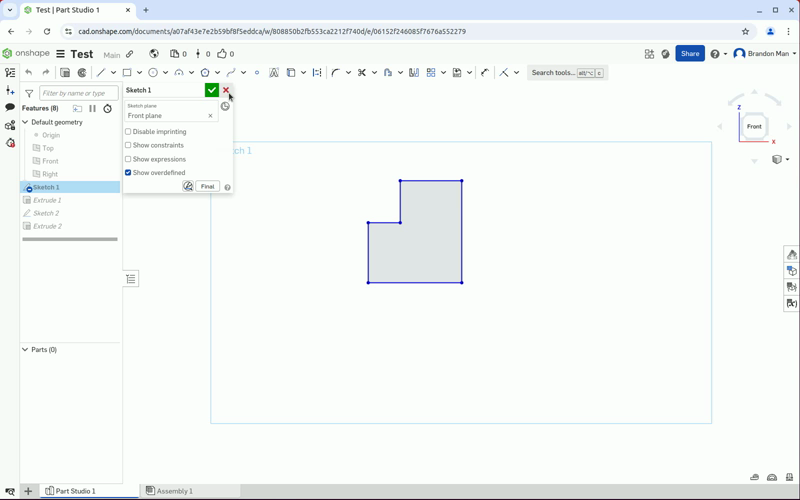
click(229, 92)
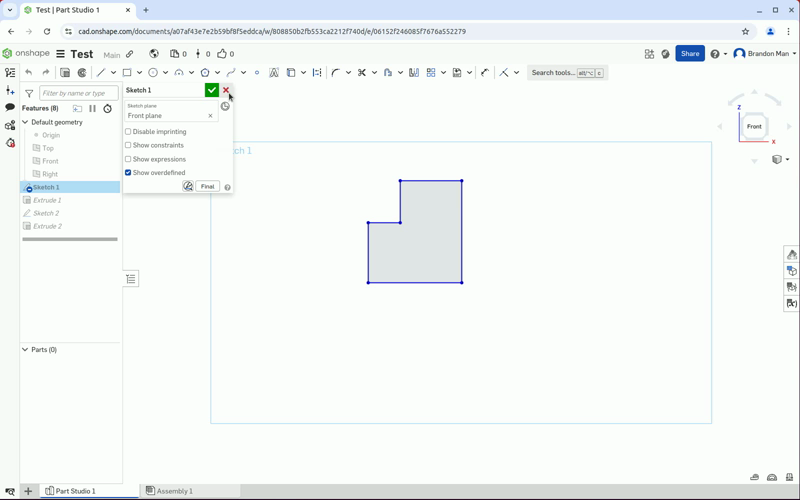
key(shift+s)
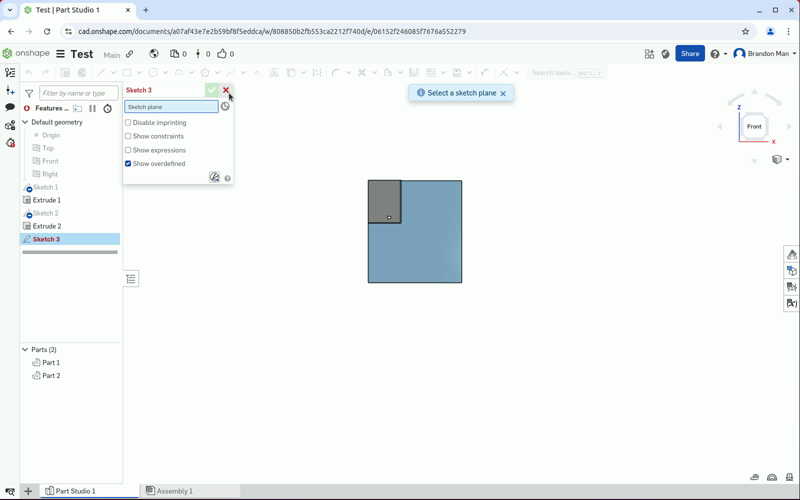
mouse_move(73, 163)
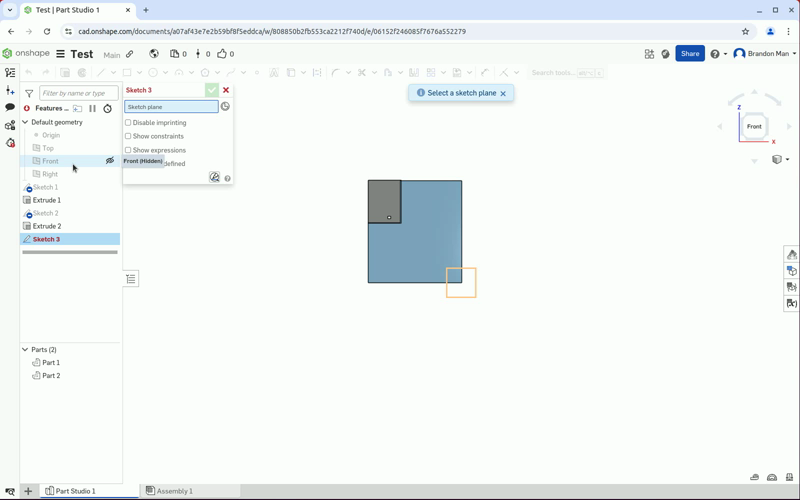
click(73, 163)
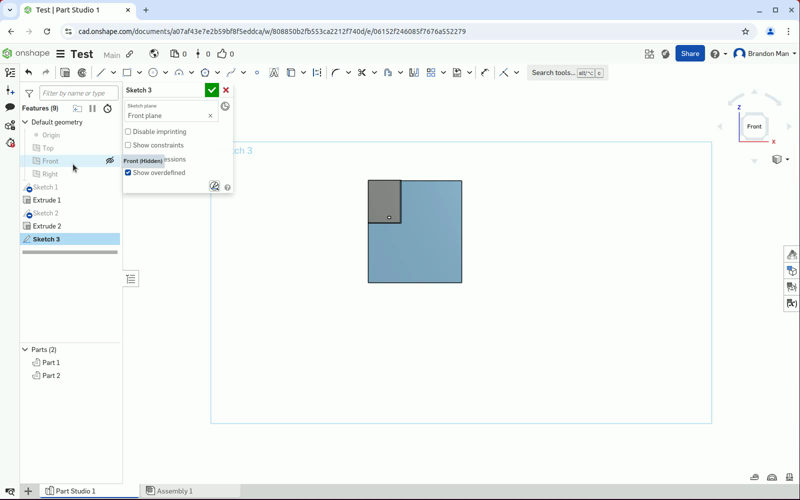
mouse_move(73, 352)
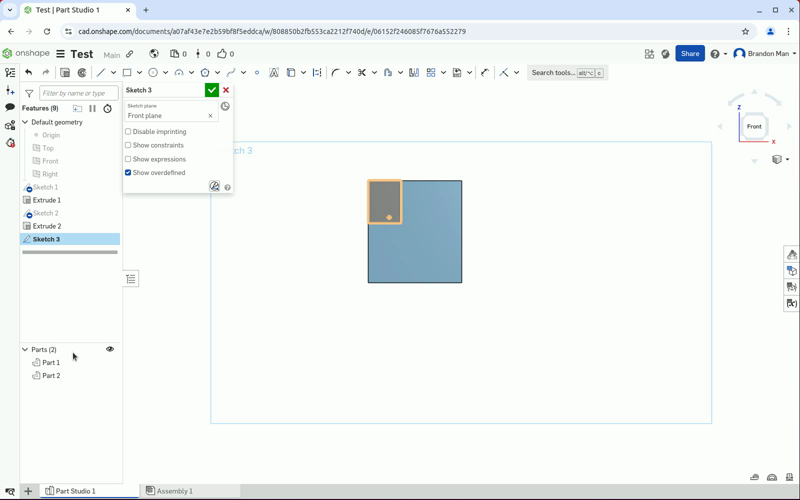
key(y)
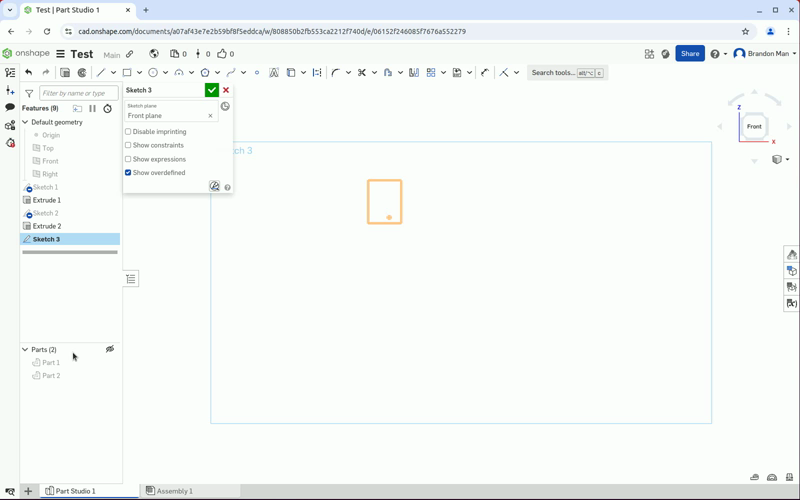
key(l)
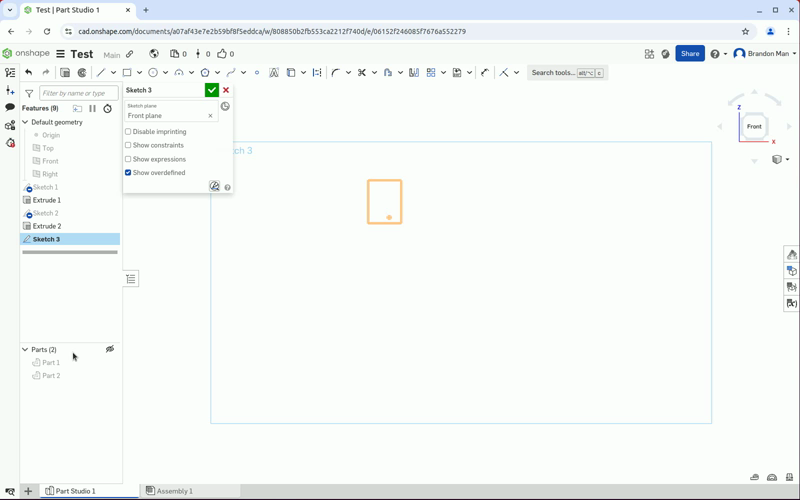
key_down(shift)
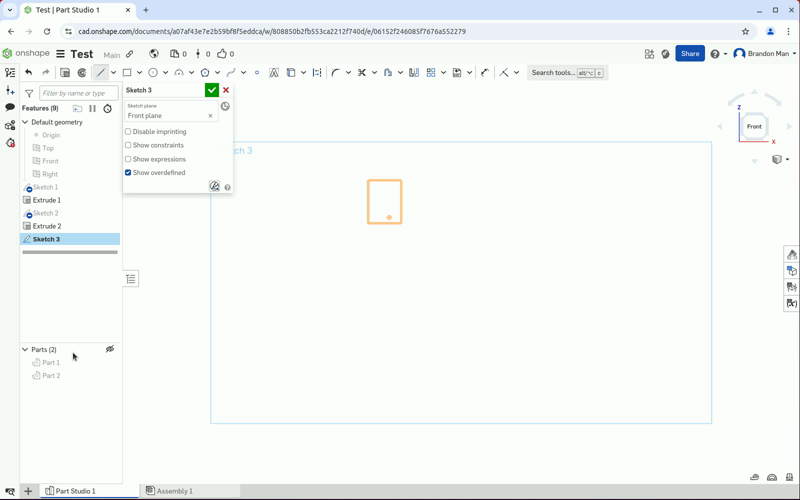
mouse_move(368, 282)
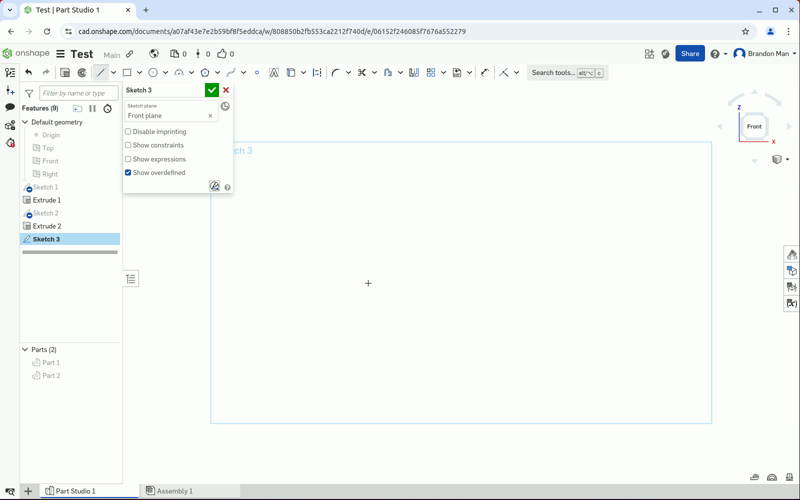
click(368, 282)
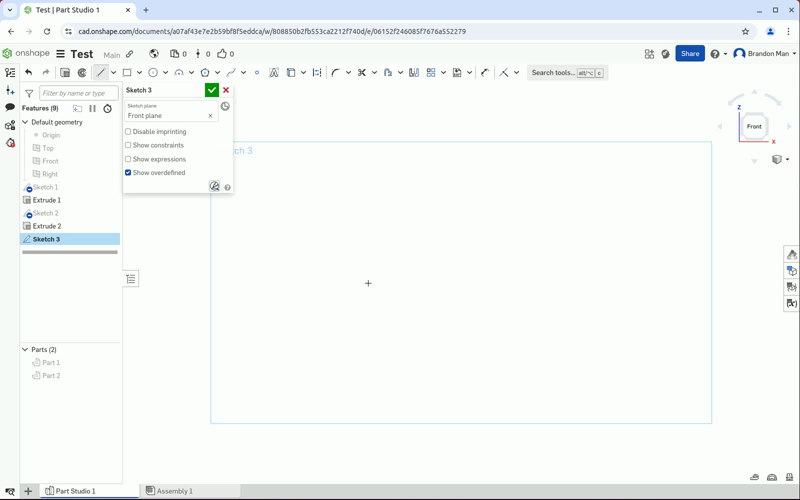
key_up(shift)
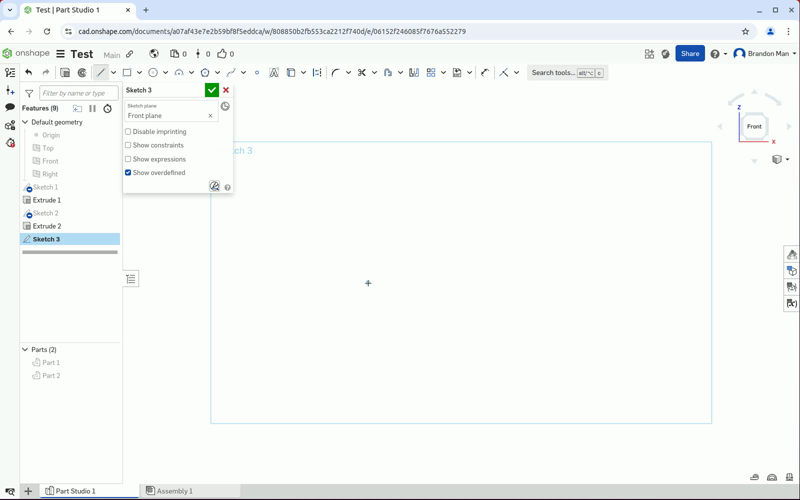
key_down(shift)
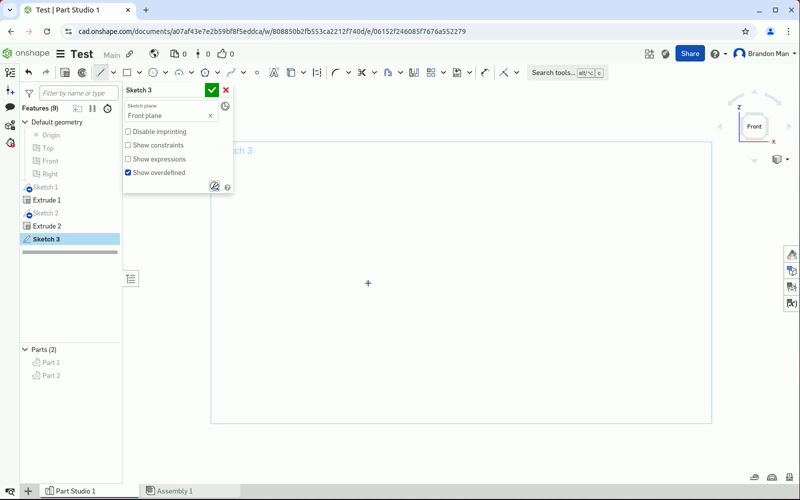
mouse_move(461, 282)
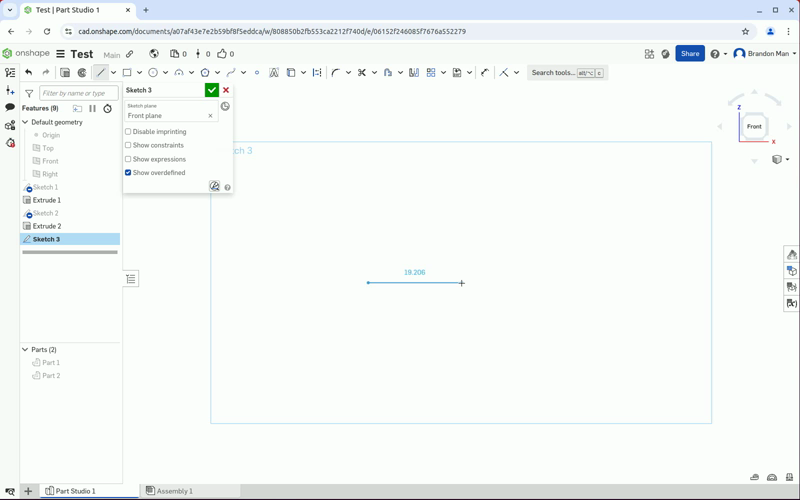
click(461, 282)
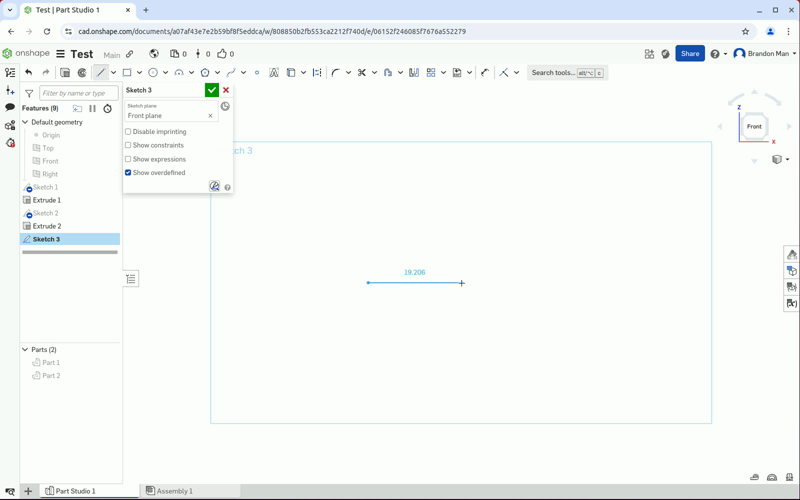
key_up(shift)
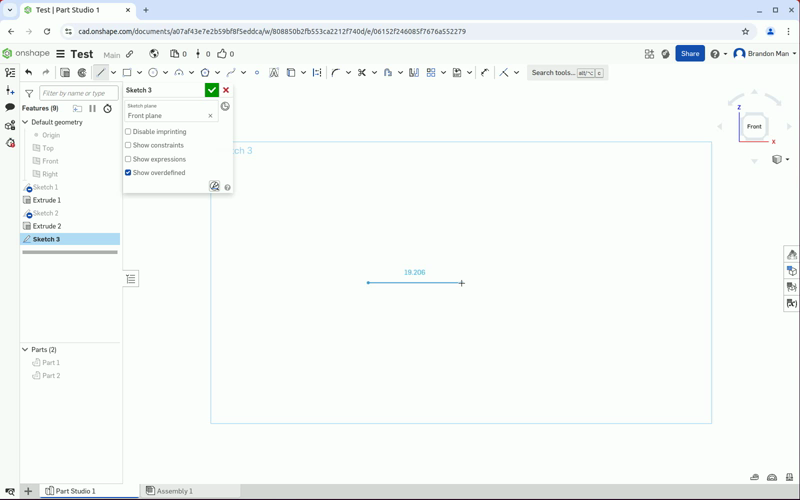
key_down(shift)
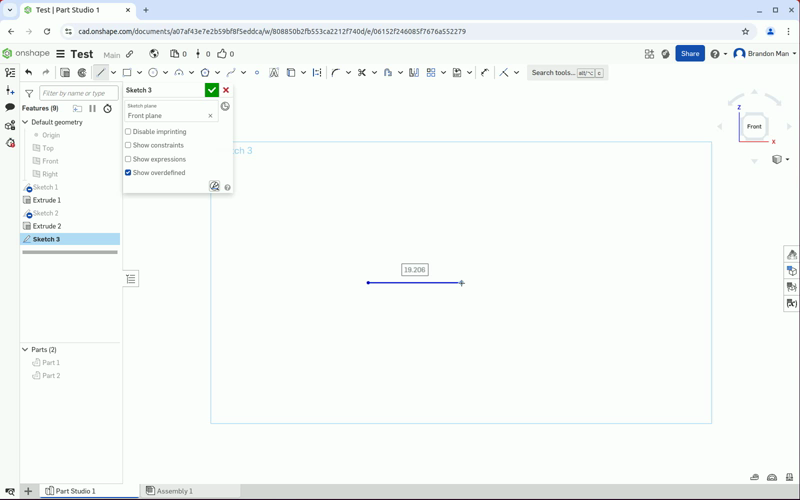
mouse_move(461, 180)
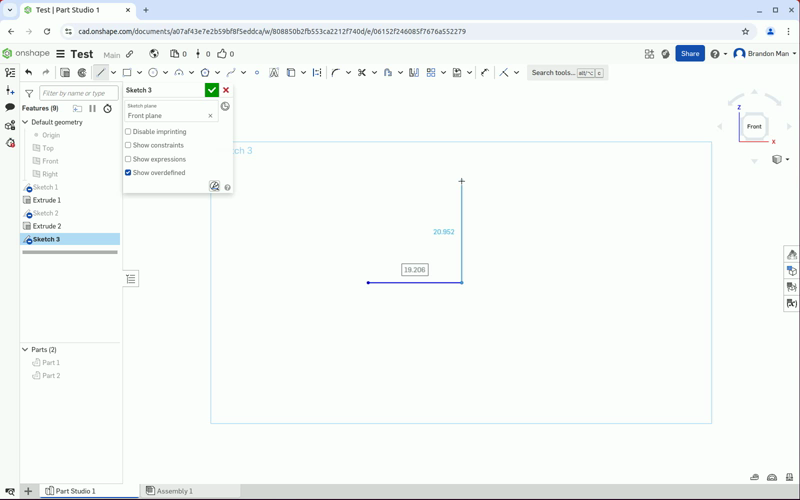
click(461, 180)
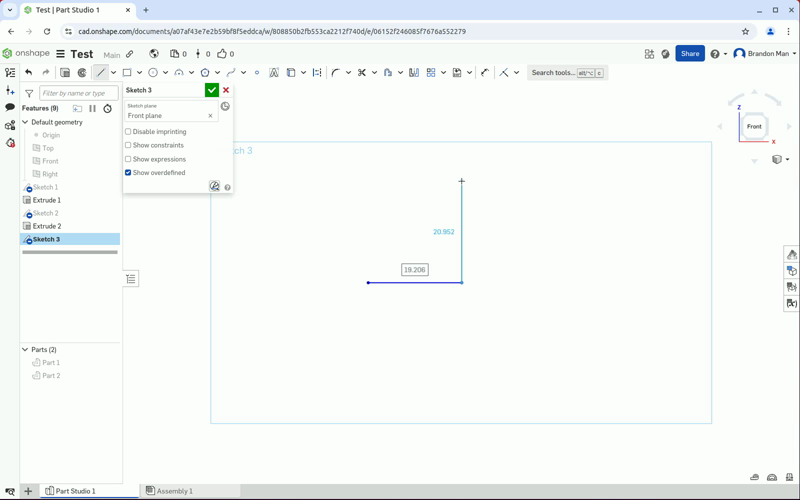
key_up(shift)
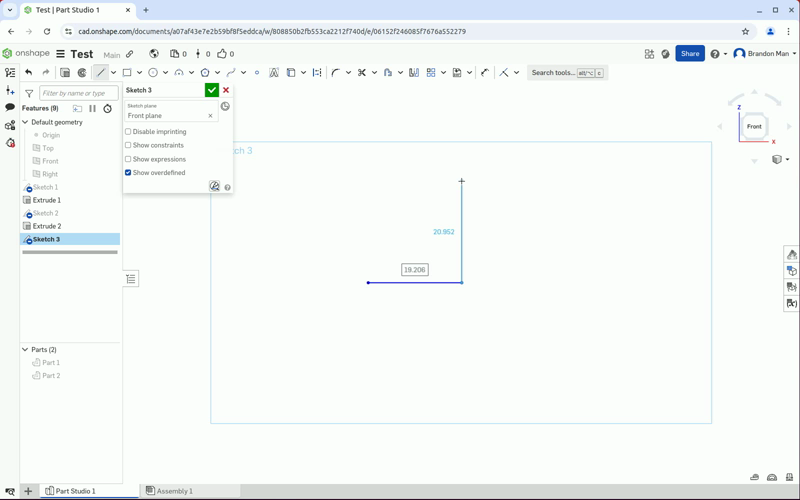
key_down(shift)
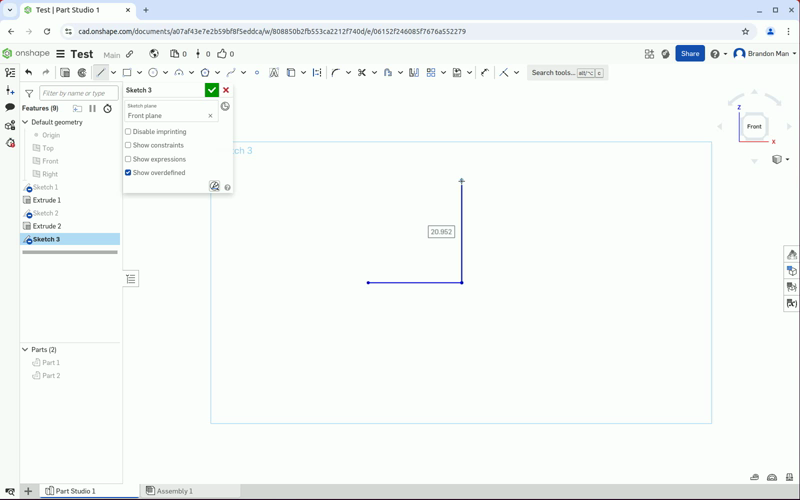
mouse_move(400, 180)
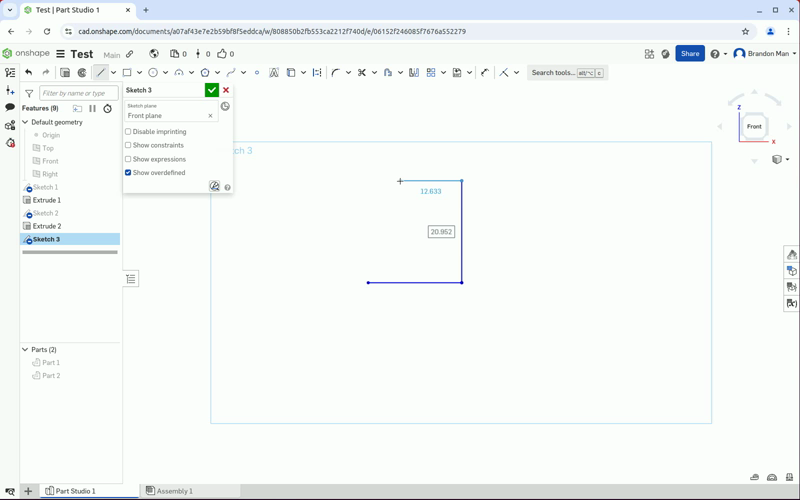
click(400, 180)
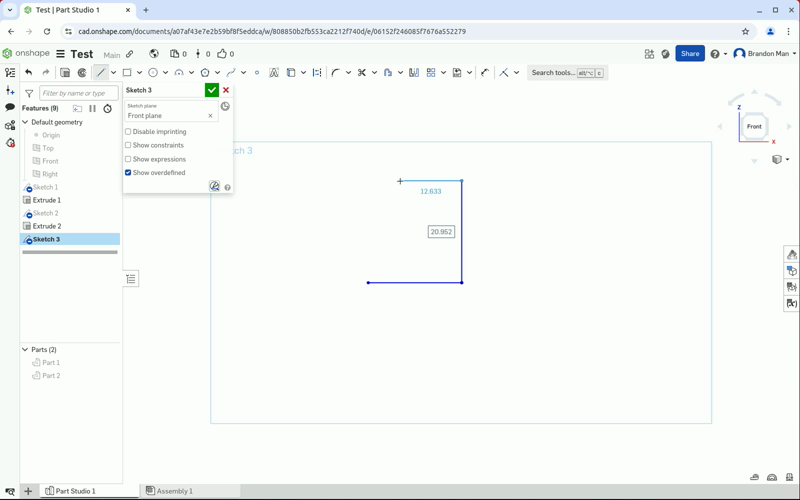
key_up(shift)
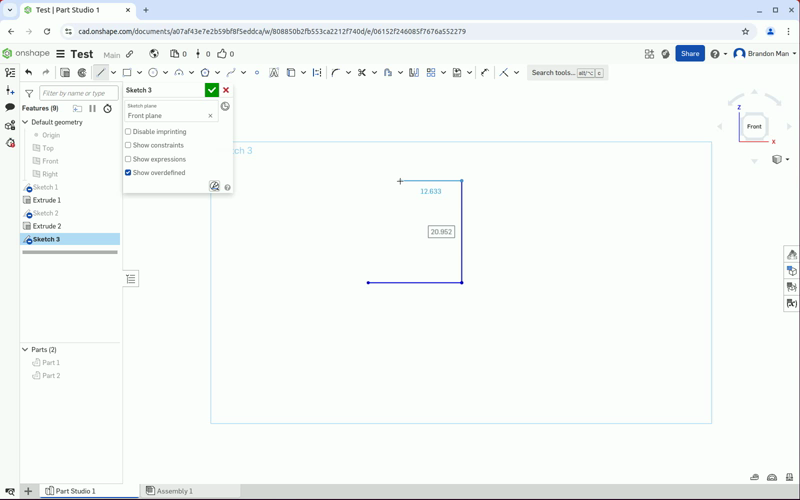
key_down(shift)
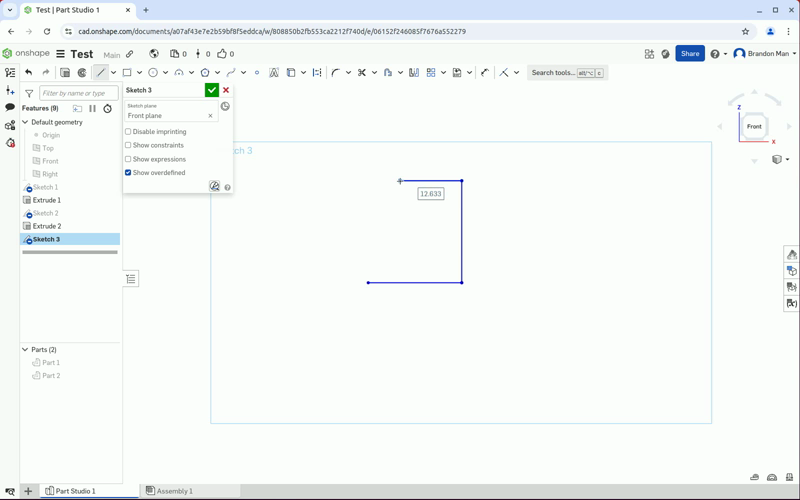
mouse_move(430, 180)
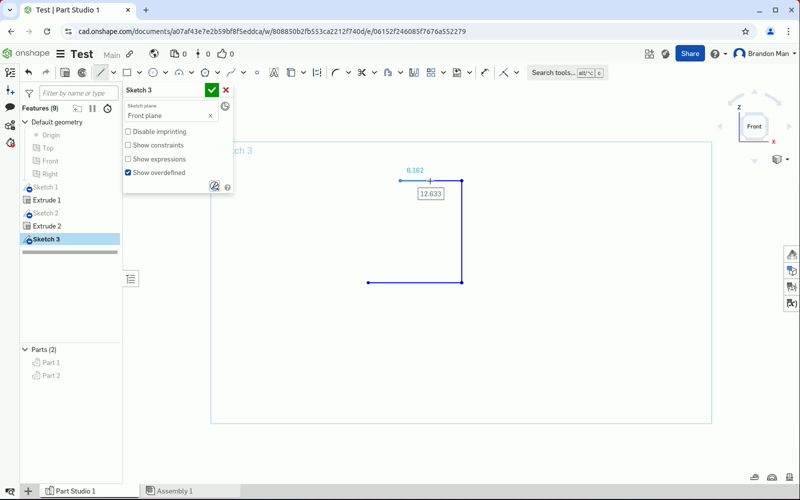
mouse_move(400, 222)
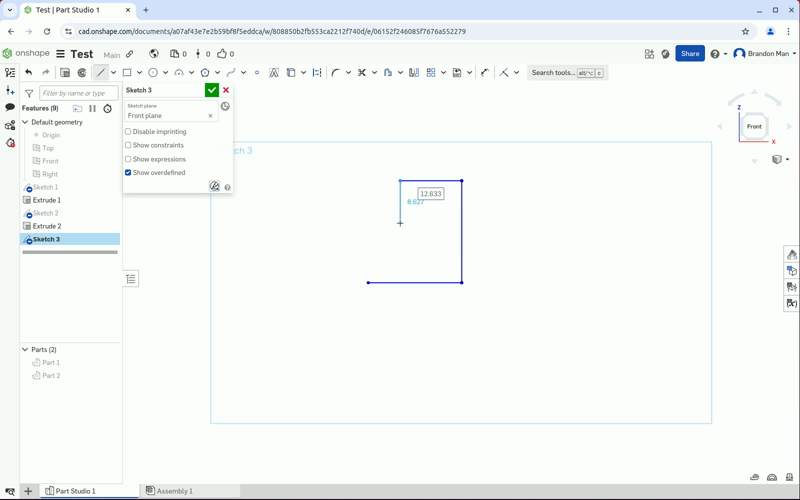
click(400, 222)
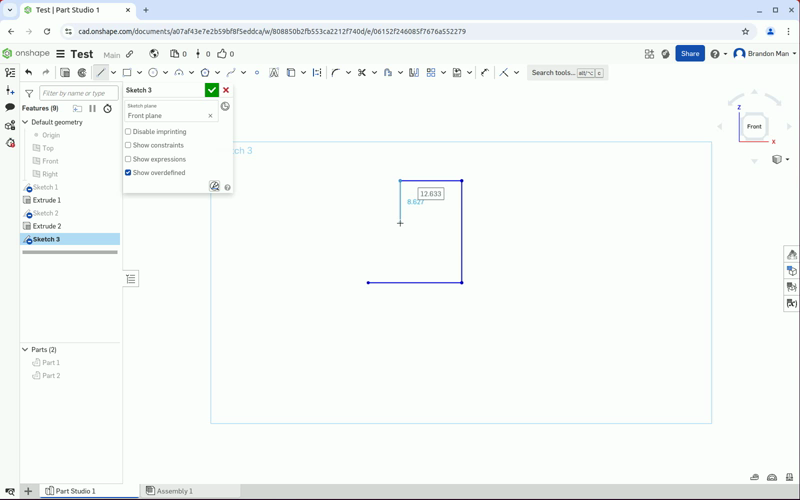
key_up(shift)
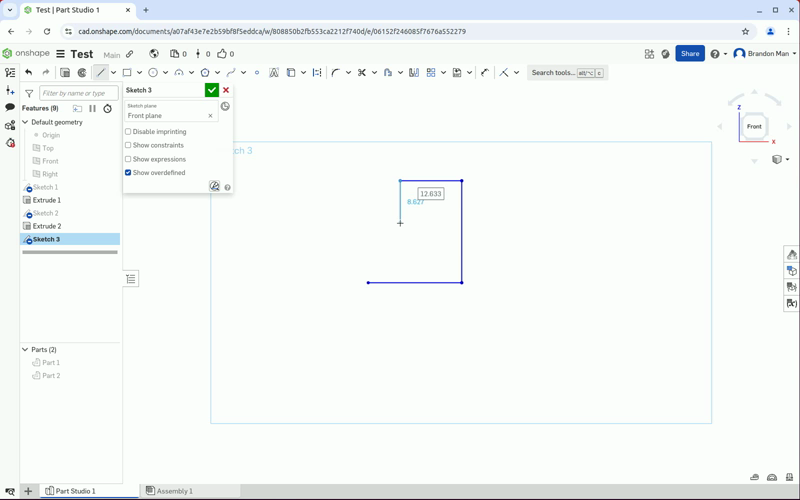
key_down(shift)
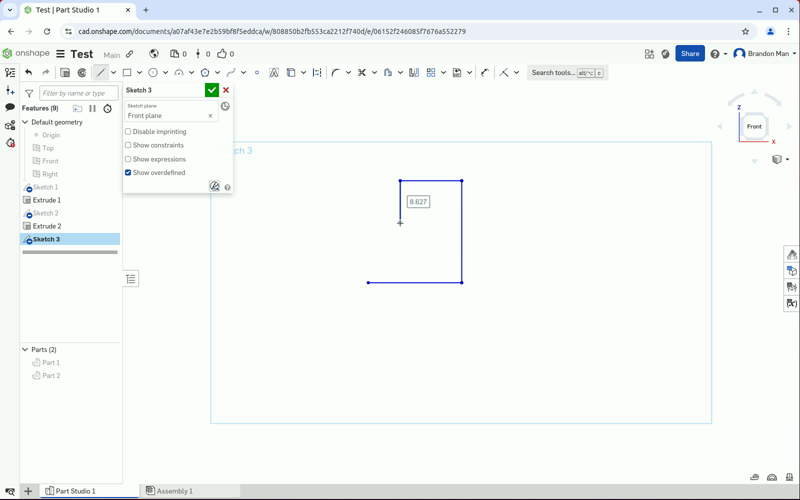
mouse_move(430, 222)
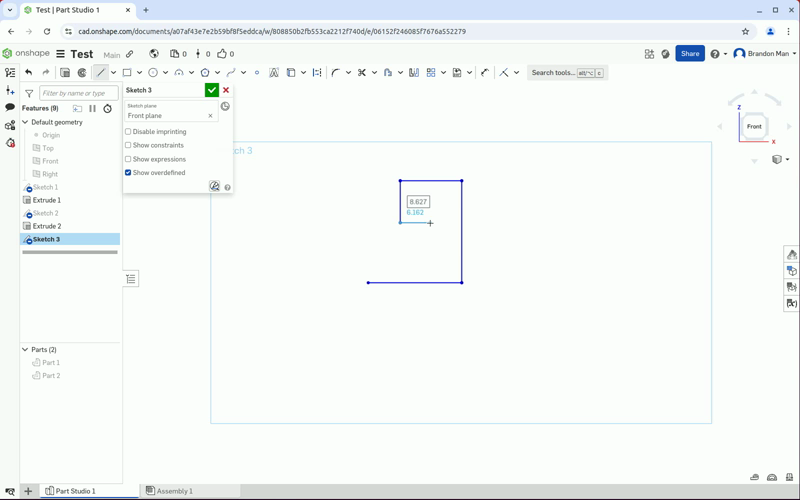
mouse_move(368, 222)
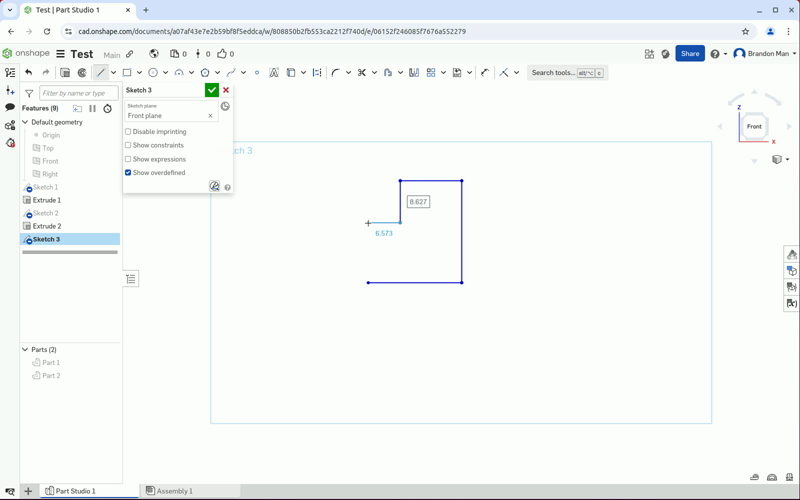
click(368, 222)
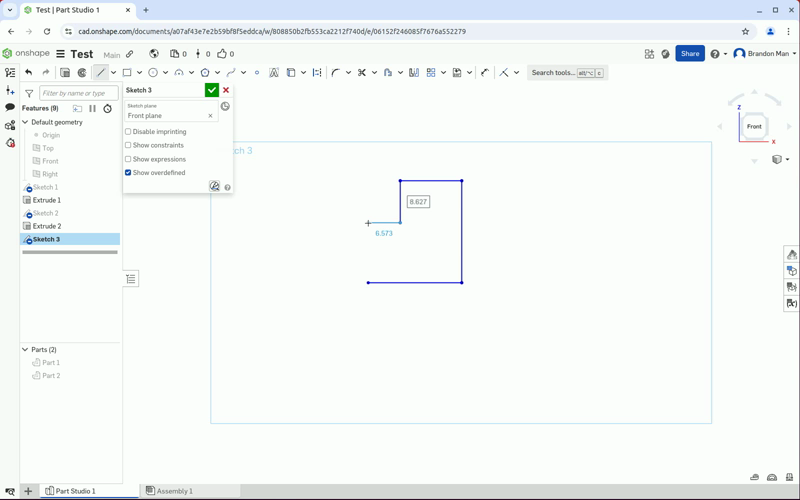
key_up(shift)
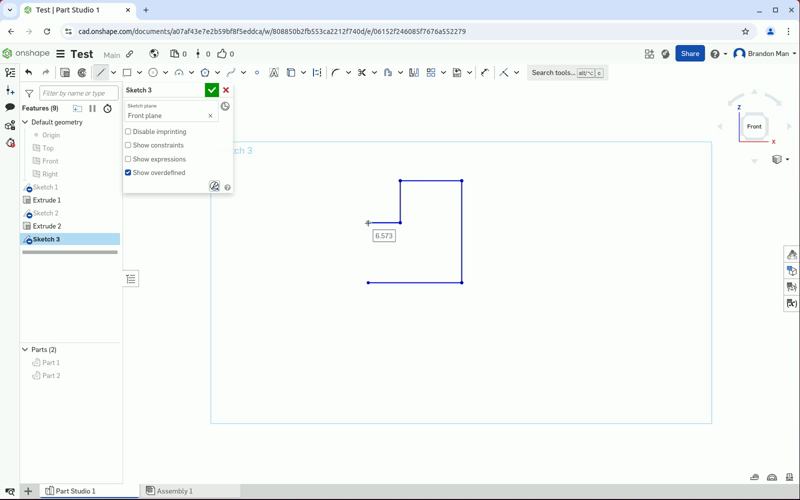
key_down(shift)
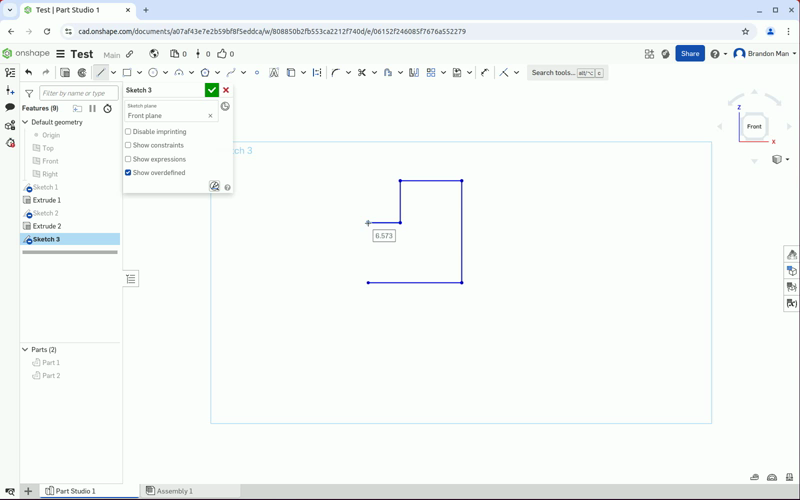
mouse_move(368, 282)
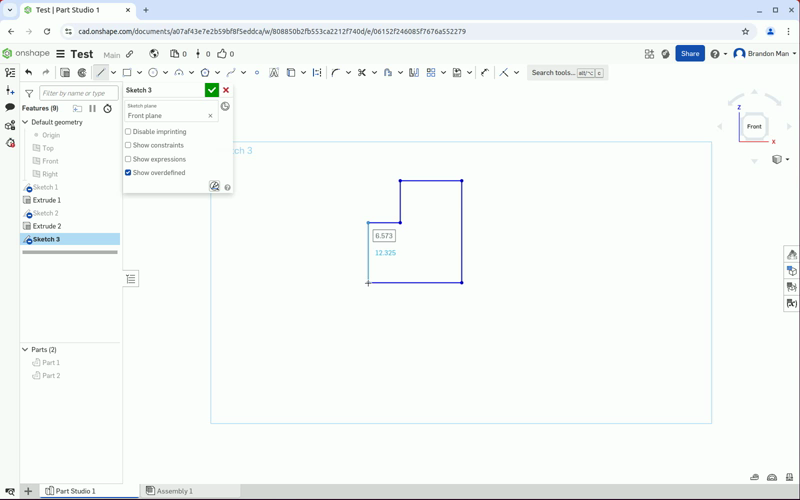
key_up(shift)
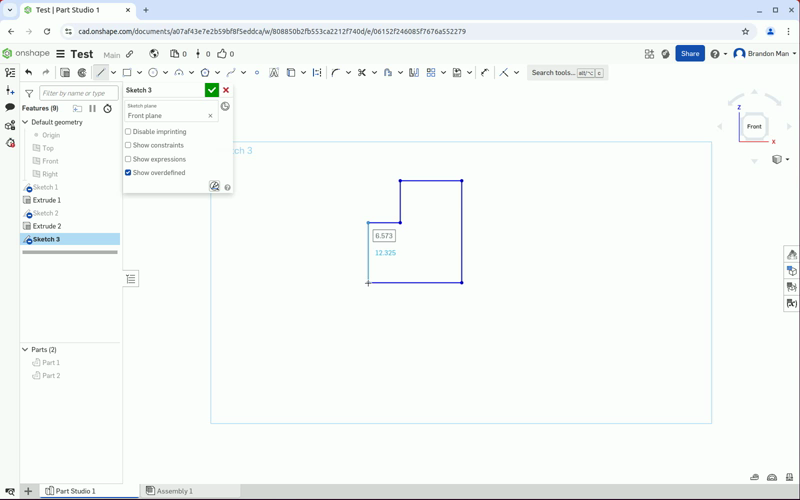
click(368, 282)
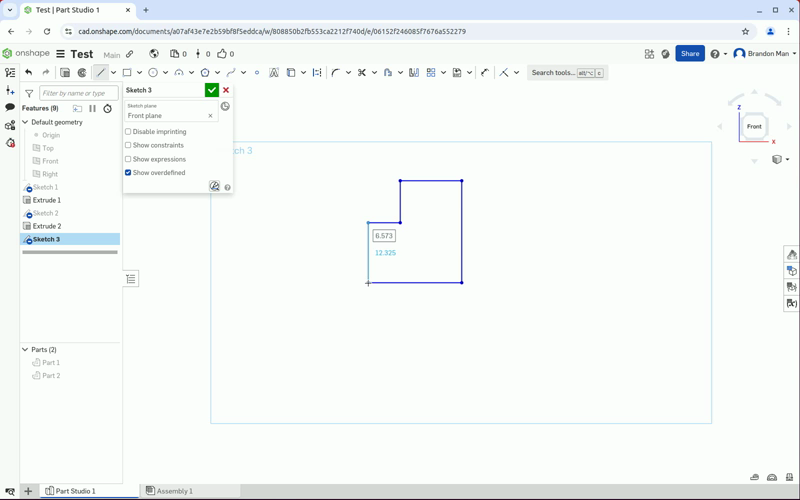
key(esc)
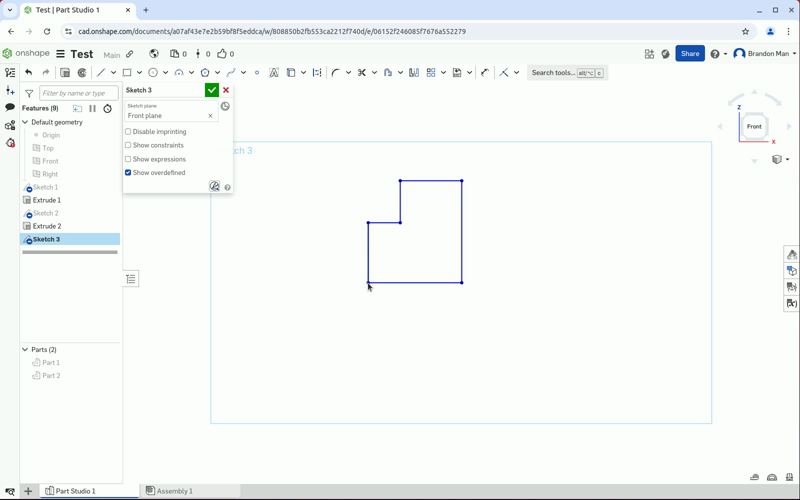
mouse_move(427, 210)
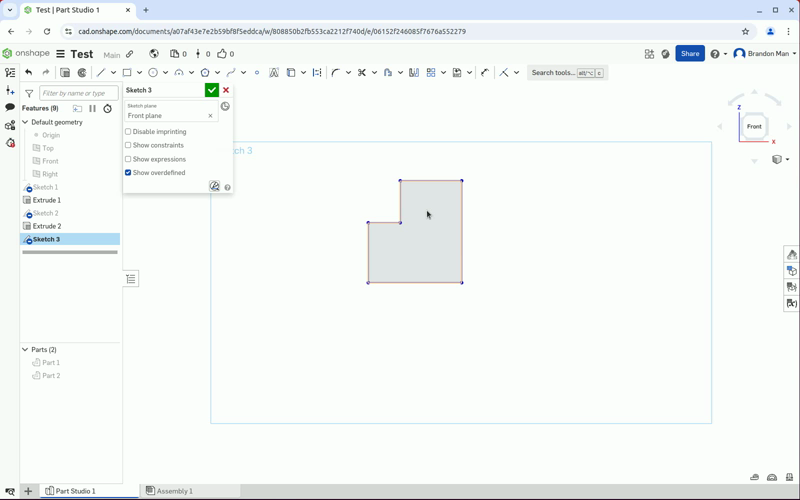
click(427, 210)
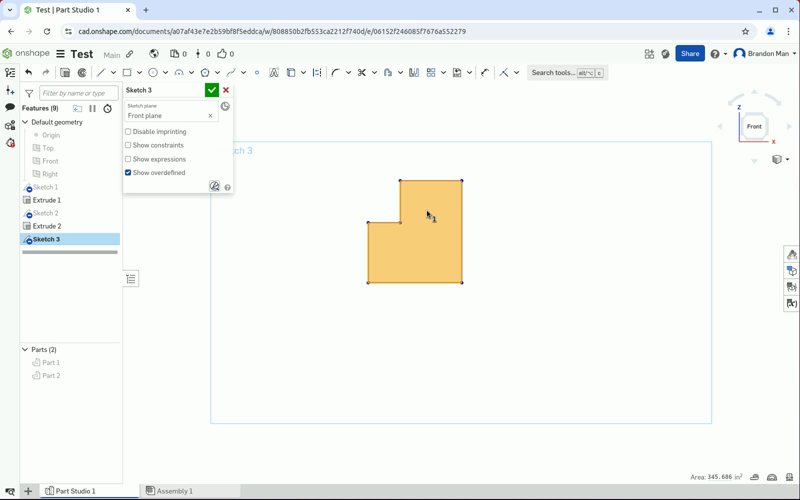
mouse_move(73, 352)
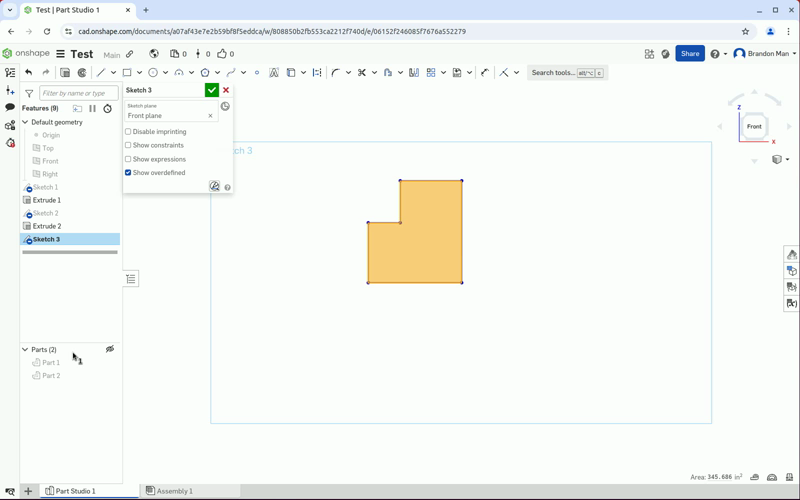
key(shift+y)
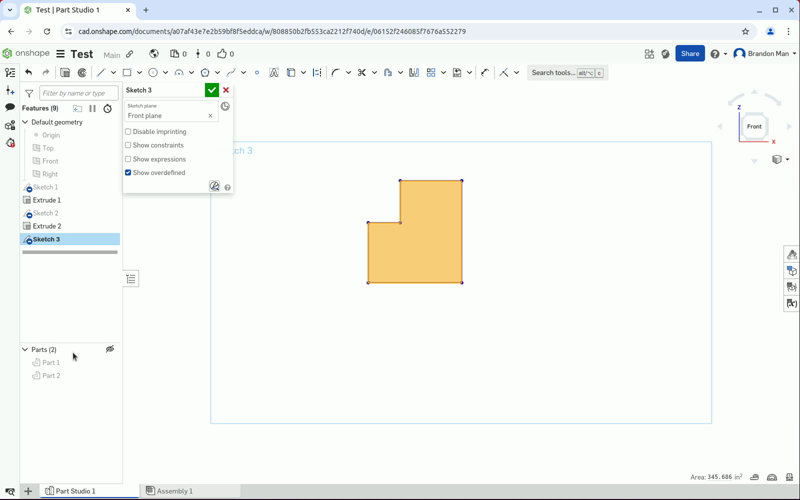
key(shift+e)
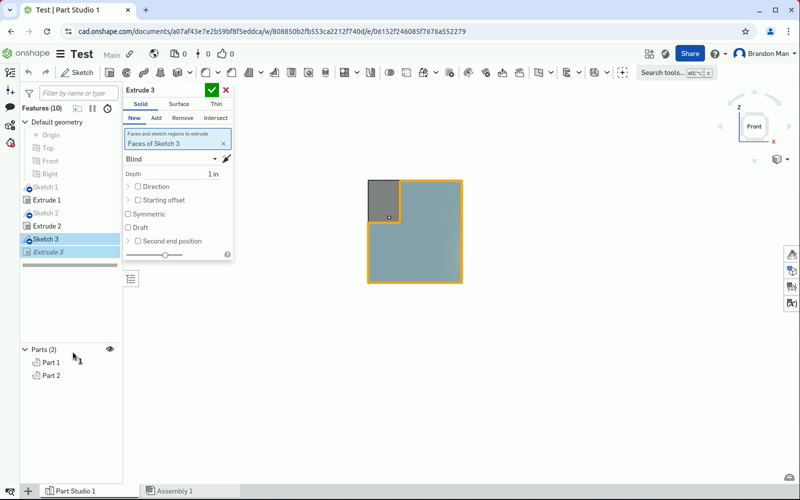
mouse_move(143, 106)
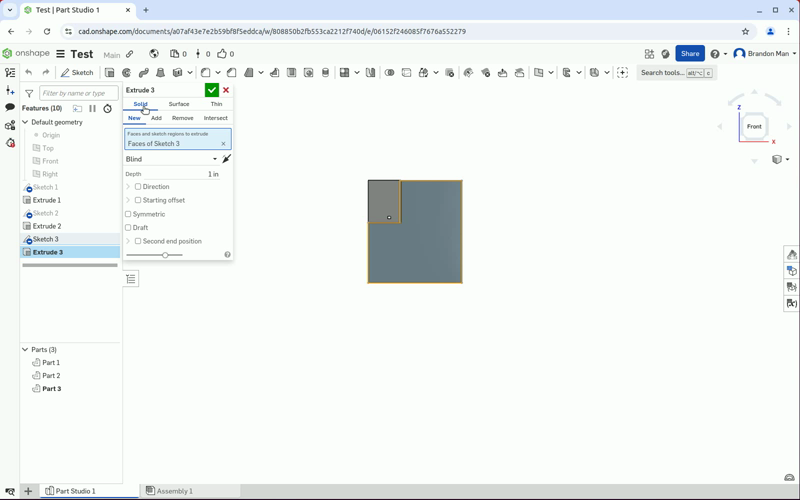
click(143, 106)
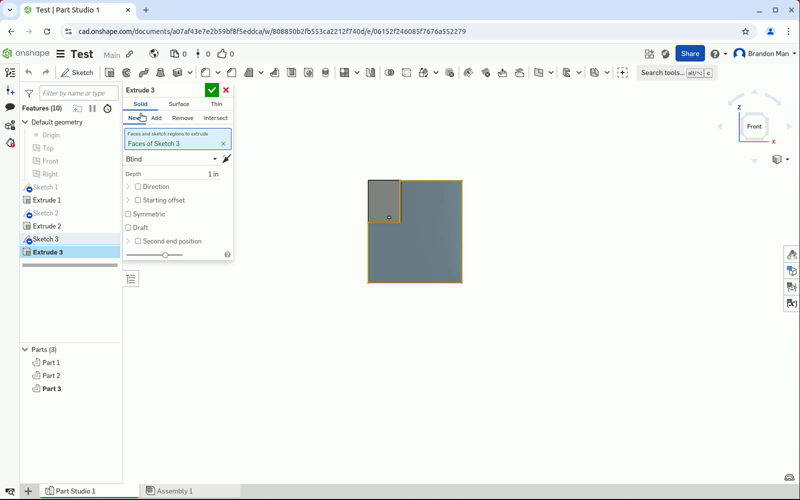
mouse_move(137, 120)
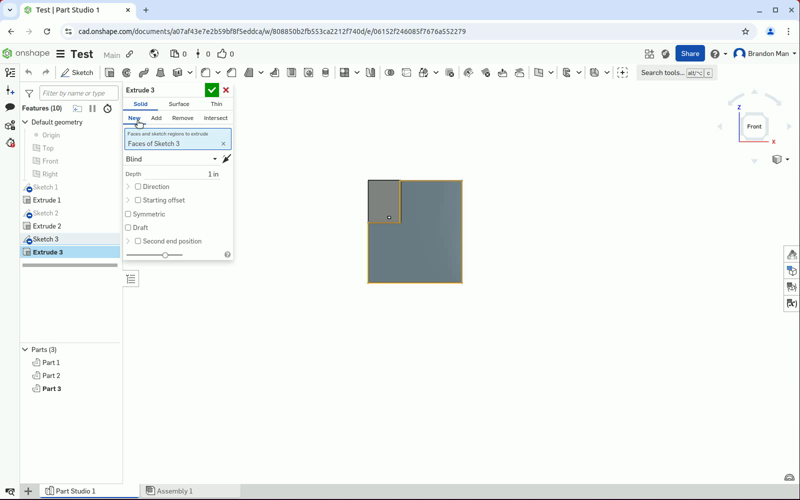
click(137, 120)
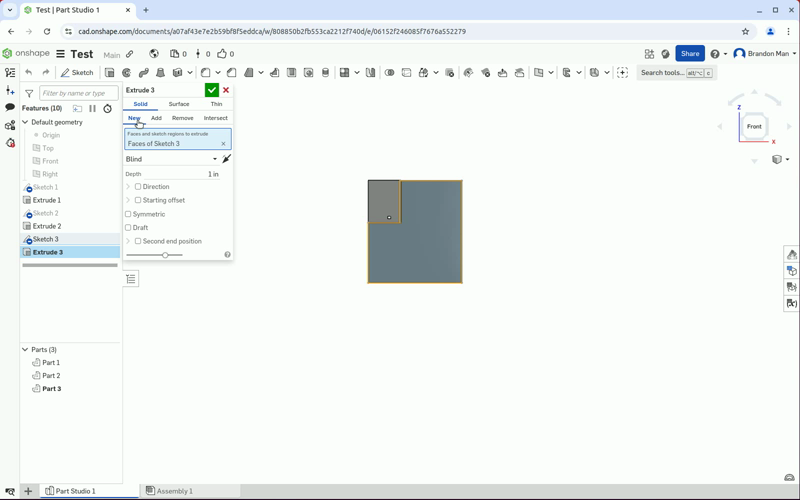
key(tab, 4)
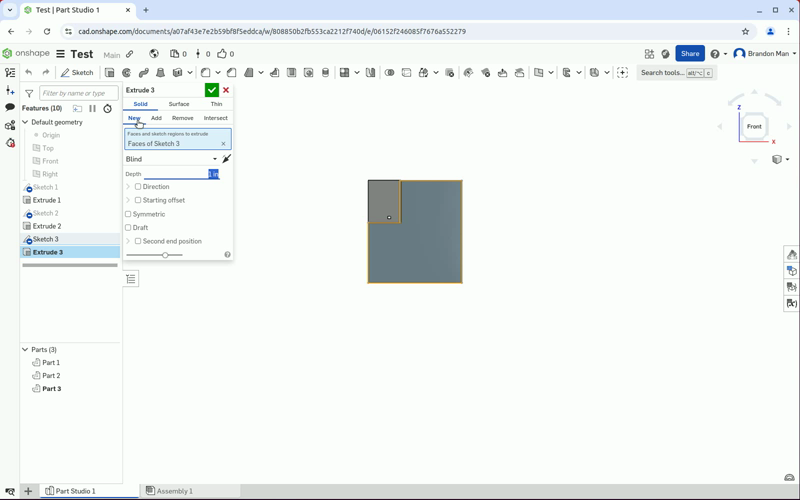
text(23.108)
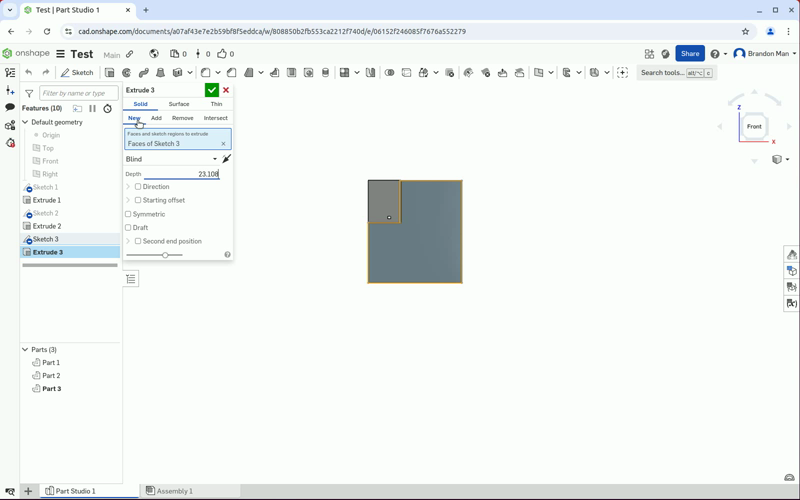
key(enter)
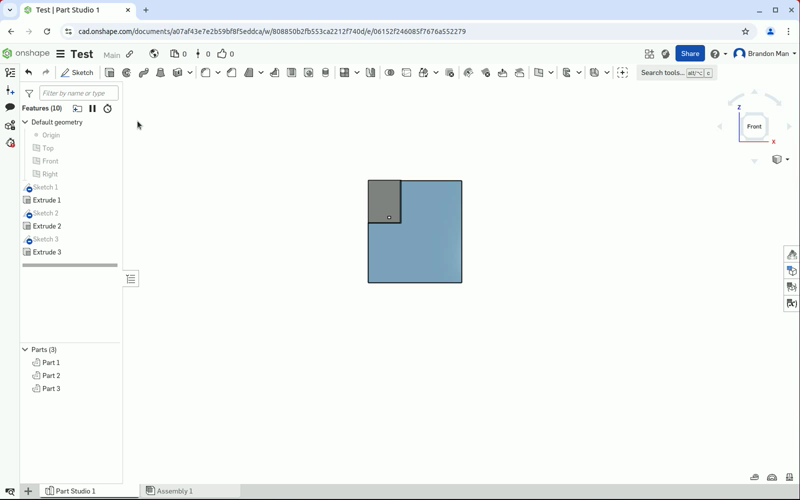
key(shift+h)
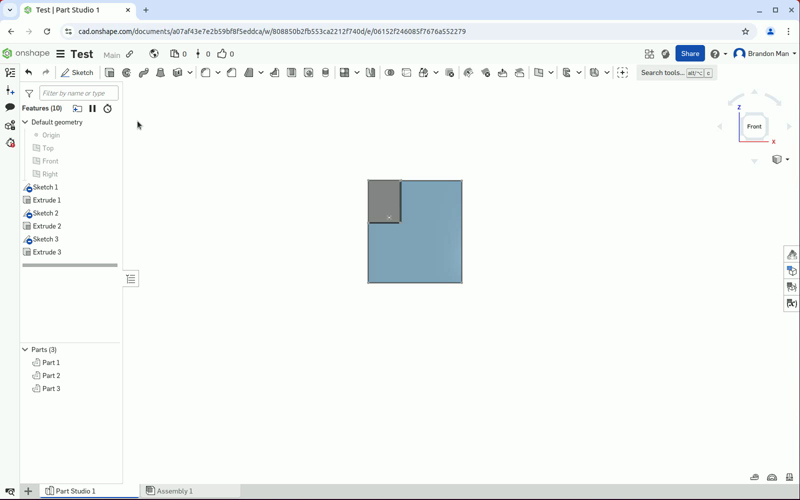
key(shift+h)
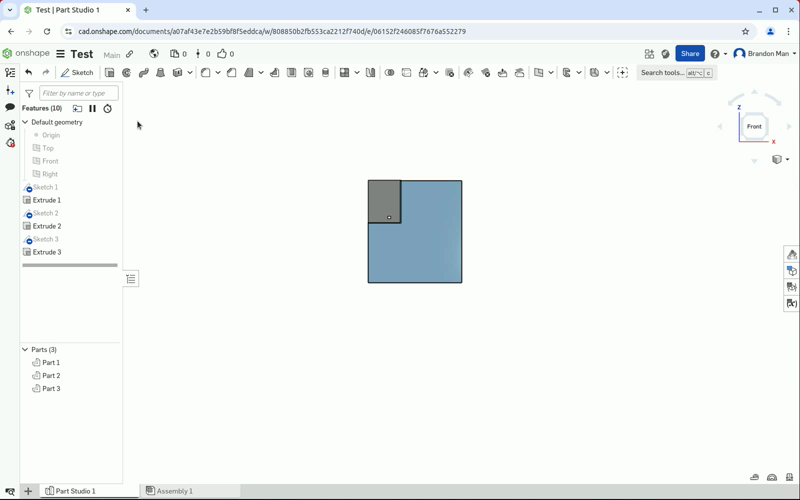
mouse_move(73, 189)
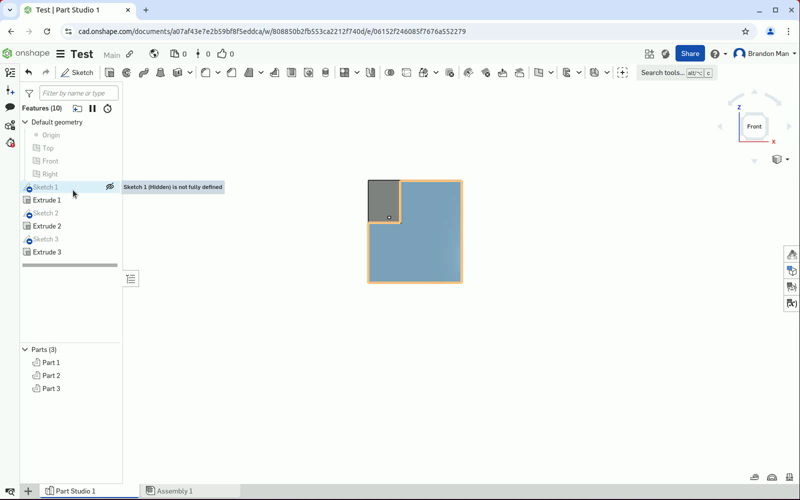
click(73, 189)
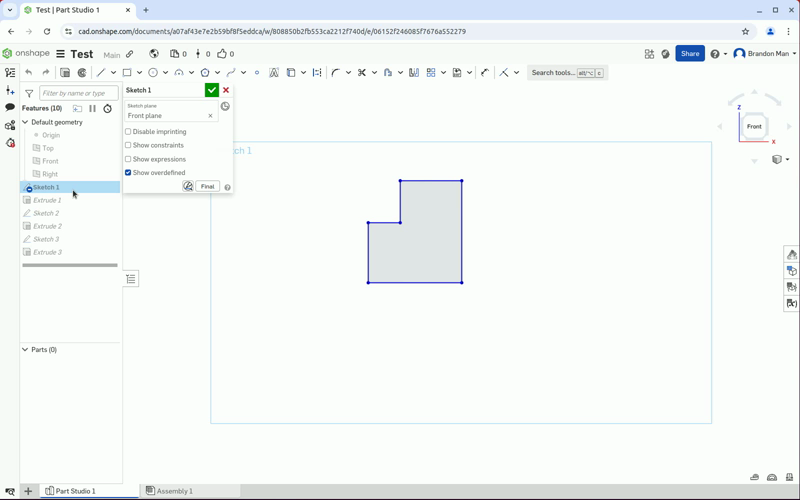
mouse_move(229, 92)
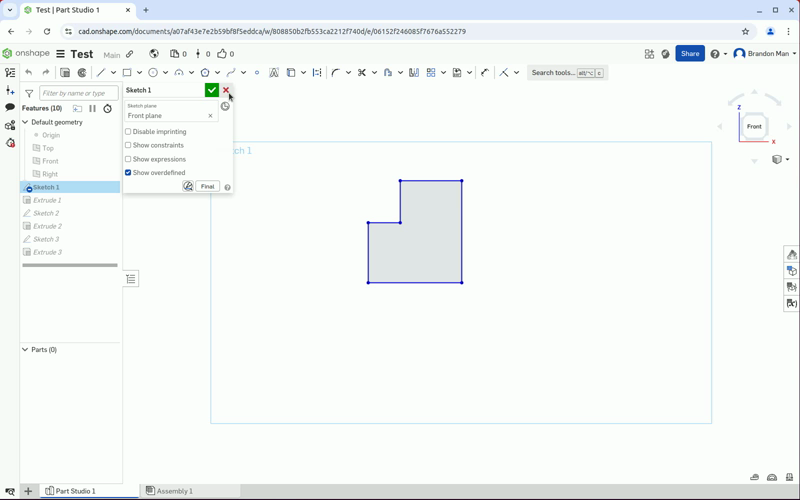
click(229, 92)
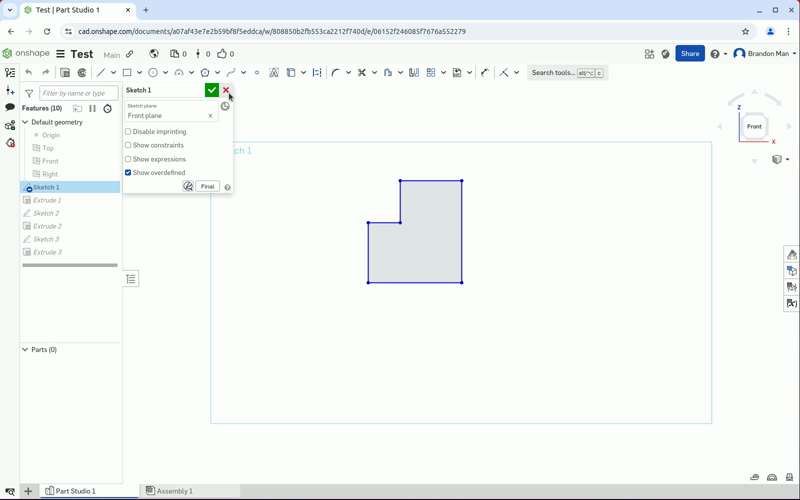
key(shift+s)
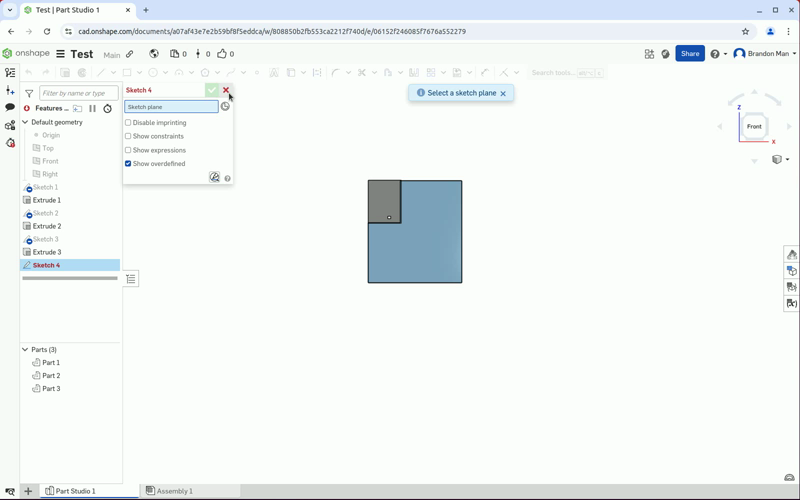
mouse_move(73, 163)
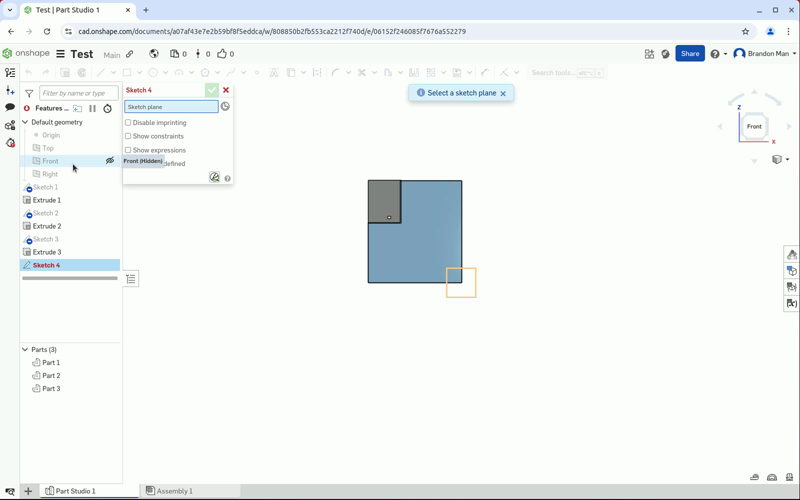
click(73, 163)
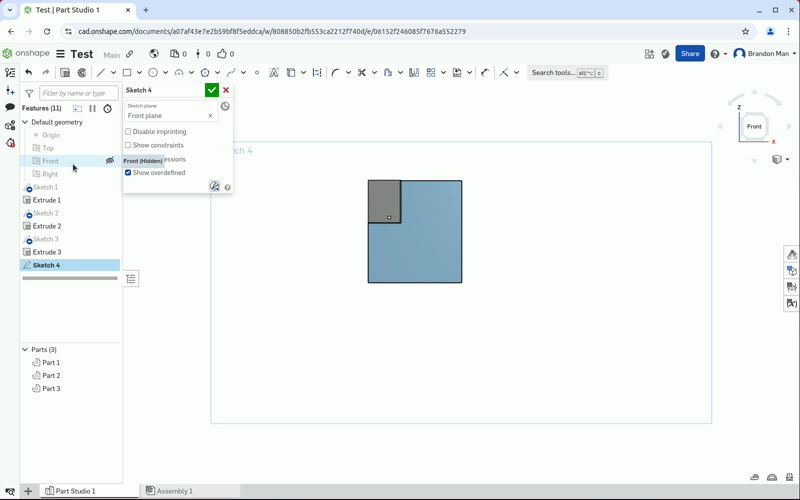
mouse_move(73, 352)
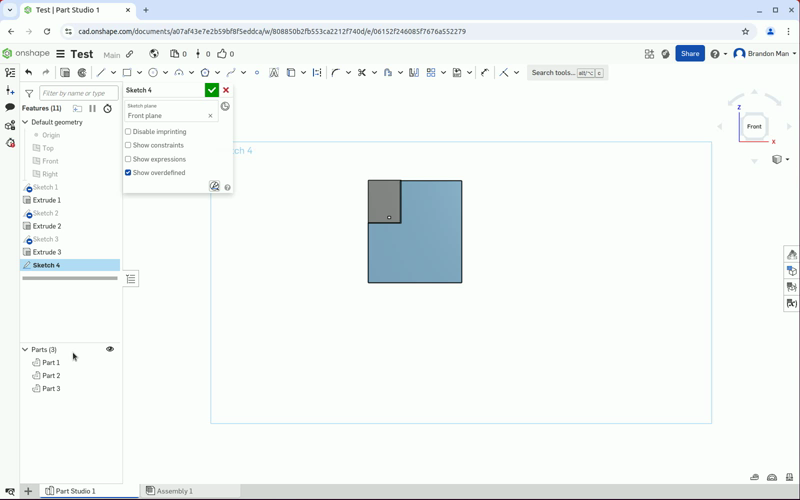
key(y)
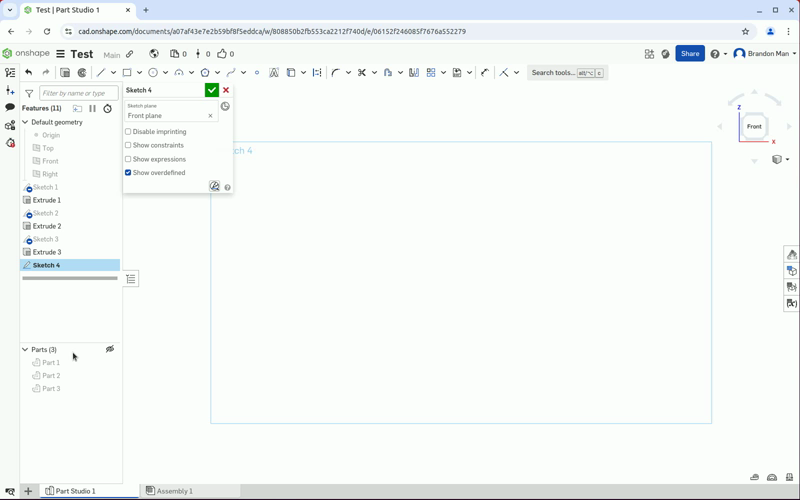
key(l)
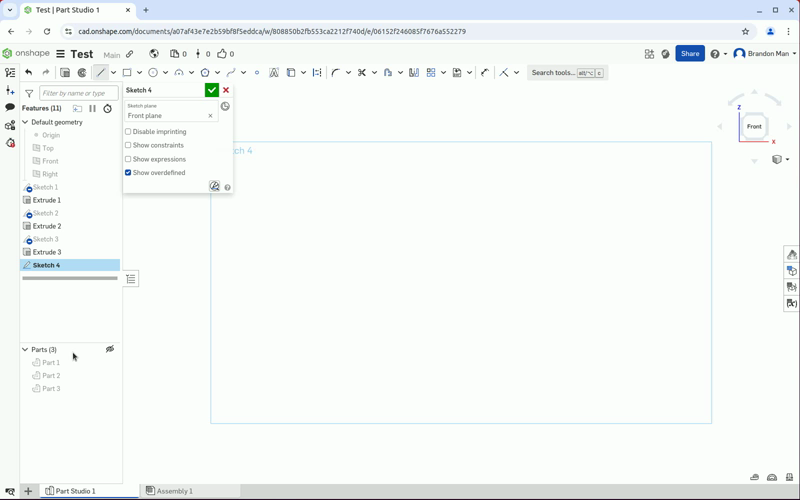
key_down(shift)
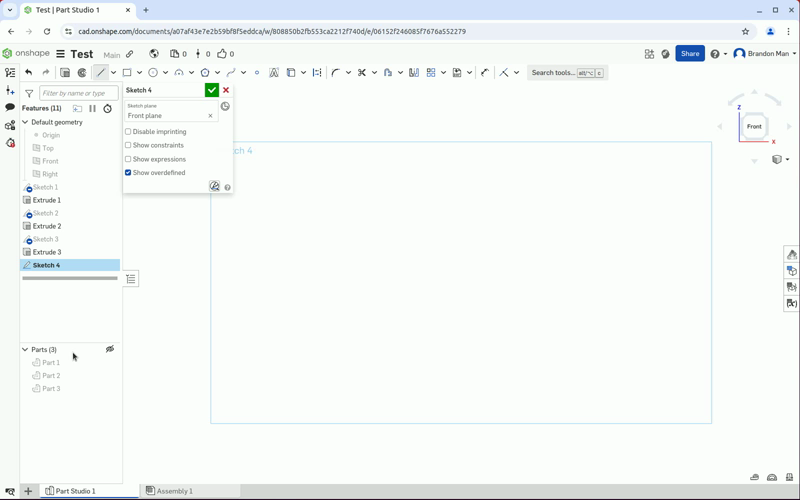
mouse_move(368, 223)
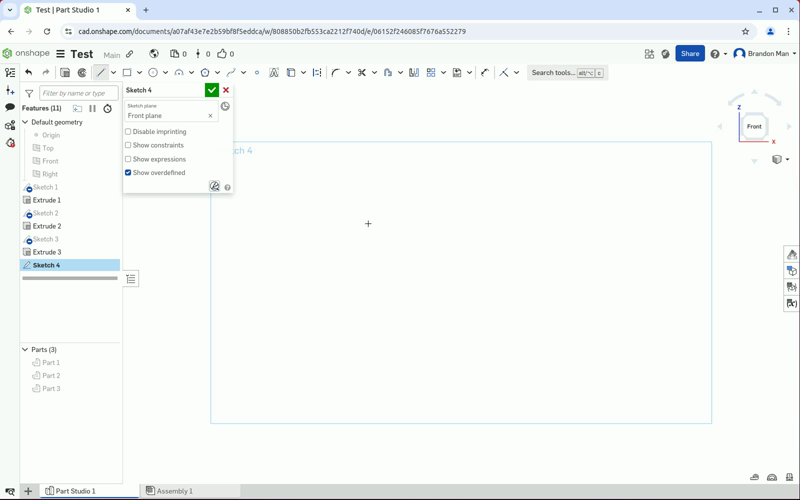
click(368, 223)
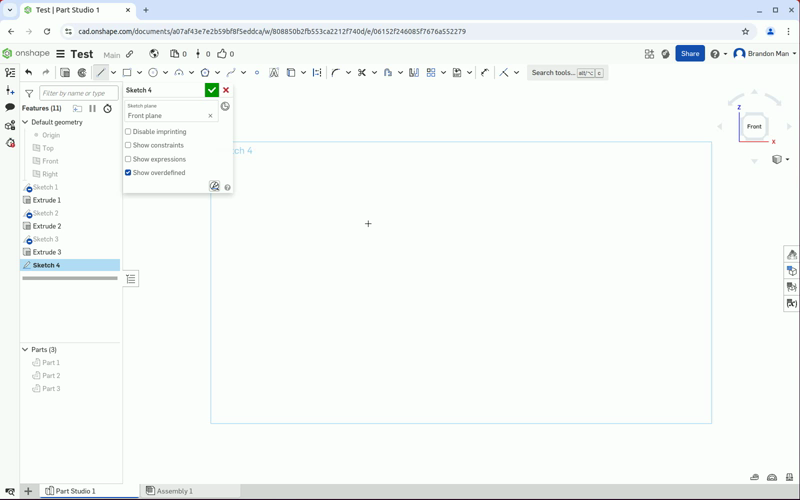
key_up(shift)
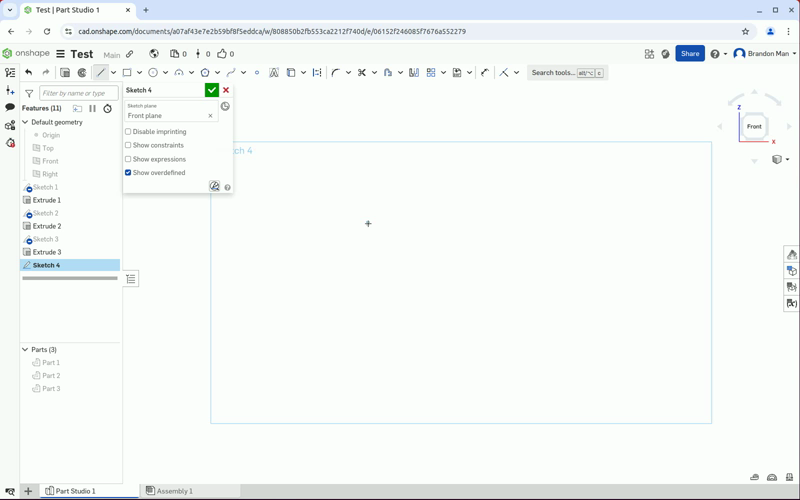
key_down(shift)
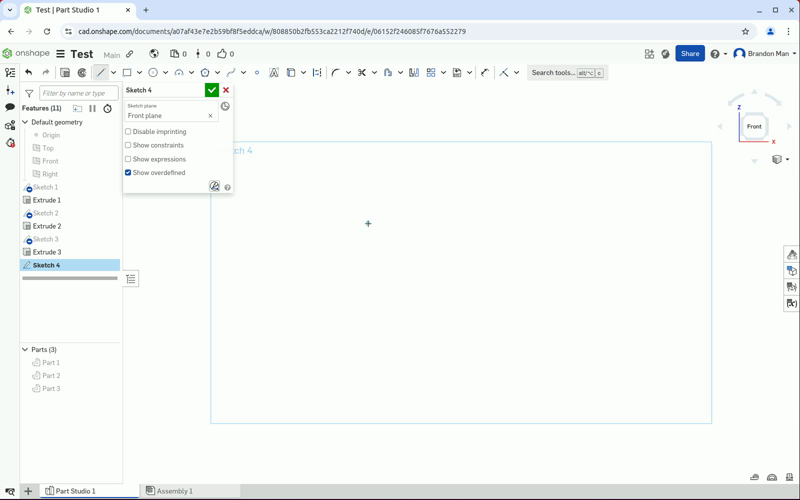
mouse_move(398, 223)
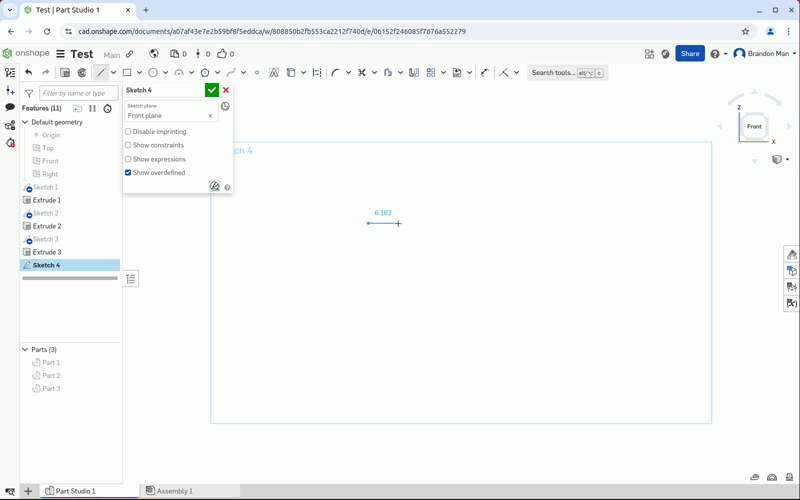
mouse_move(401, 223)
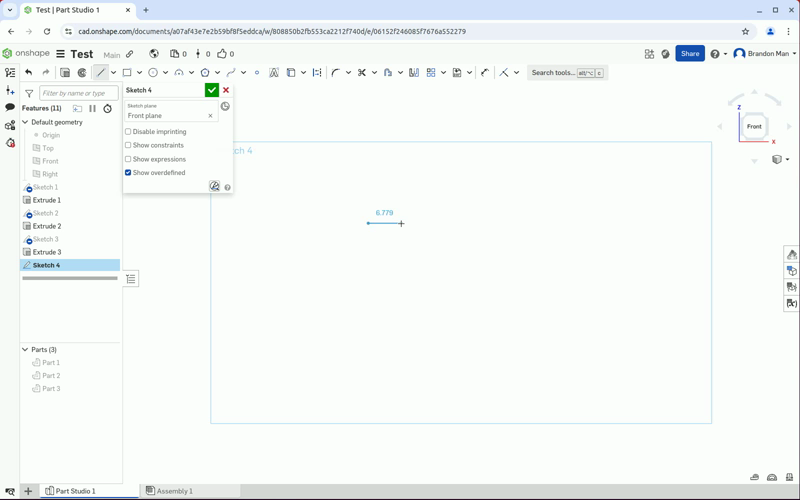
click(401, 223)
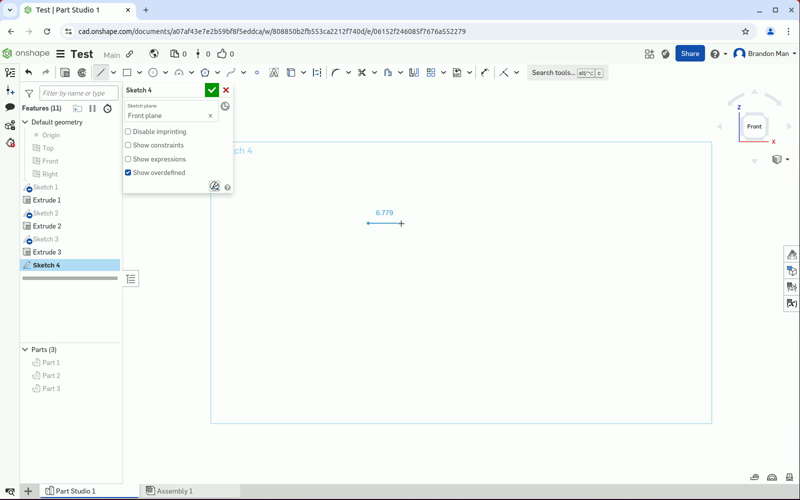
key_up(shift)
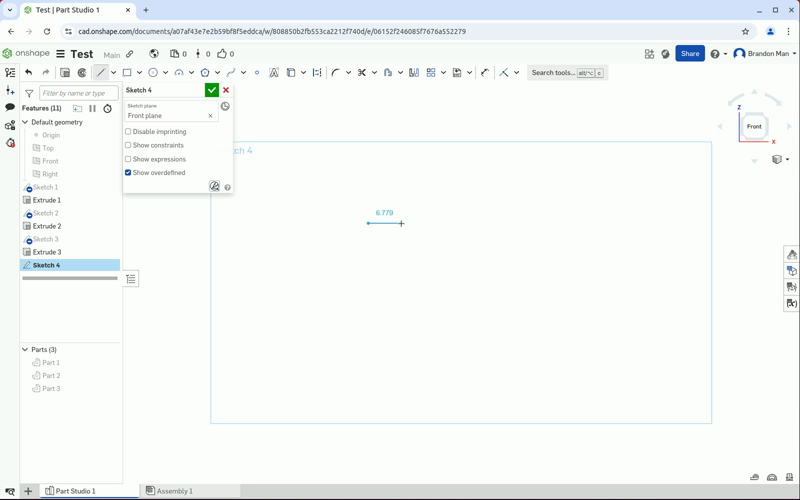
key_down(shift)
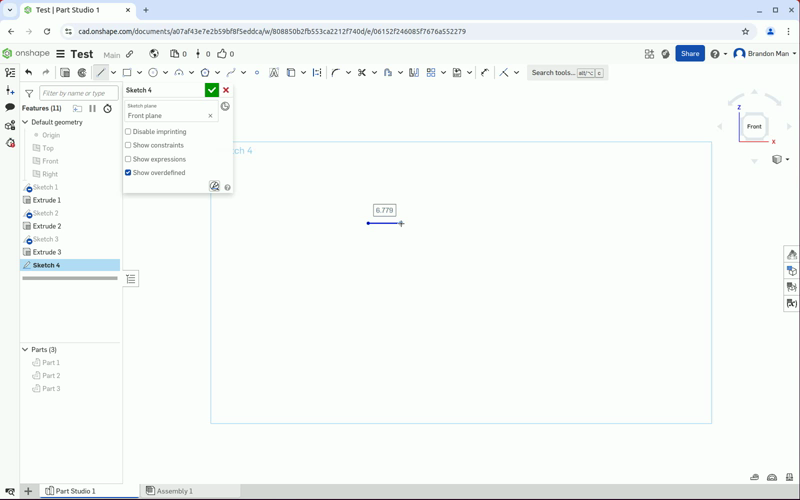
mouse_move(431, 223)
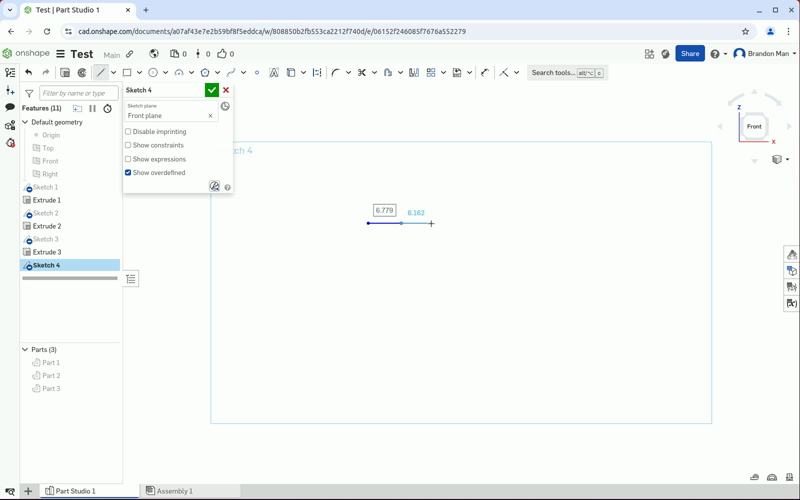
mouse_move(401, 180)
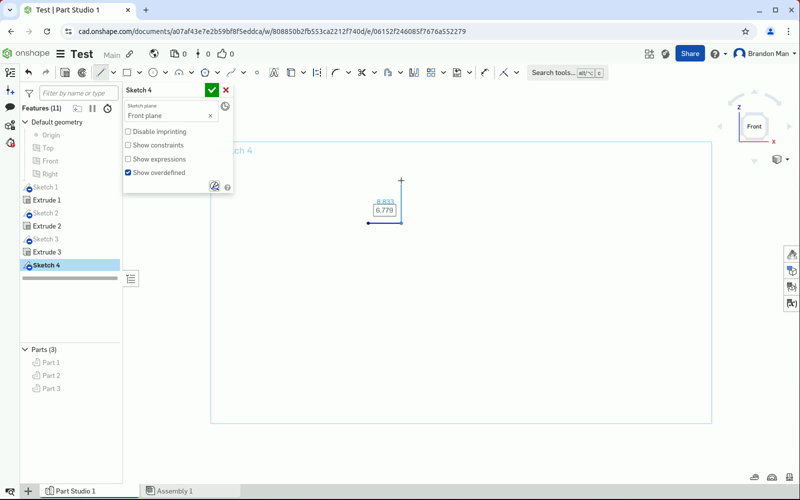
click(401, 180)
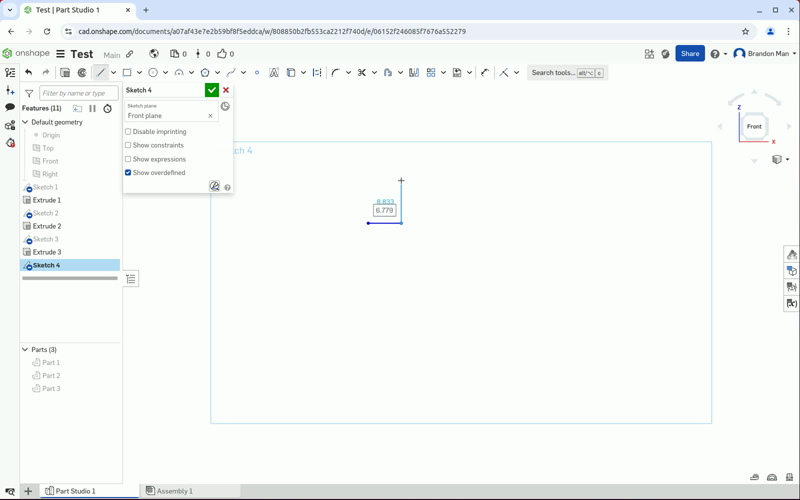
key_up(shift)
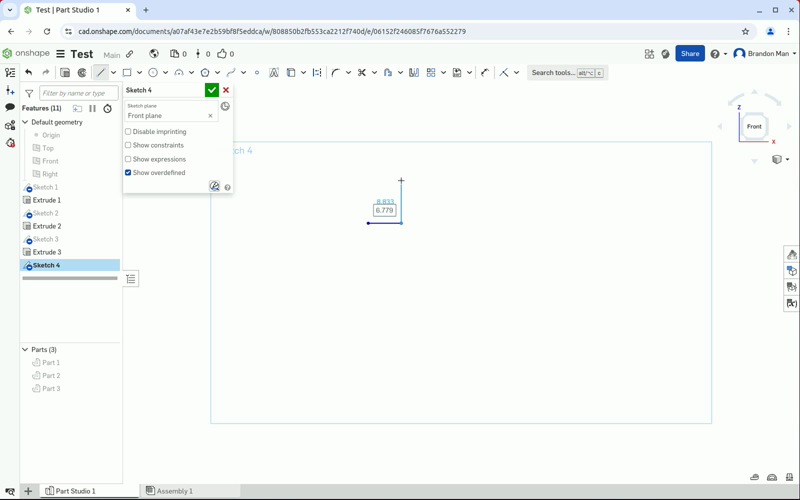
key_down(shift)
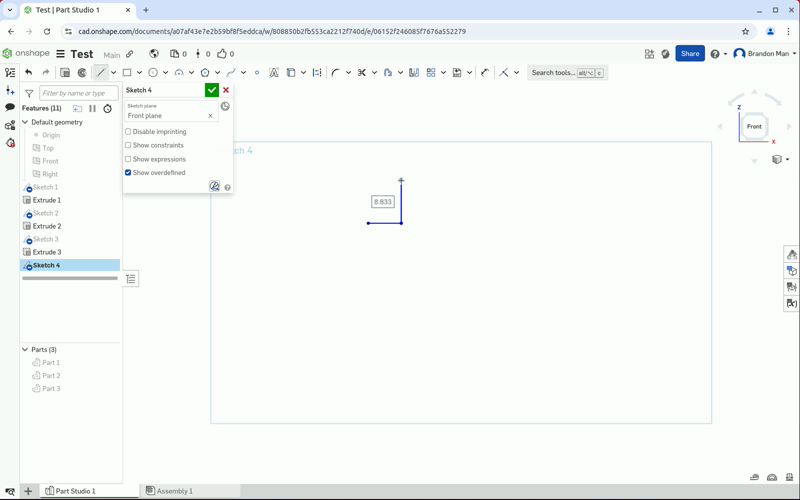
mouse_move(431, 180)
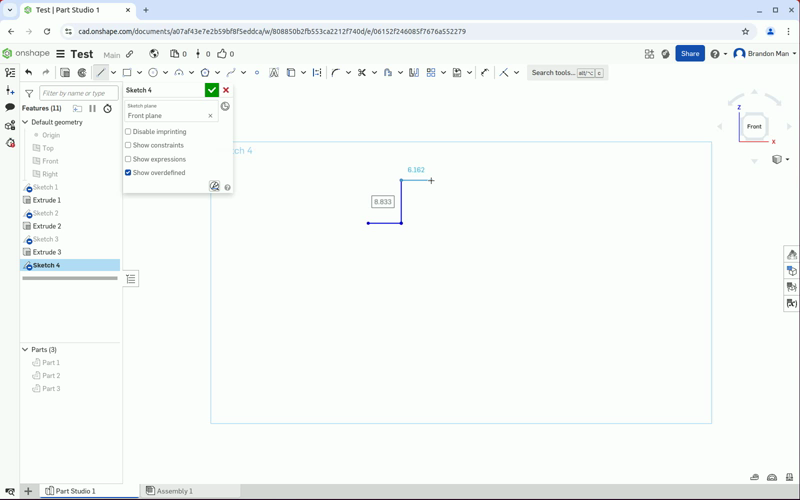
mouse_move(368, 180)
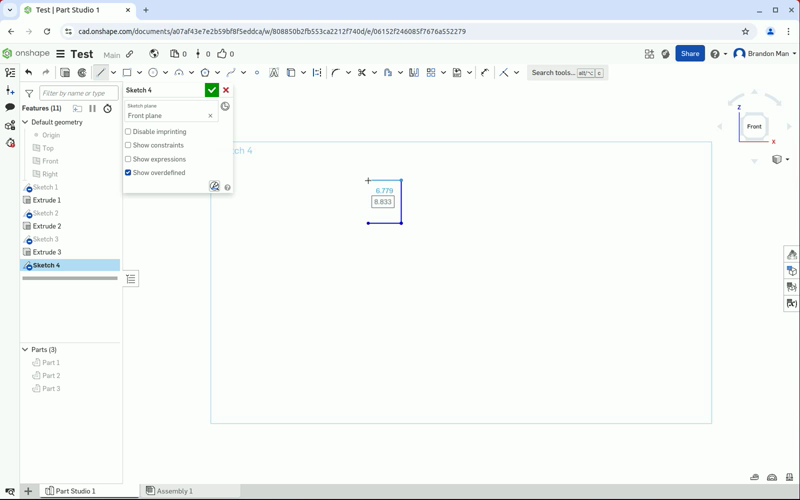
click(368, 180)
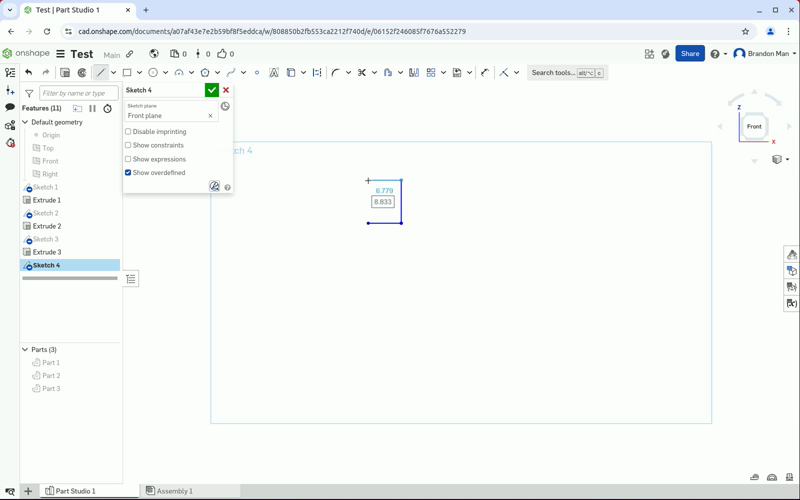
key_up(shift)
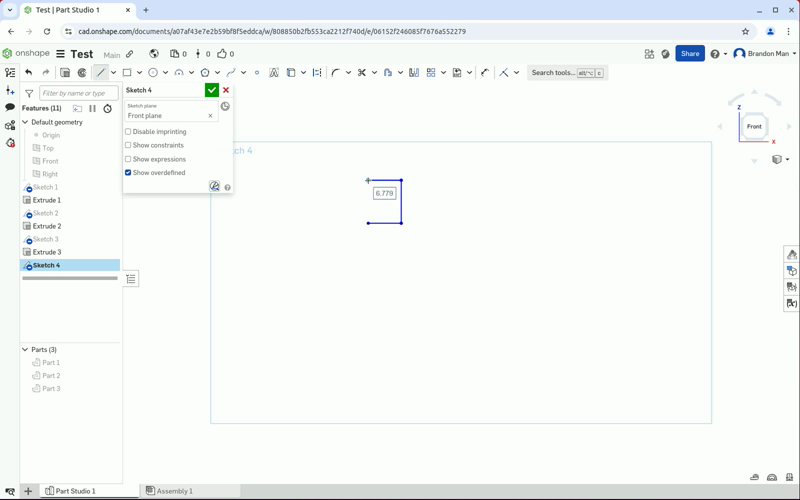
mouse_move(398, 180)
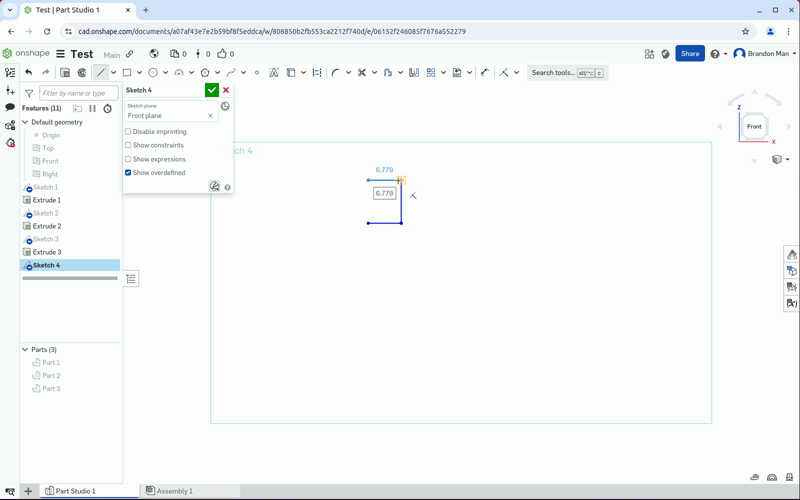
key_down(shift)
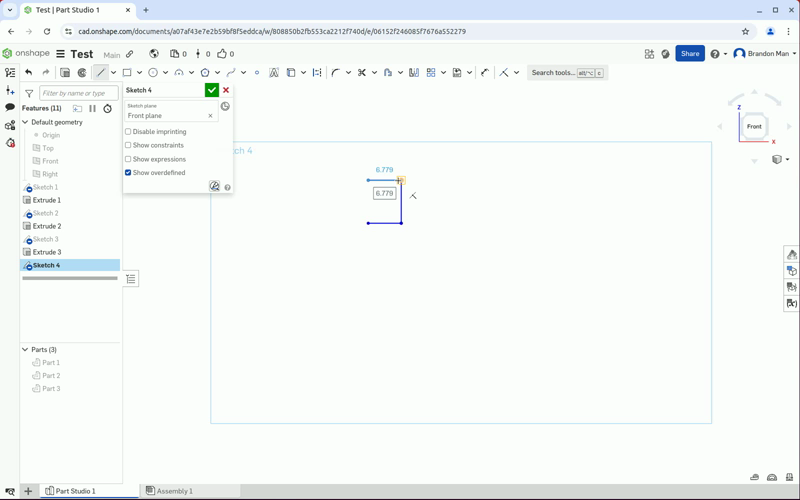
mouse_move(368, 223)
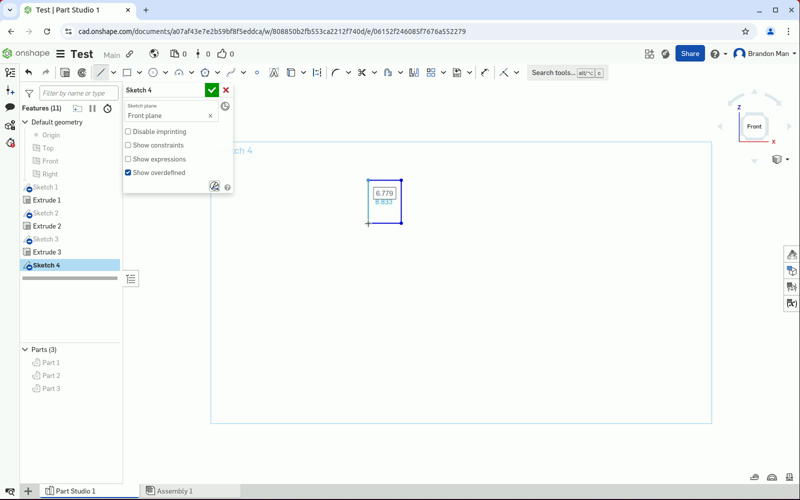
key_up(shift)
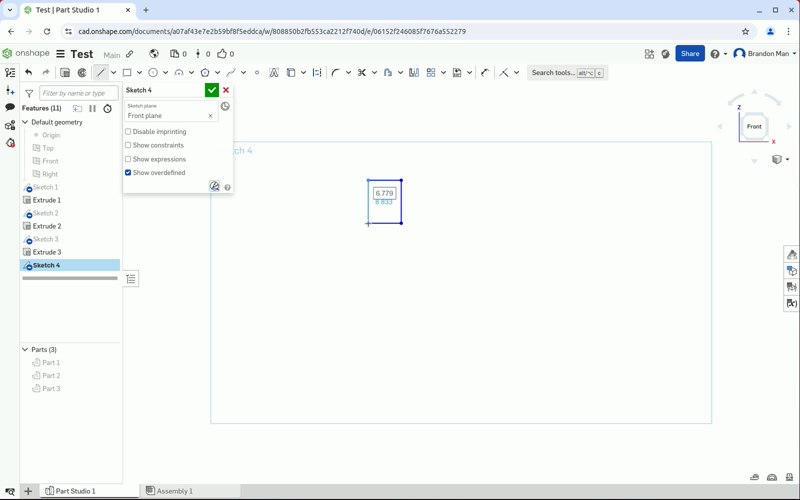
click(368, 223)
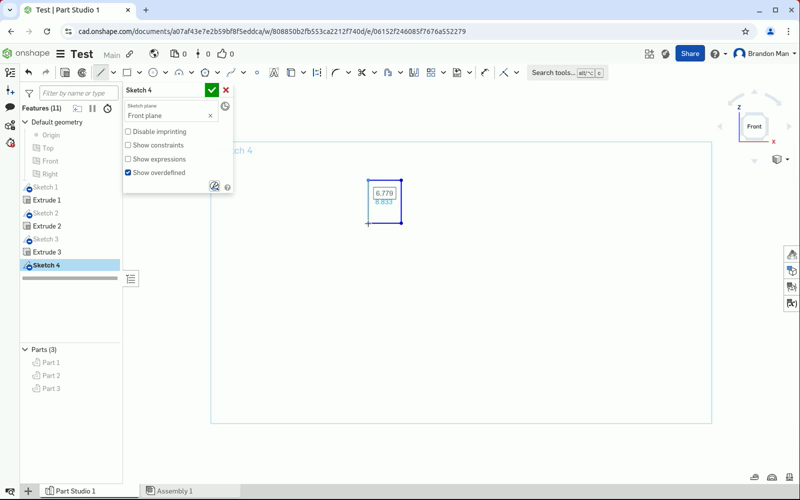
key(esc)
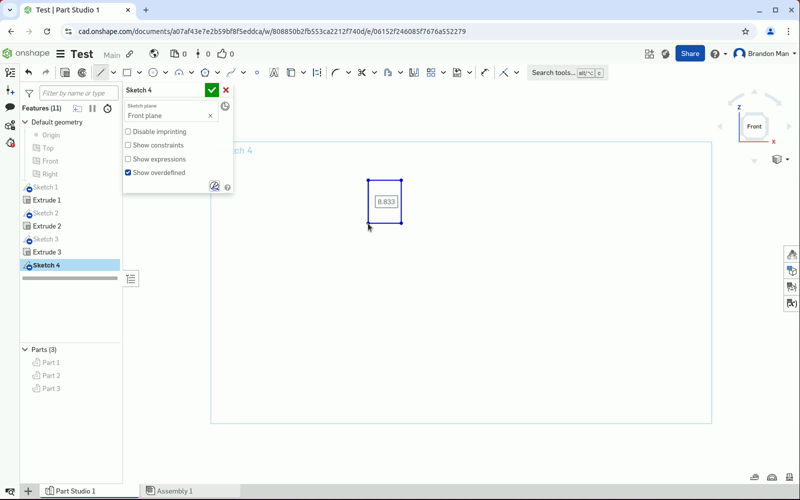
key(l)
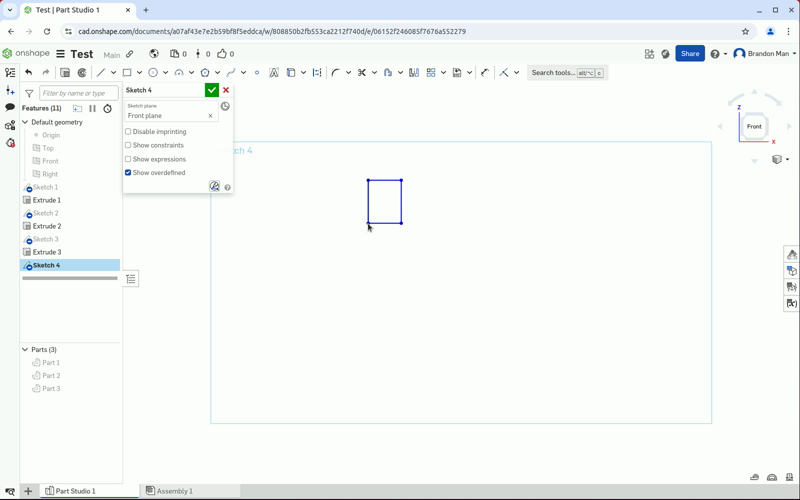
key_down(shift)
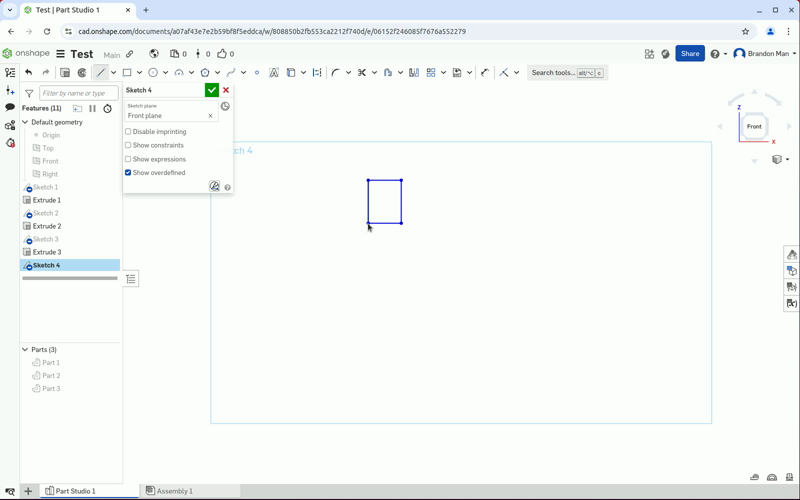
mouse_move(387, 218)
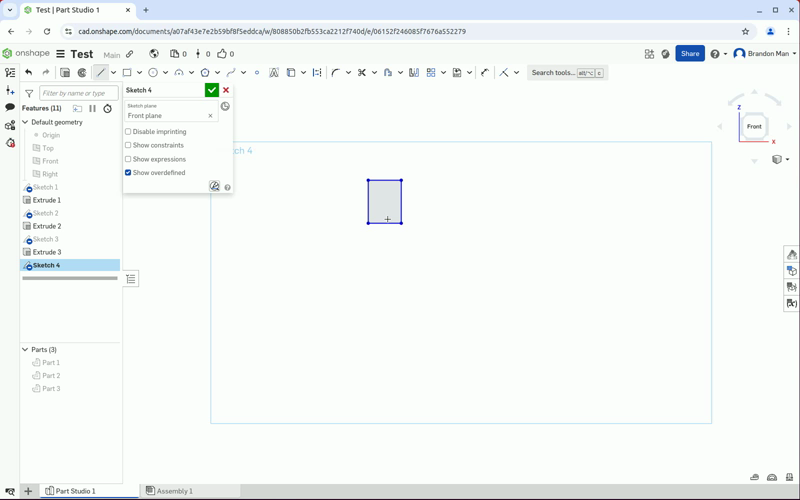
click(387, 218)
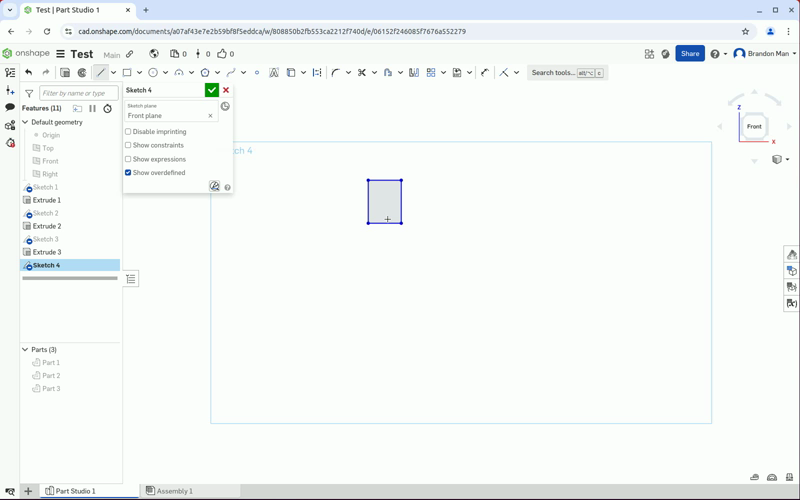
key_up(shift)
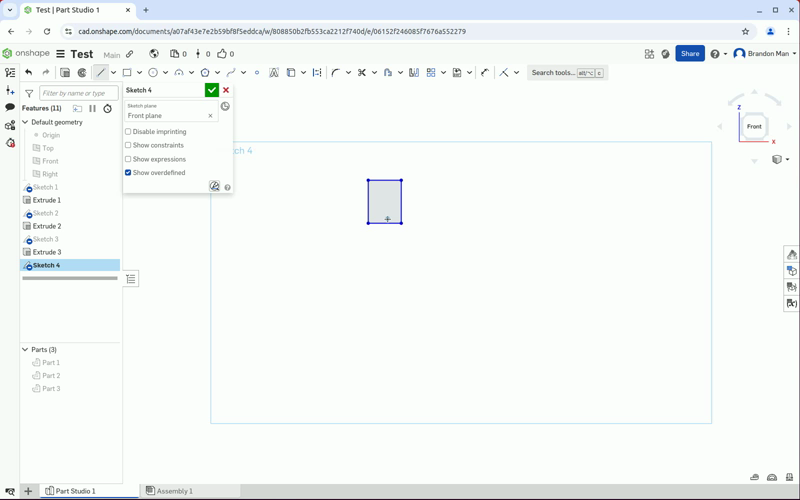
key_down(shift)
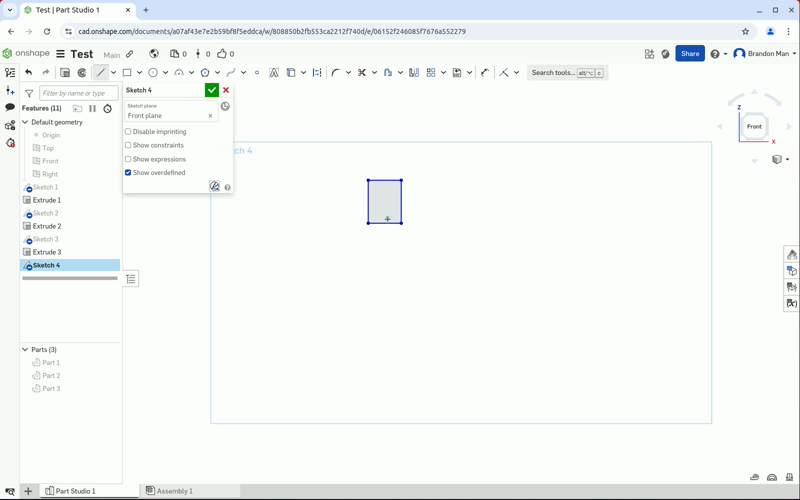
mouse_move(417, 218)
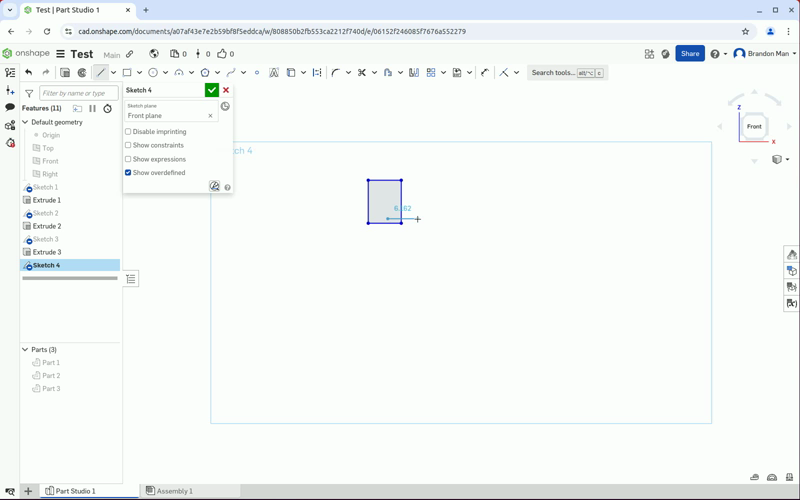
mouse_move(390, 218)
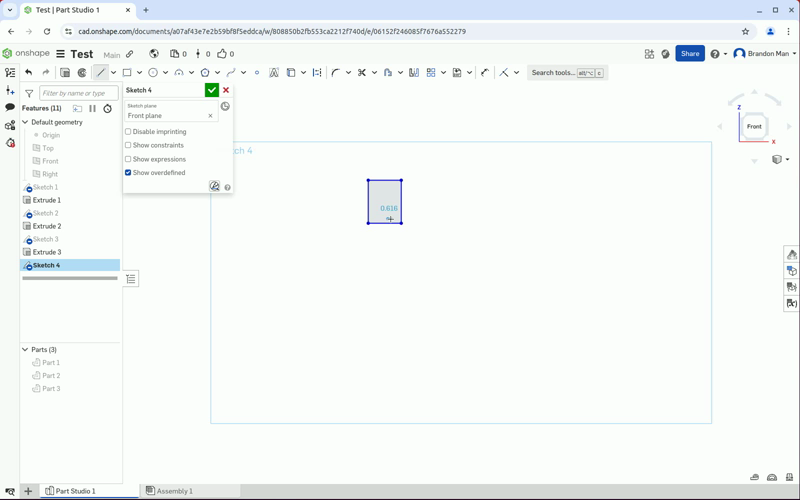
scroll(6)
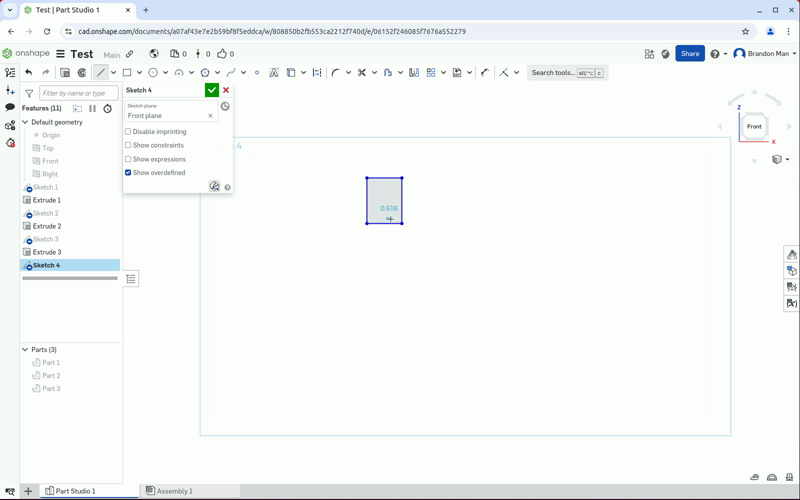
scroll(6)
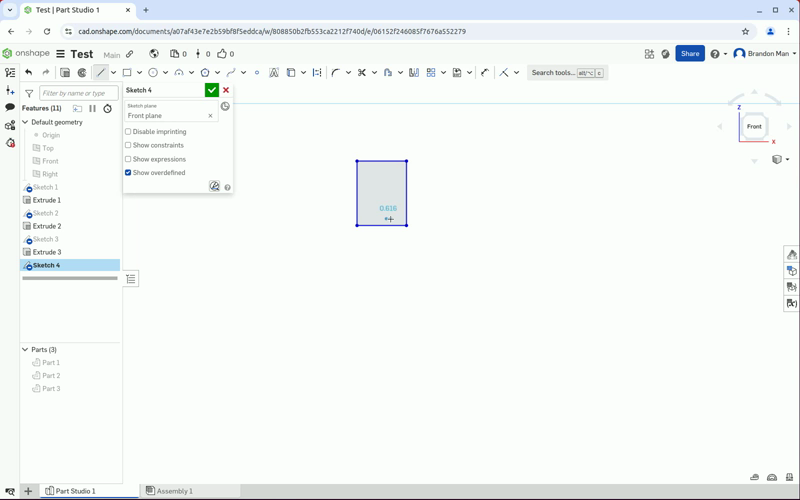
scroll(6)
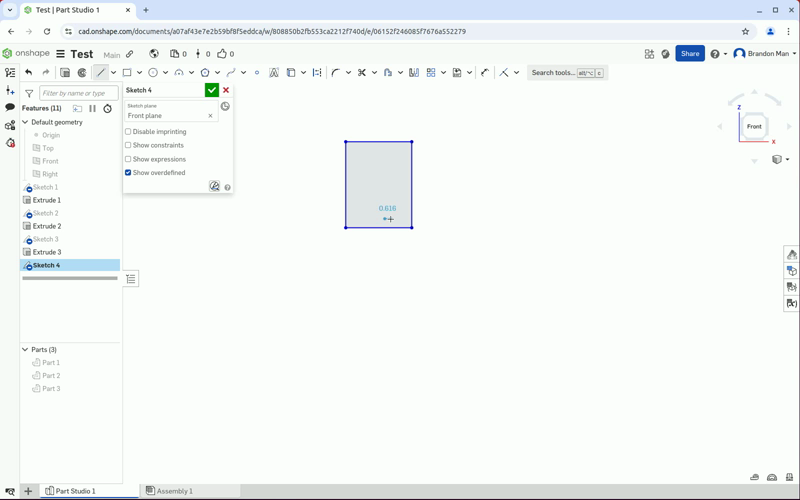
scroll(6)
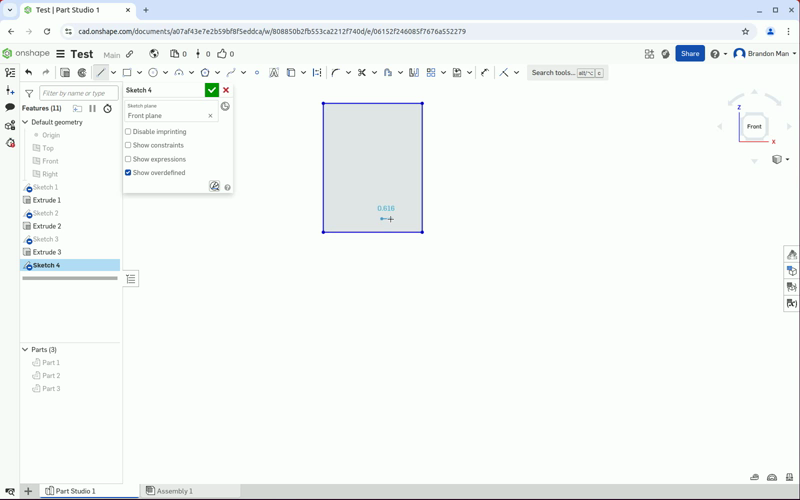
scroll(6)
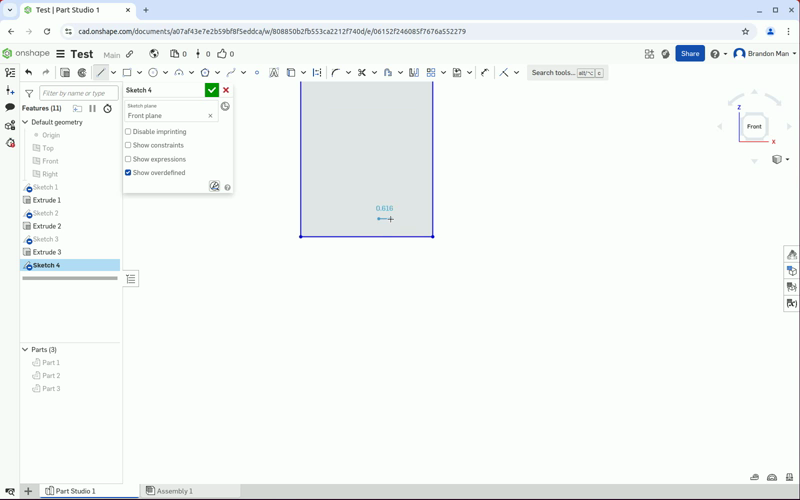
scroll(6)
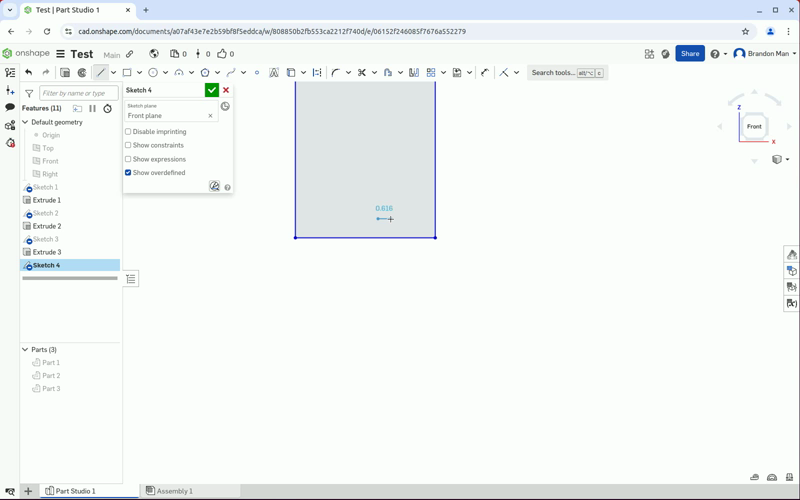
scroll(6)
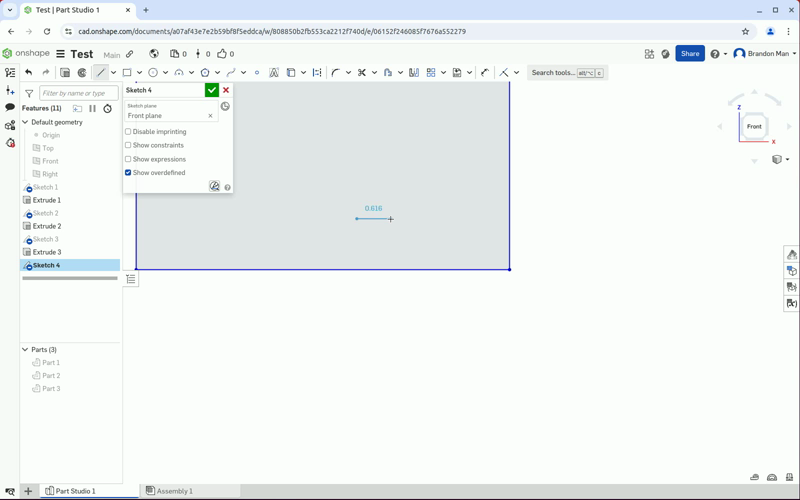
click(390, 218)
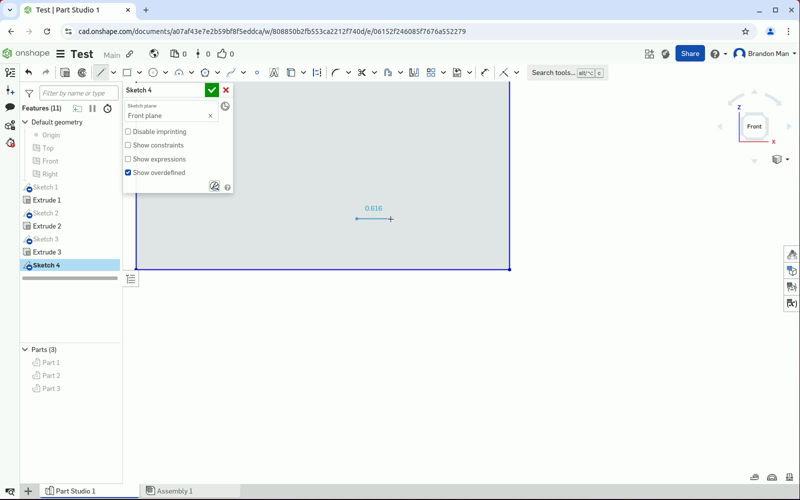
scroll(-6)
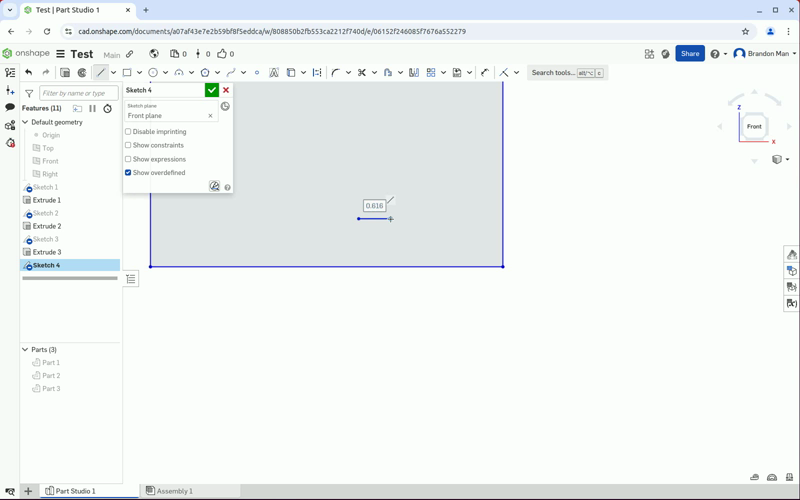
scroll(-6)
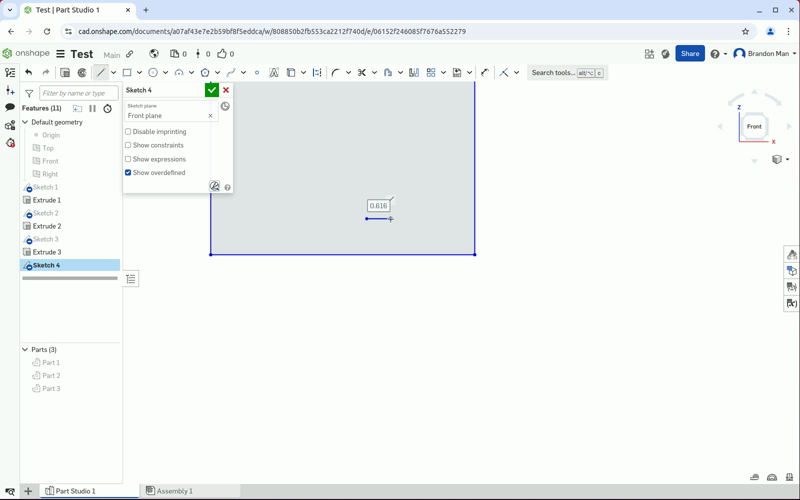
scroll(-6)
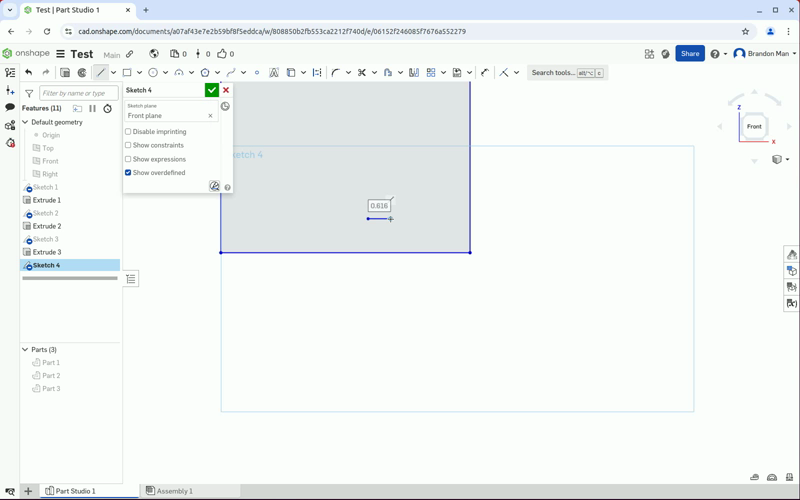
scroll(-6)
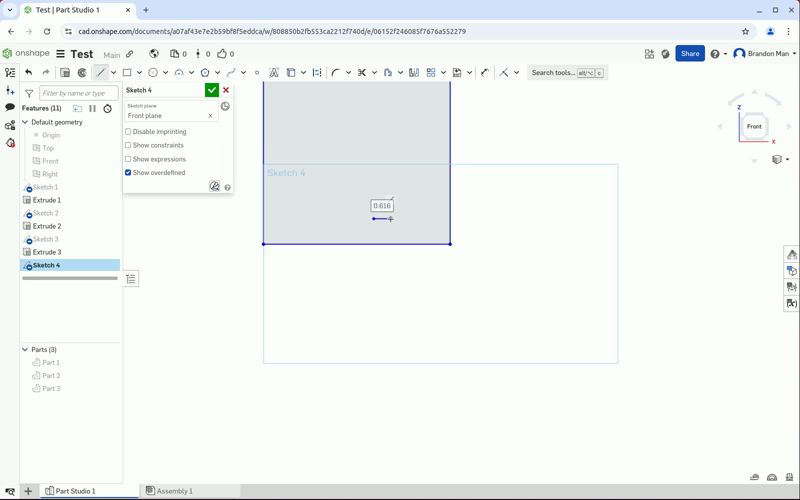
scroll(-6)
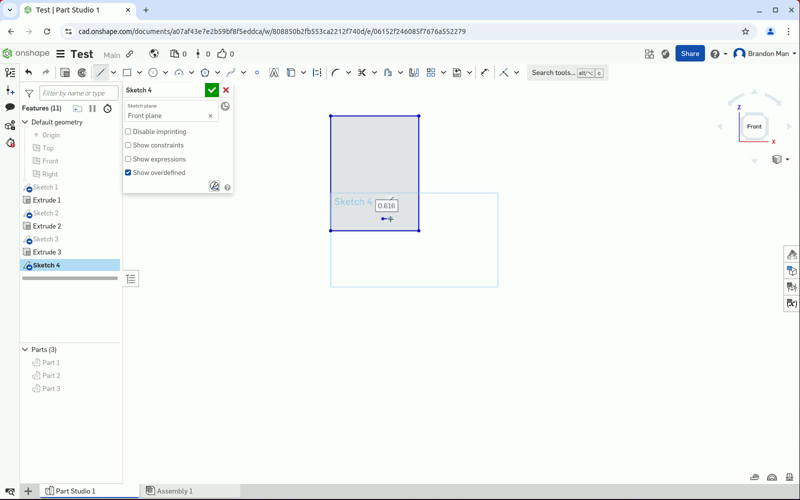
scroll(-6)
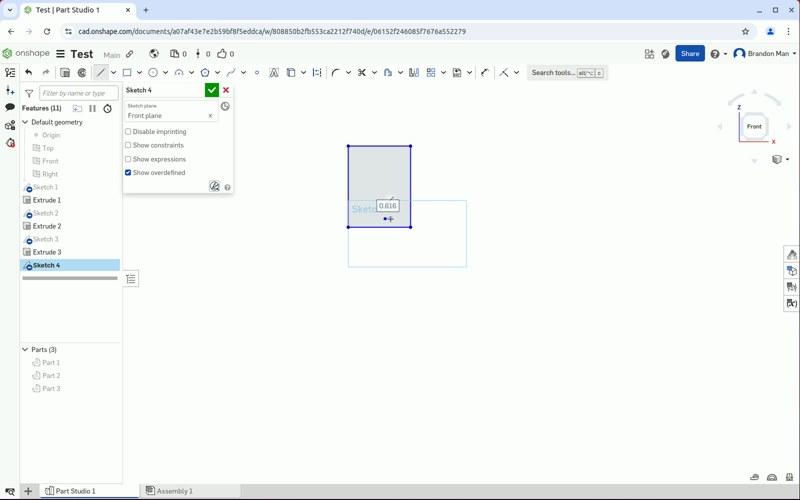
scroll(-6)
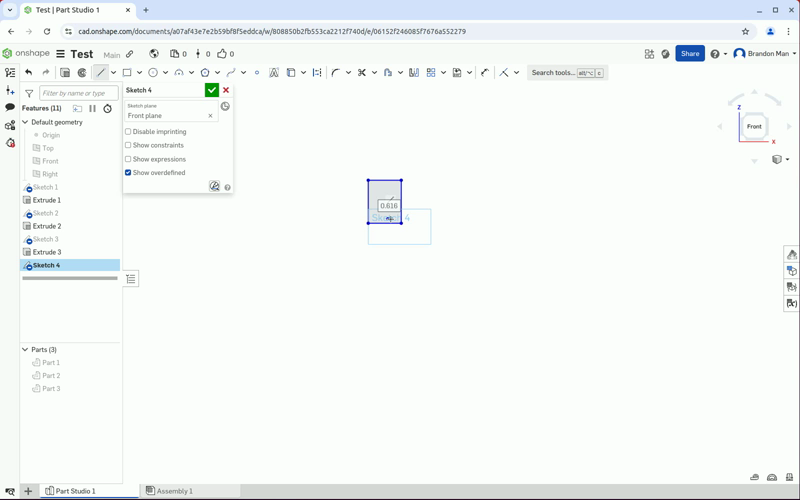
key_up(shift)
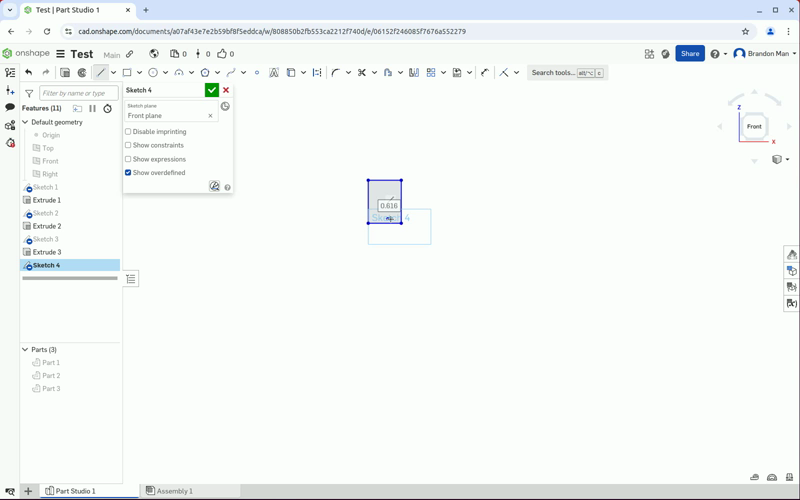
key_down(shift)
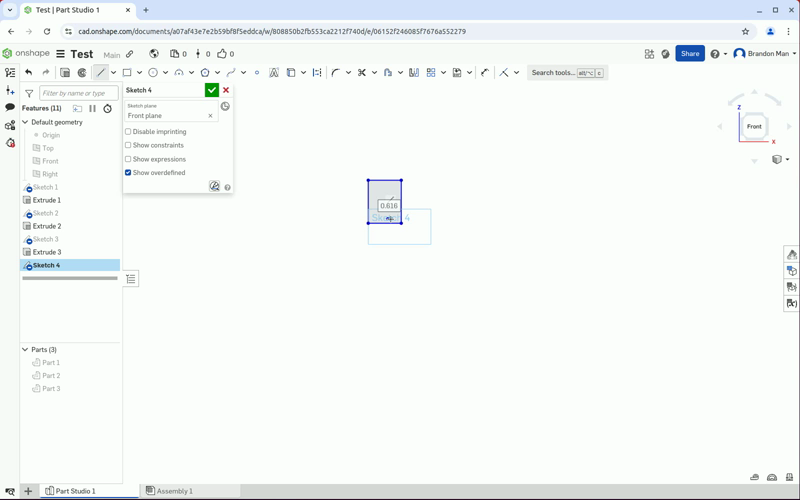
mouse_move(420, 218)
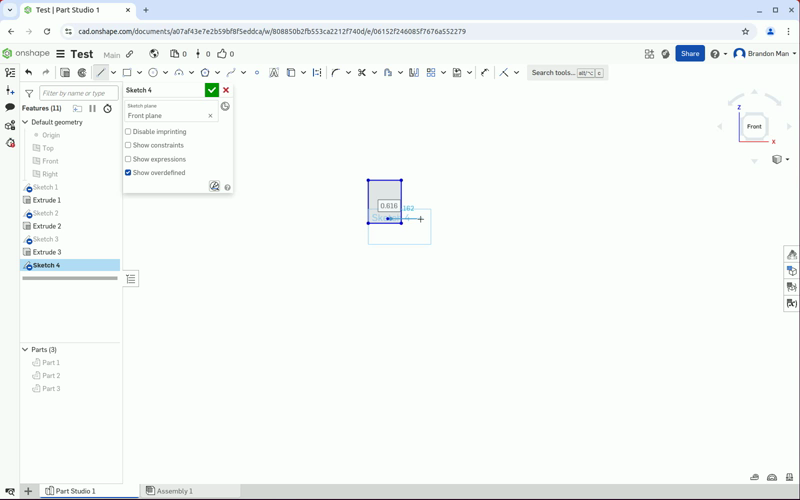
mouse_move(390, 216)
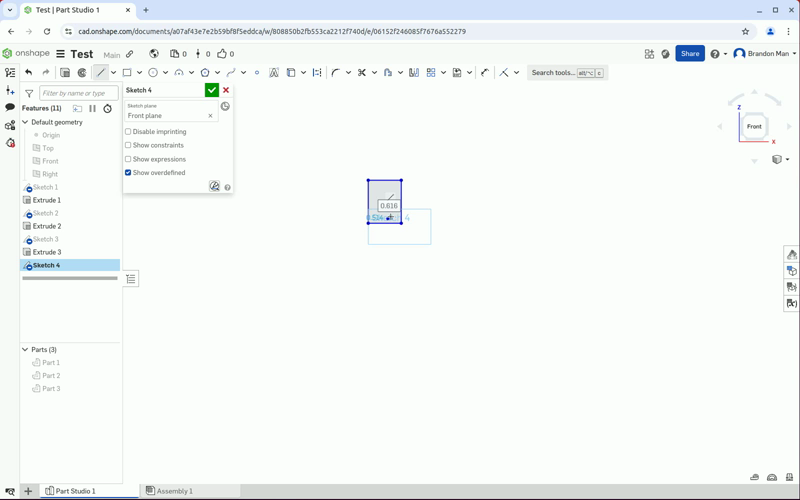
scroll(6)
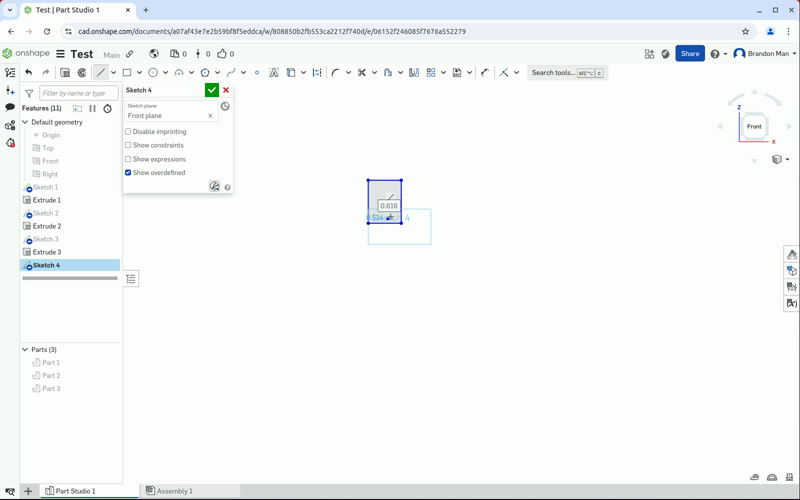
scroll(6)
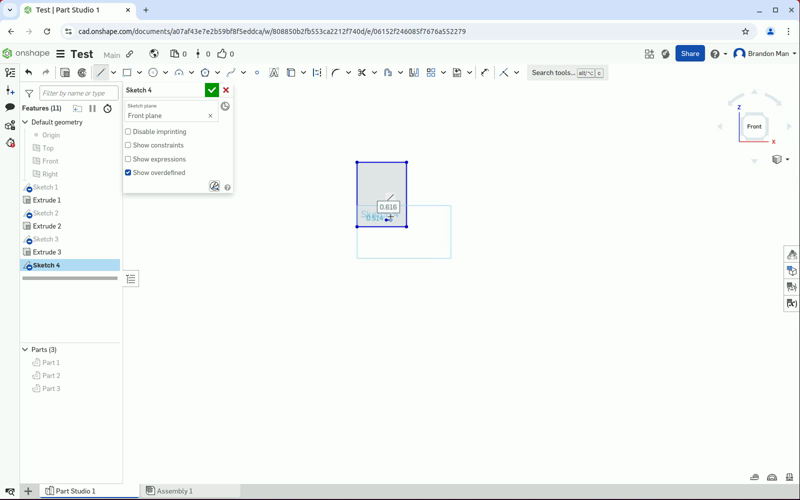
scroll(6)
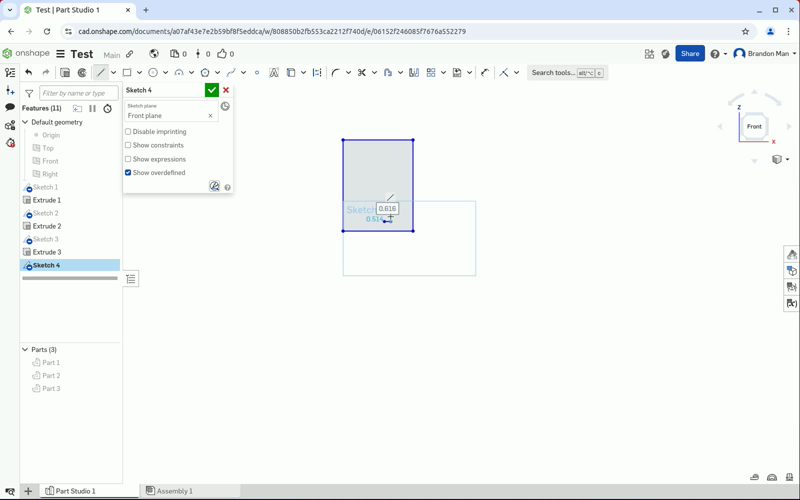
scroll(6)
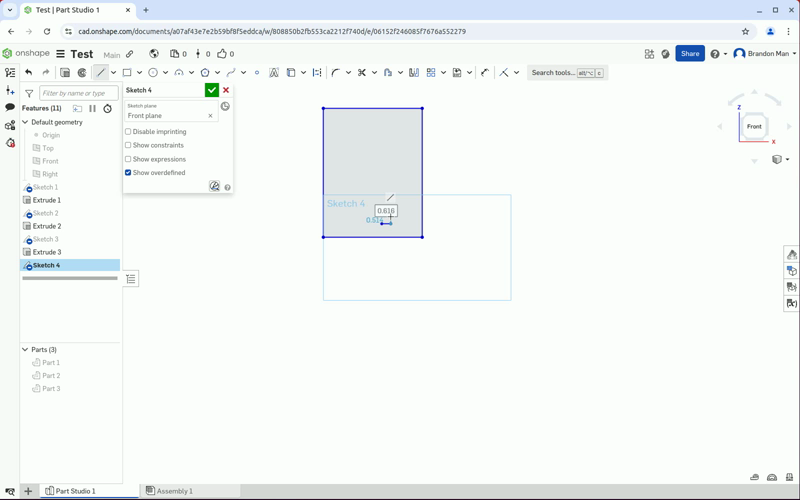
scroll(6)
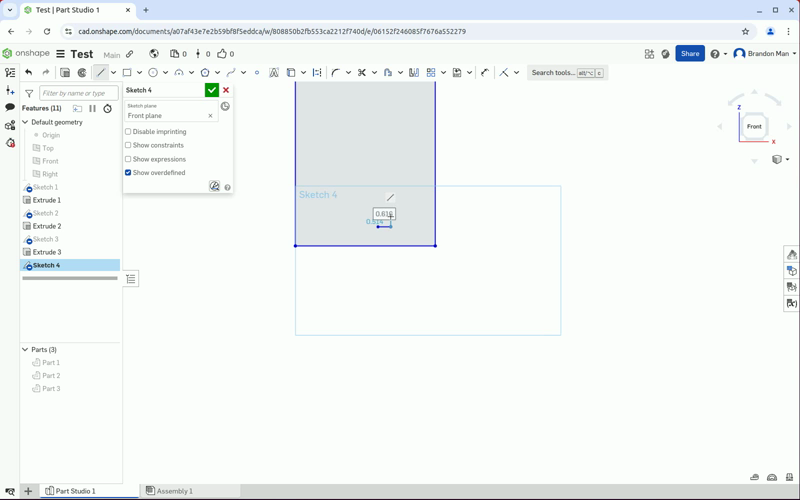
scroll(6)
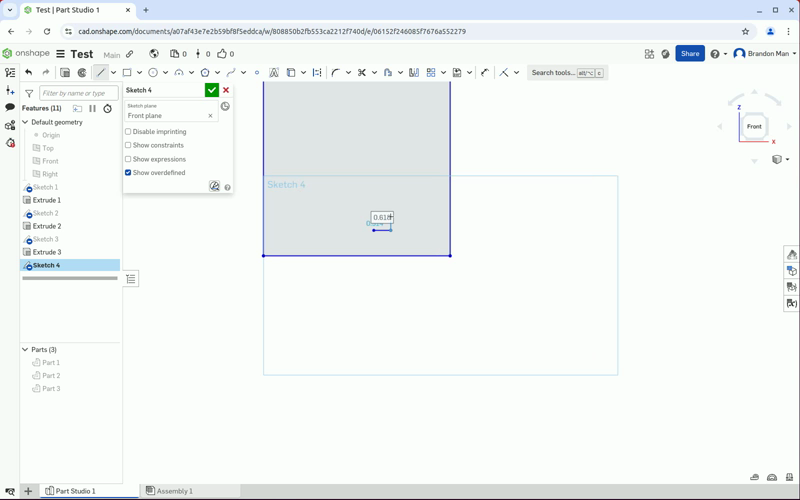
scroll(6)
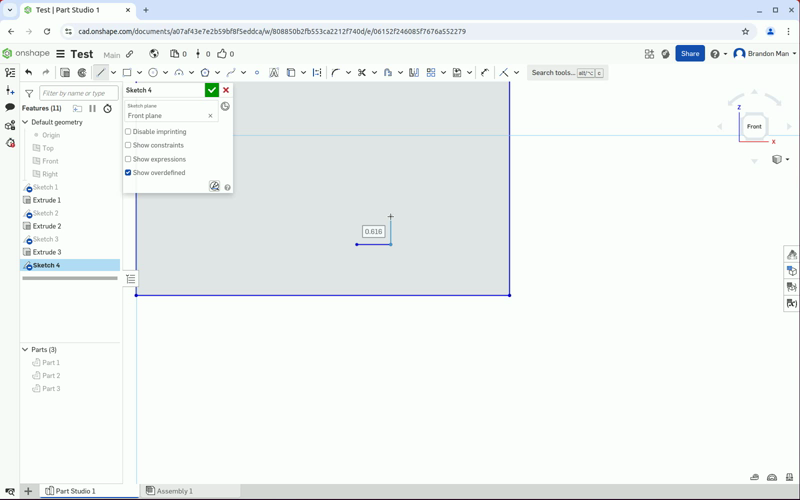
click(390, 216)
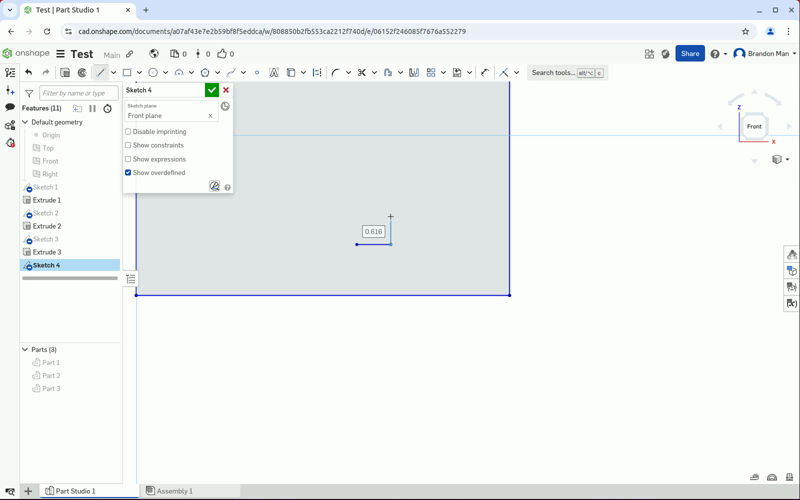
scroll(-6)
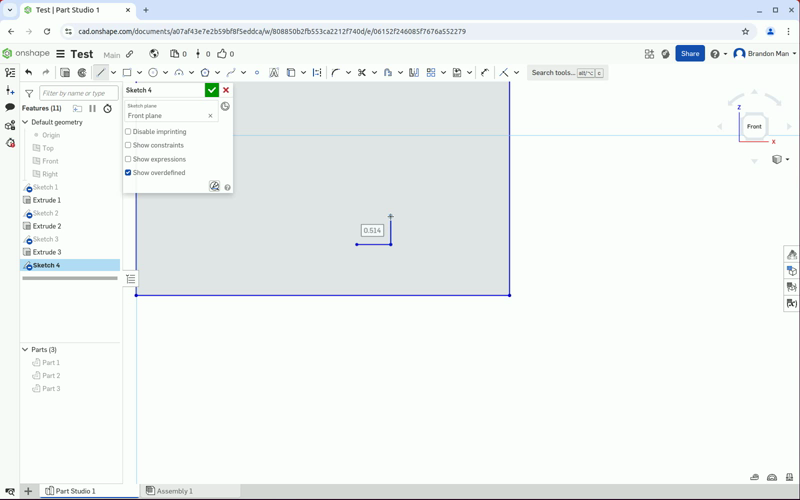
scroll(-6)
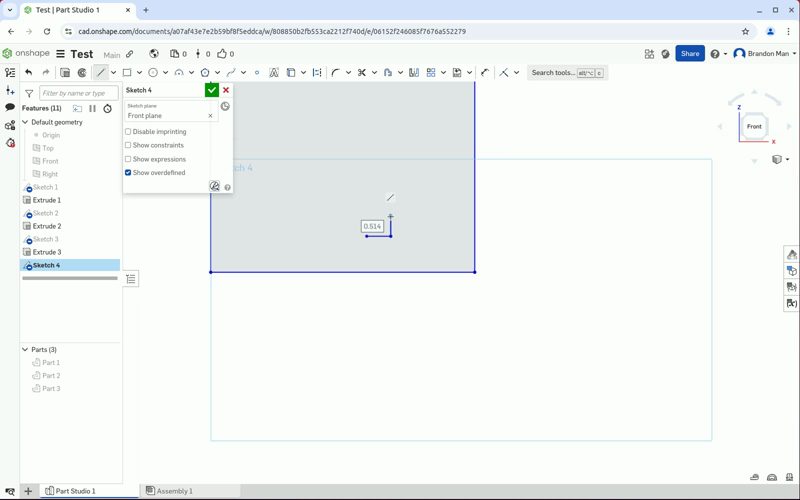
scroll(-6)
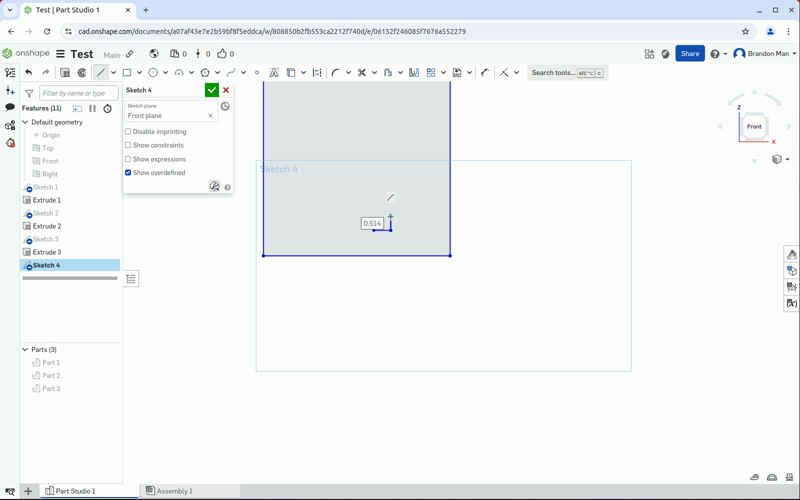
scroll(-6)
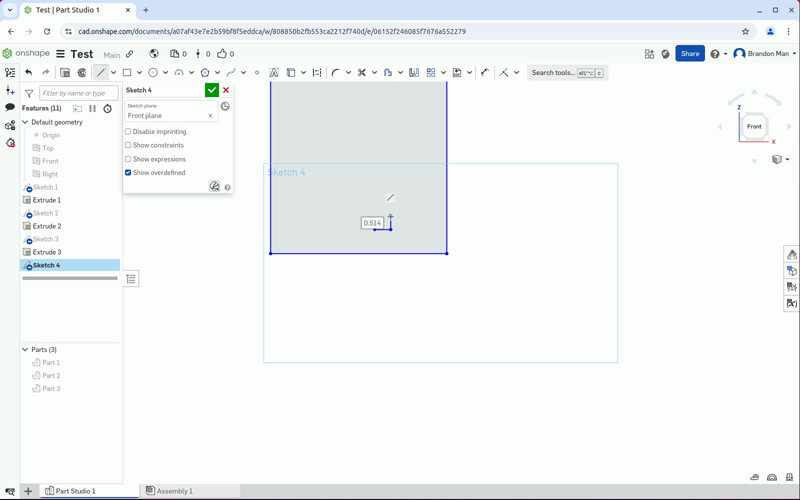
scroll(-6)
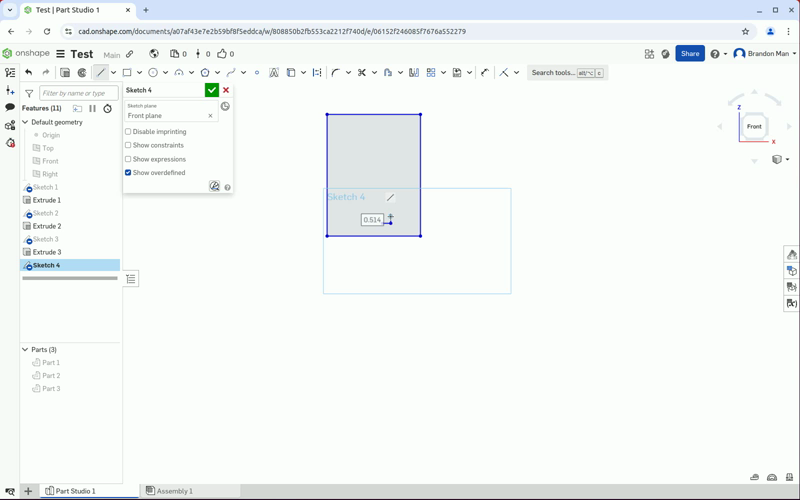
scroll(-6)
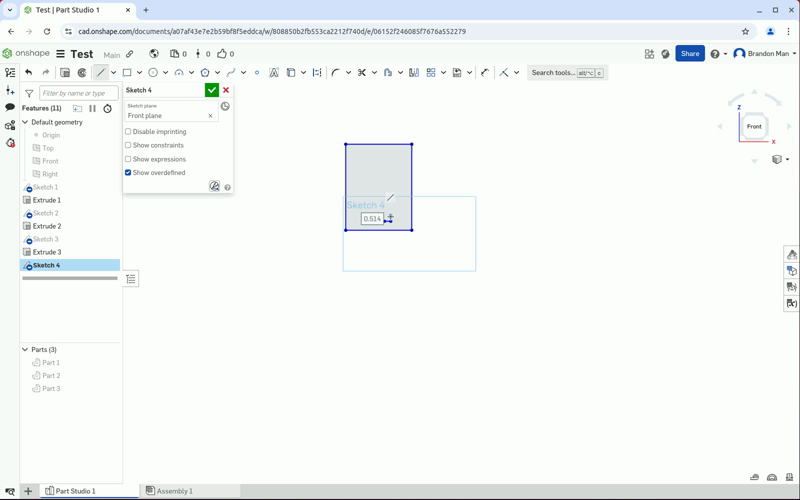
scroll(-6)
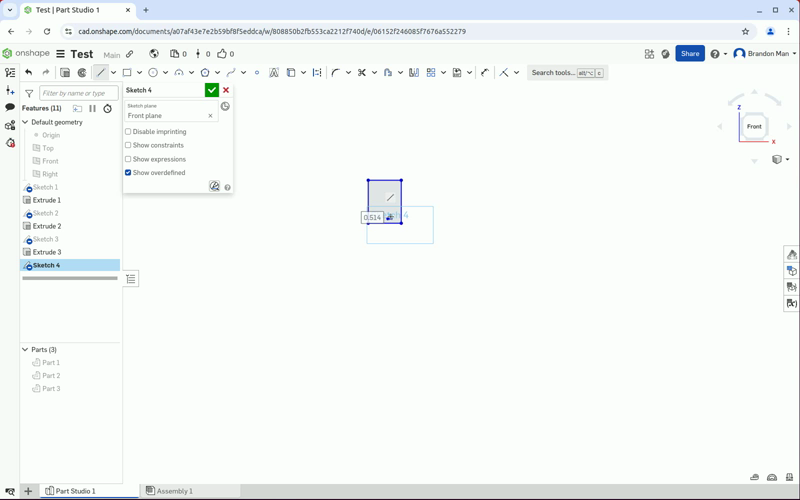
key_up(shift)
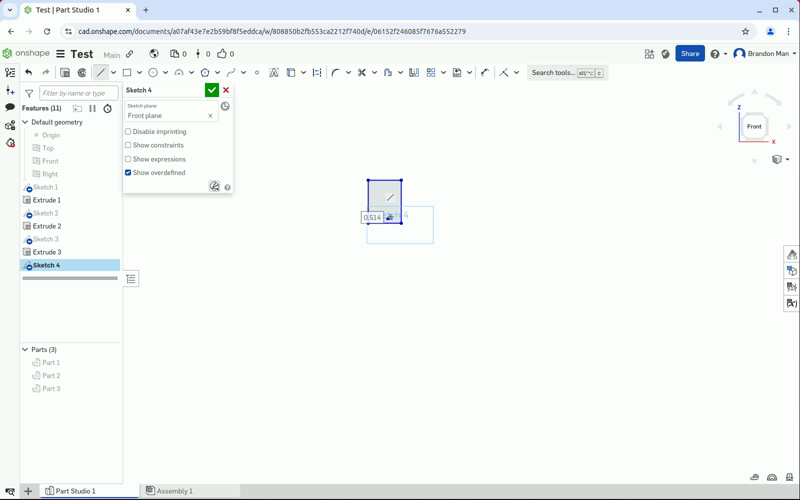
key_down(shift)
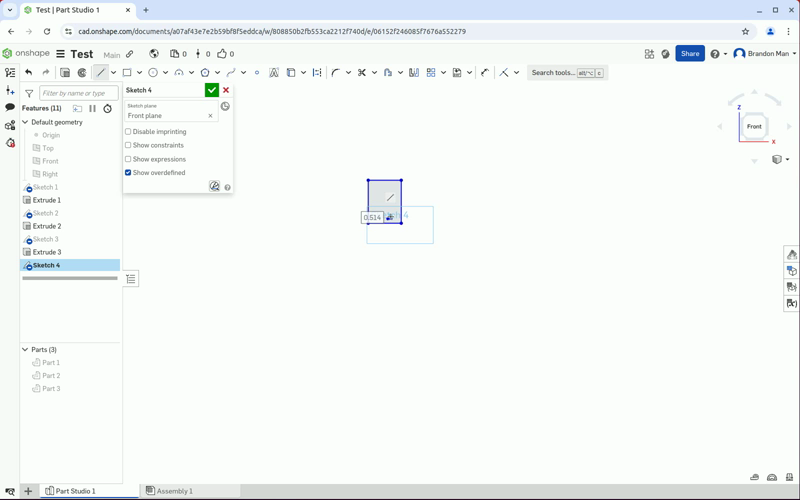
mouse_move(420, 216)
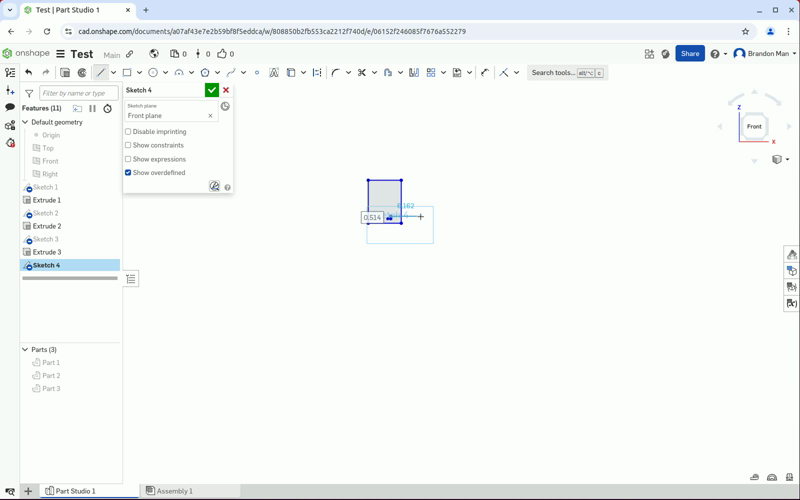
mouse_move(387, 216)
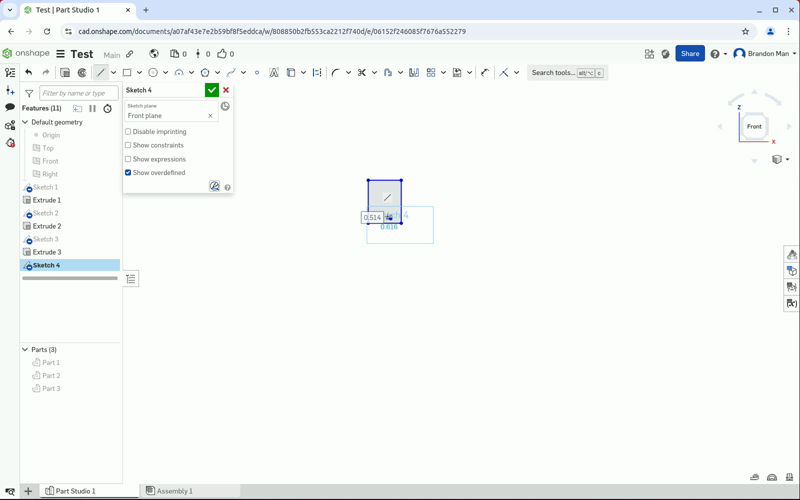
scroll(6)
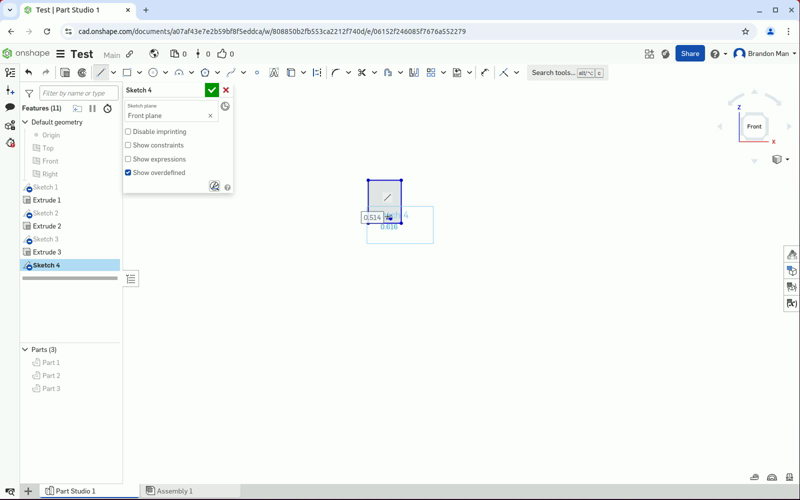
scroll(6)
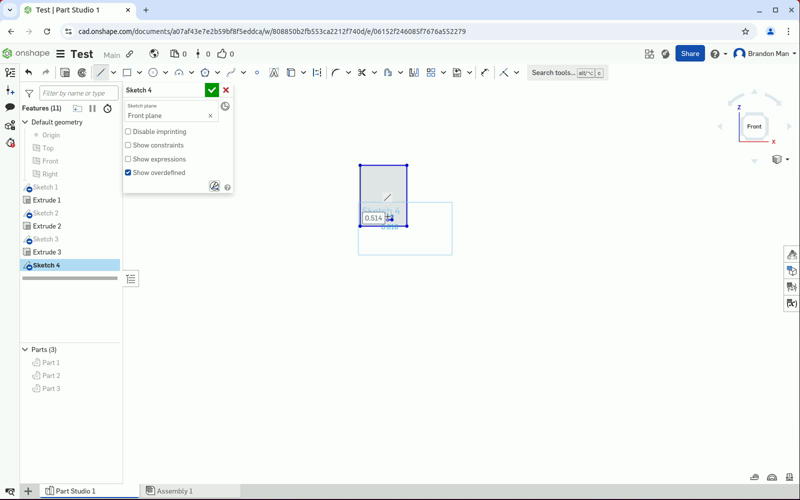
scroll(6)
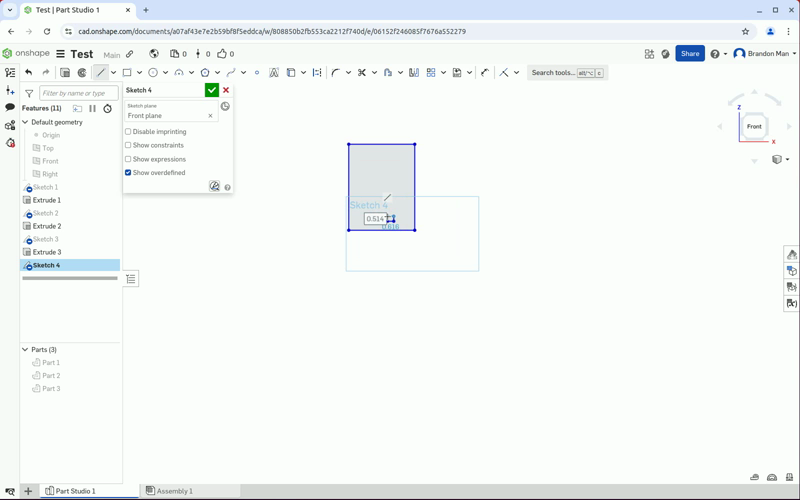
scroll(6)
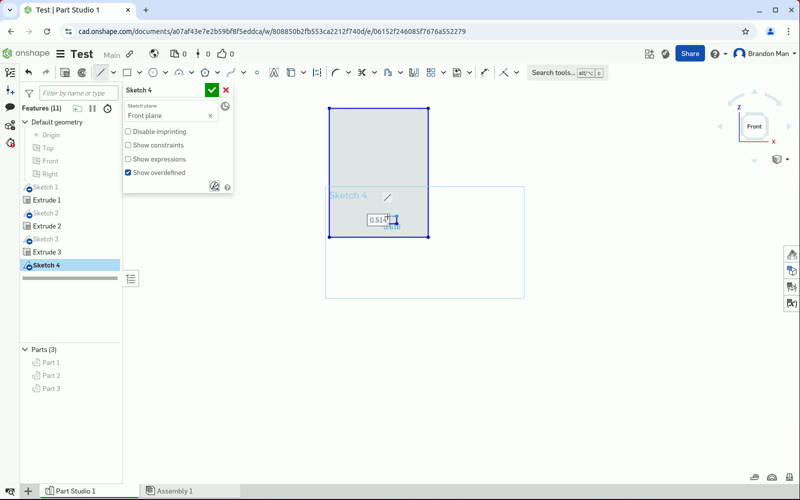
scroll(6)
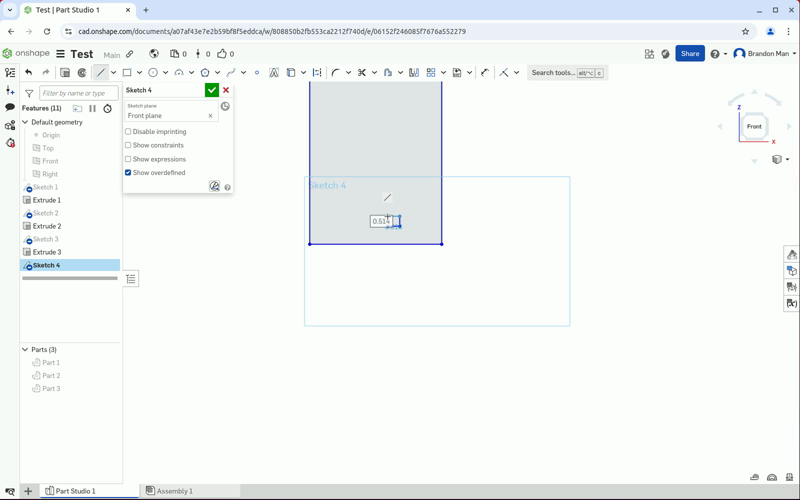
scroll(6)
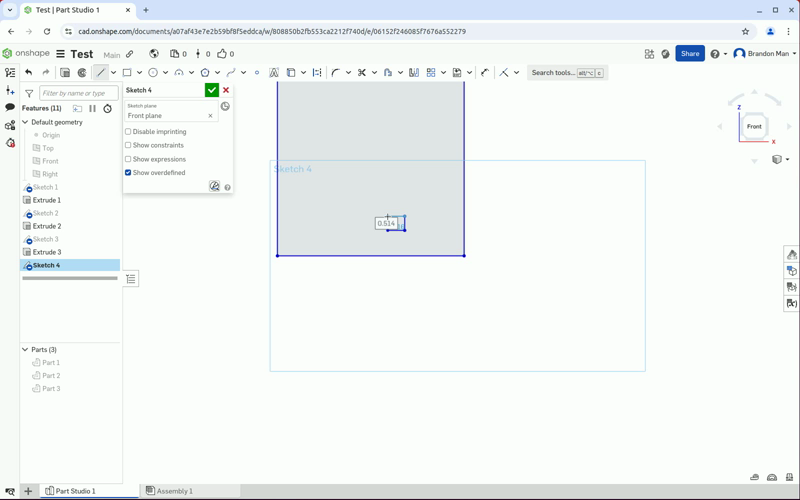
scroll(6)
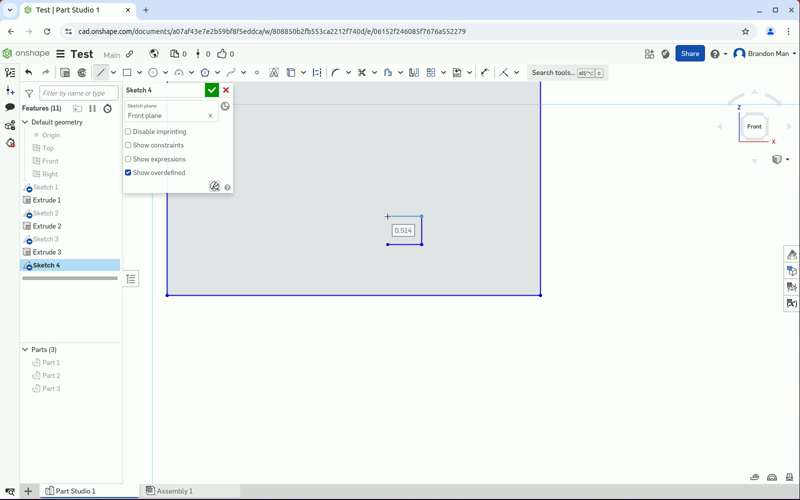
click(387, 216)
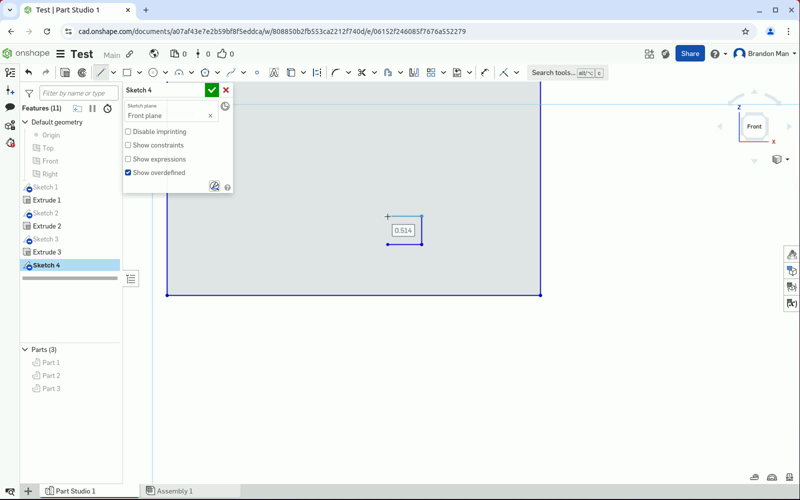
scroll(-6)
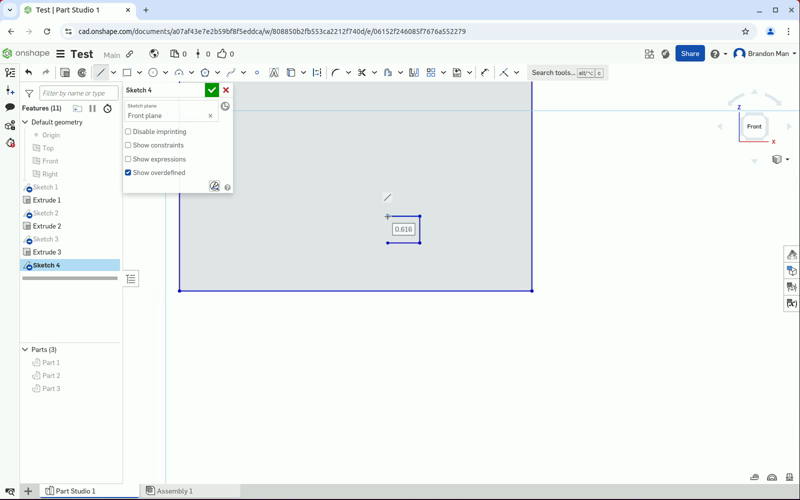
scroll(-6)
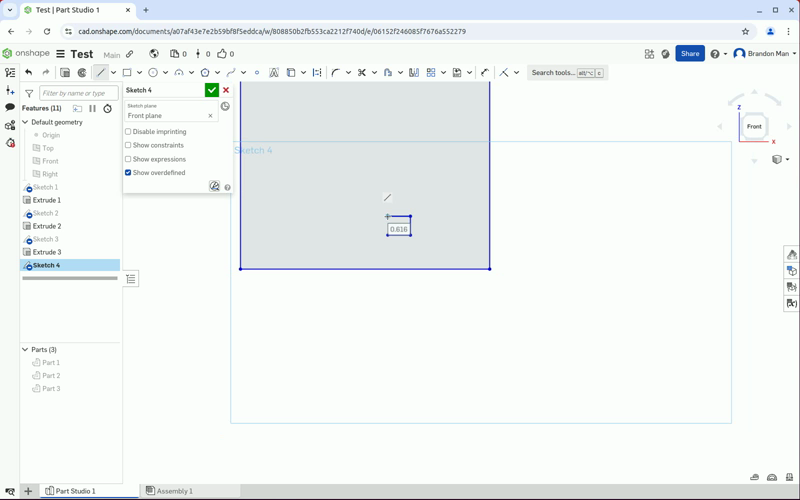
scroll(-6)
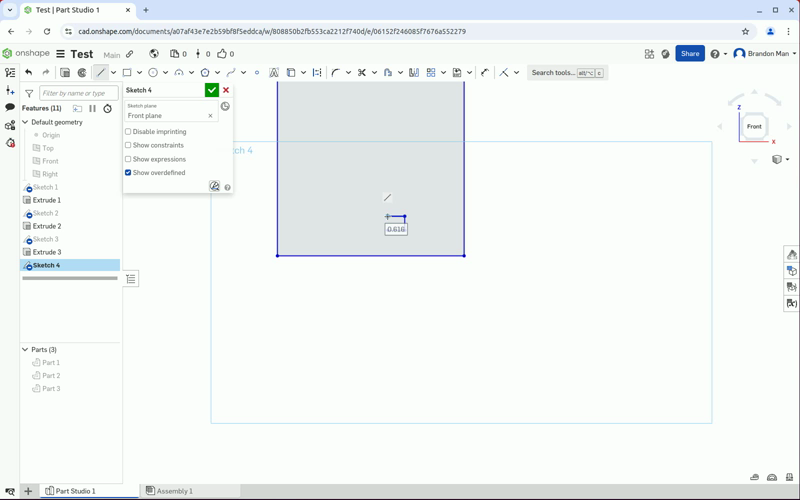
scroll(-6)
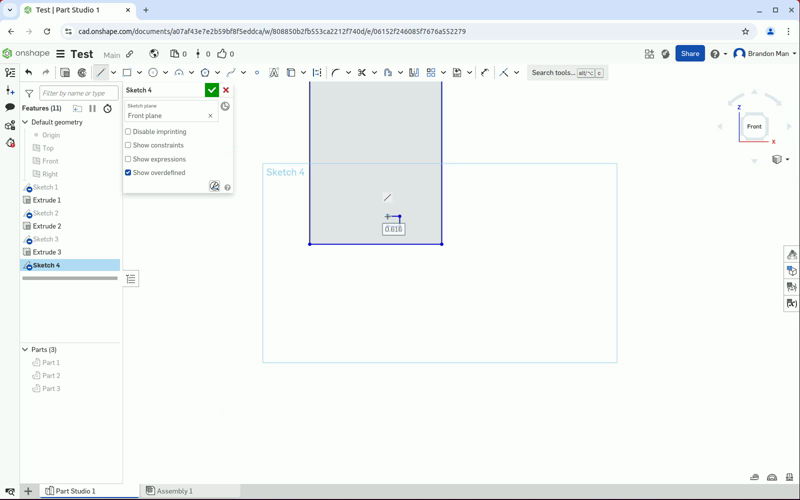
scroll(-6)
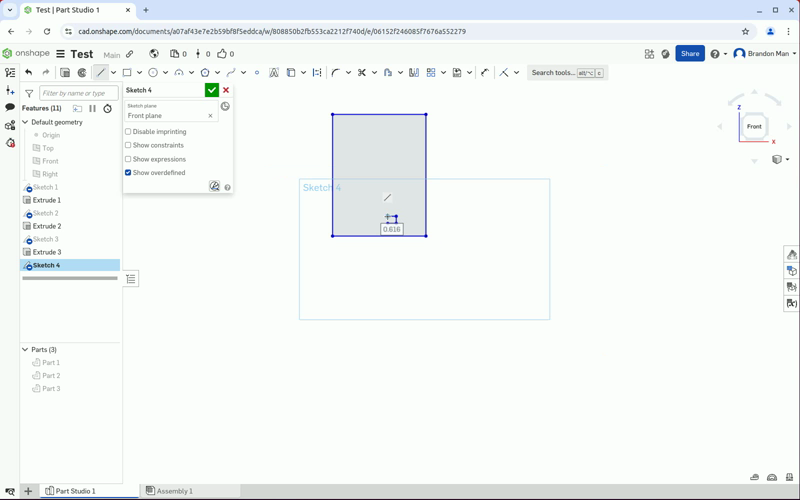
scroll(-6)
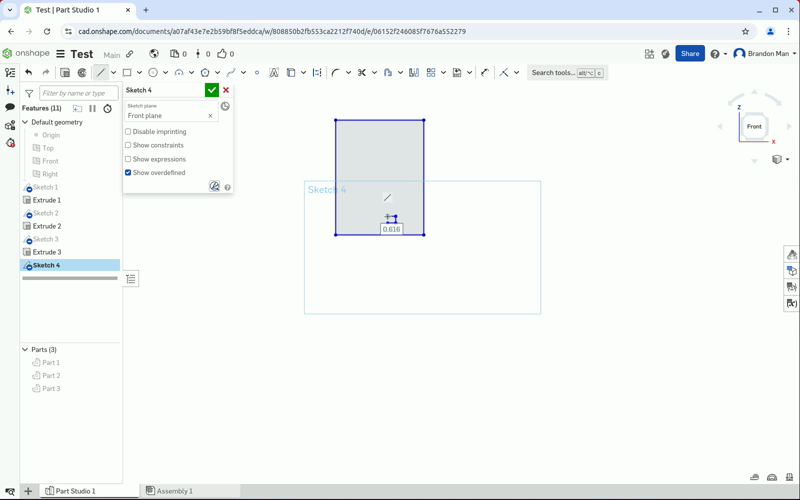
scroll(-6)
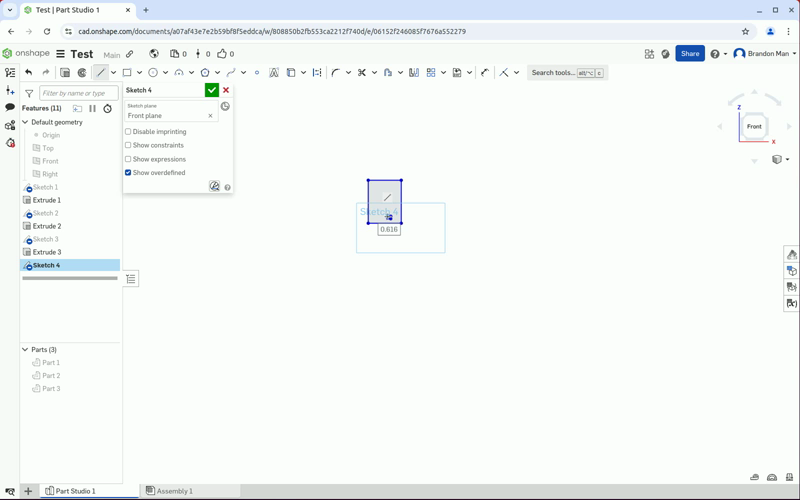
key_up(shift)
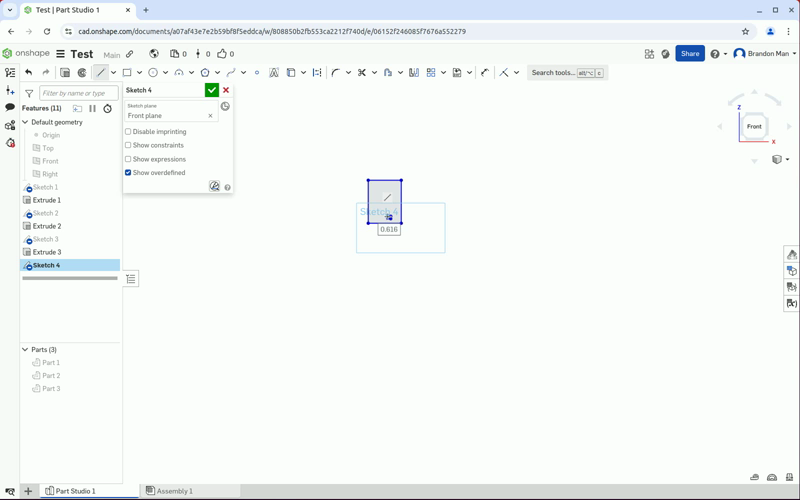
mouse_move(417, 216)
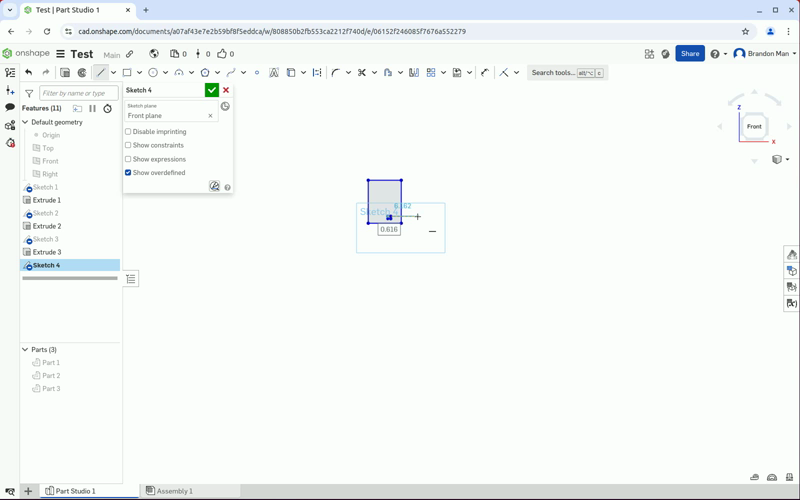
key_down(shift)
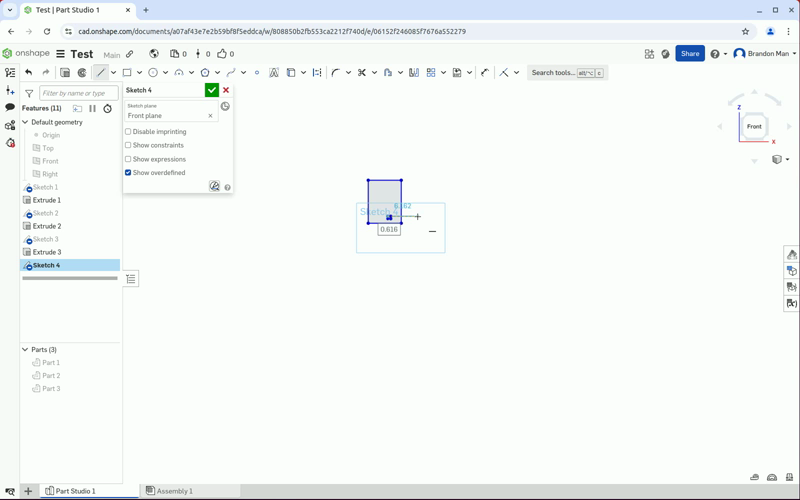
mouse_move(387, 218)
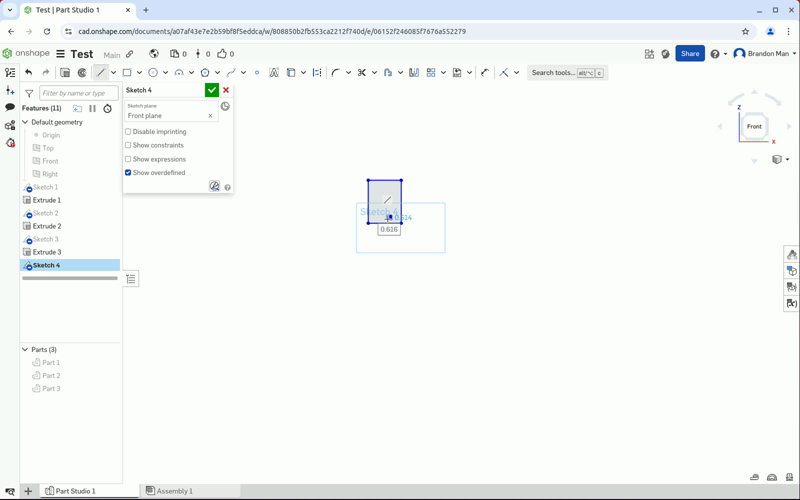
scroll(6)
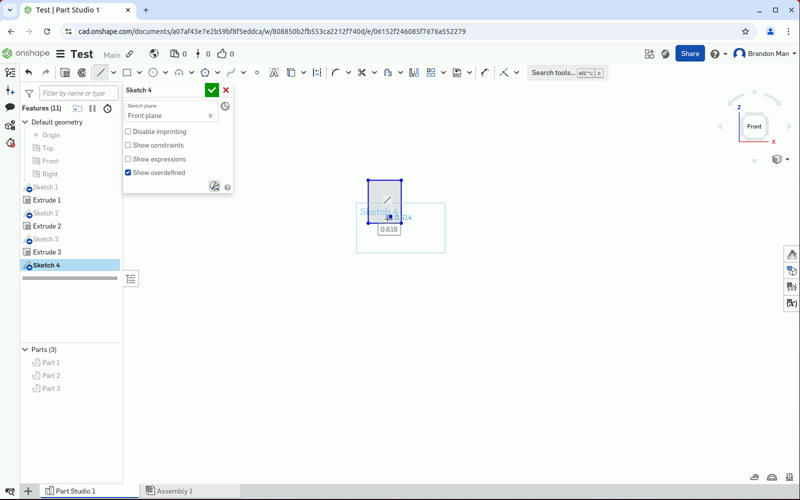
scroll(6)
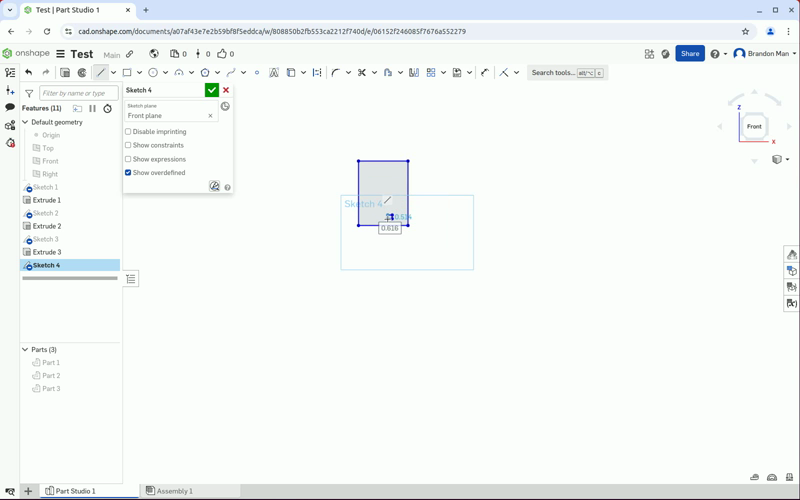
scroll(6)
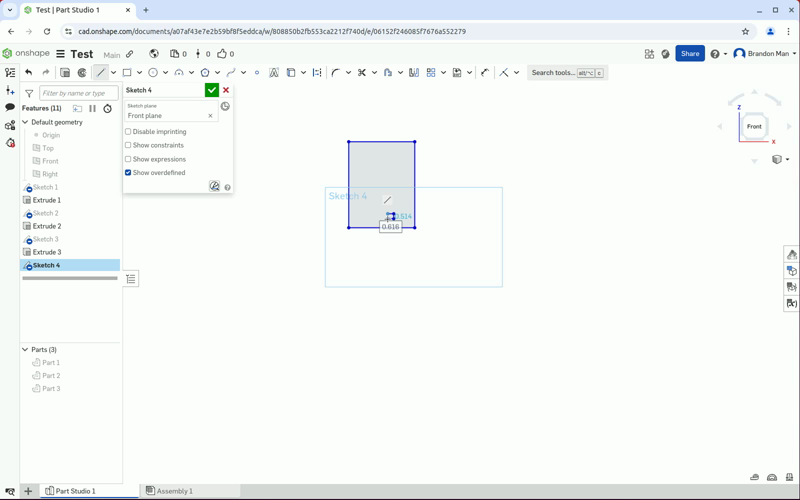
scroll(6)
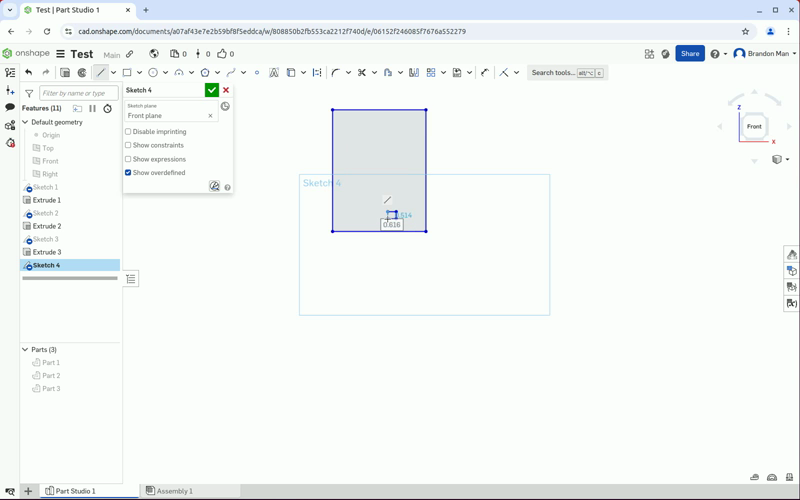
scroll(6)
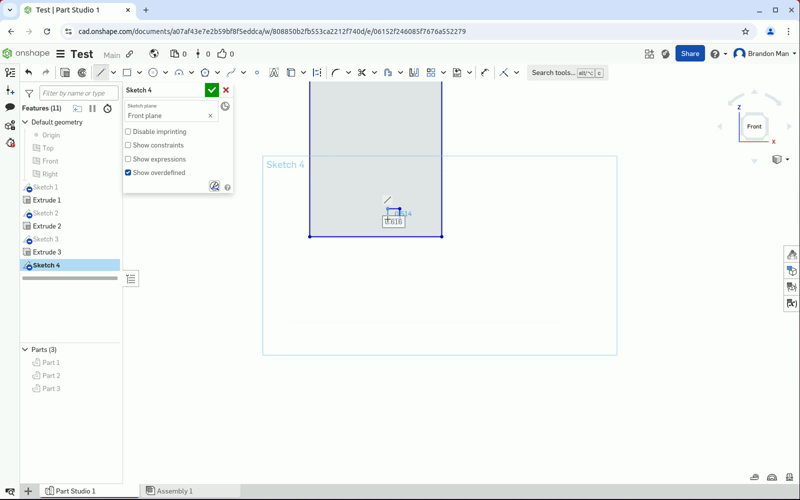
scroll(6)
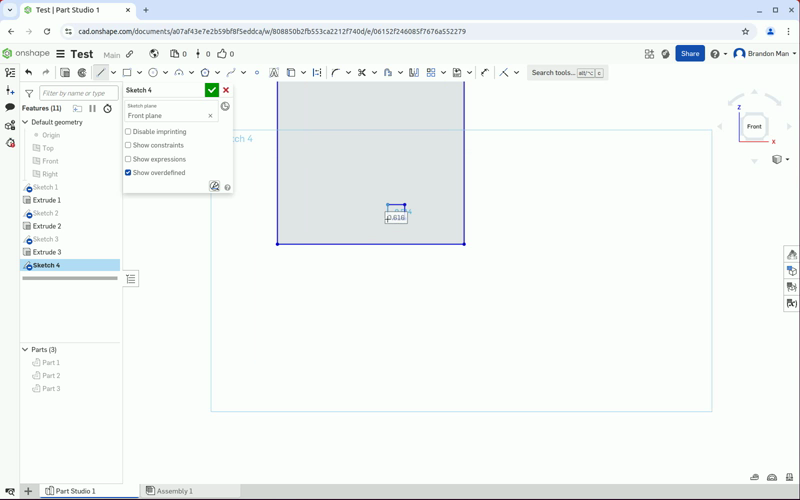
scroll(6)
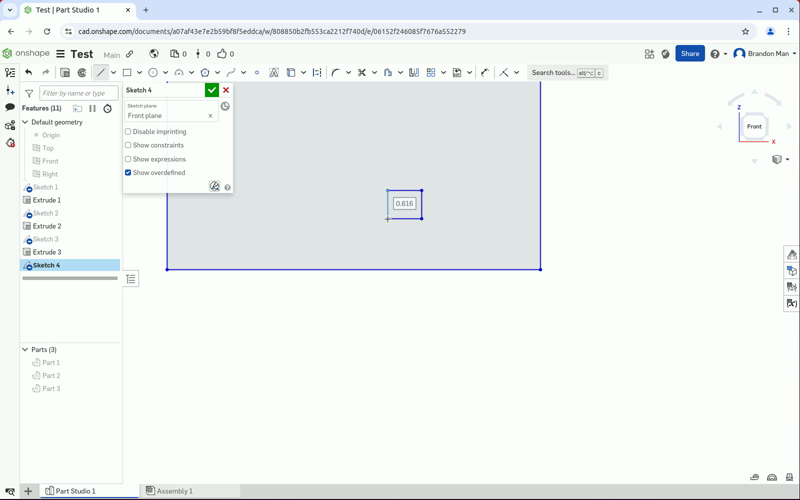
key_up(shift)
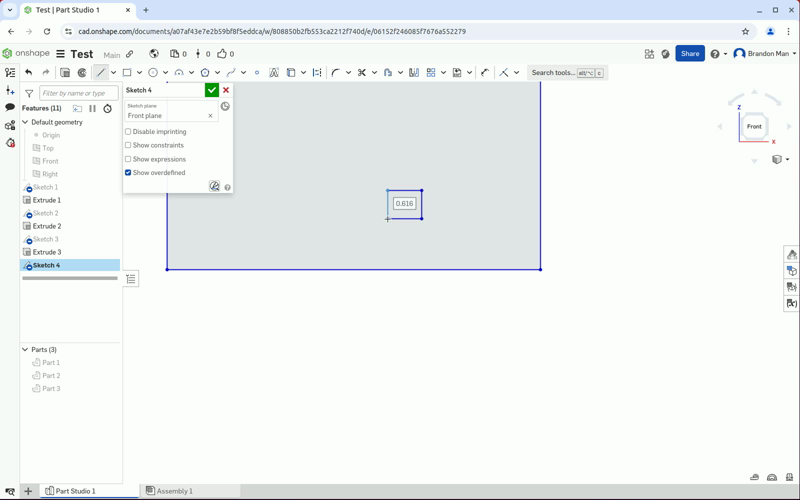
click(387, 218)
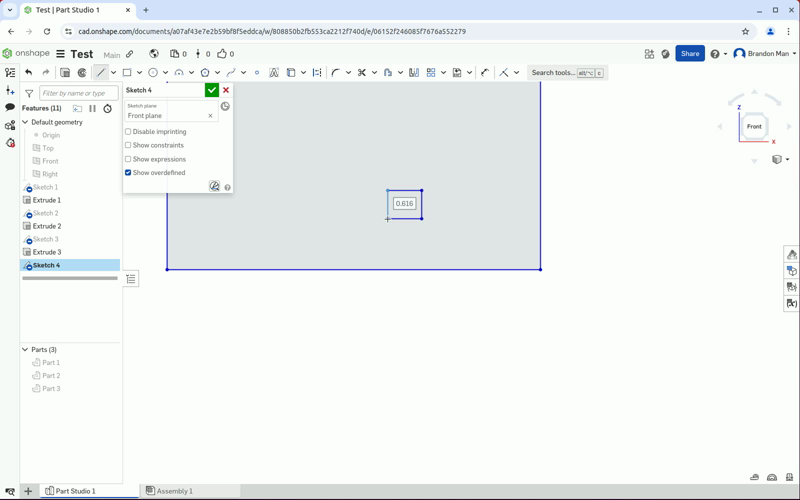
scroll(-6)
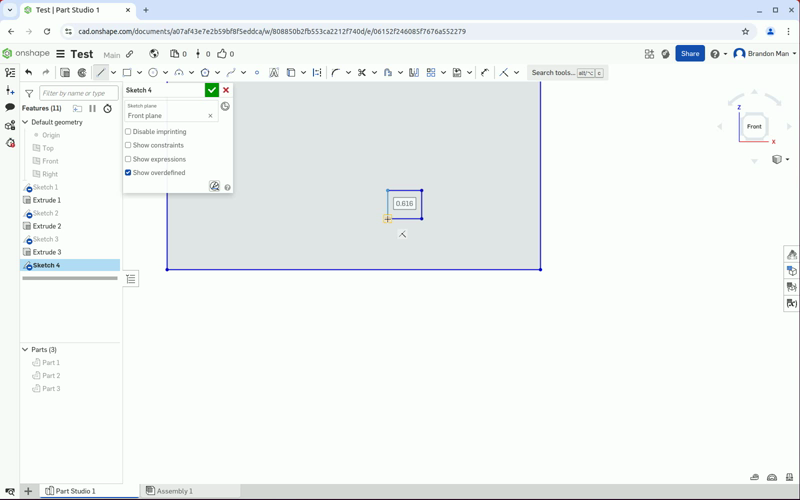
scroll(-6)
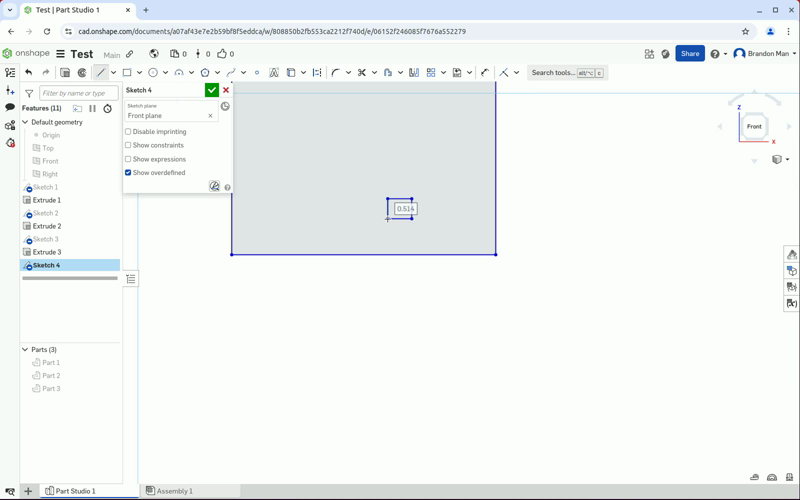
scroll(-6)
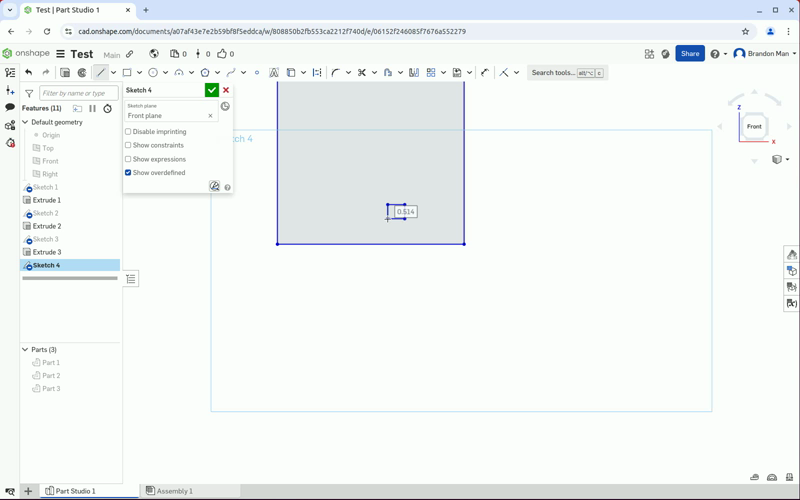
scroll(-6)
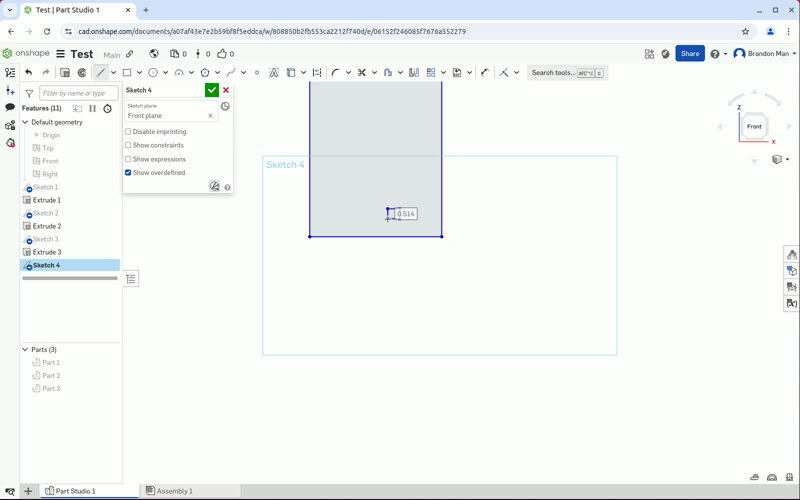
scroll(-6)
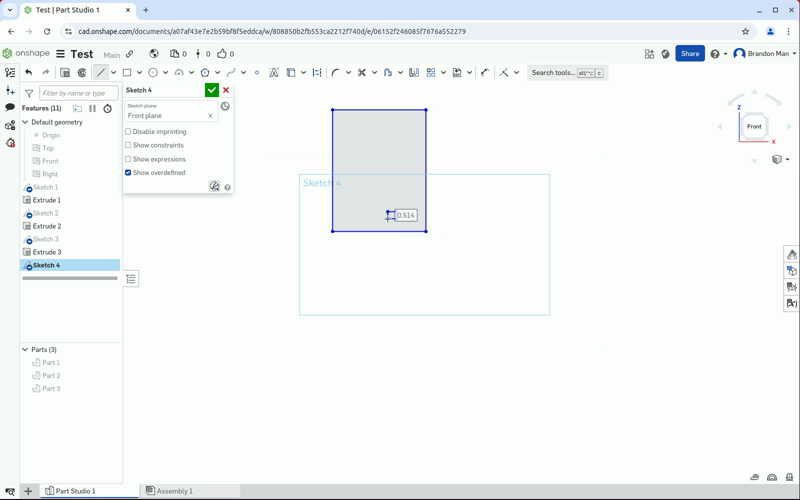
scroll(-6)
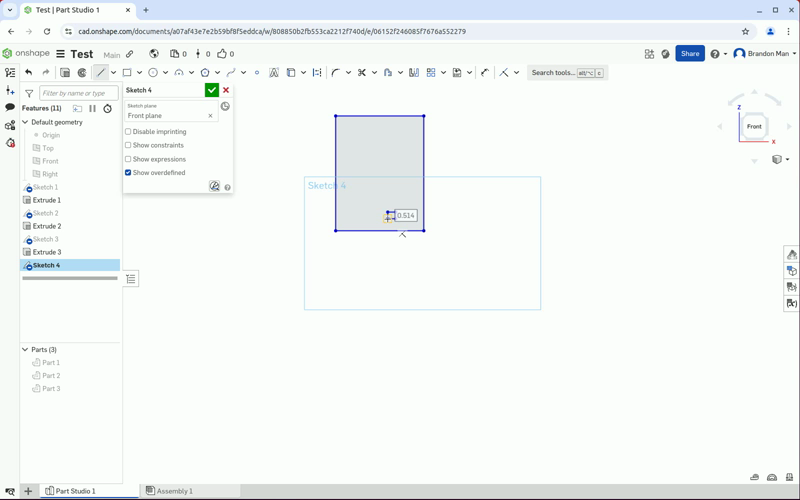
scroll(-6)
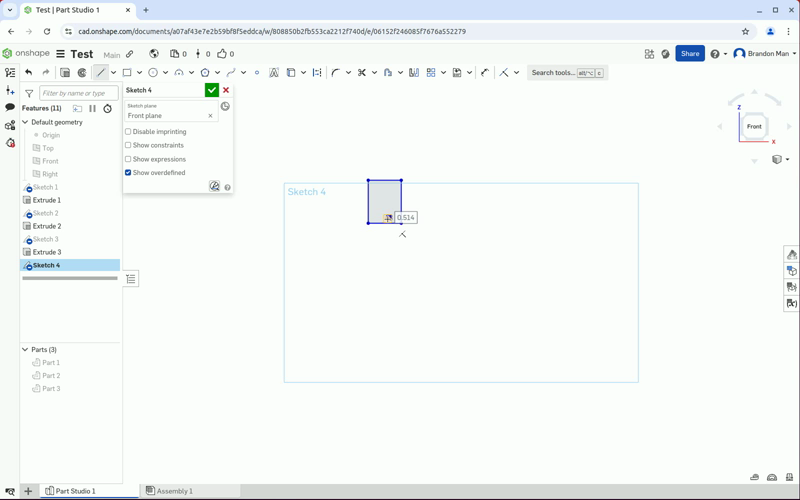
key(esc)
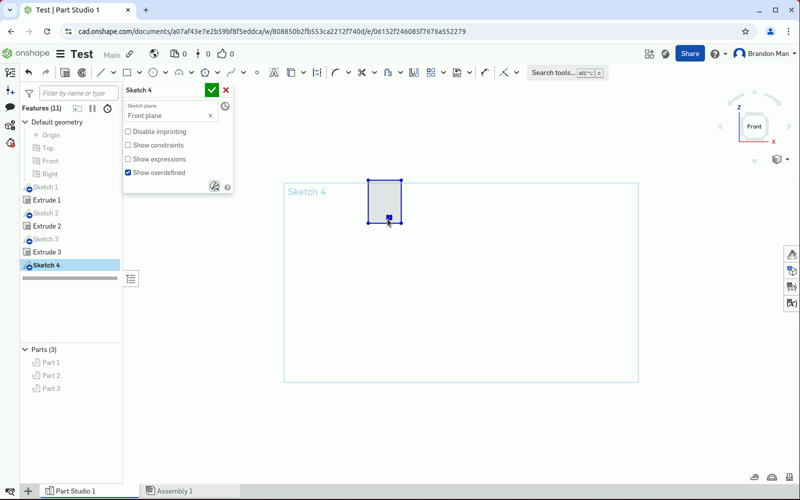
mouse_move(373, 210)
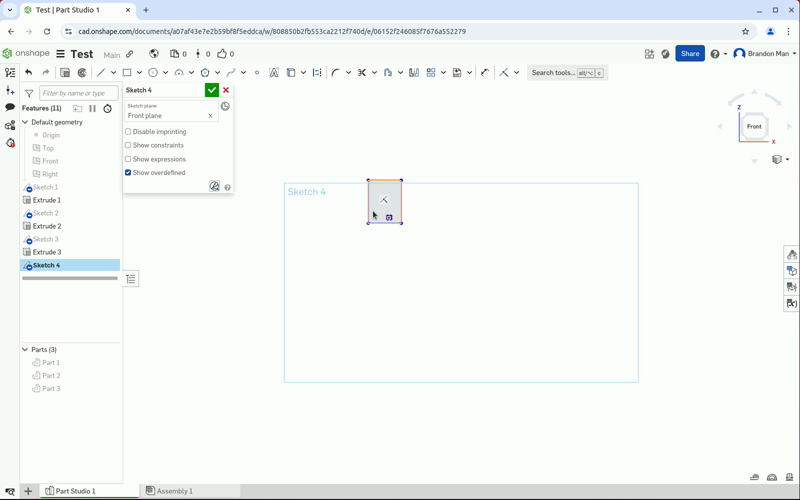
scroll(6)
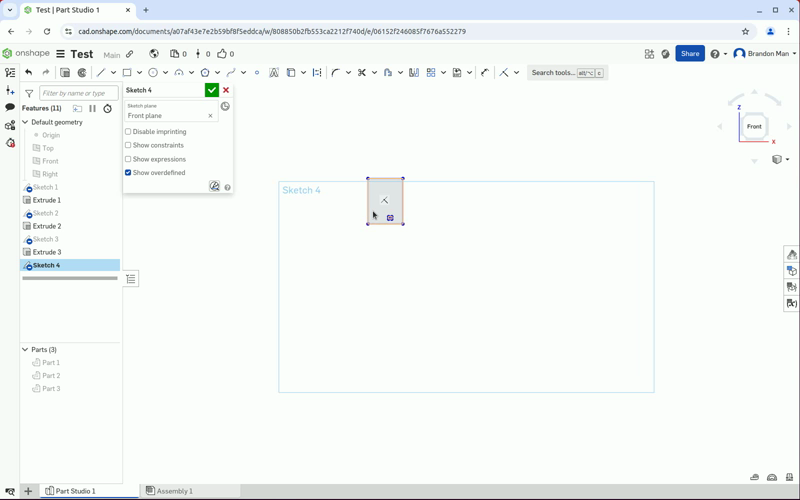
scroll(6)
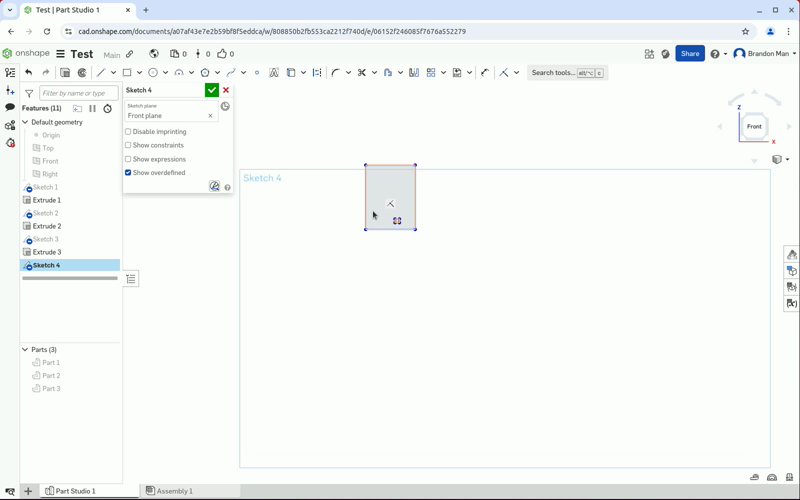
scroll(6)
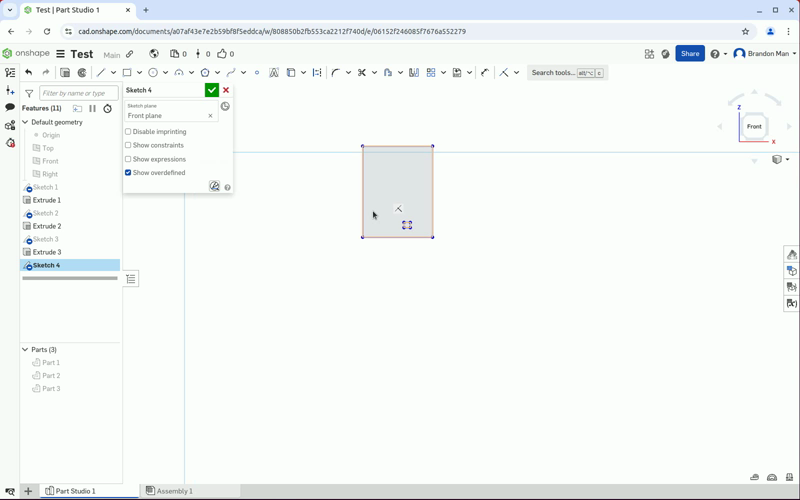
scroll(6)
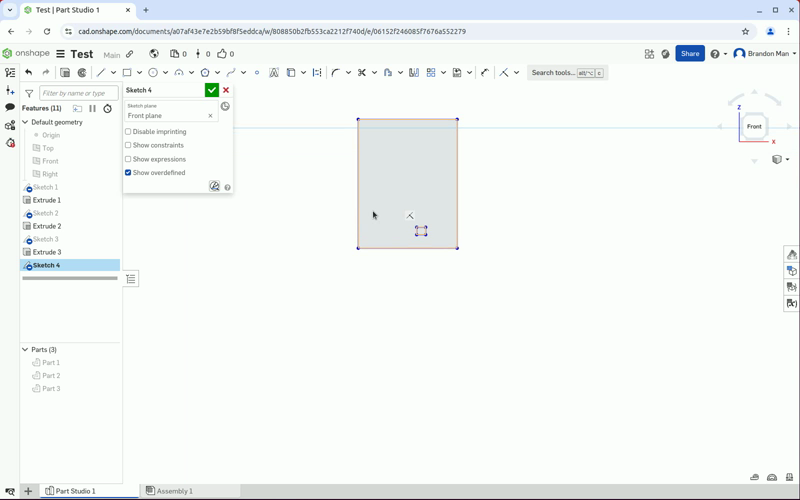
scroll(6)
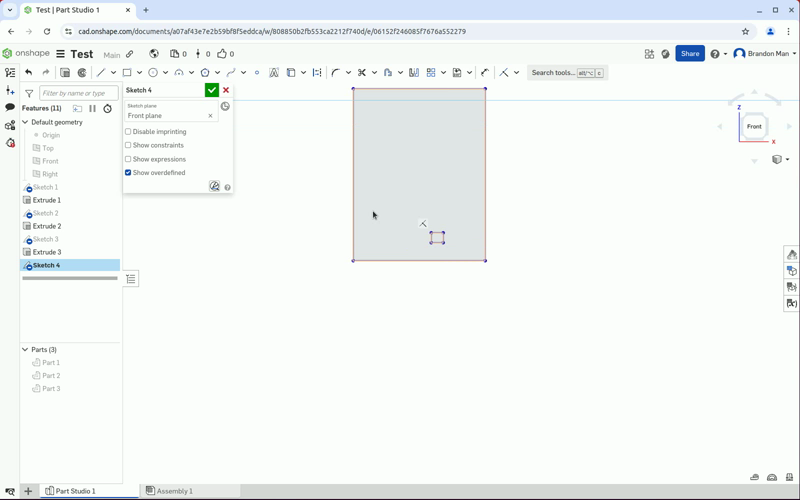
scroll(6)
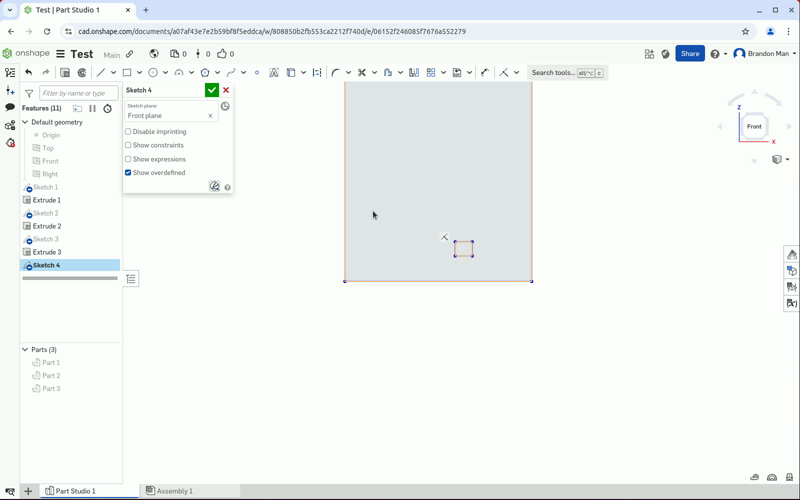
scroll(6)
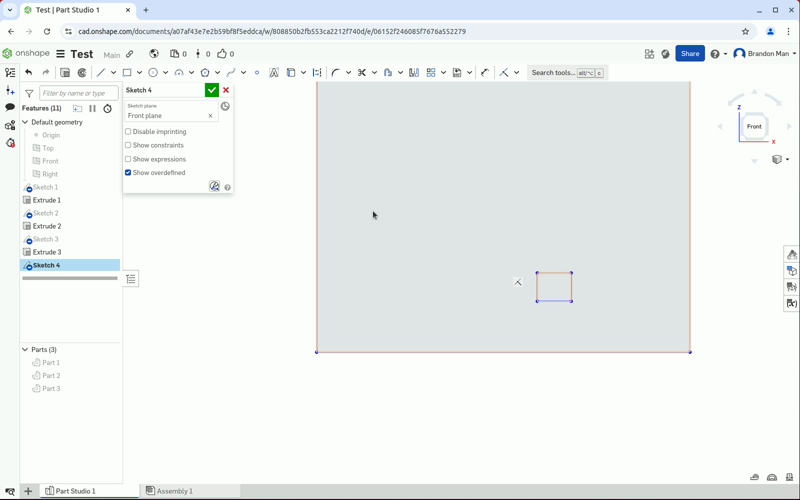
click(373, 210)
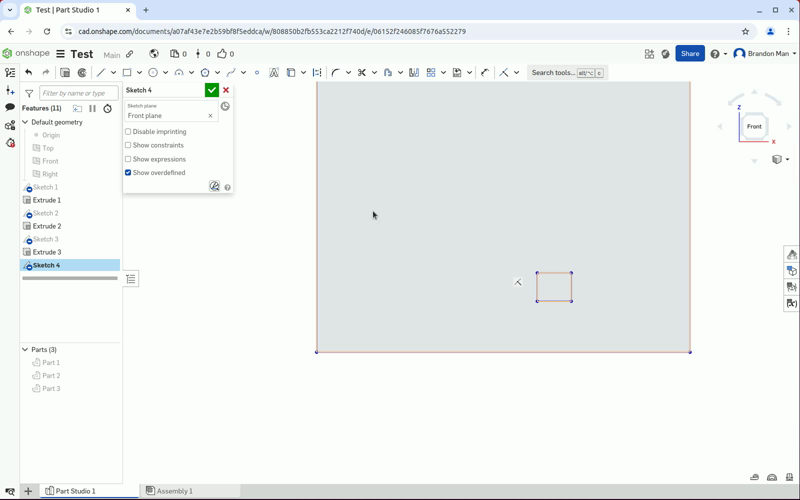
scroll(-6)
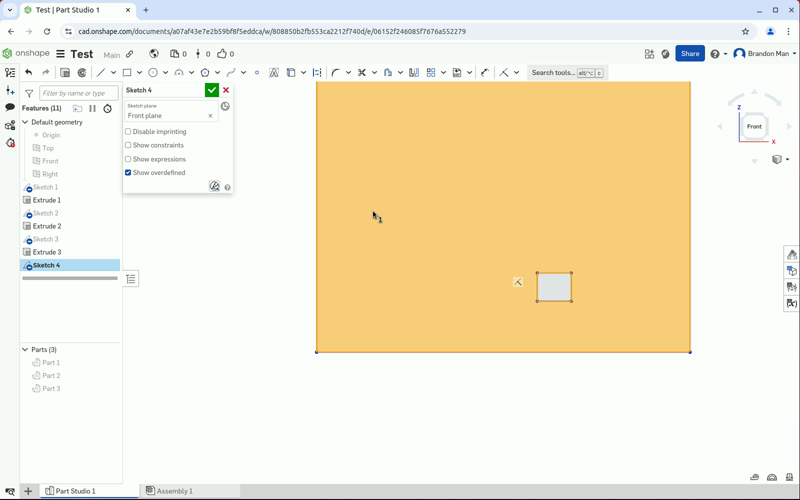
scroll(-6)
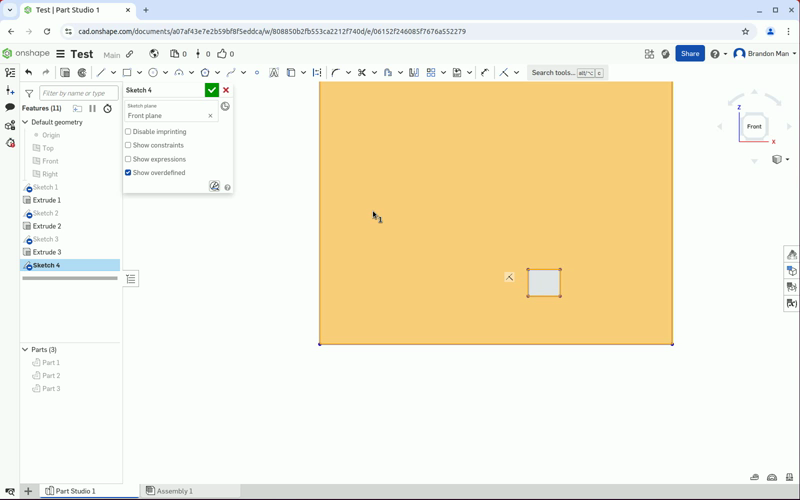
scroll(-6)
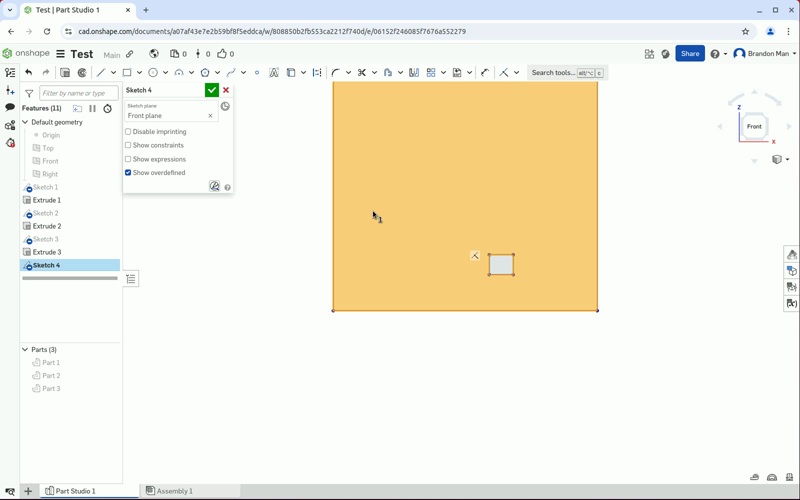
scroll(-6)
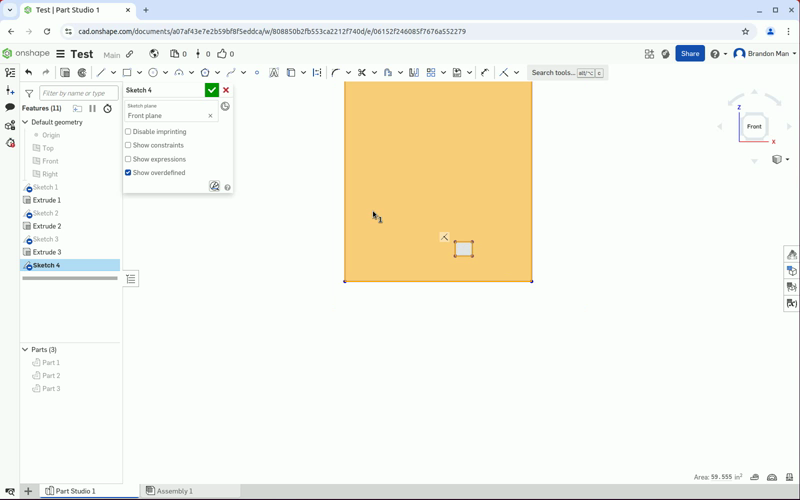
scroll(-6)
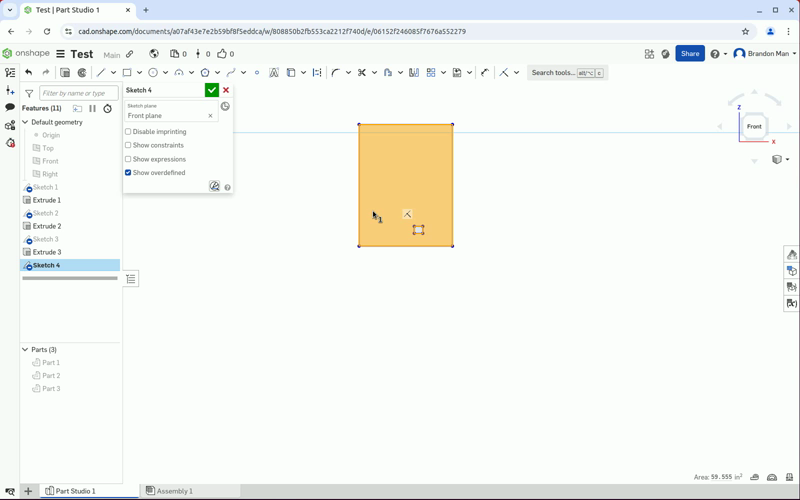
scroll(-6)
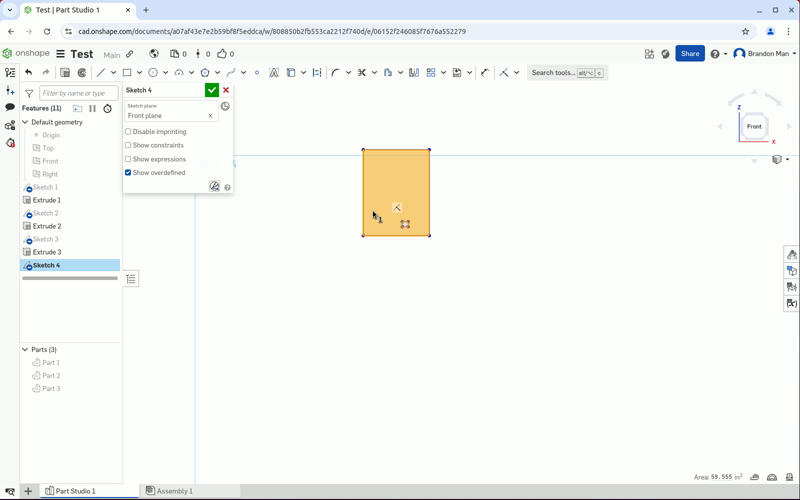
scroll(-6)
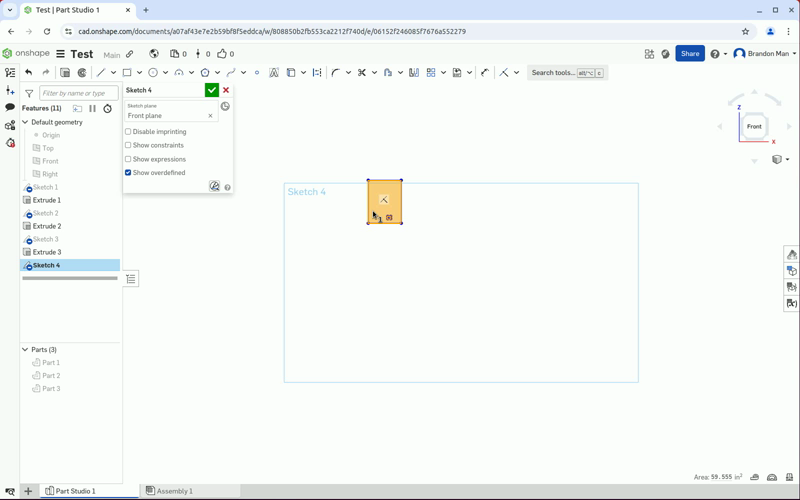
mouse_move(73, 352)
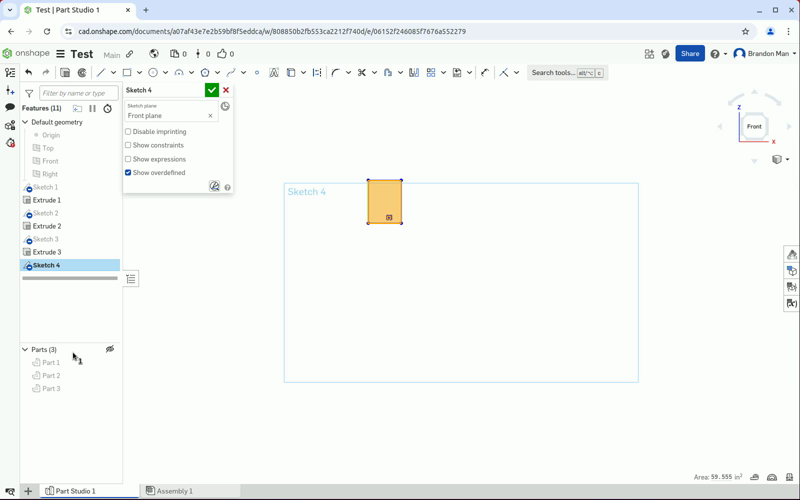
key(shift+y)
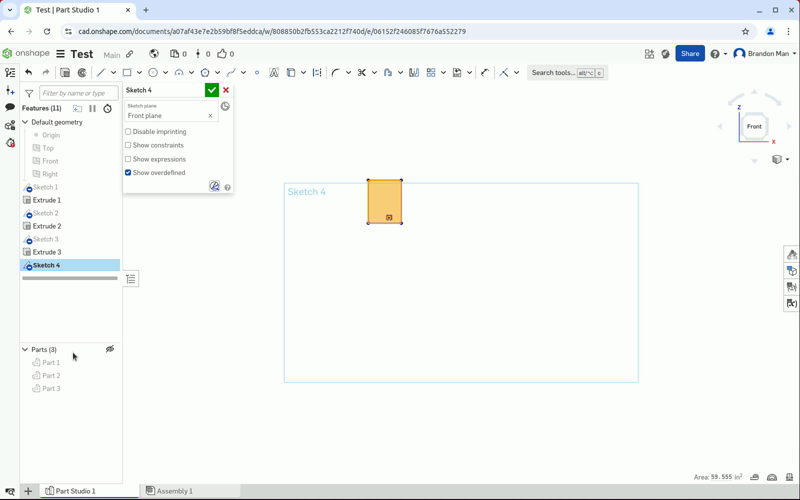
key(shift+e)
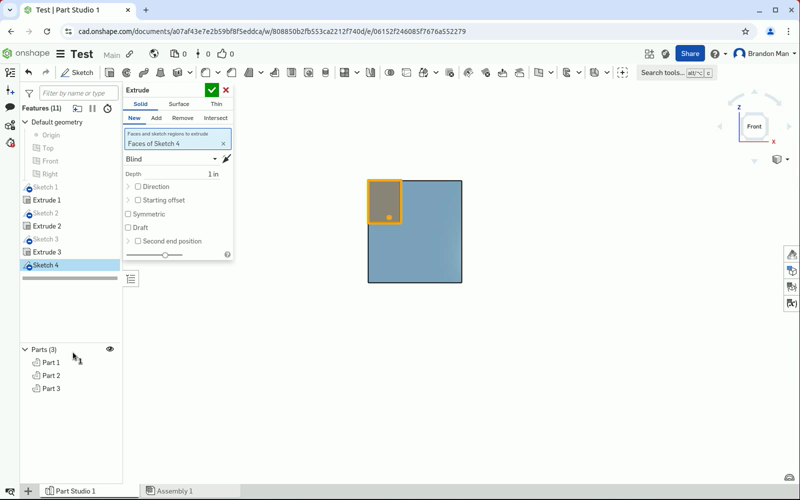
mouse_move(143, 106)
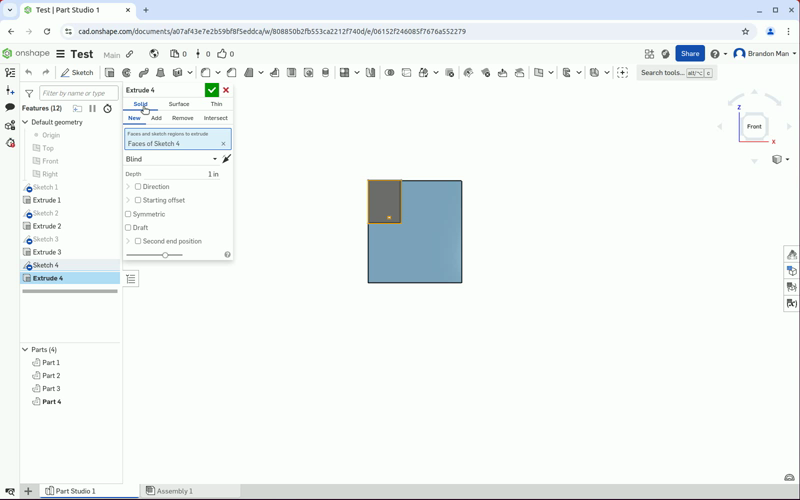
click(143, 106)
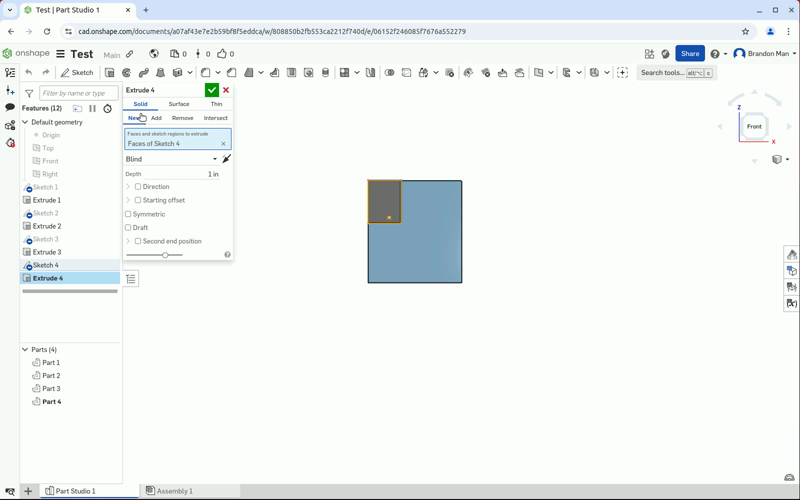
mouse_move(137, 120)
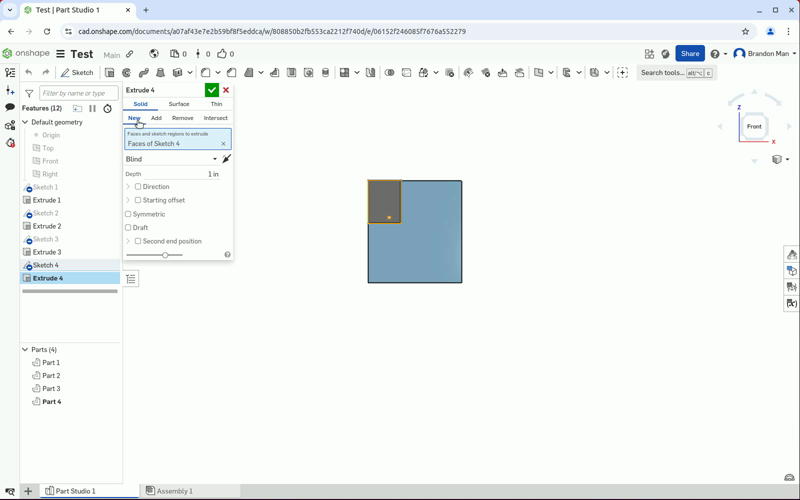
click(137, 120)
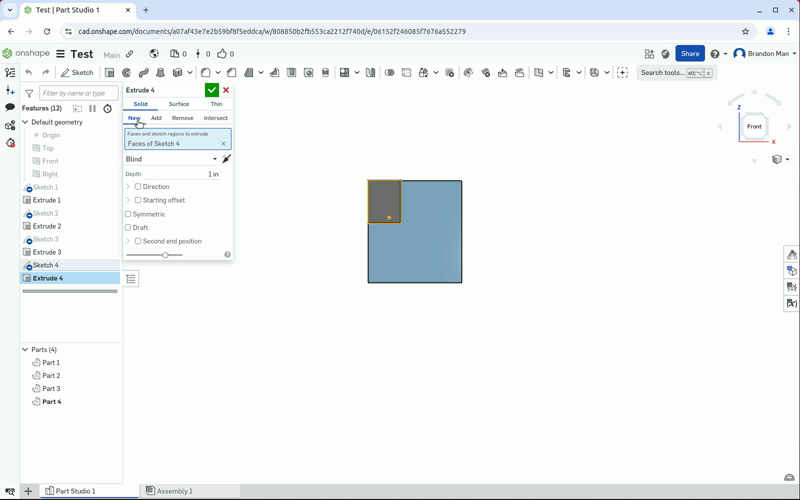
key(tab, 4)
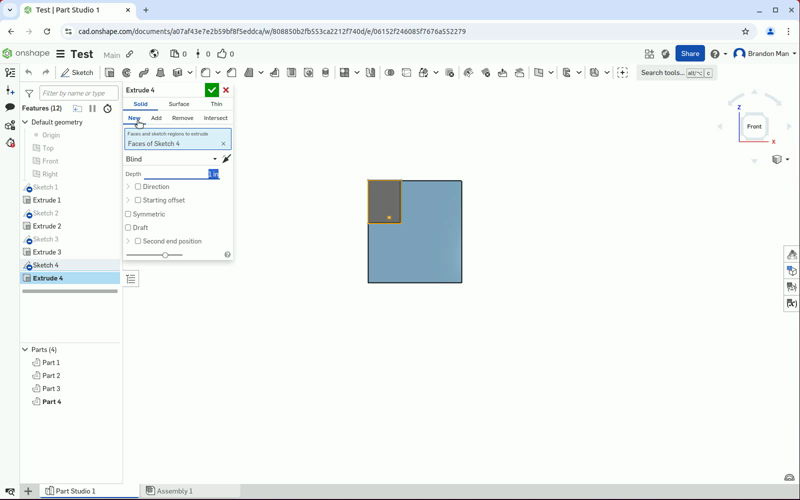
text(23.108)
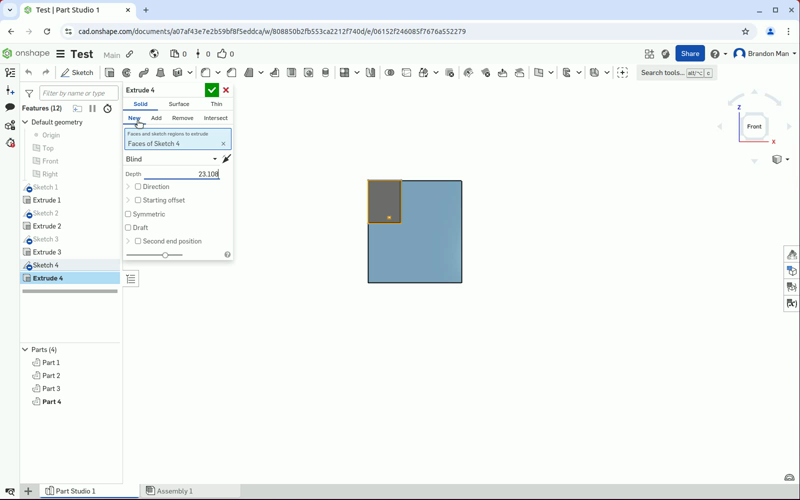
key(enter)
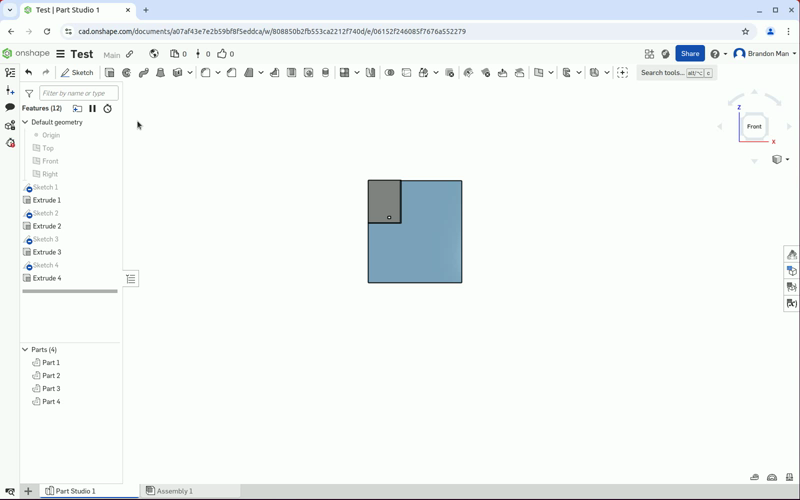
key(shift+h)
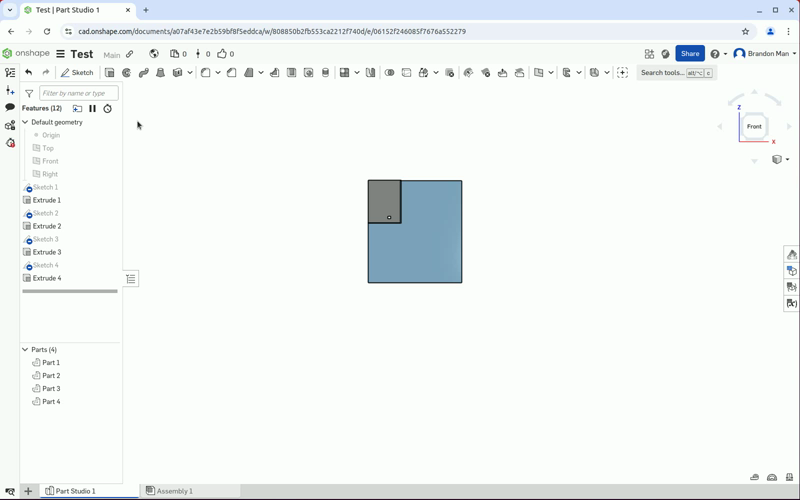
key(shift+h)
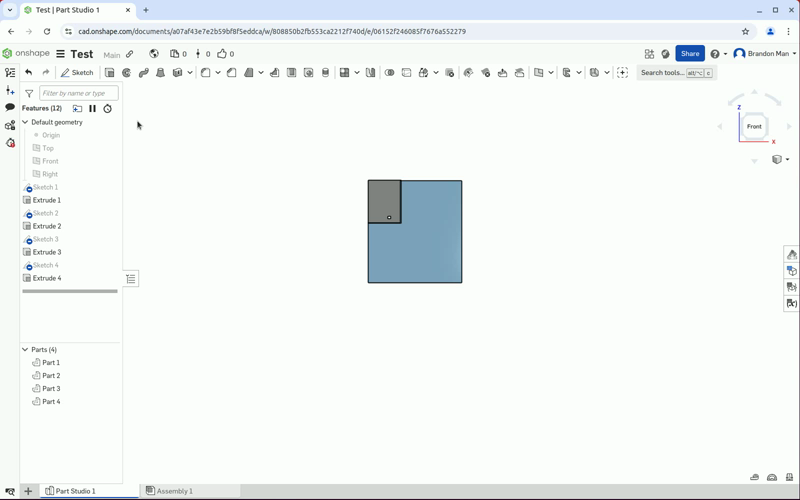
mouse_move(73, 189)
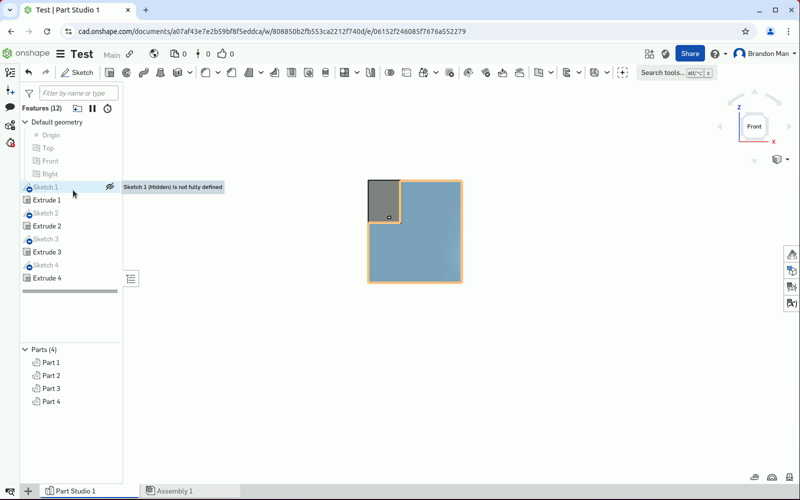
click(73, 189)
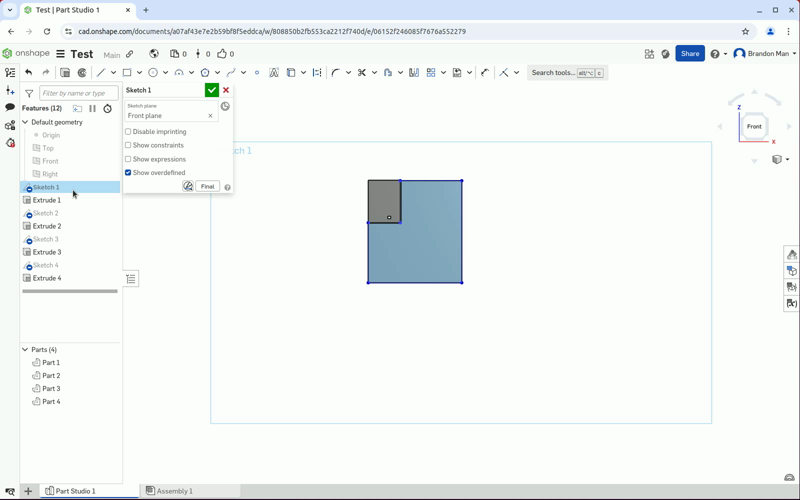
mouse_move(229, 92)
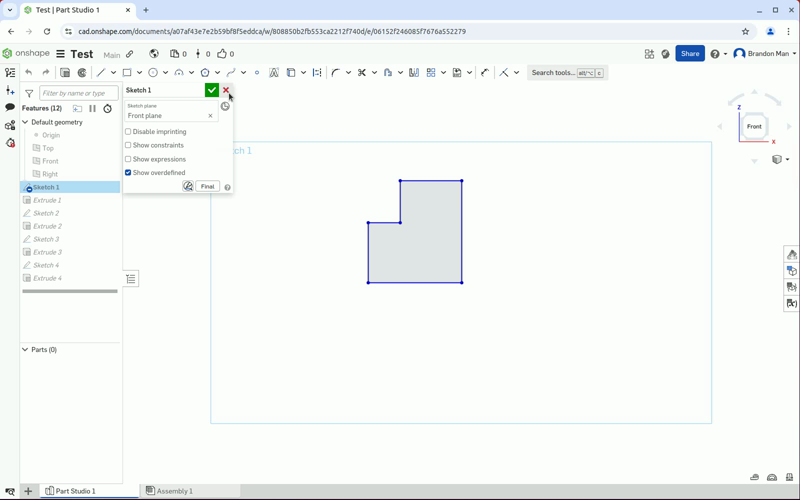
click(229, 92)
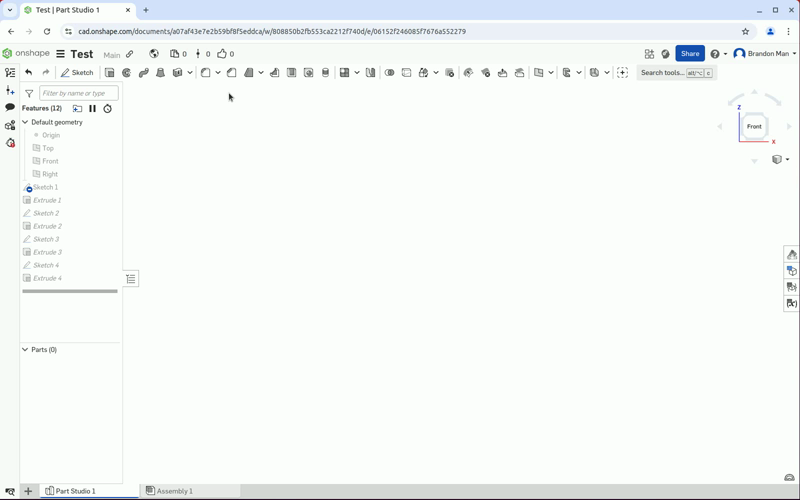
mouse_move(541, 75)
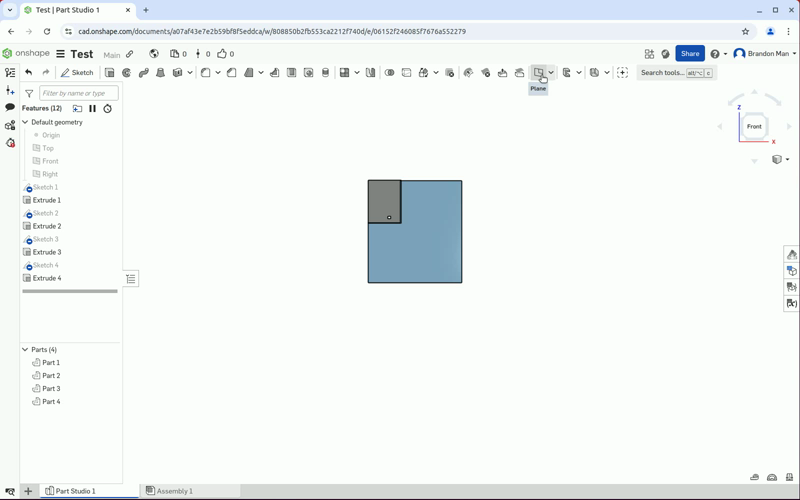
click(541, 75)
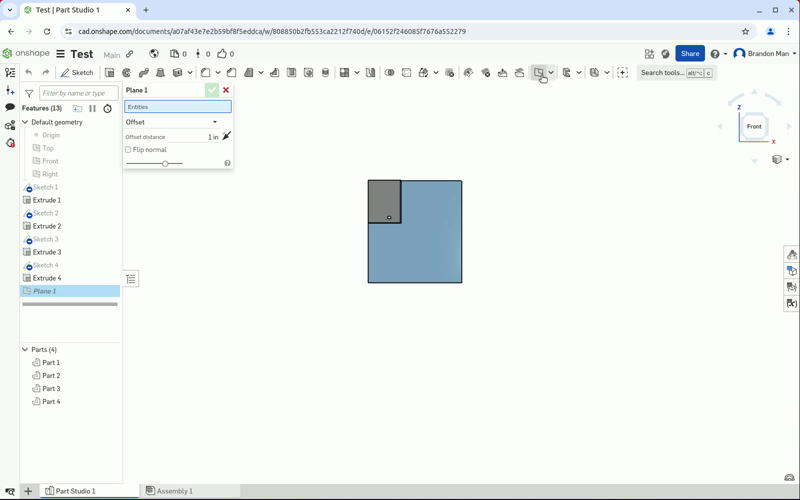
mouse_move(73, 163)
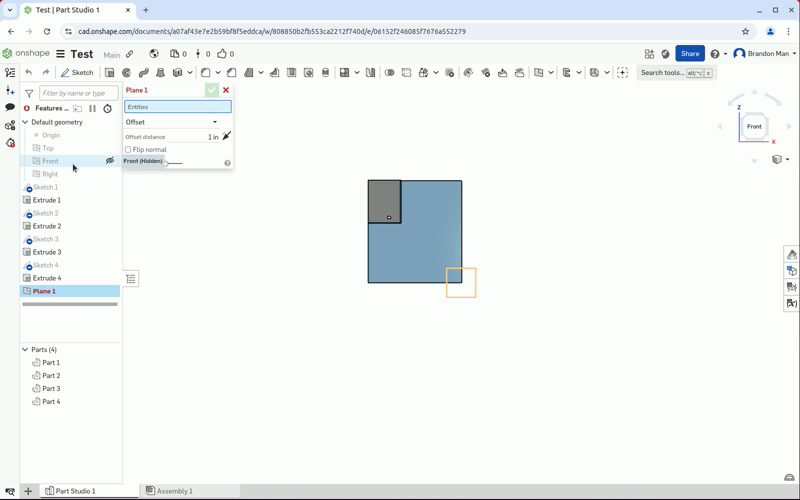
click(73, 163)
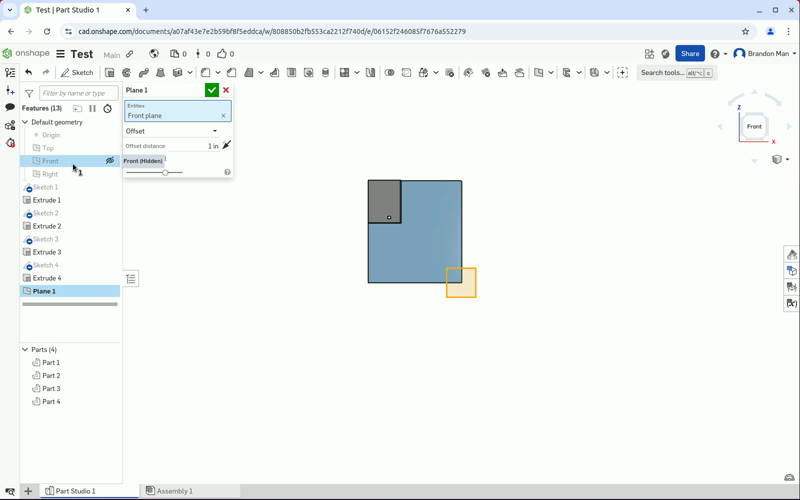
key(tab, 2)
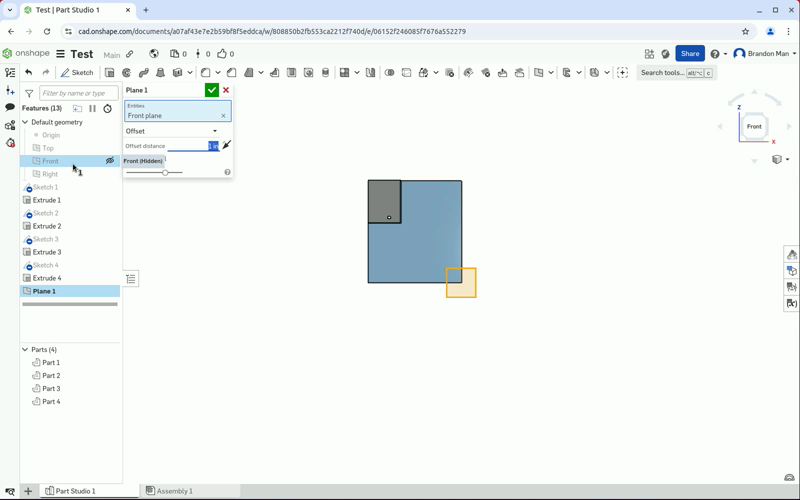
text(23.108)
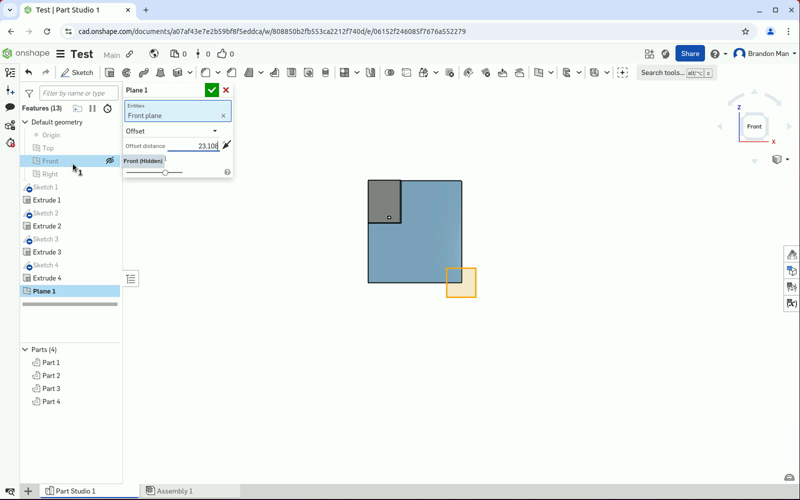
key(enter, 2)
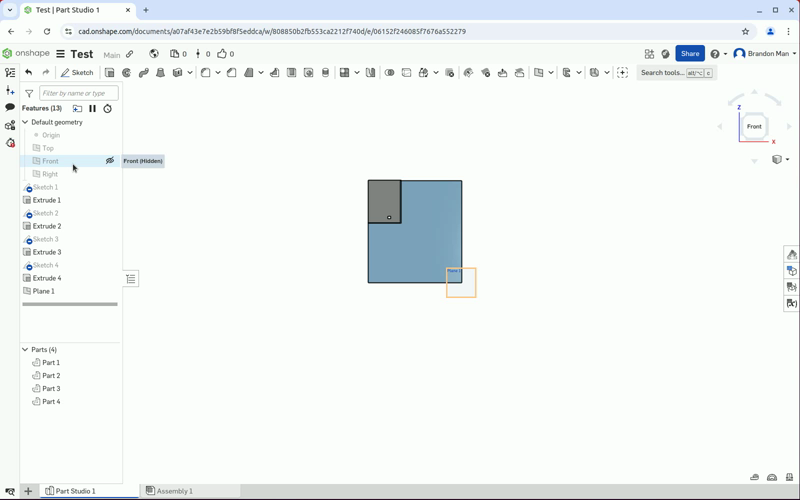
key(shift+s)
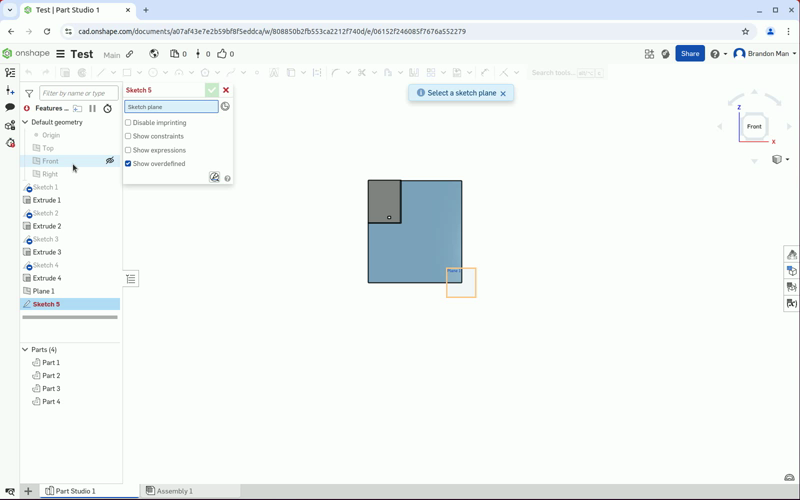
mouse_move(73, 293)
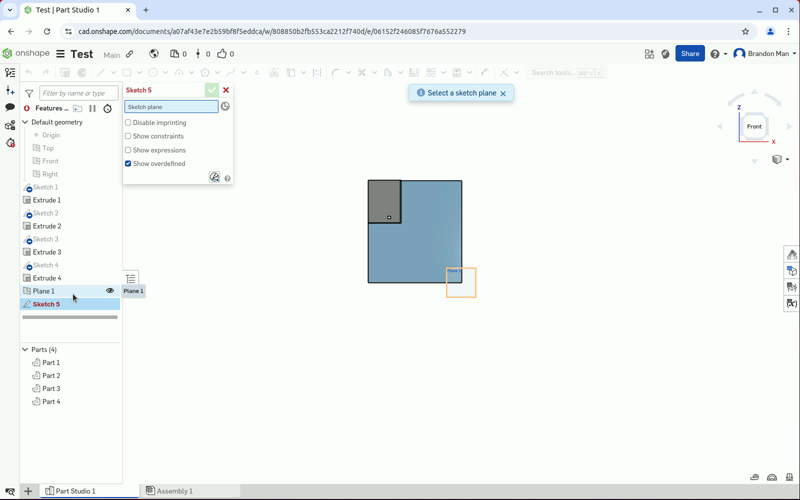
click(73, 293)
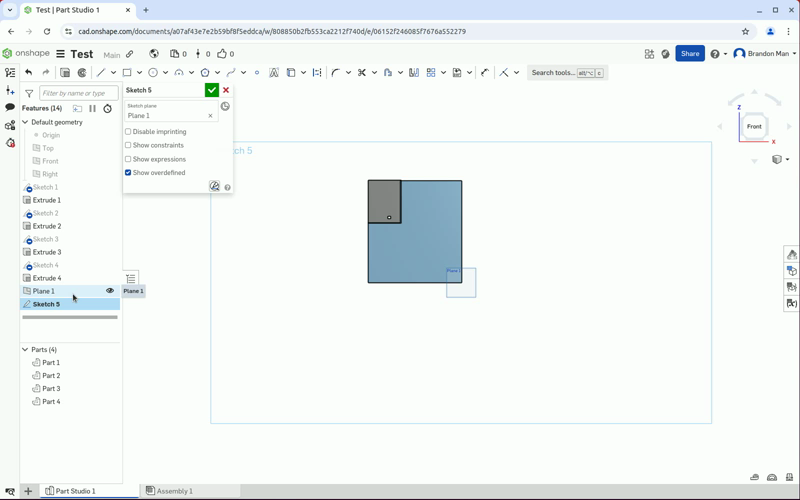
mouse_move(73, 352)
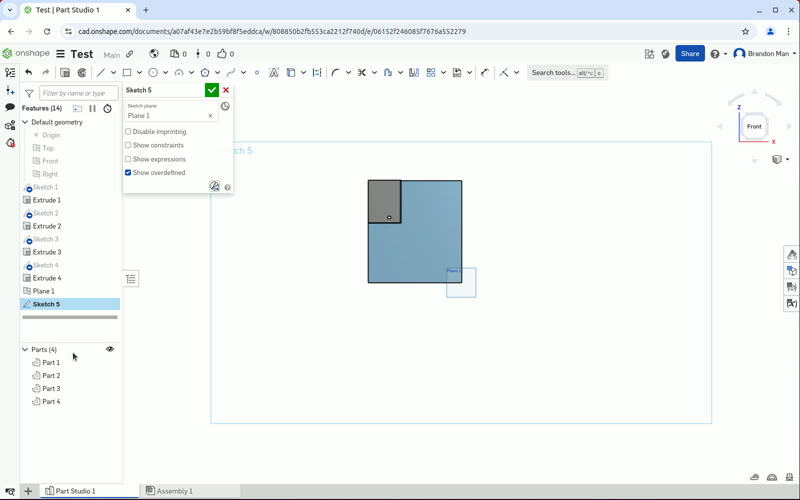
key(y)
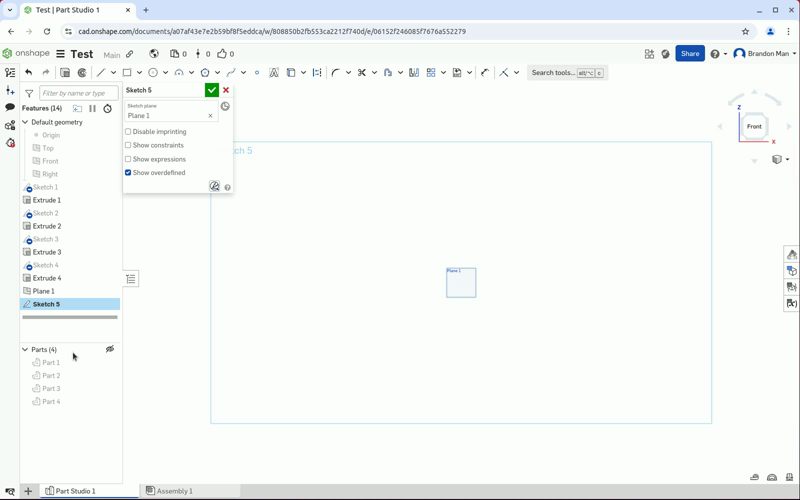
key(l)
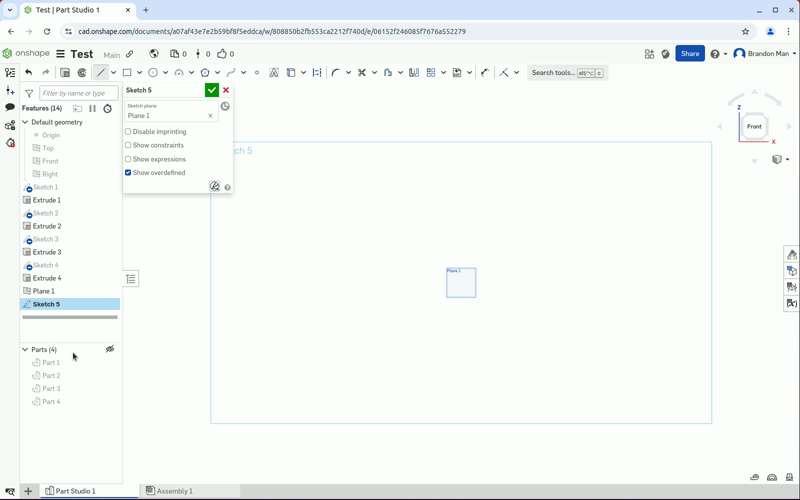
key_down(shift)
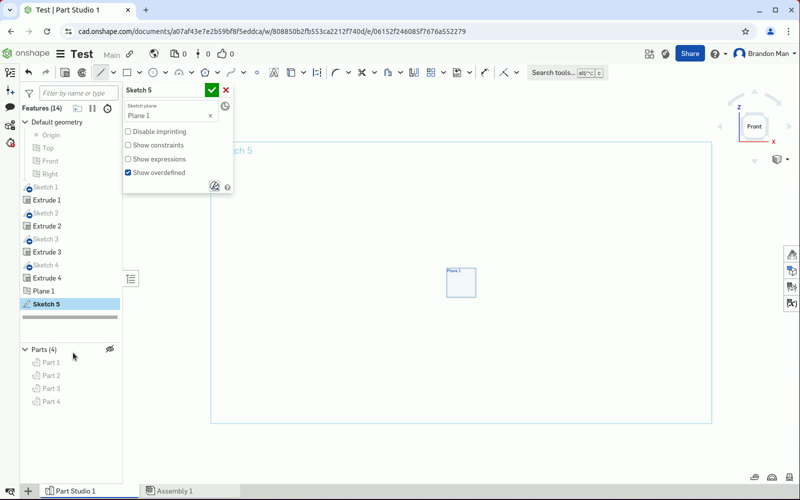
mouse_move(368, 222)
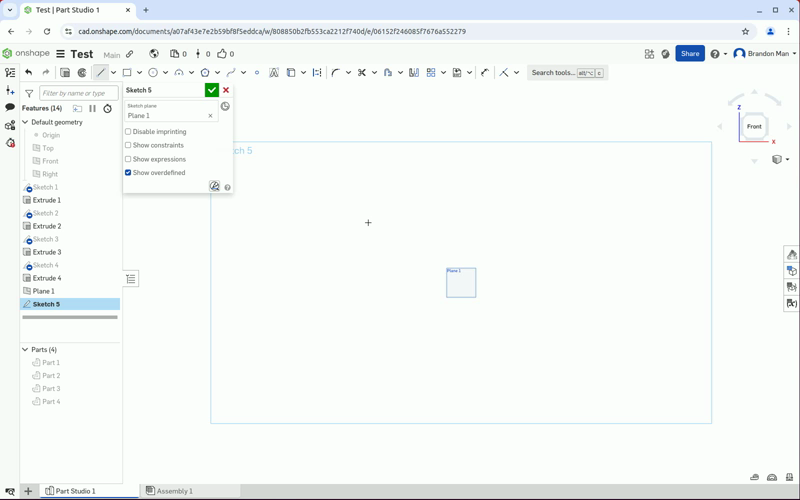
click(368, 222)
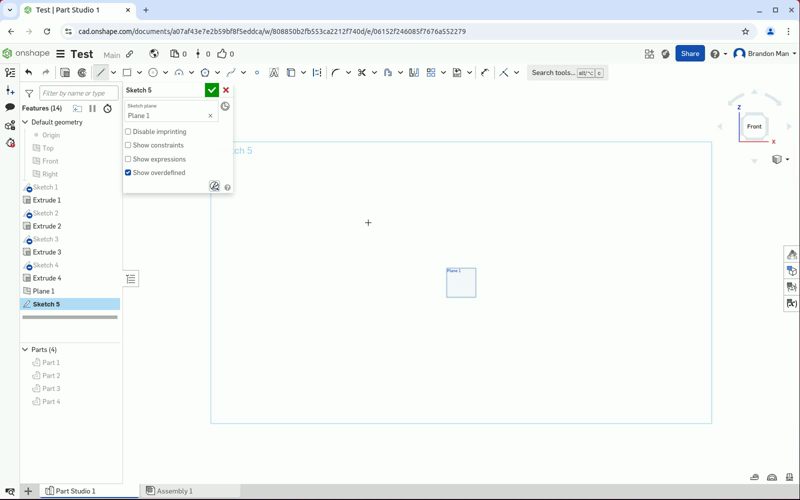
key_up(shift)
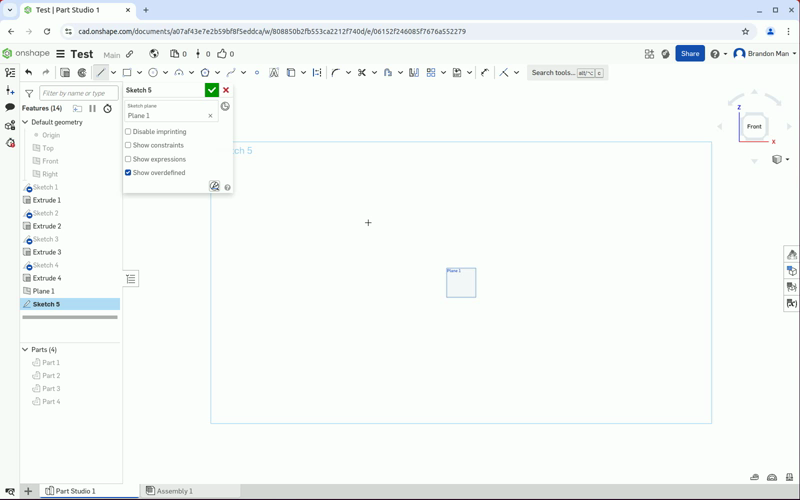
key_down(shift)
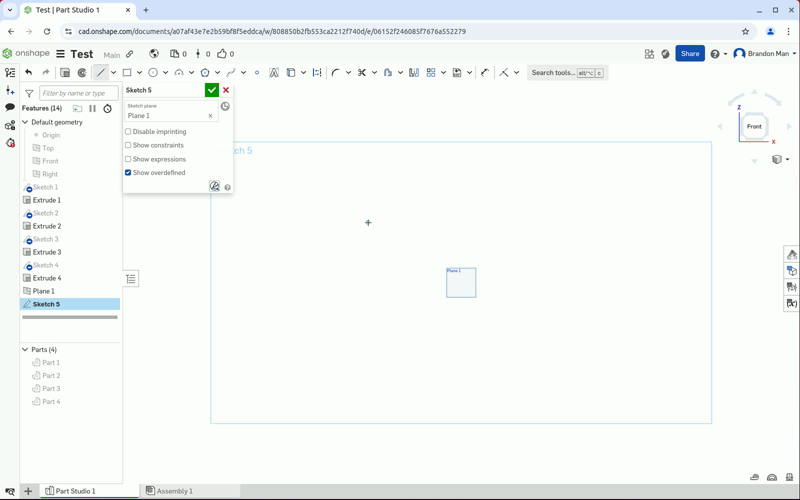
mouse_move(398, 222)
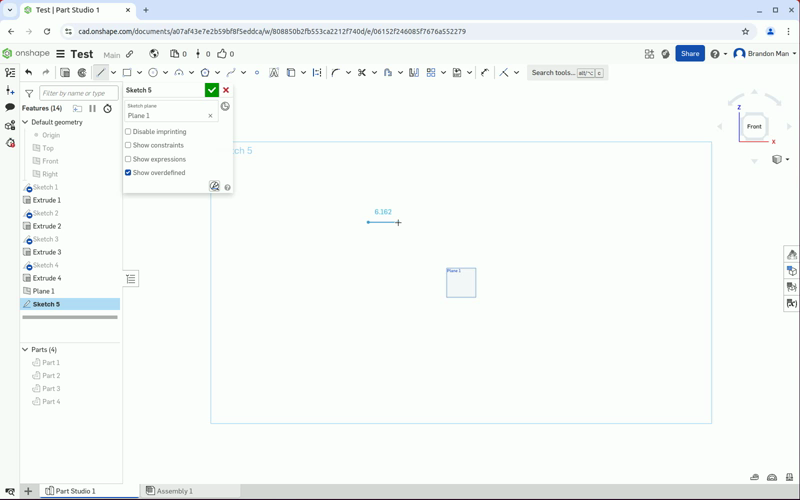
mouse_move(405, 222)
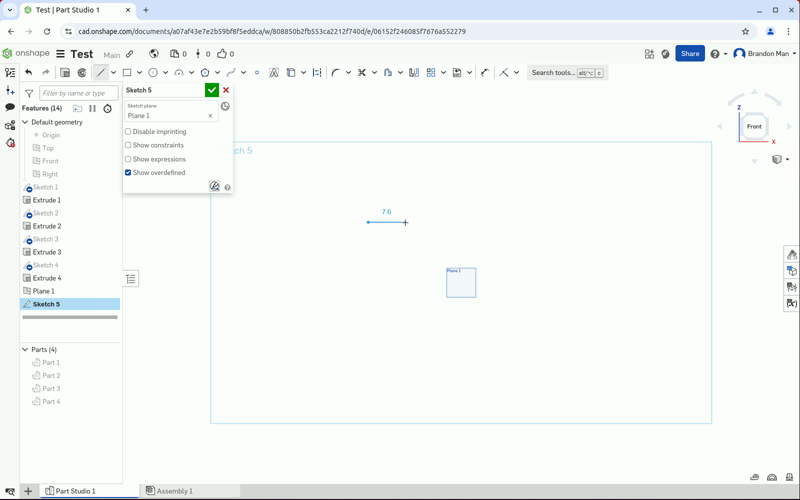
click(405, 222)
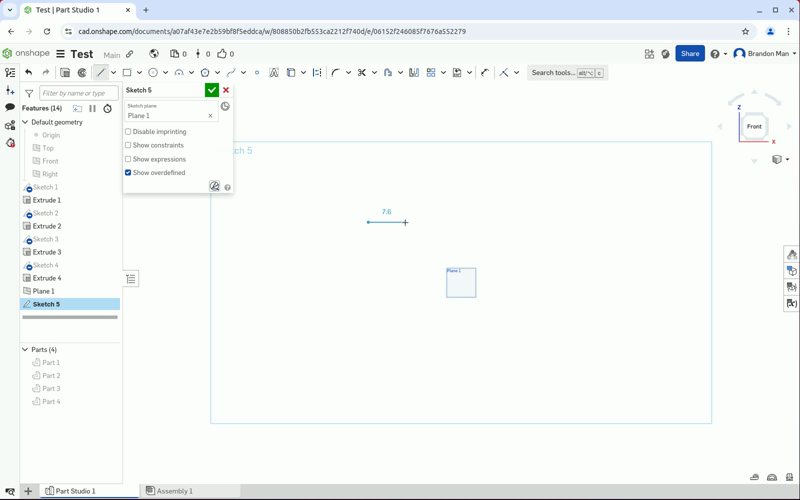
key_up(shift)
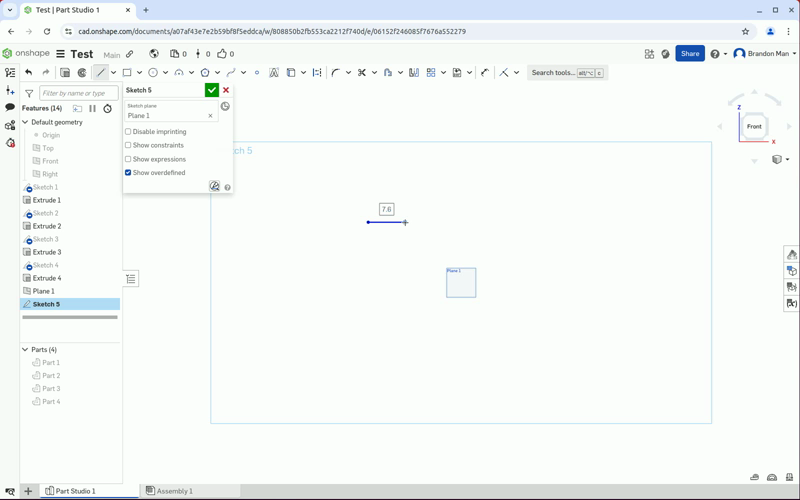
key_down(shift)
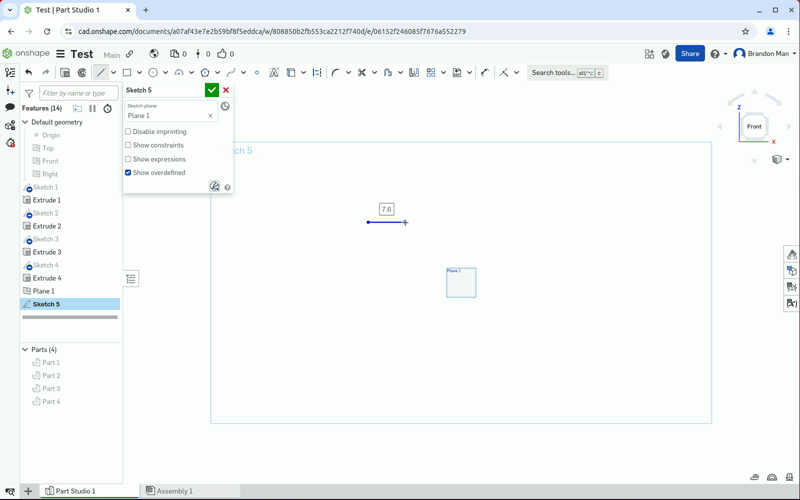
mouse_move(435, 222)
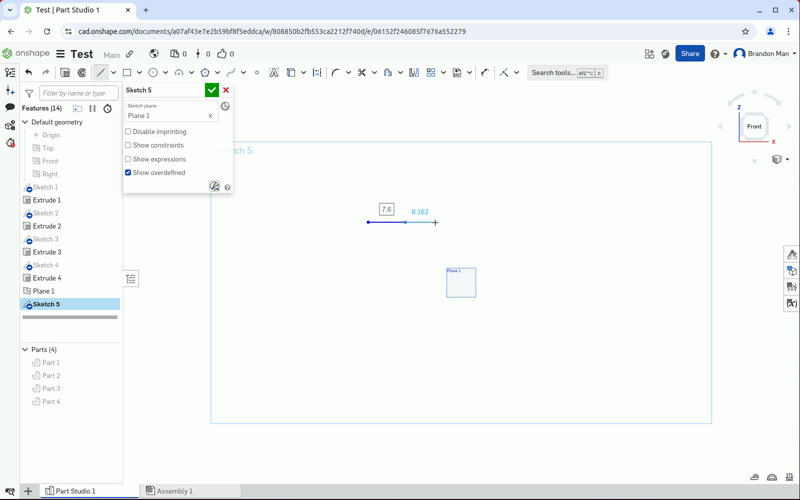
mouse_move(405, 180)
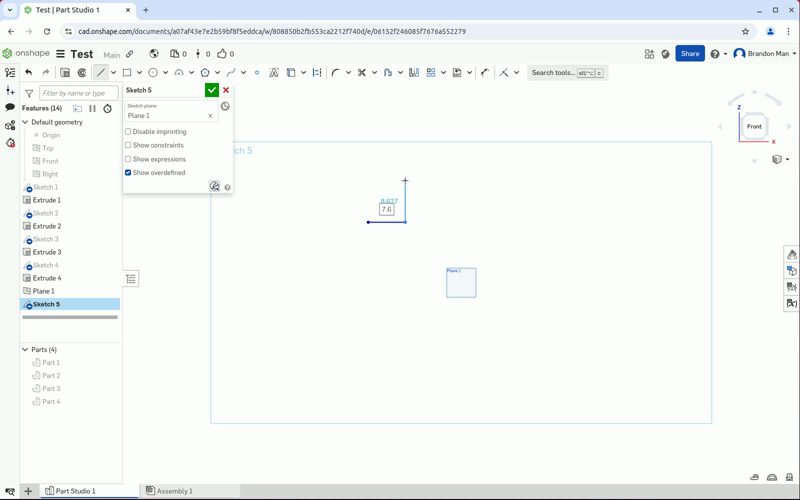
click(405, 180)
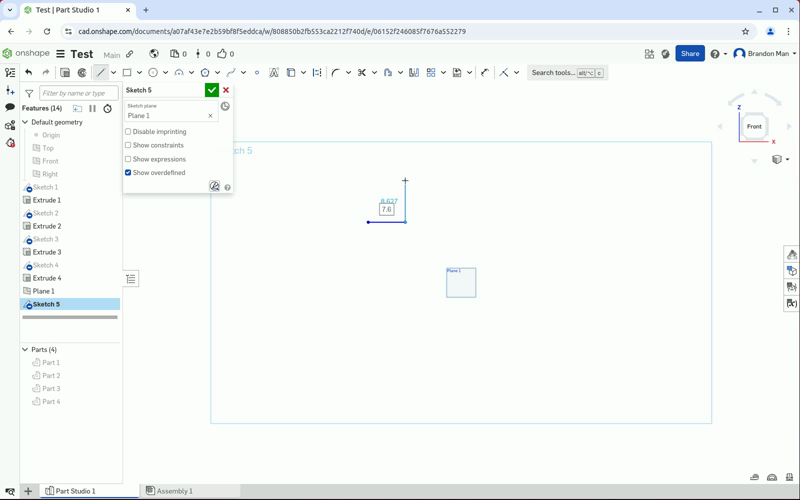
key_up(shift)
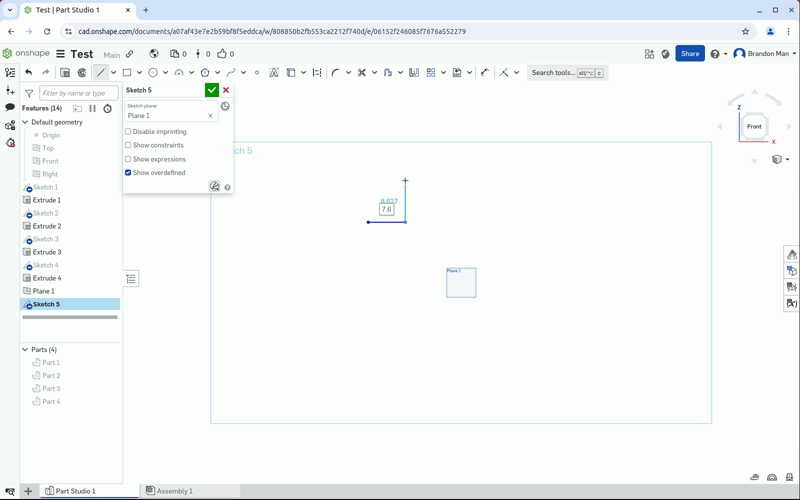
key_down(shift)
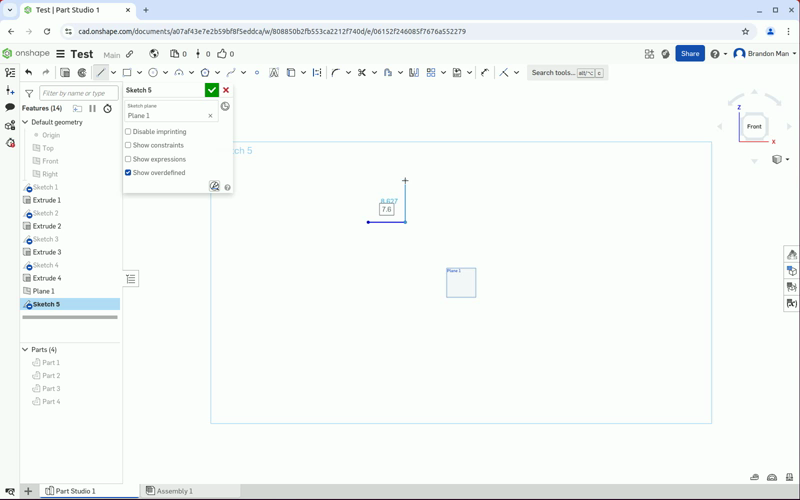
mouse_move(435, 180)
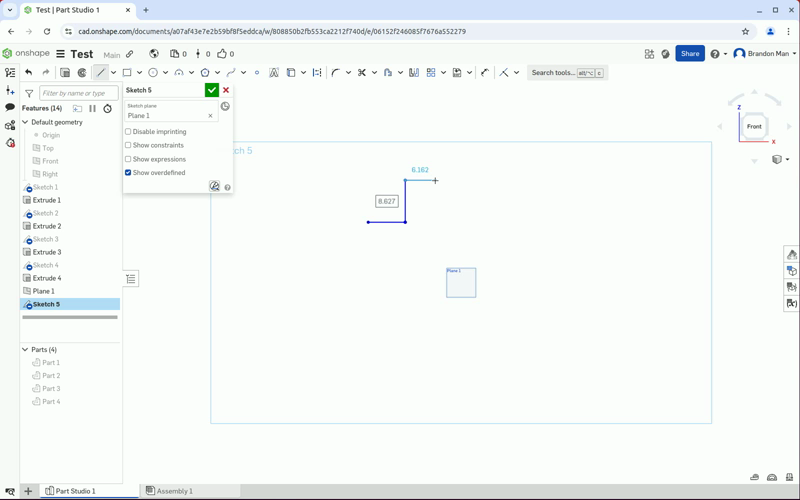
mouse_move(368, 180)
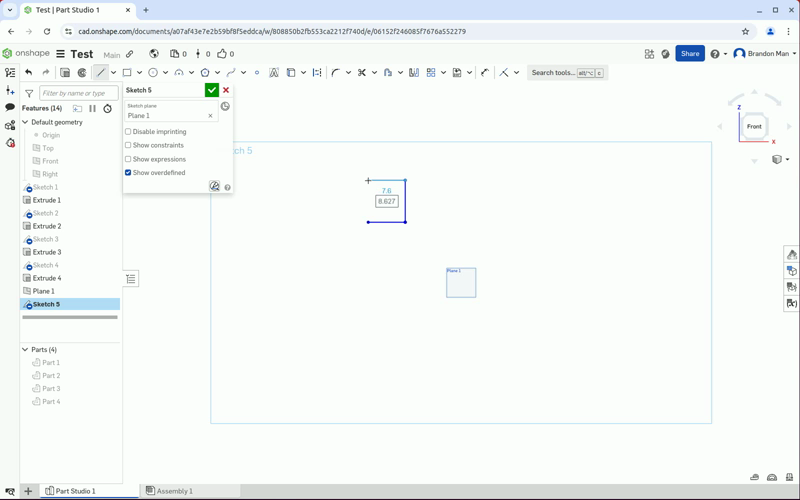
click(368, 180)
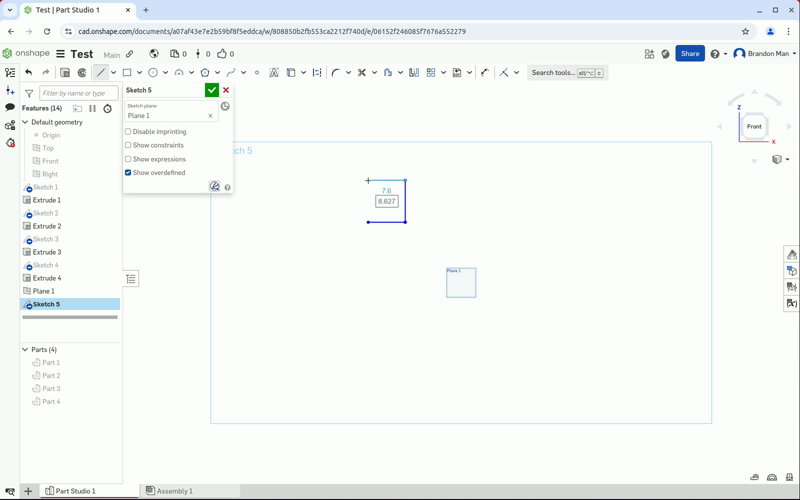
key_up(shift)
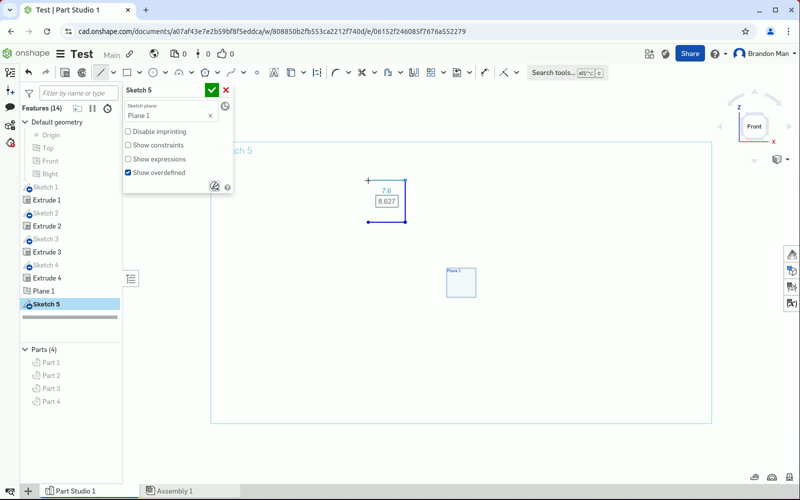
mouse_move(398, 180)
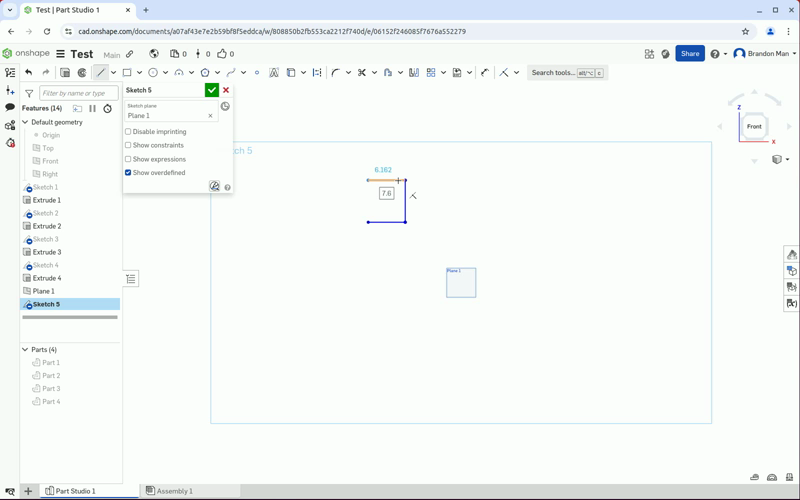
key_down(shift)
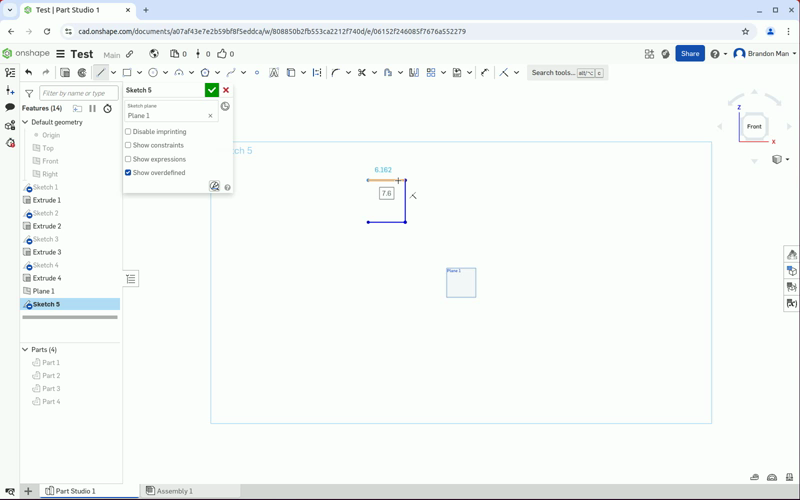
mouse_move(368, 222)
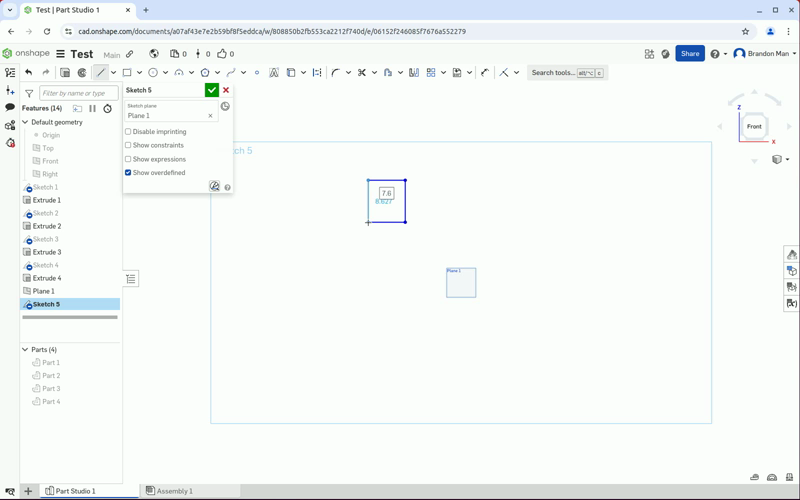
key_up(shift)
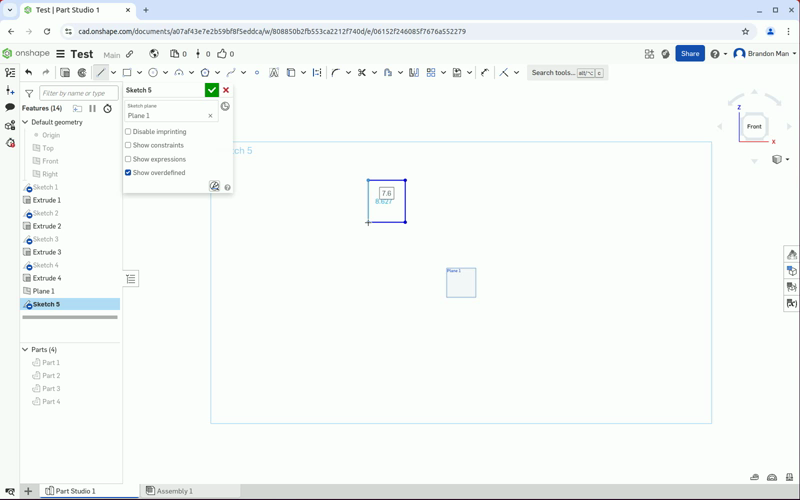
click(368, 222)
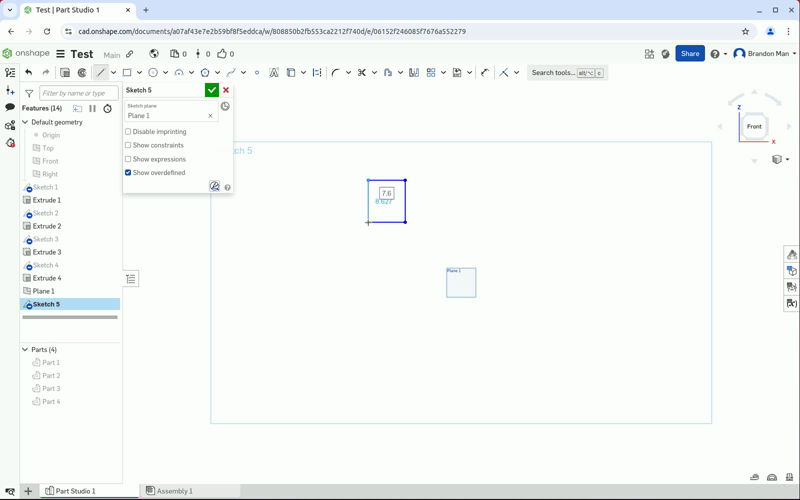
key(esc)
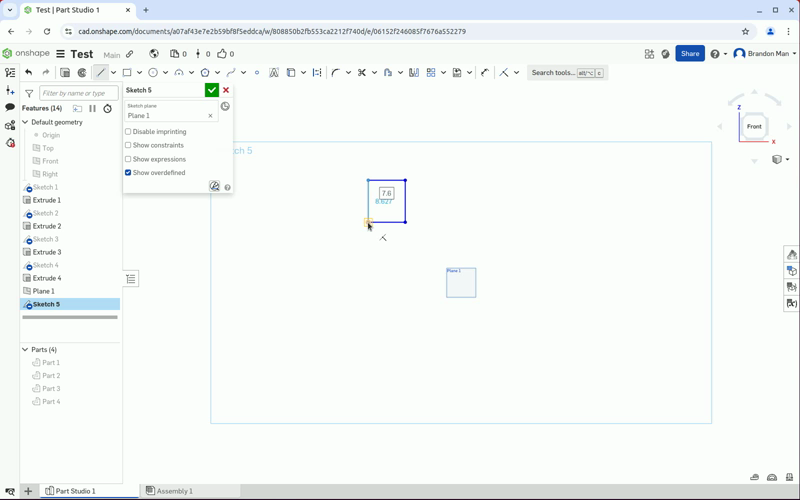
key(l)
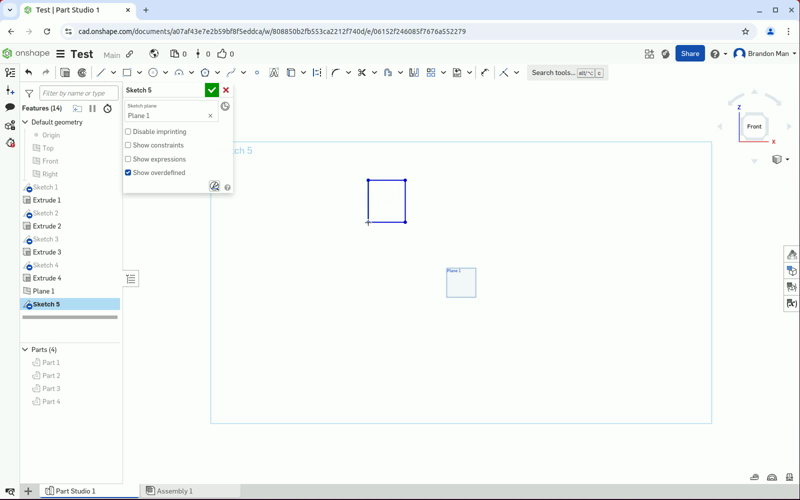
key_down(shift)
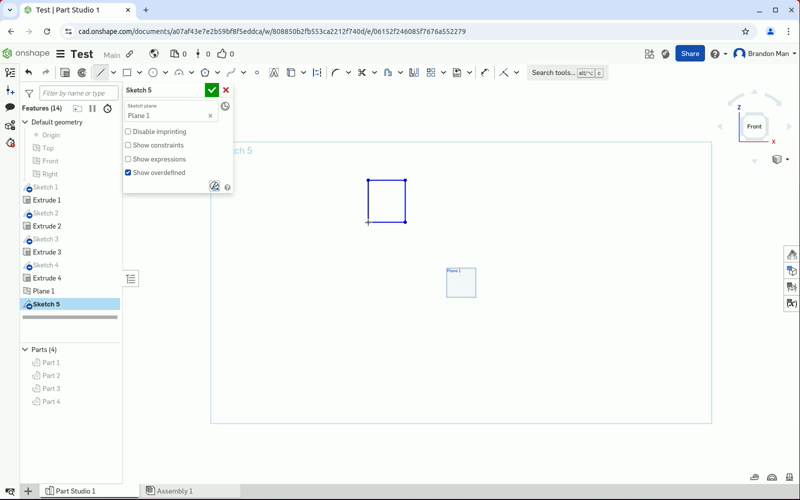
mouse_move(387, 218)
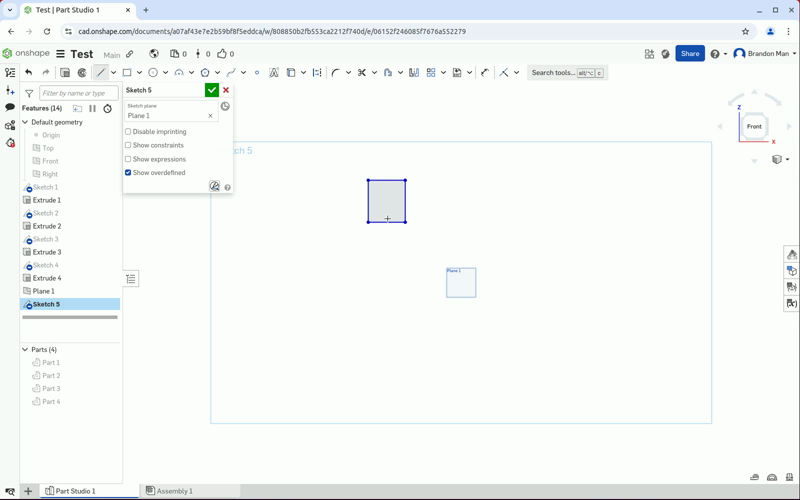
click(387, 218)
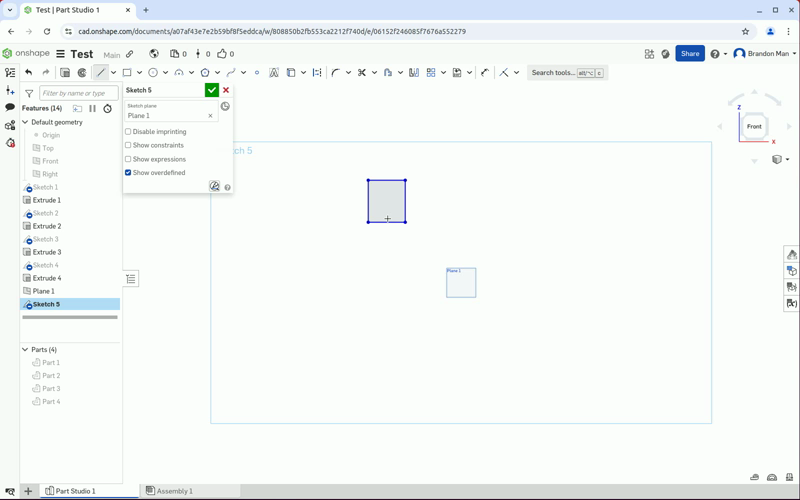
key_up(shift)
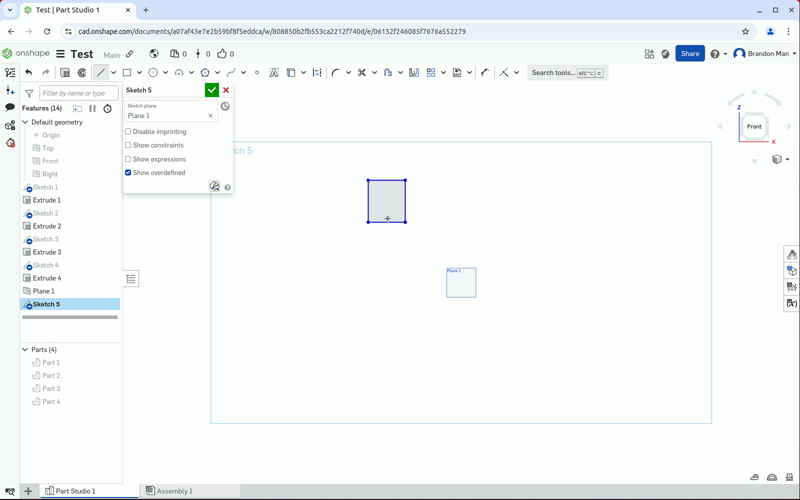
key_down(shift)
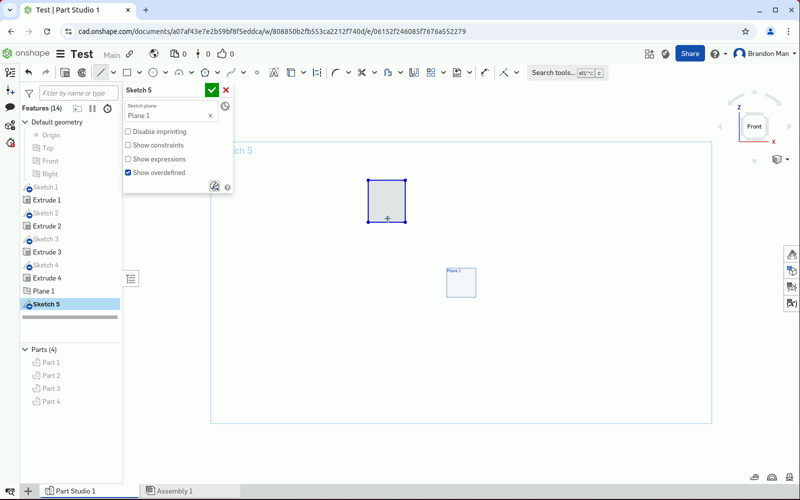
mouse_move(417, 218)
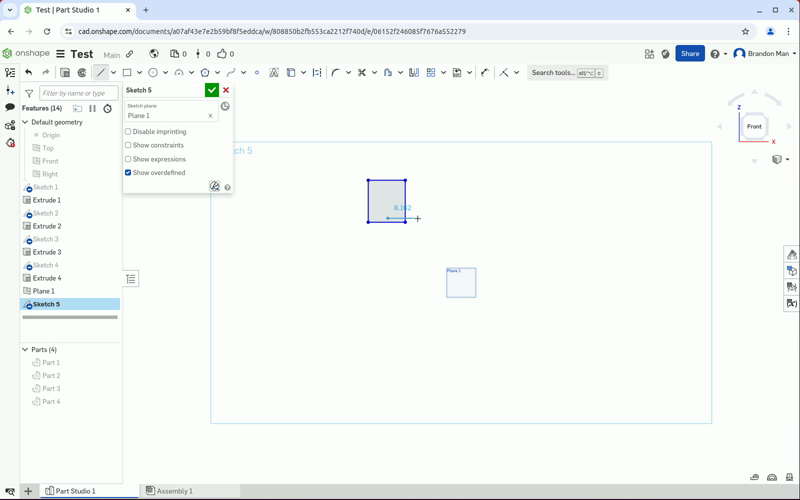
mouse_move(390, 218)
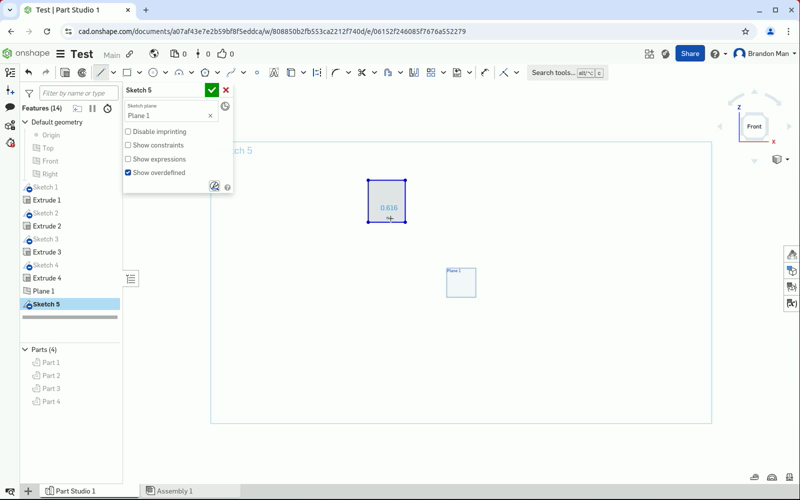
scroll(6)
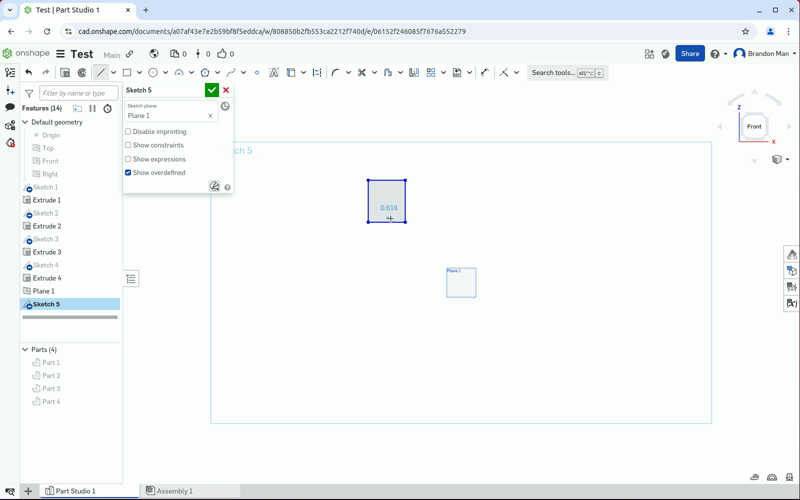
scroll(6)
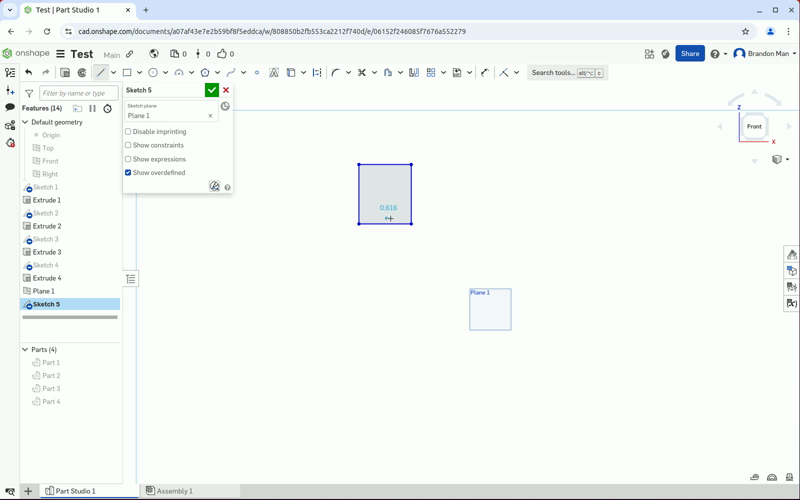
scroll(6)
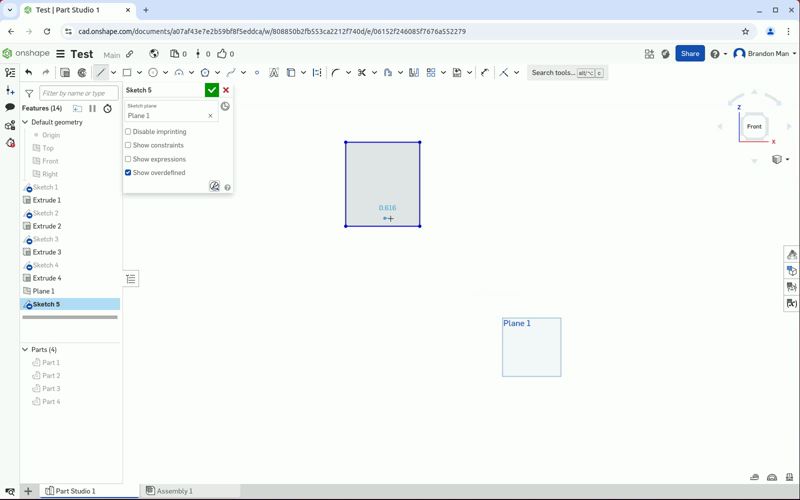
scroll(6)
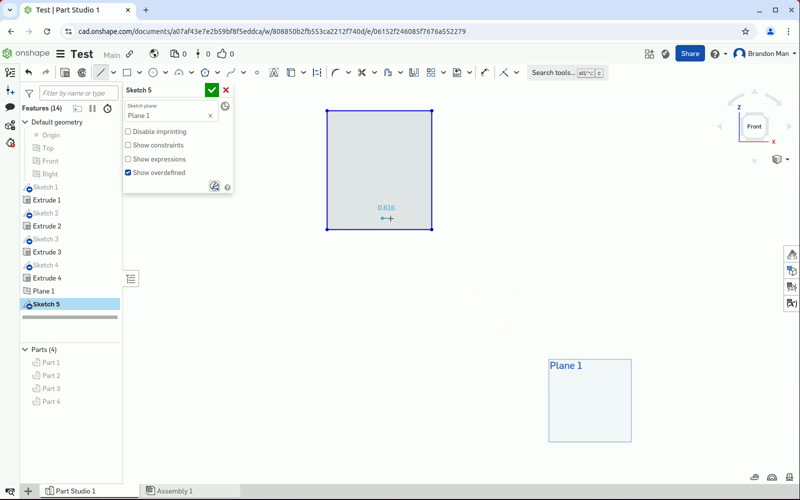
scroll(6)
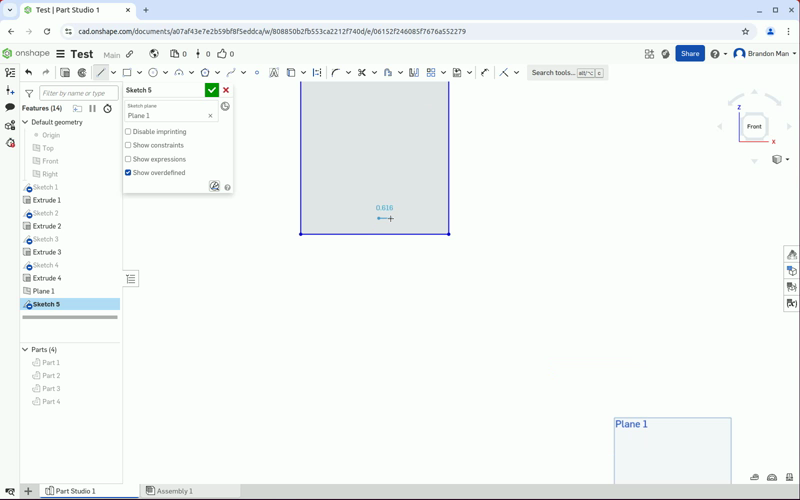
scroll(6)
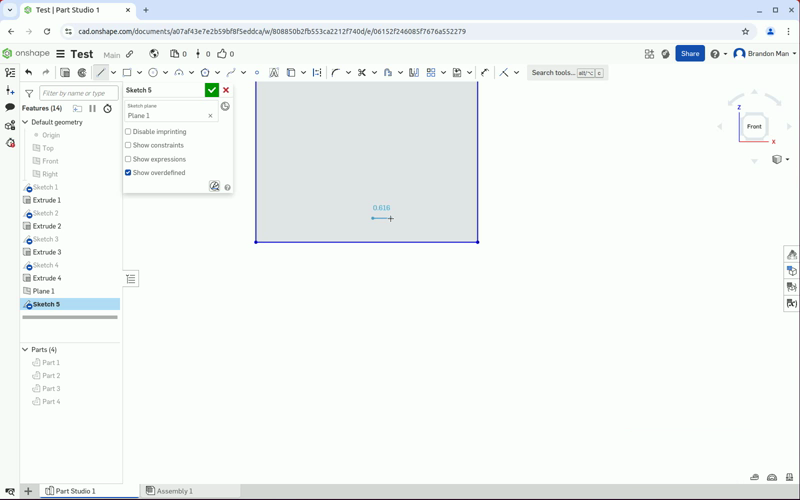
scroll(6)
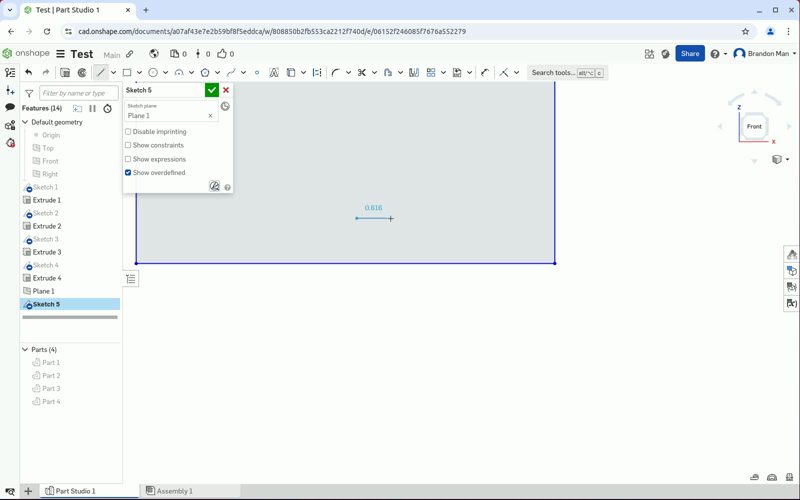
click(390, 218)
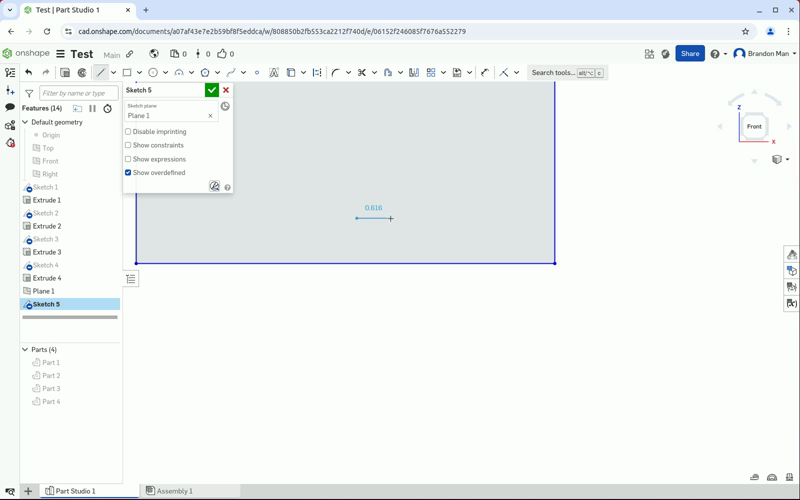
scroll(-6)
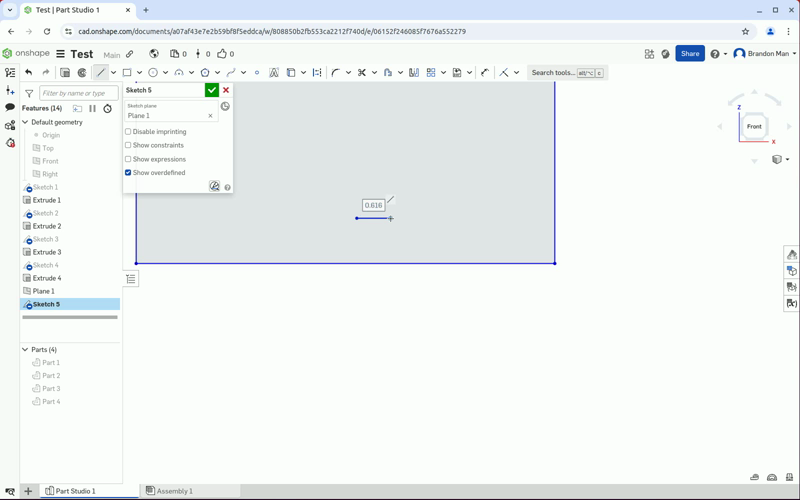
scroll(-6)
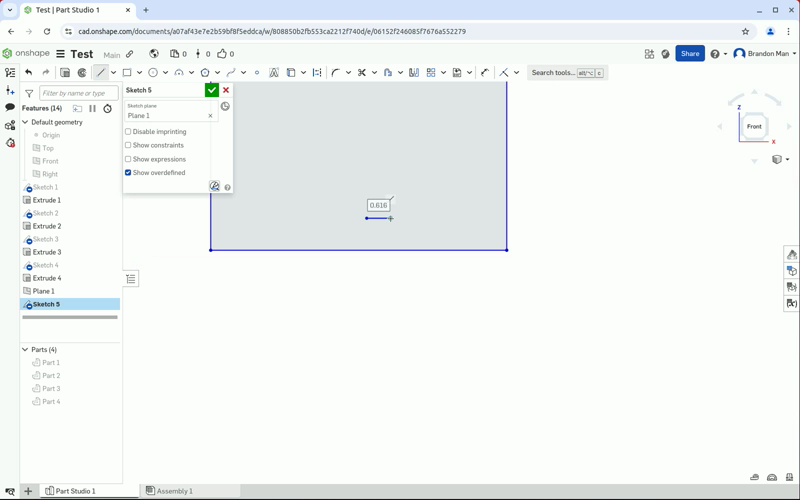
scroll(-6)
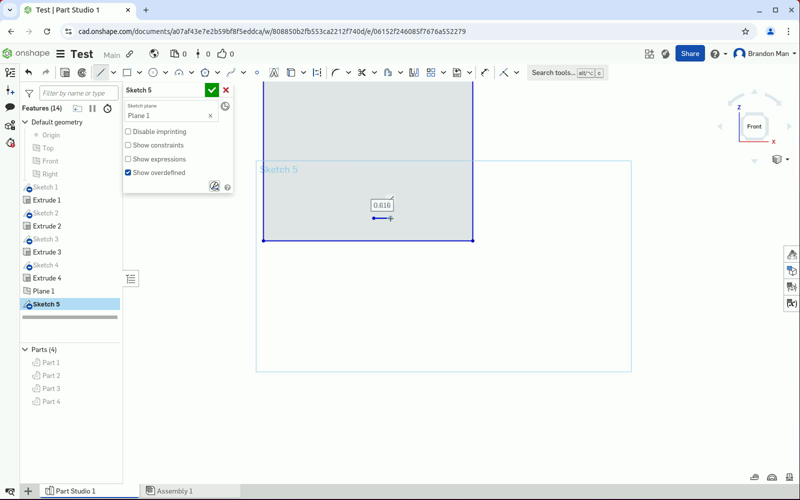
scroll(-6)
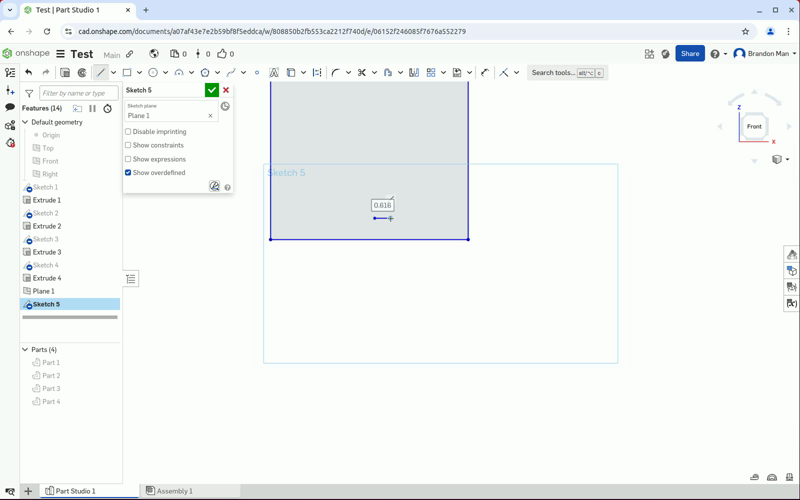
scroll(-6)
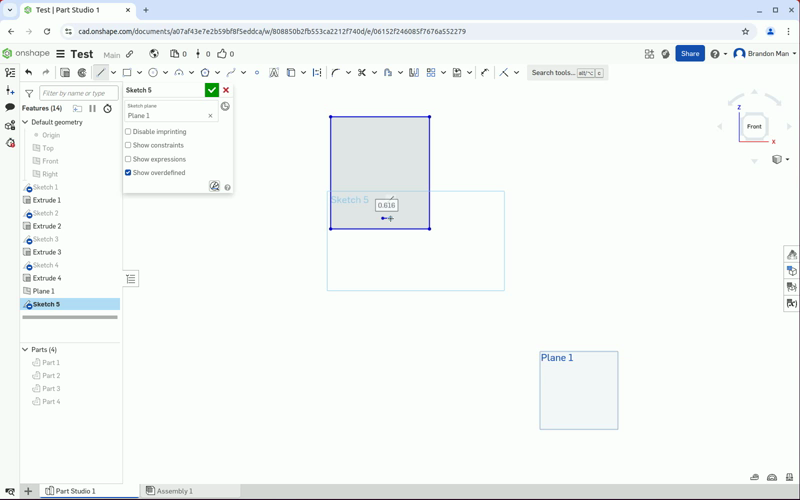
scroll(-6)
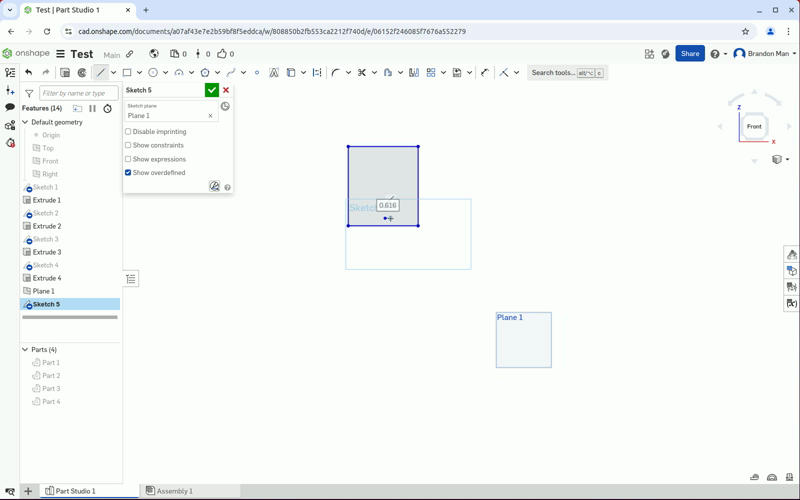
scroll(-6)
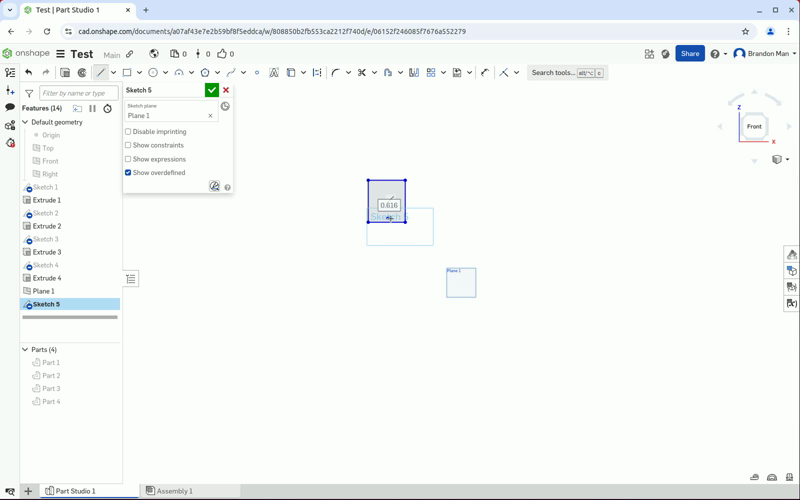
key_up(shift)
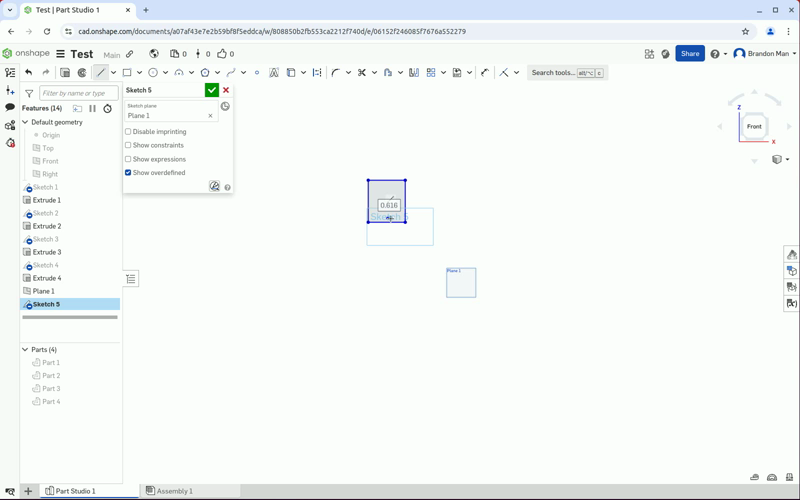
key_down(shift)
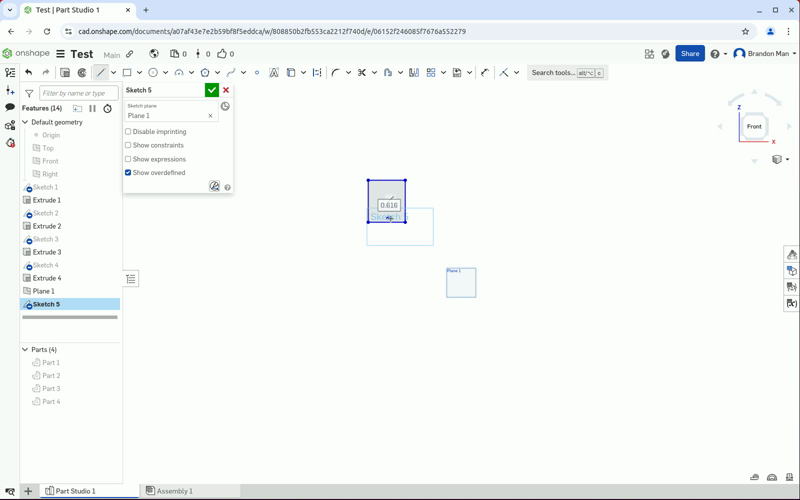
mouse_move(420, 218)
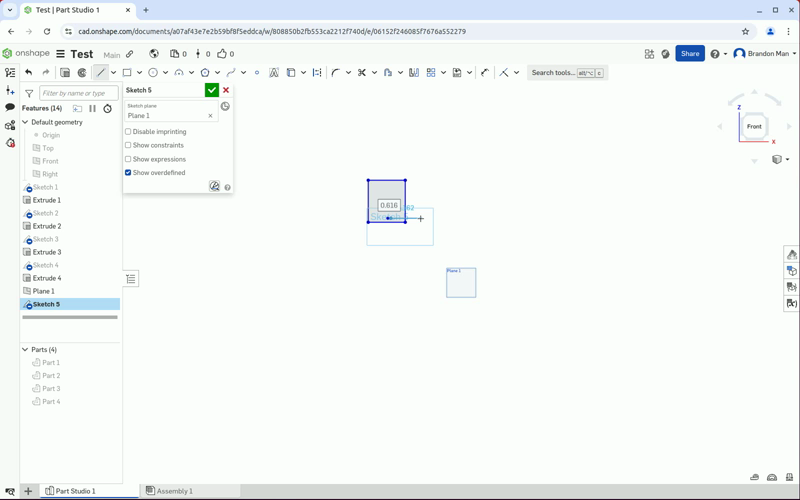
mouse_move(390, 215)
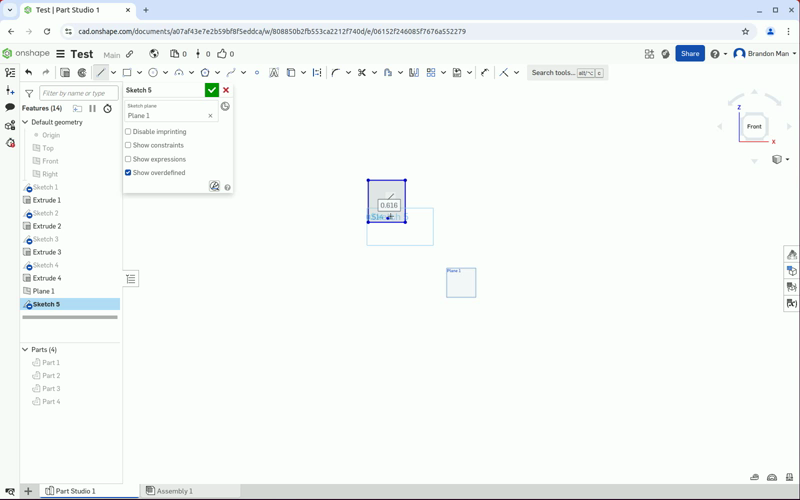
scroll(6)
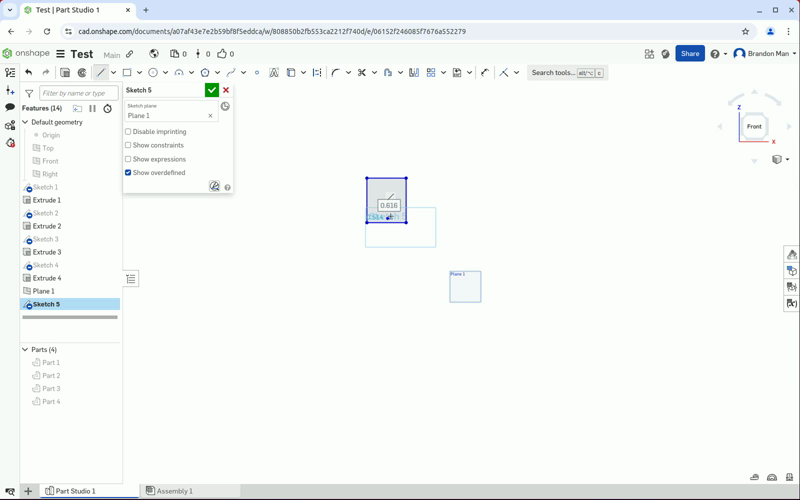
scroll(6)
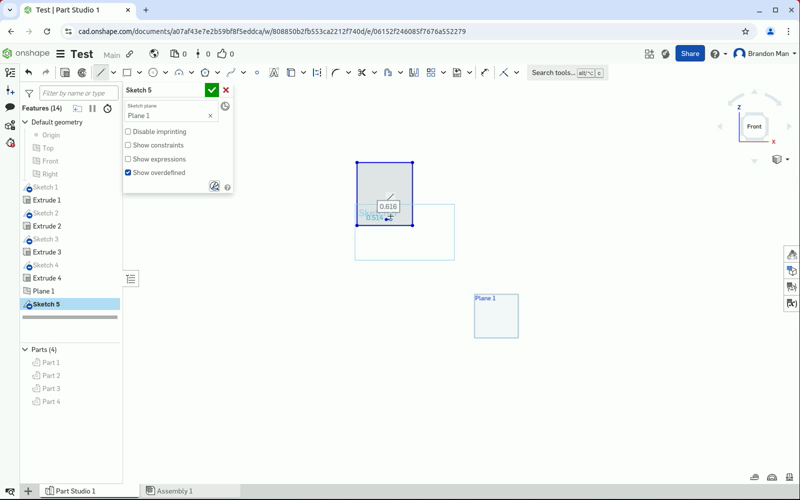
scroll(6)
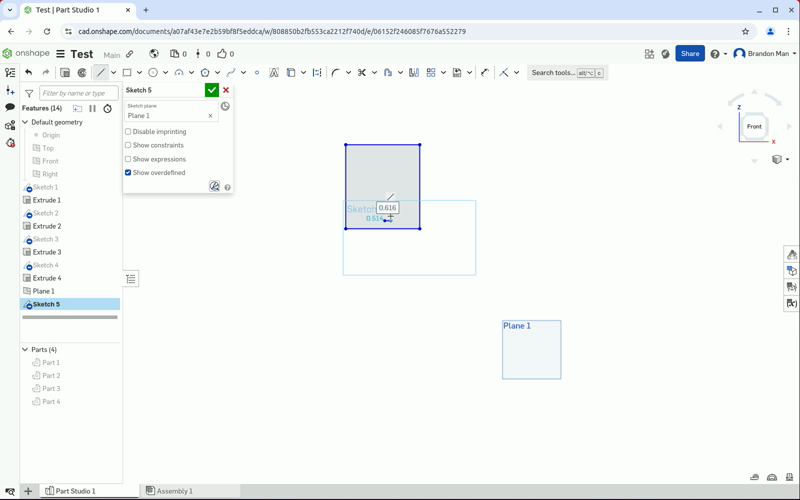
scroll(6)
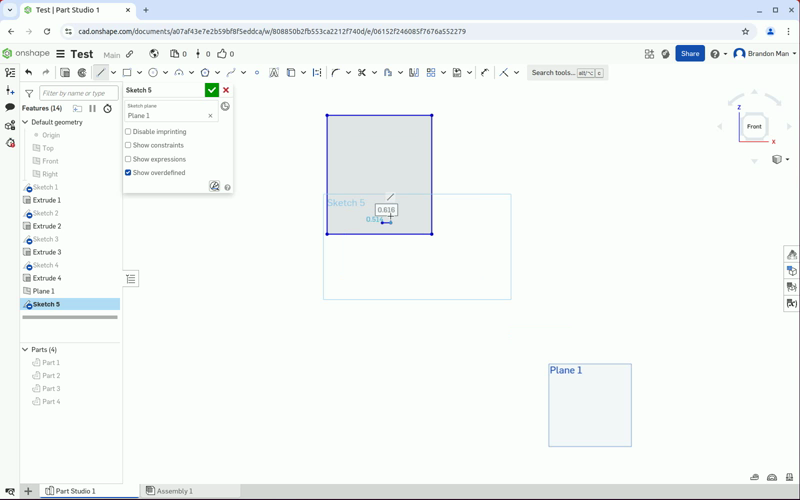
scroll(6)
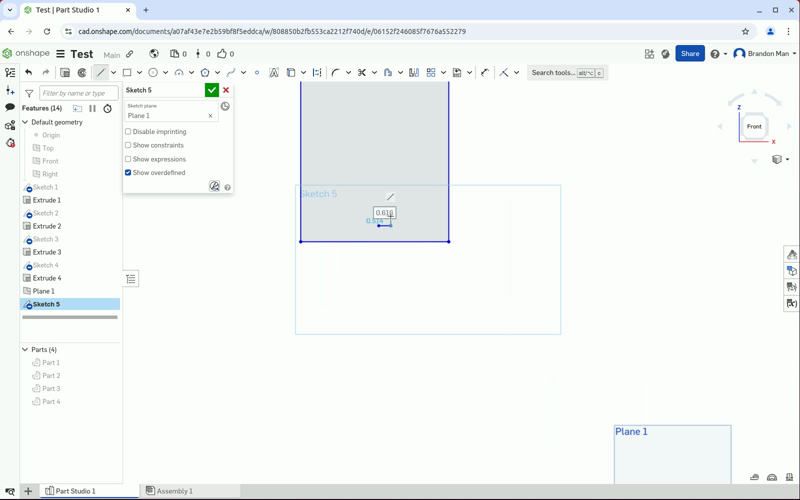
scroll(6)
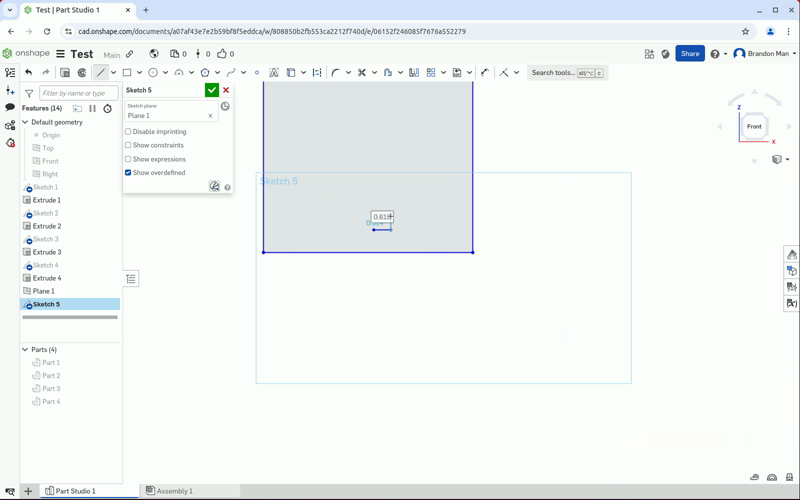
scroll(6)
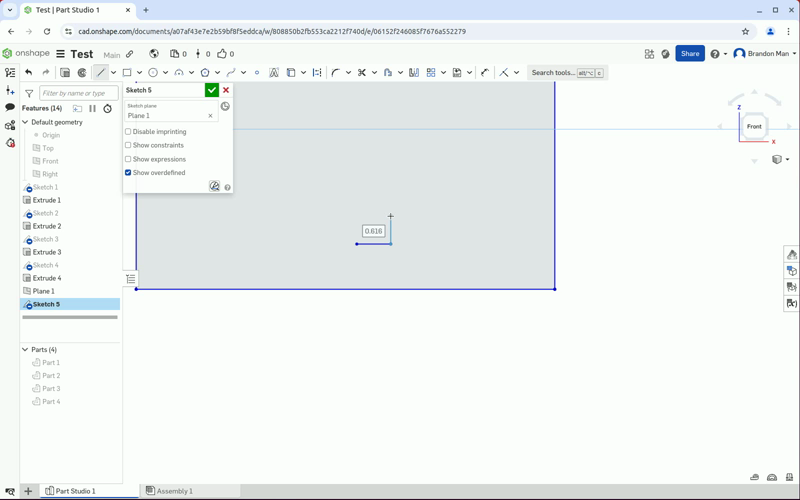
click(390, 215)
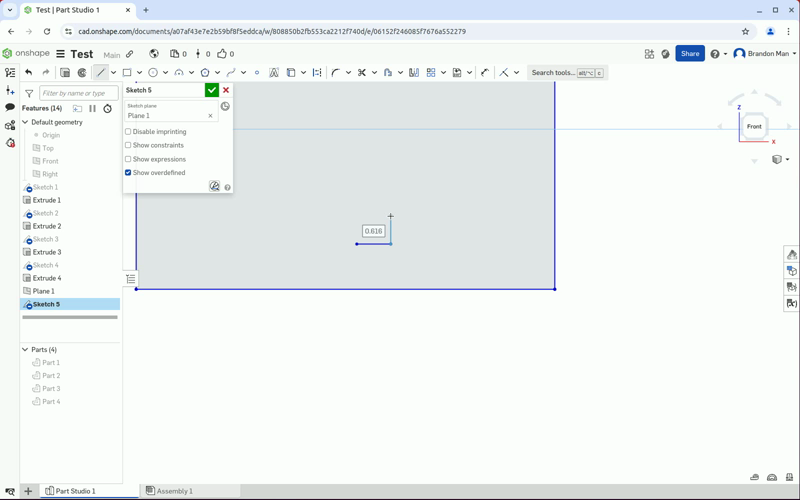
scroll(-6)
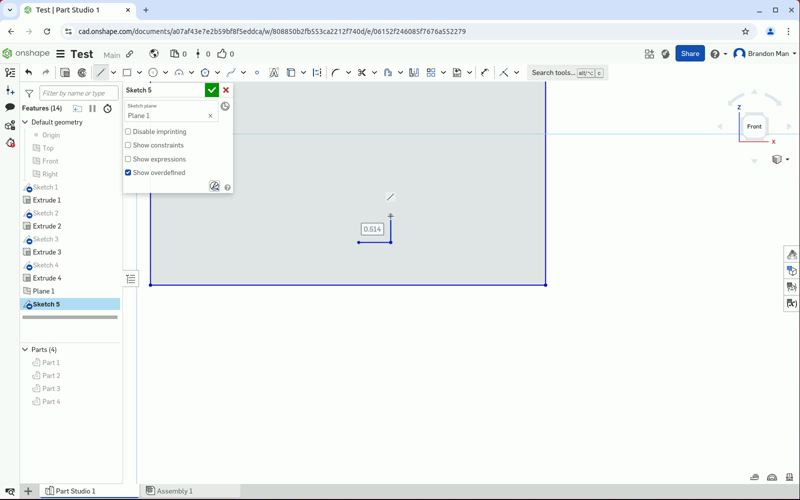
scroll(-6)
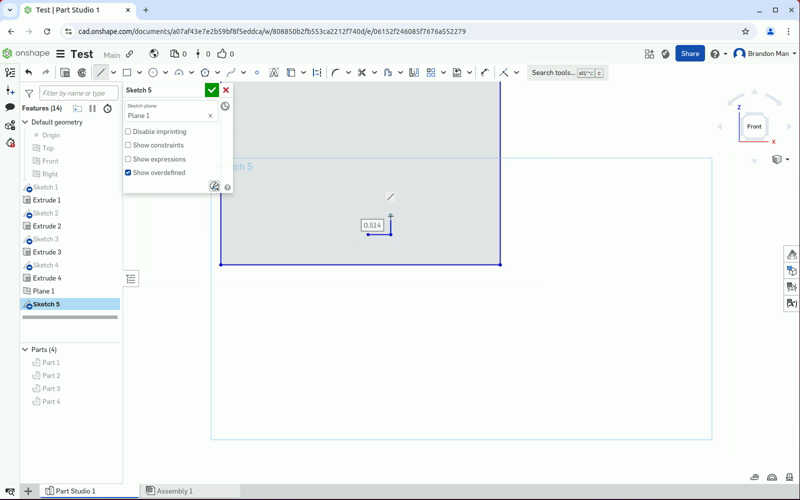
scroll(-6)
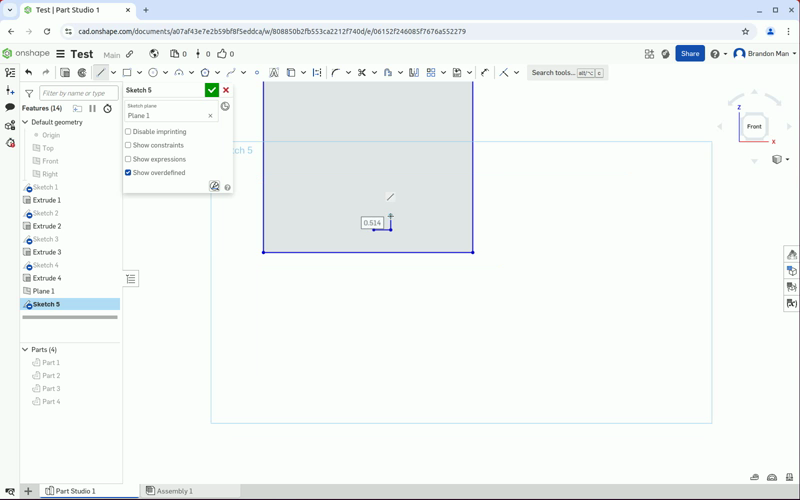
scroll(-6)
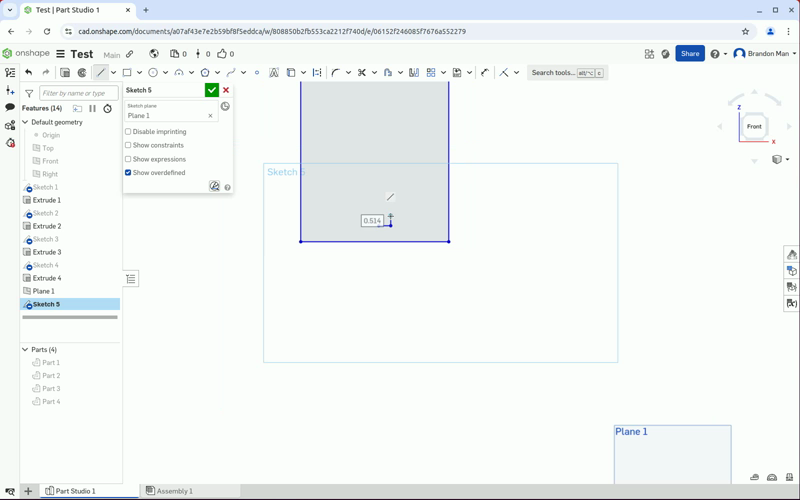
scroll(-6)
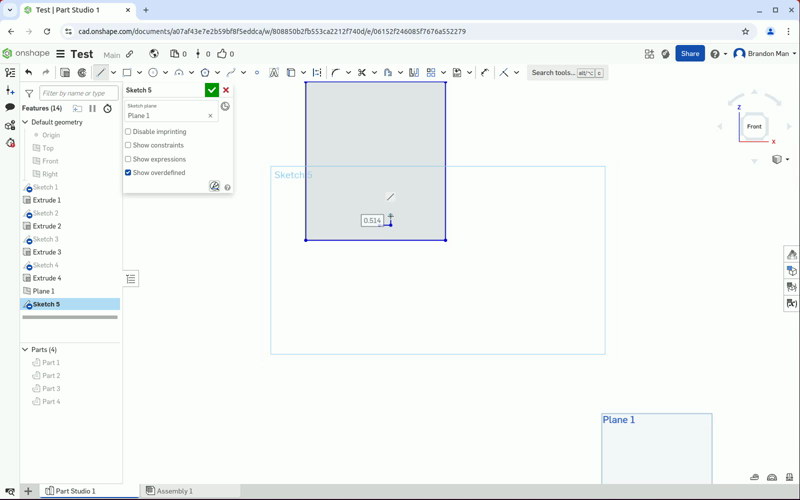
scroll(-6)
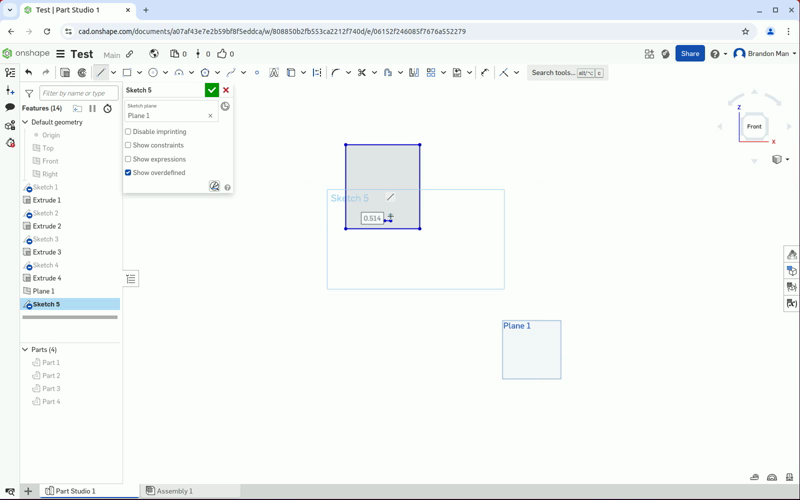
scroll(-6)
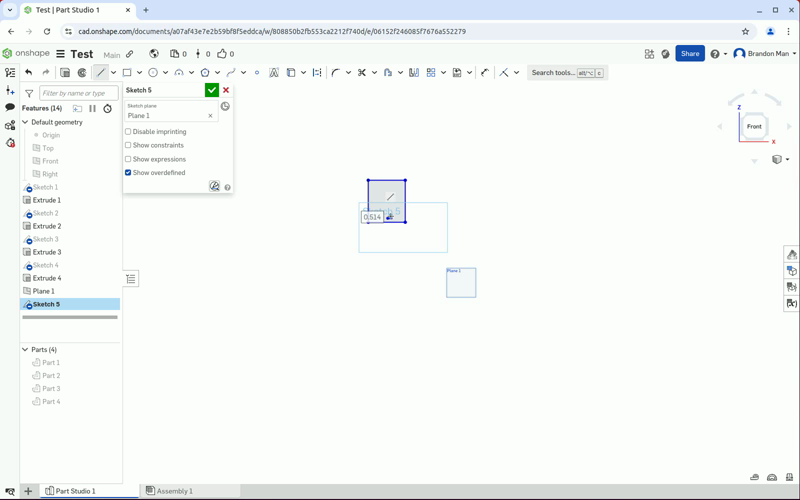
key_up(shift)
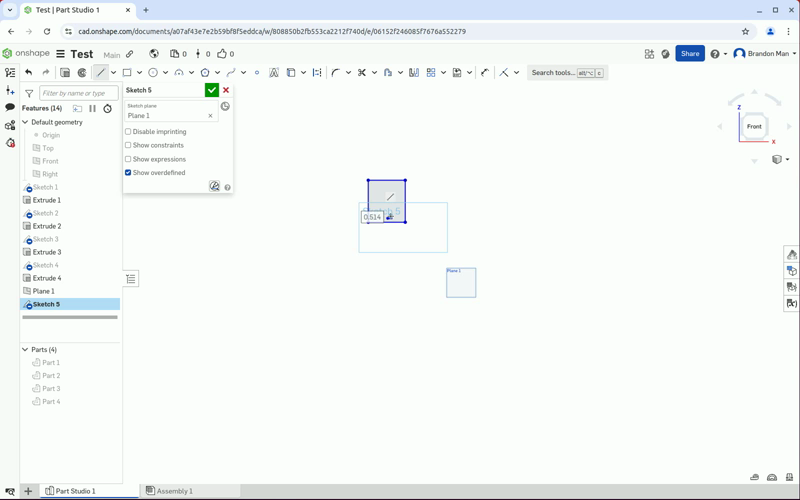
key_down(shift)
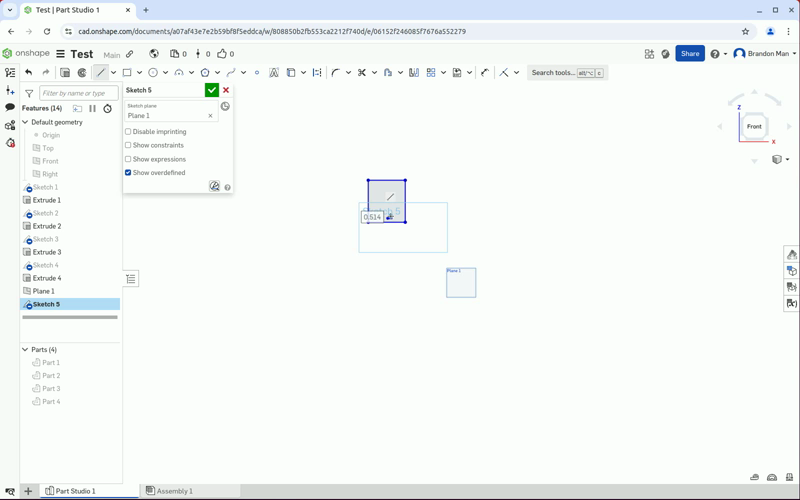
mouse_move(420, 215)
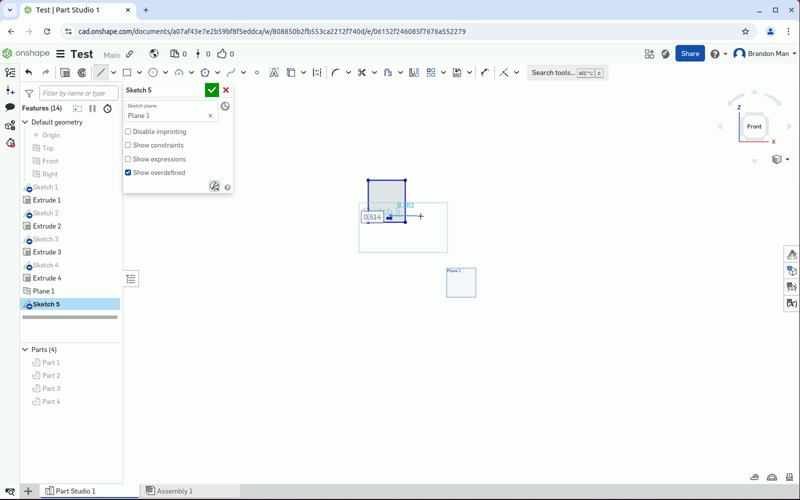
mouse_move(387, 215)
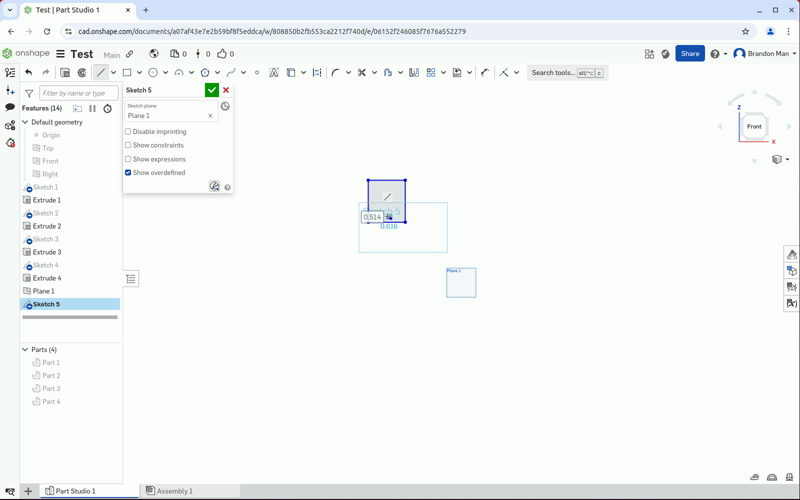
scroll(6)
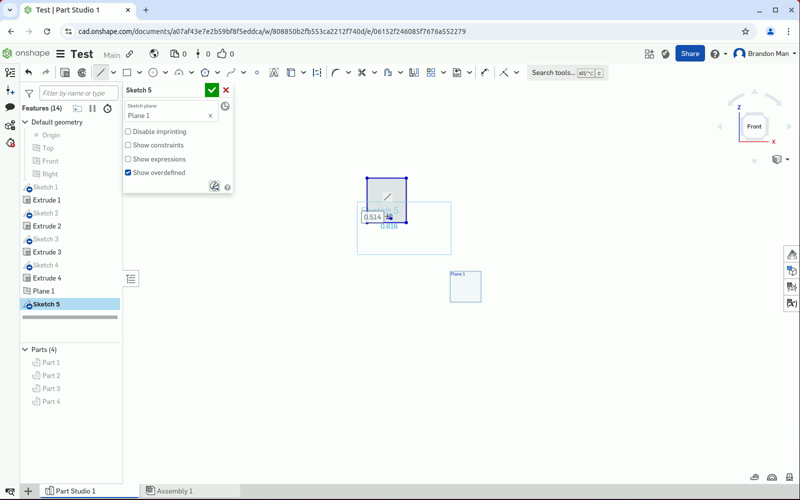
scroll(6)
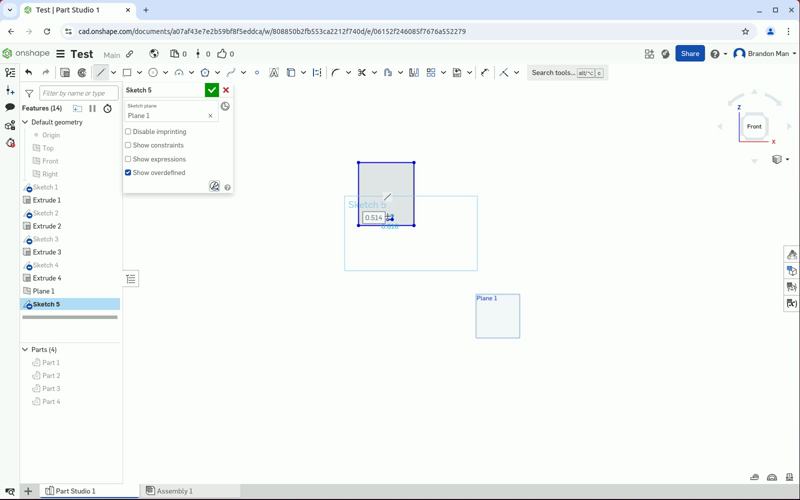
scroll(6)
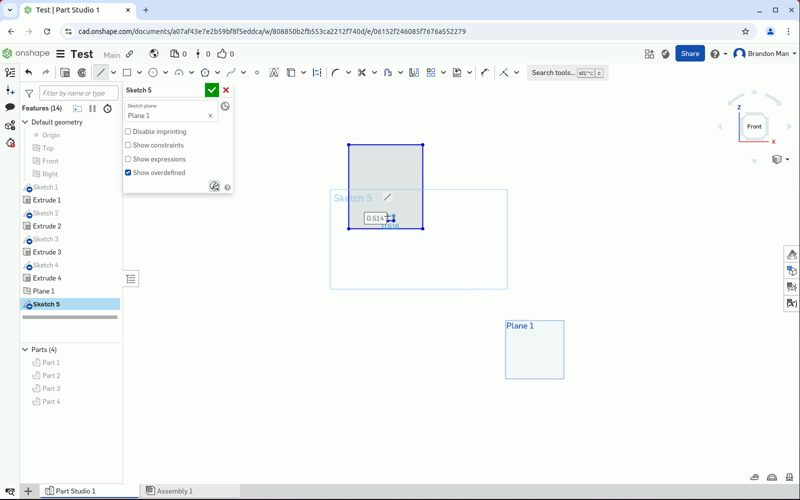
scroll(6)
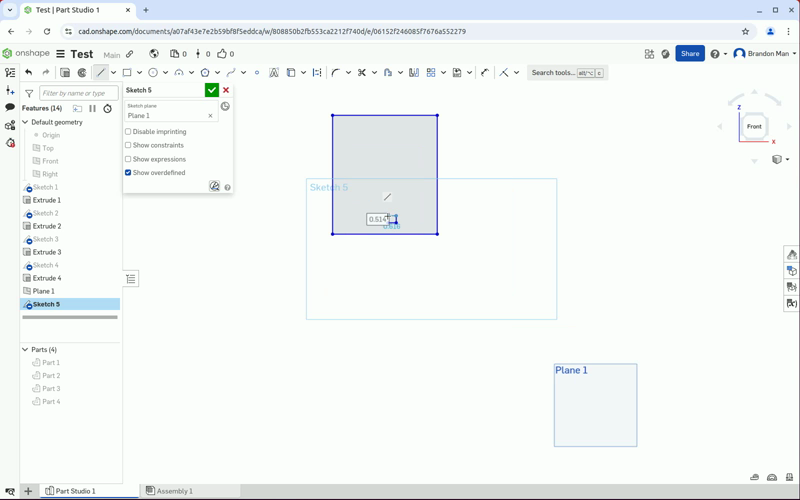
scroll(6)
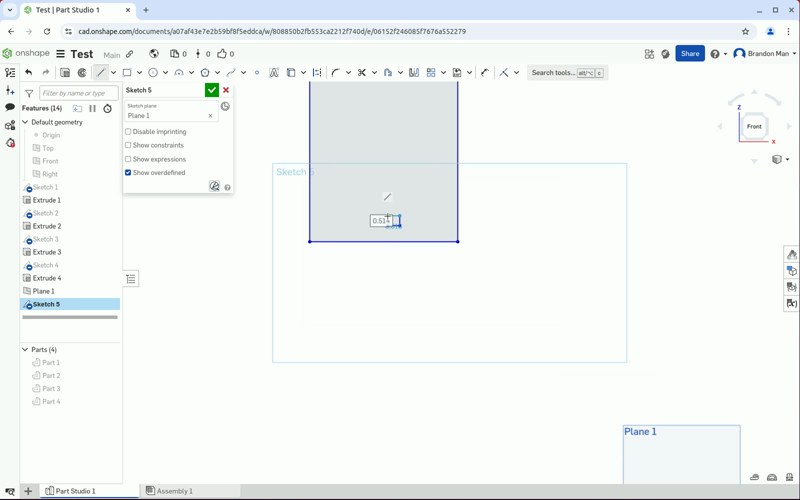
scroll(6)
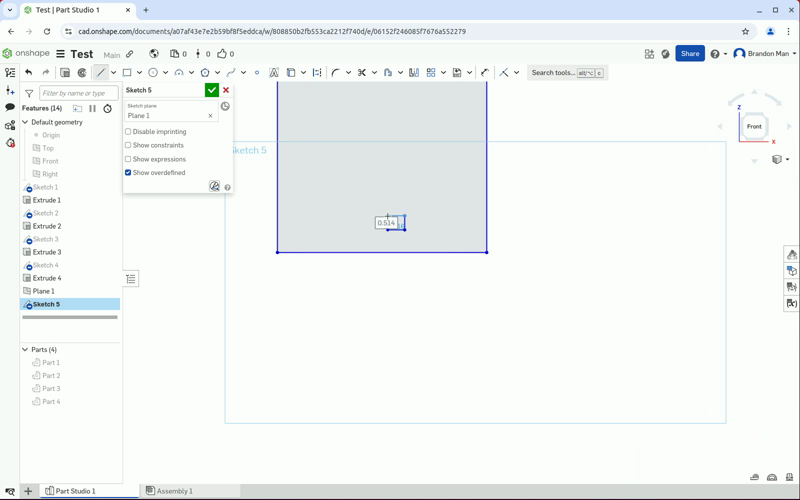
scroll(6)
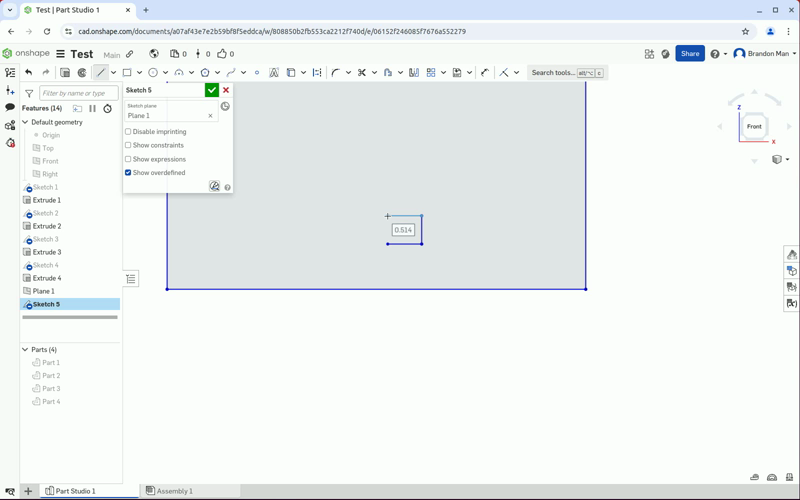
click(387, 215)
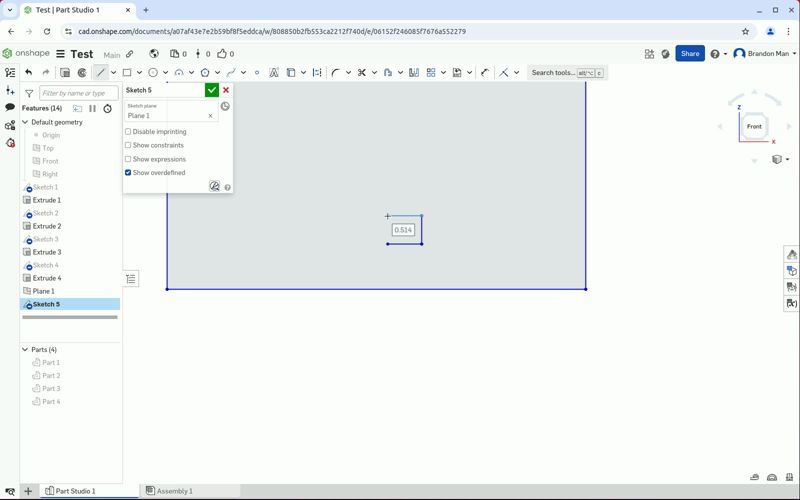
scroll(-6)
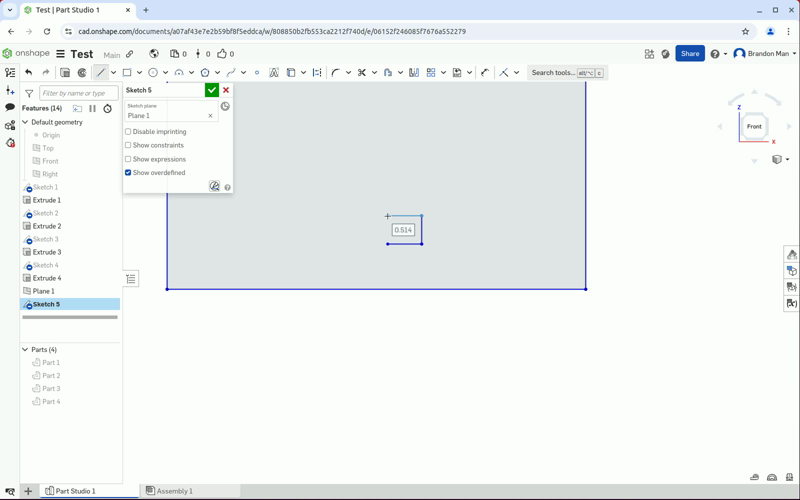
scroll(-6)
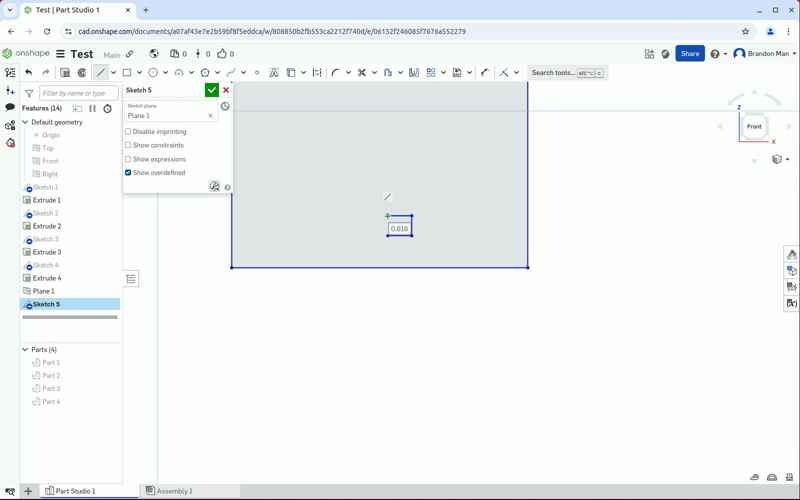
scroll(-6)
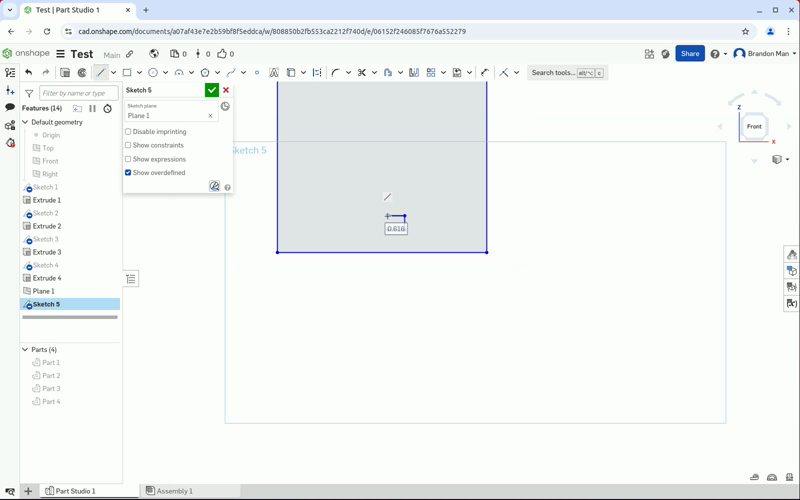
scroll(-6)
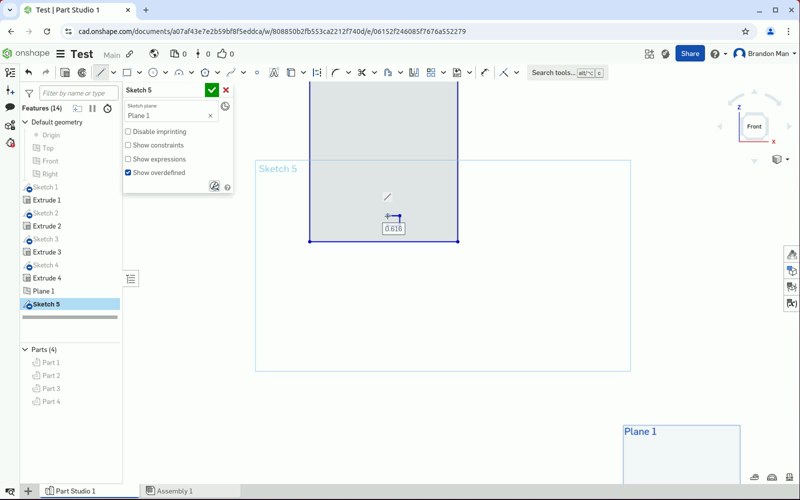
scroll(-6)
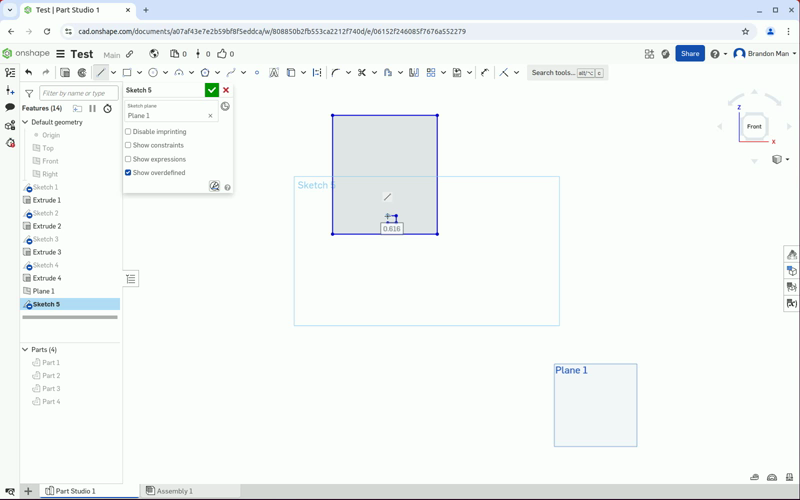
scroll(-6)
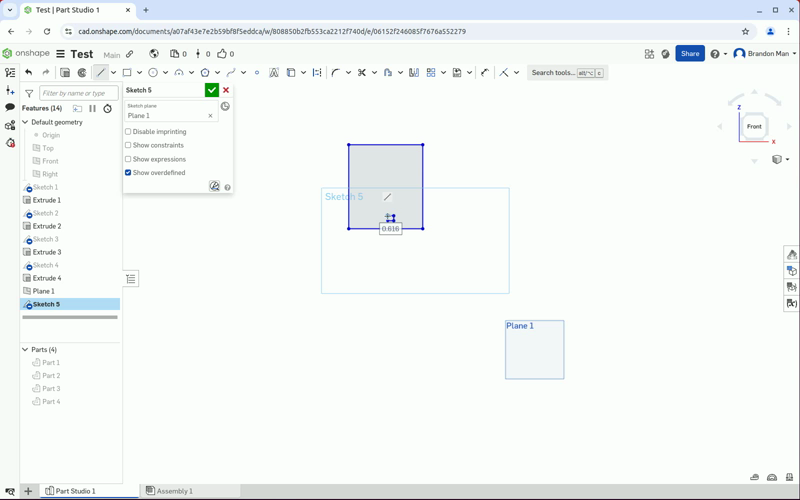
scroll(-6)
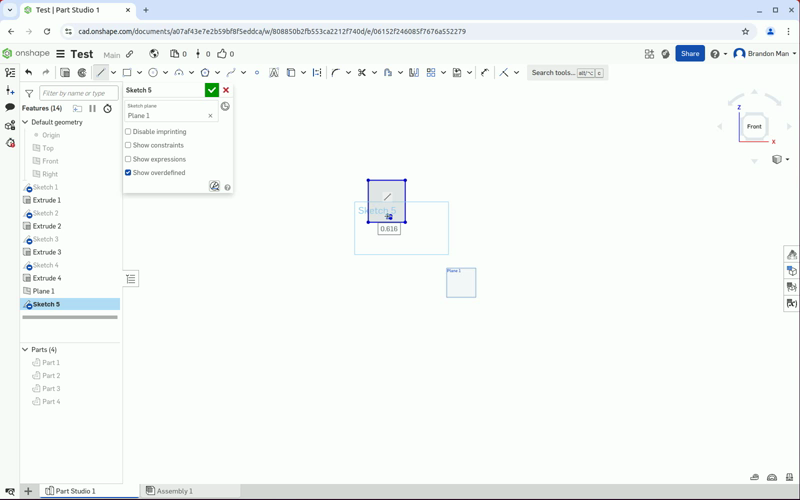
key_up(shift)
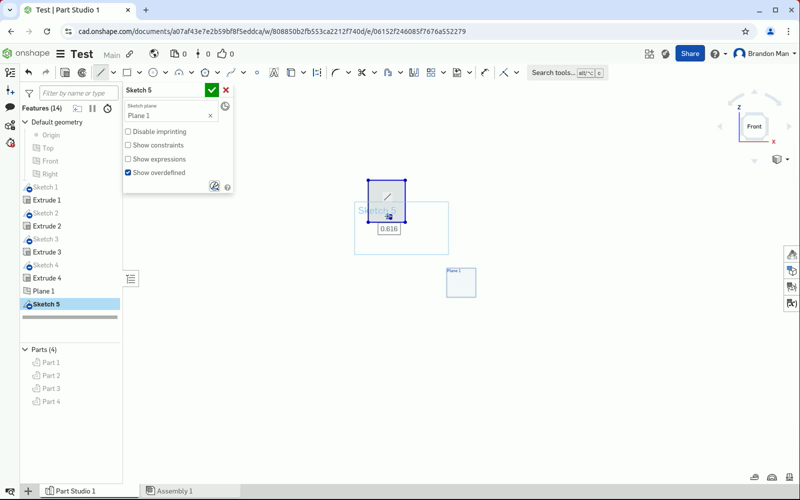
mouse_move(417, 215)
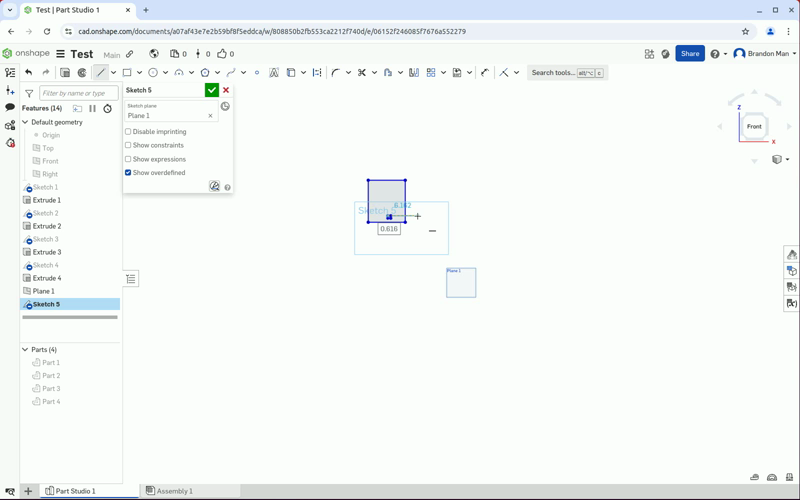
key_down(shift)
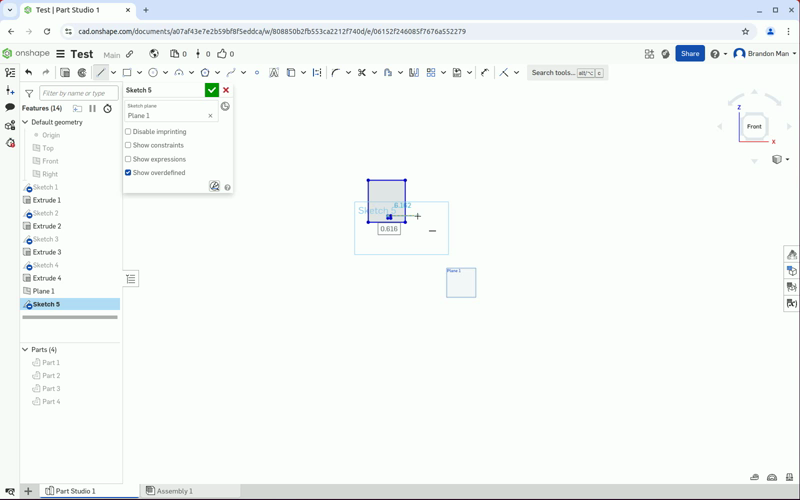
mouse_move(387, 218)
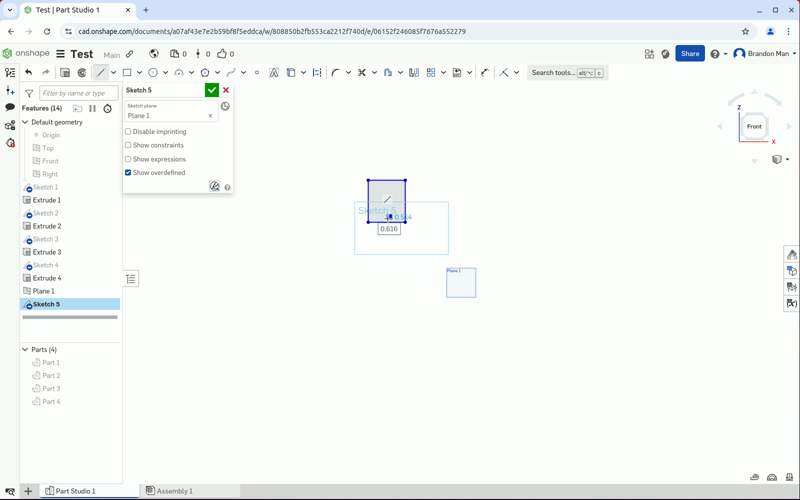
scroll(6)
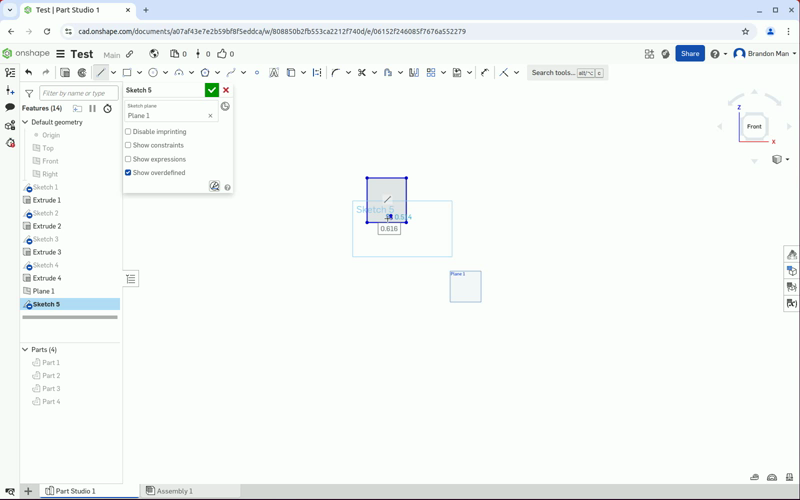
scroll(6)
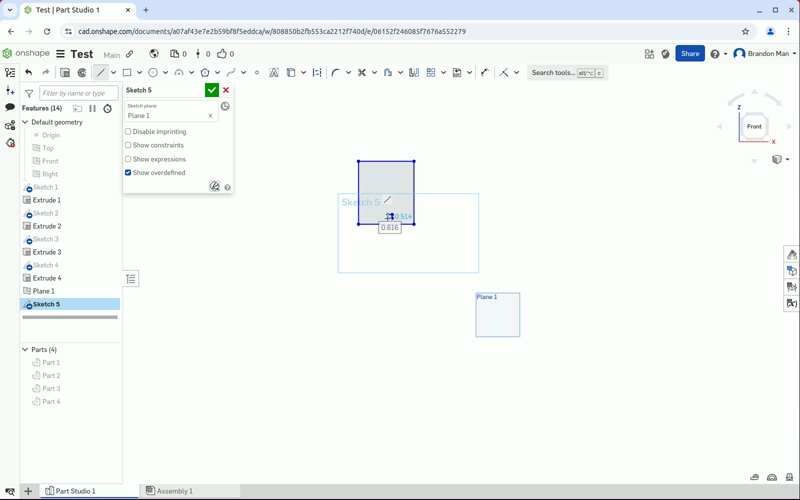
scroll(6)
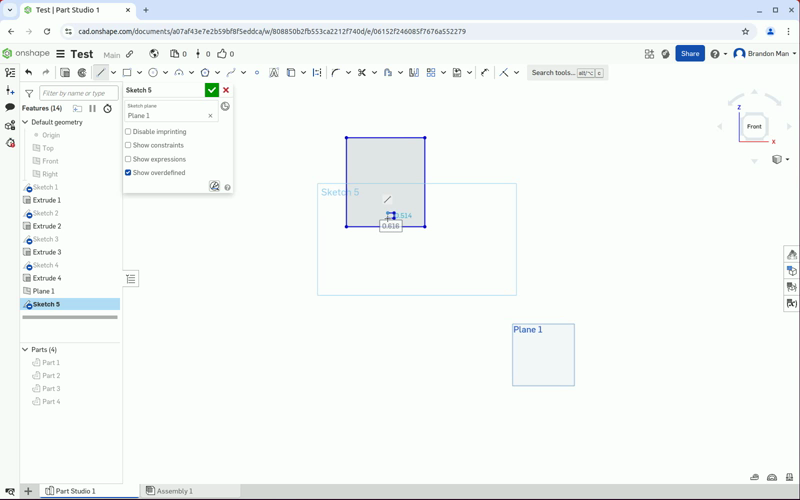
scroll(6)
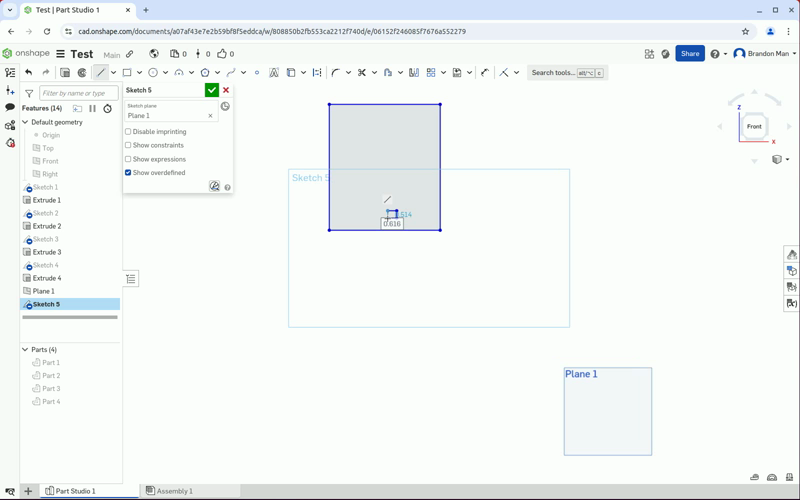
scroll(6)
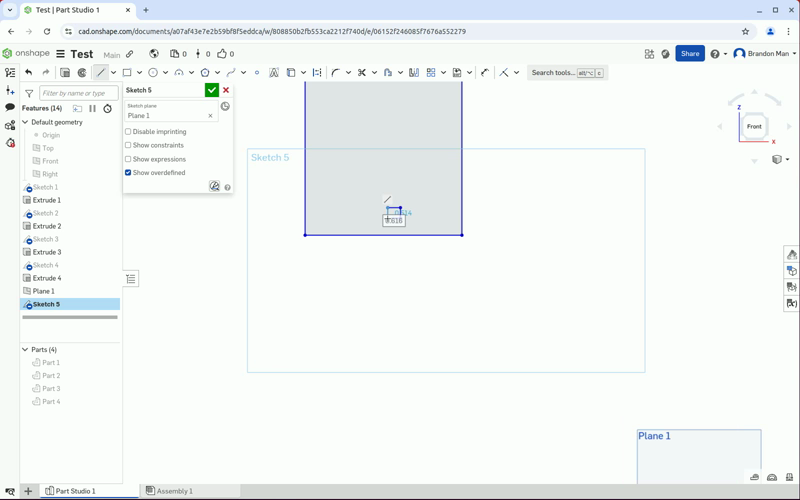
scroll(6)
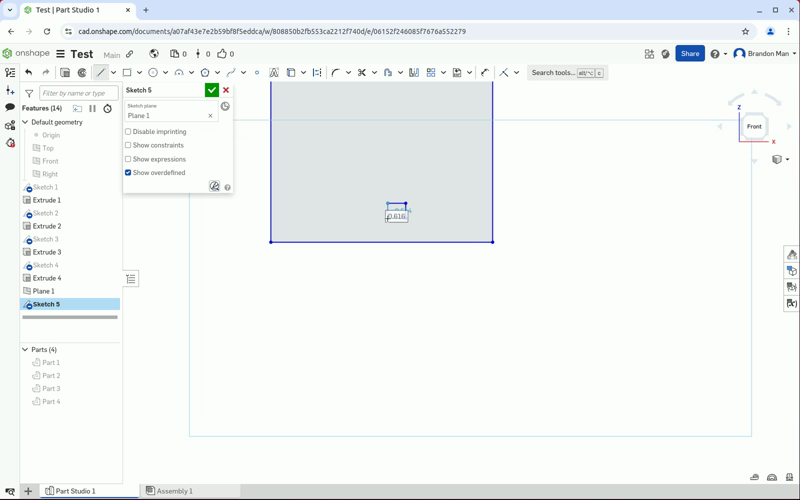
scroll(6)
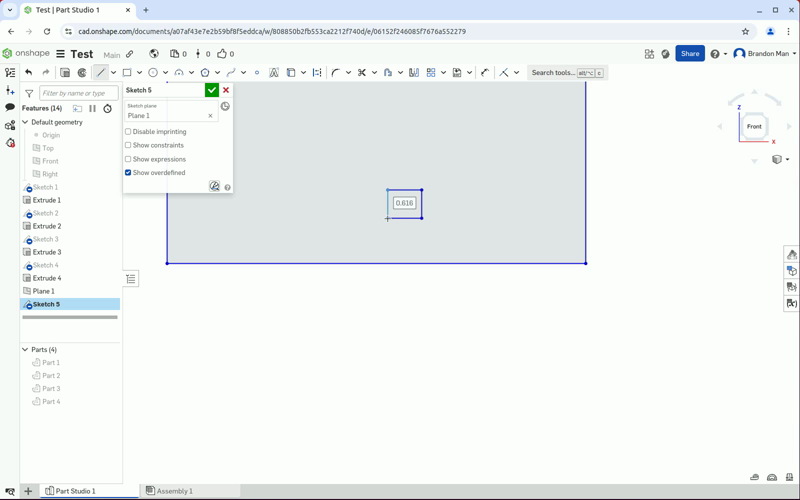
key_up(shift)
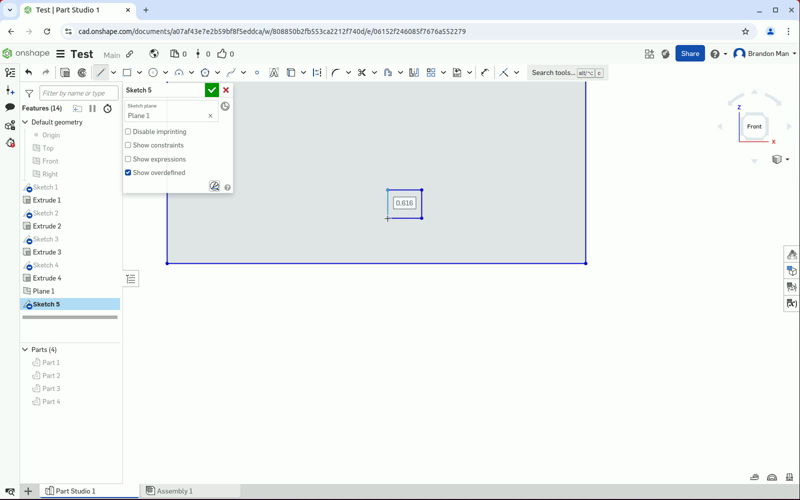
click(387, 218)
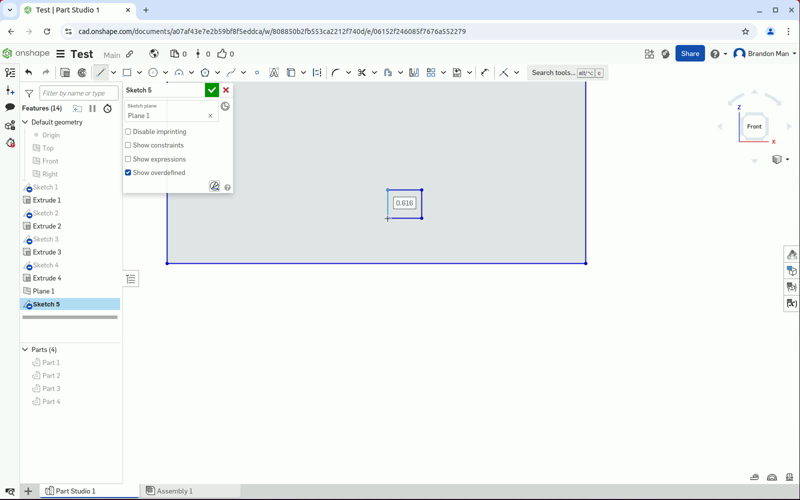
scroll(-6)
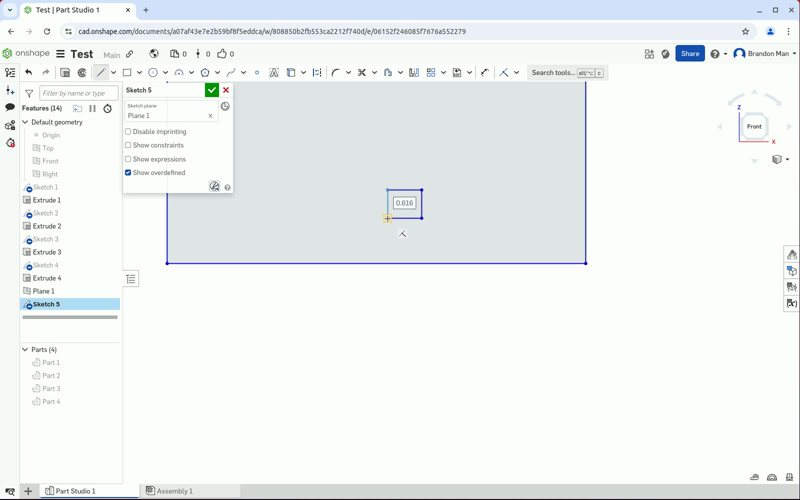
scroll(-6)
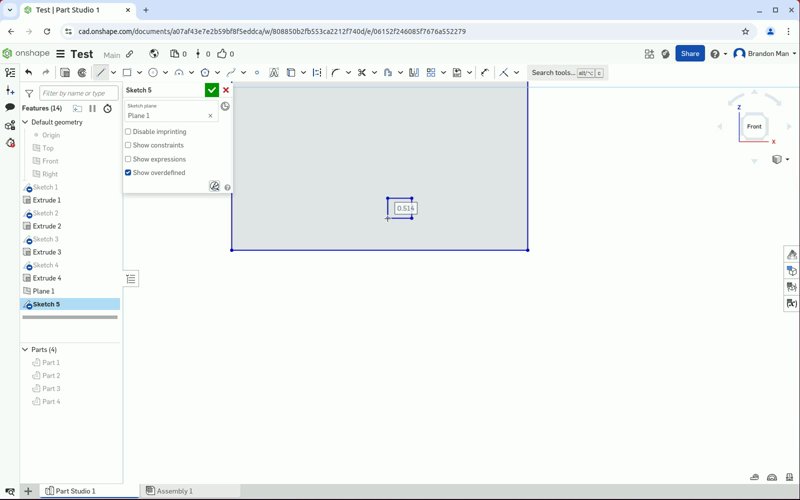
scroll(-6)
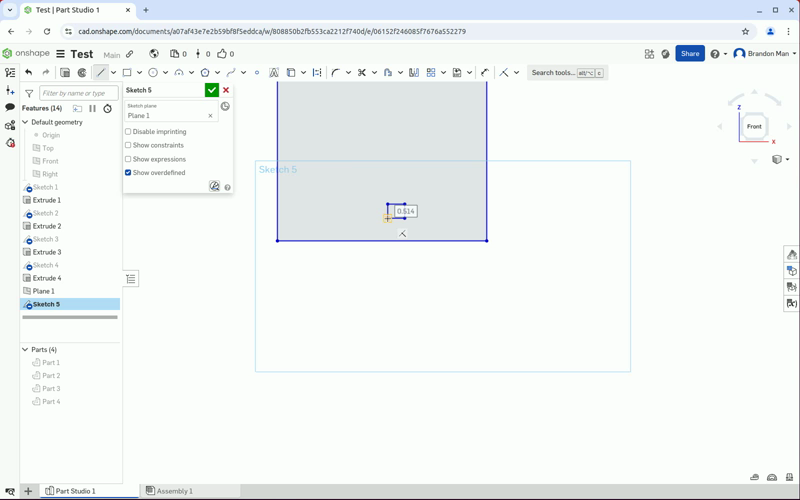
scroll(-6)
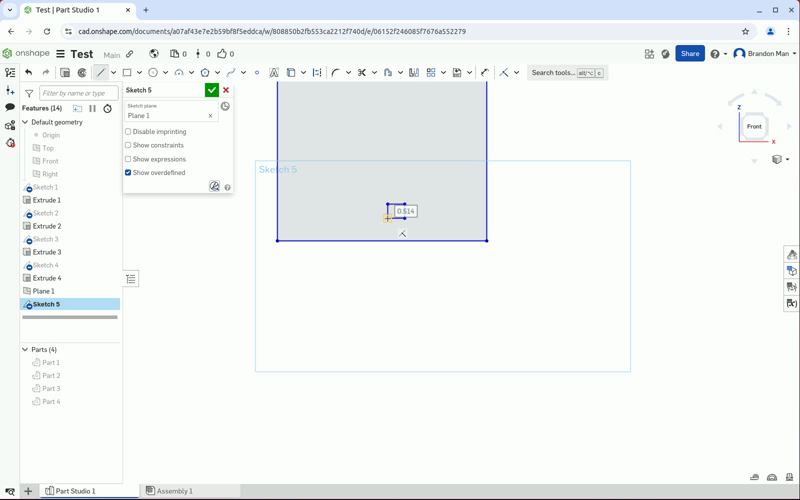
scroll(-6)
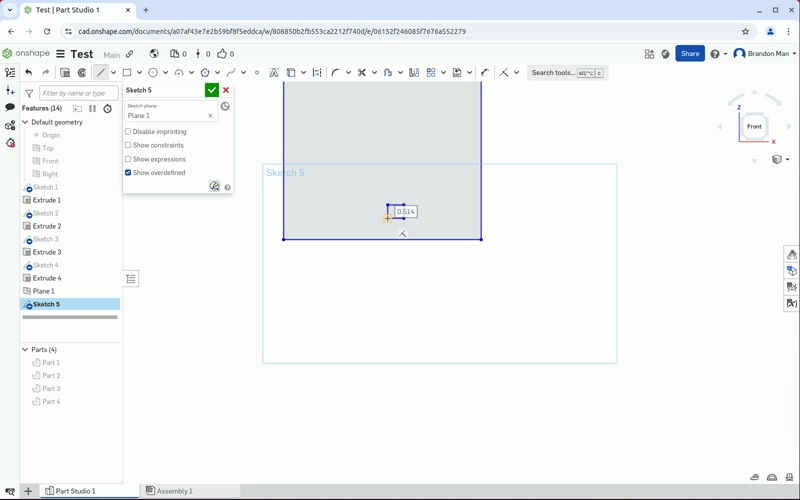
scroll(-6)
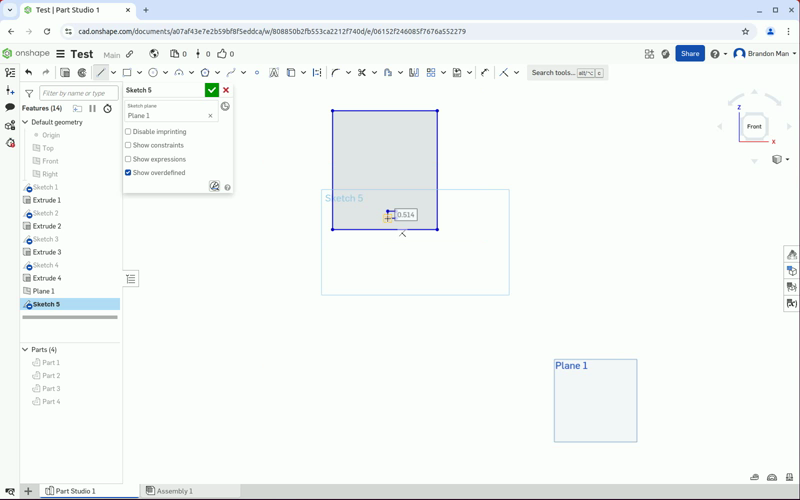
scroll(-6)
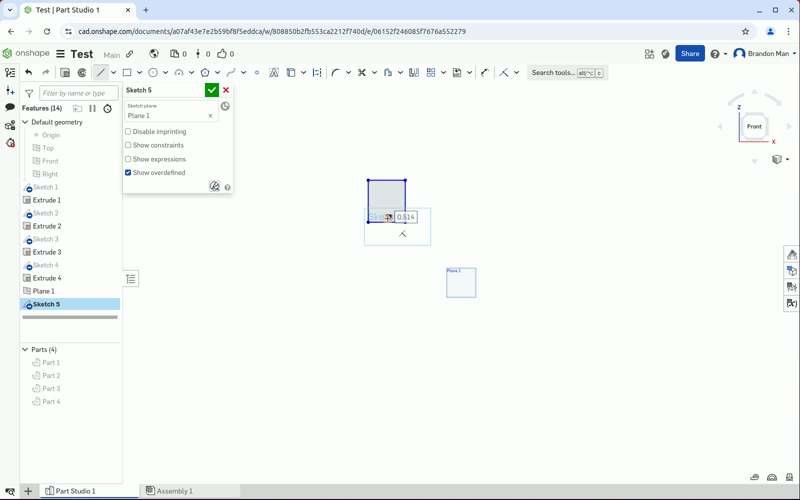
key(esc)
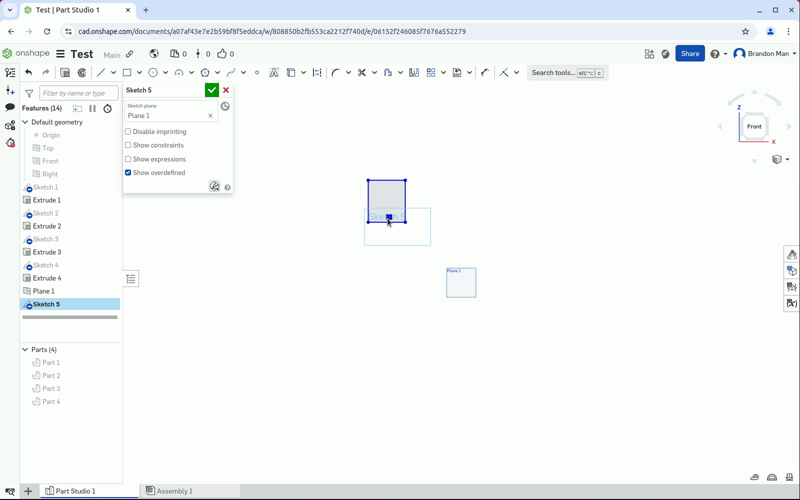
mouse_move(402, 210)
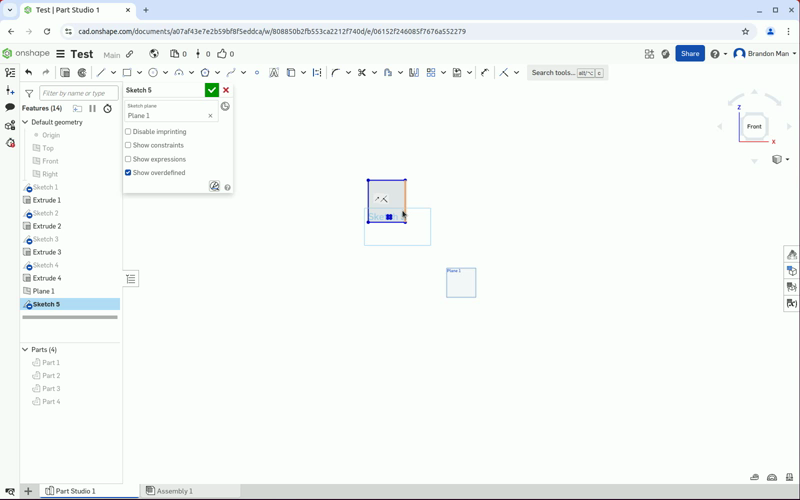
scroll(6)
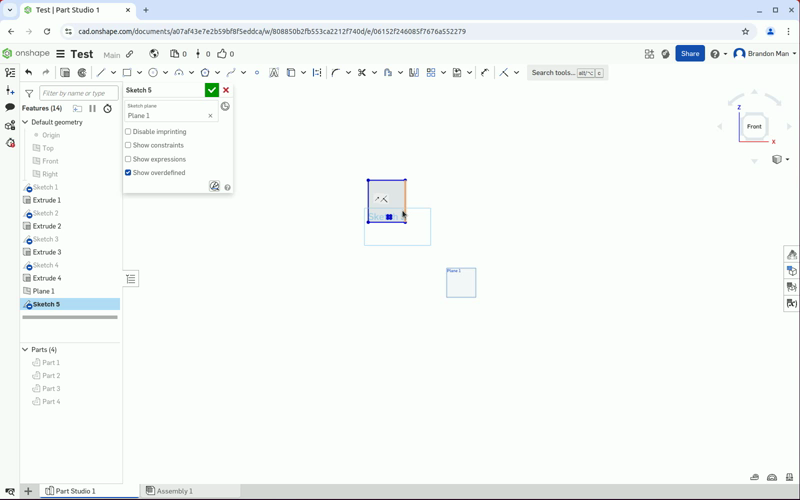
scroll(6)
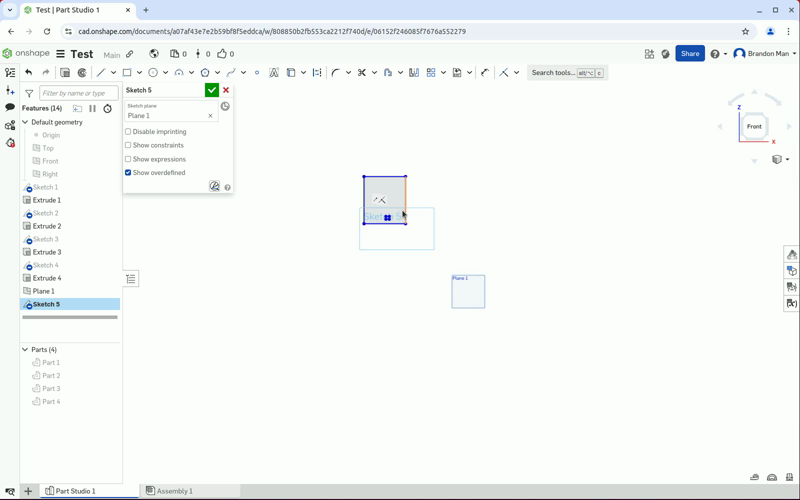
scroll(6)
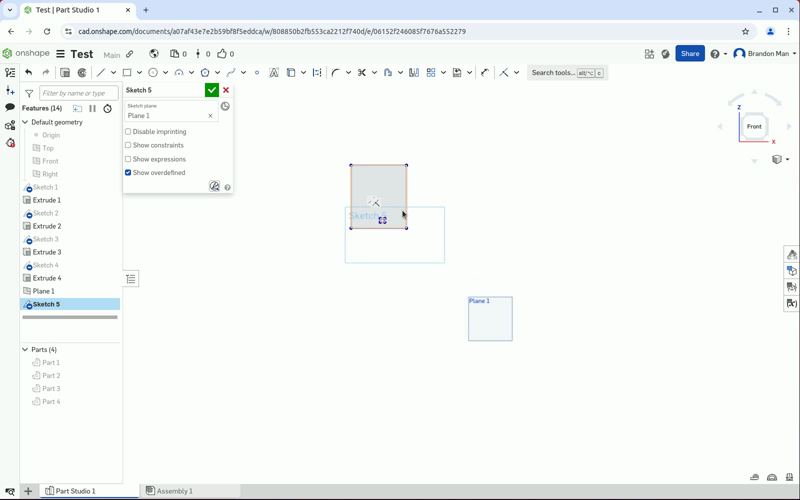
scroll(6)
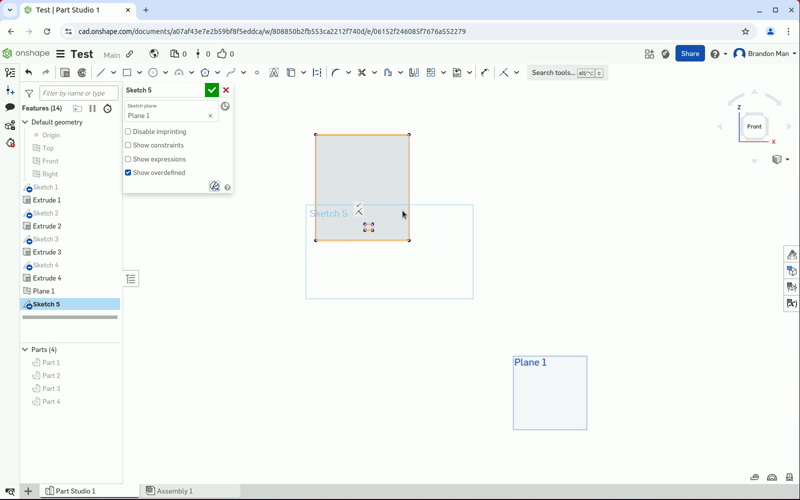
scroll(6)
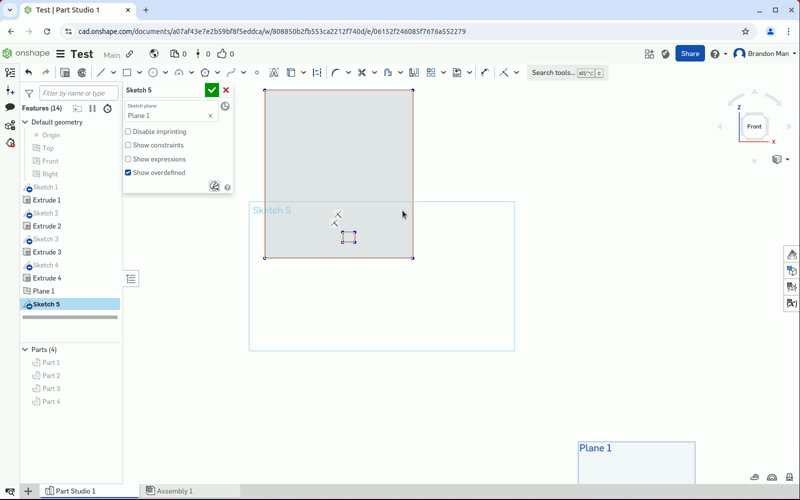
scroll(6)
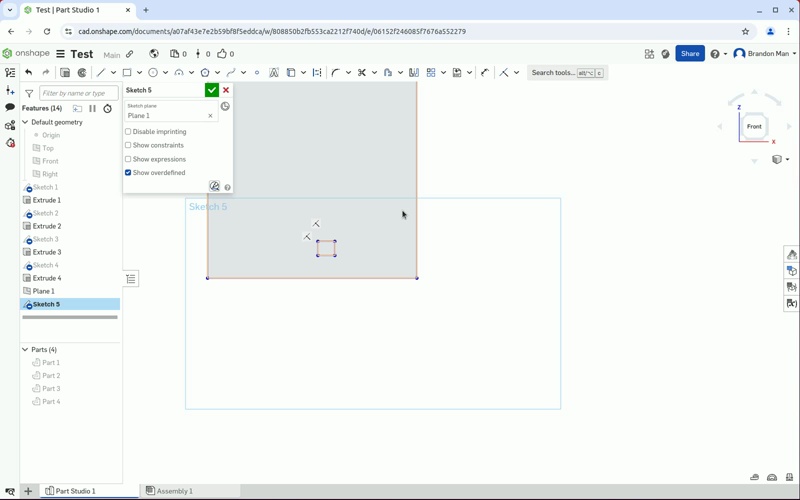
scroll(6)
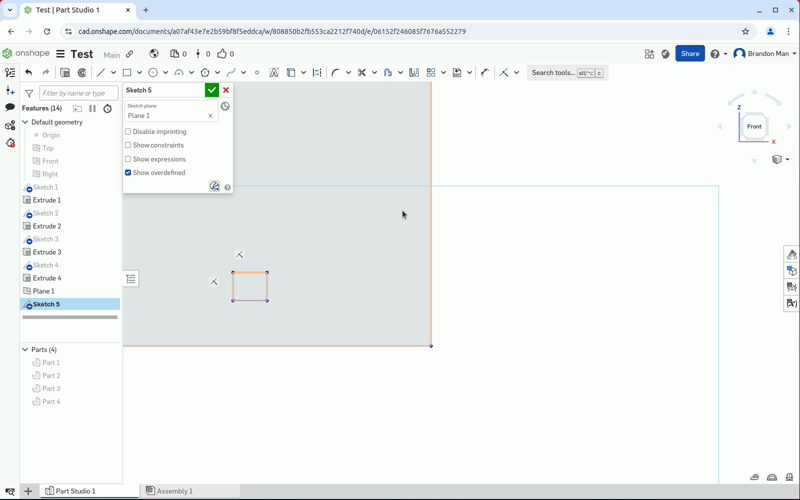
click(402, 210)
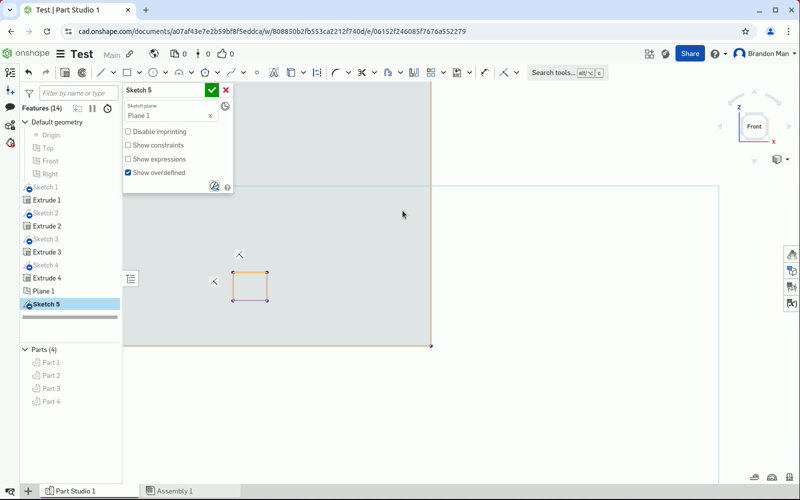
scroll(-6)
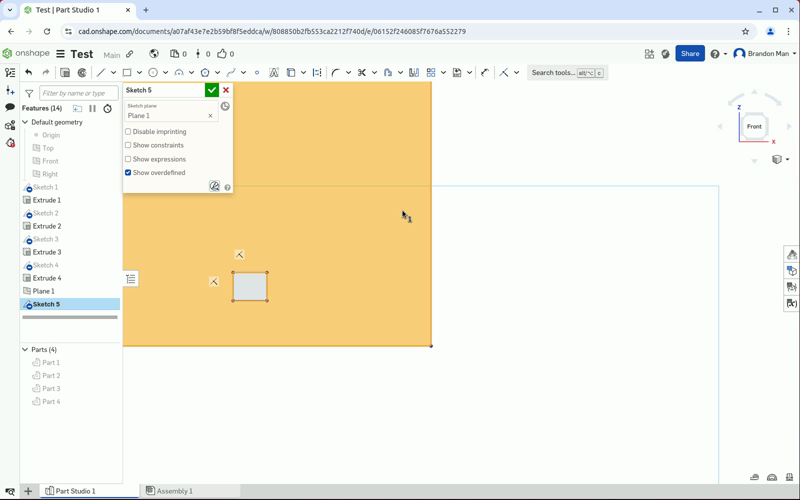
scroll(-6)
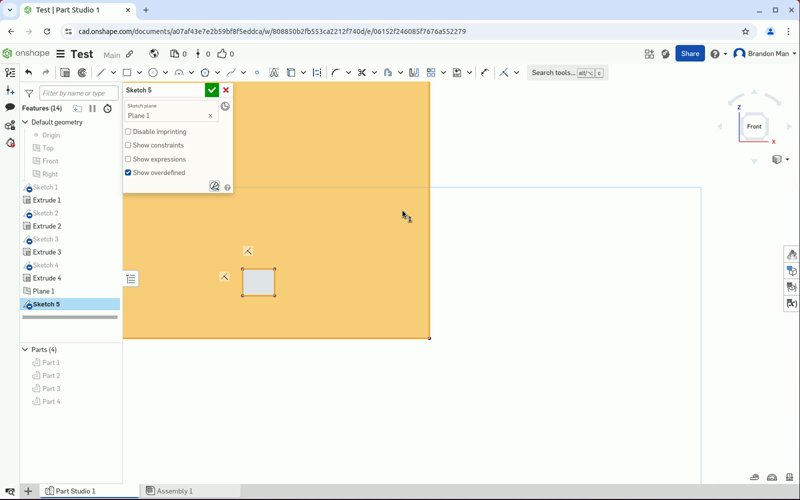
scroll(-6)
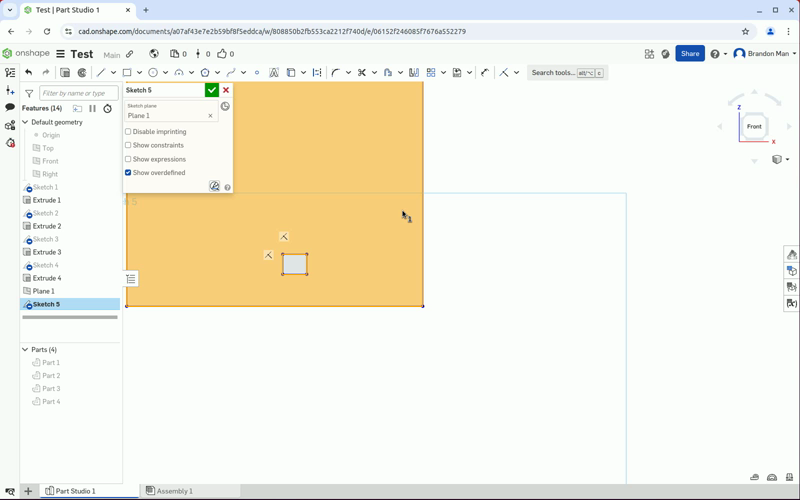
scroll(-6)
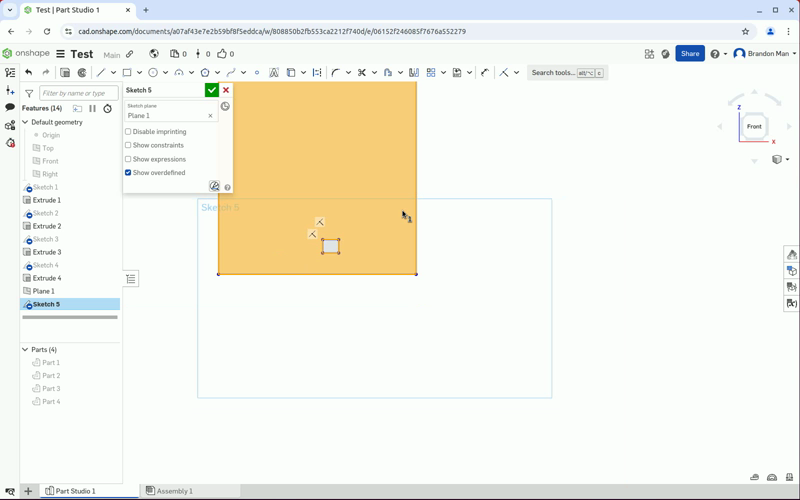
scroll(-6)
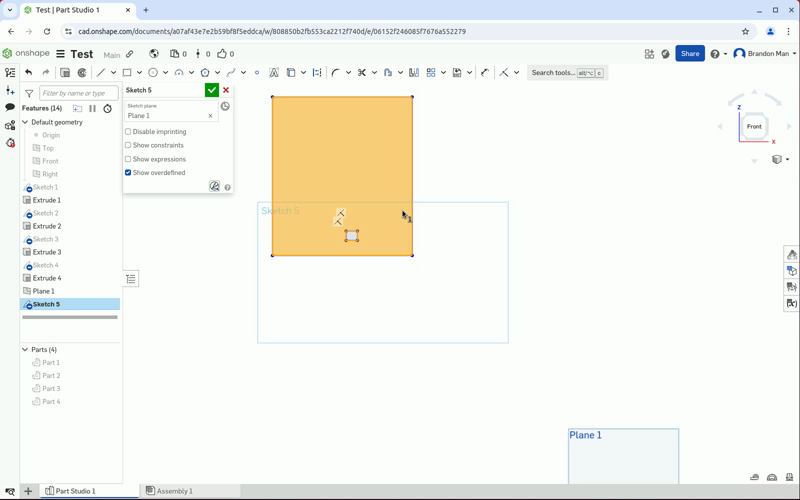
scroll(-6)
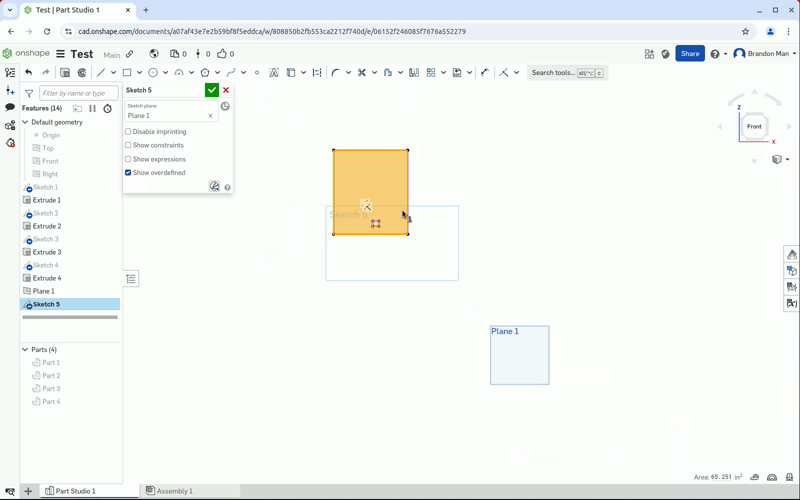
scroll(-6)
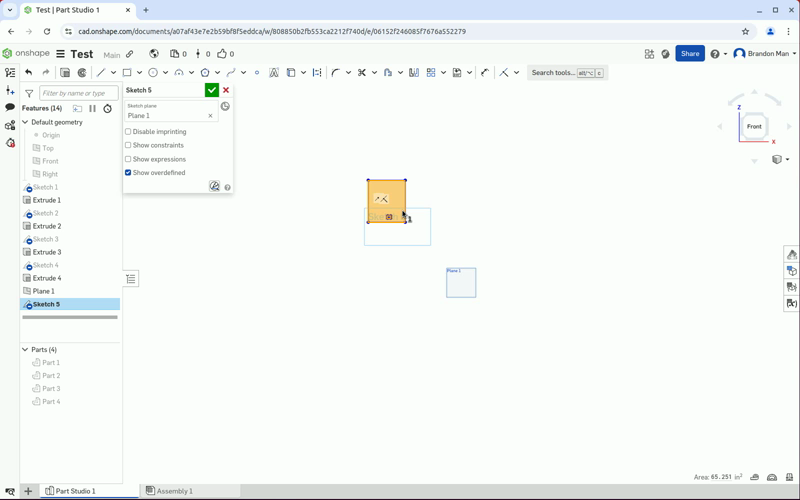
mouse_move(73, 352)
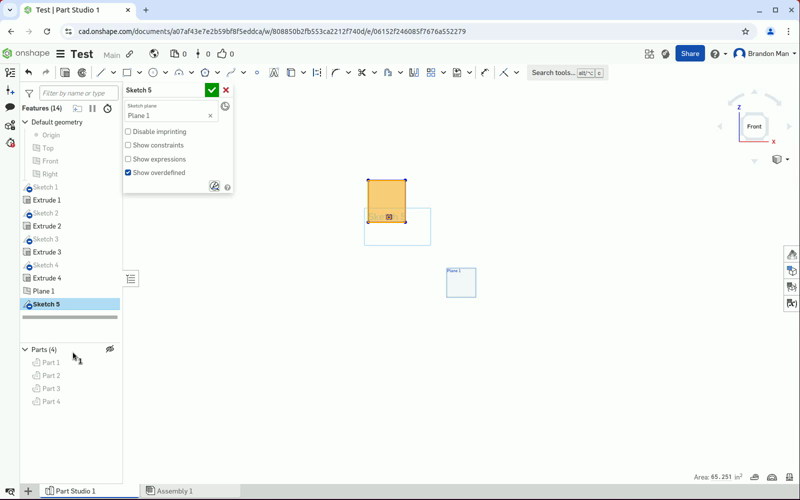
key(shift+y)
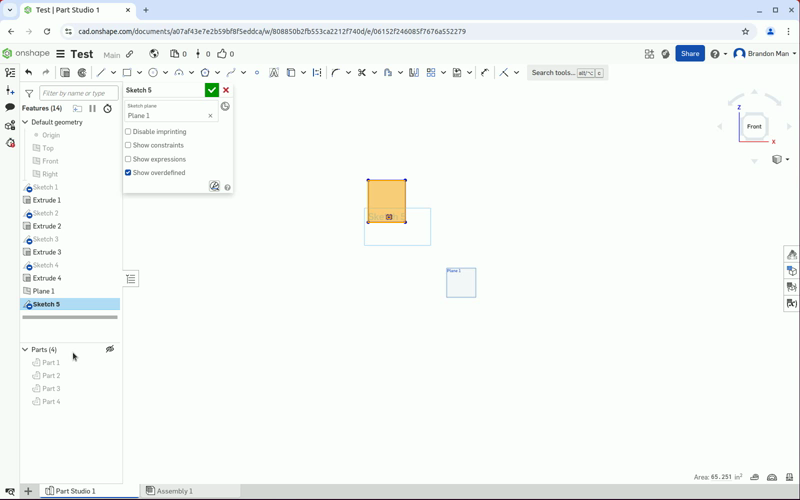
key(shift+e)
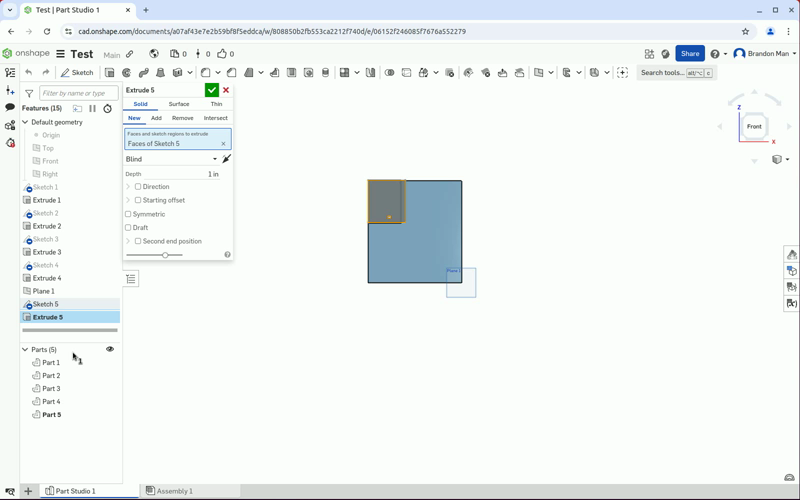
mouse_move(143, 106)
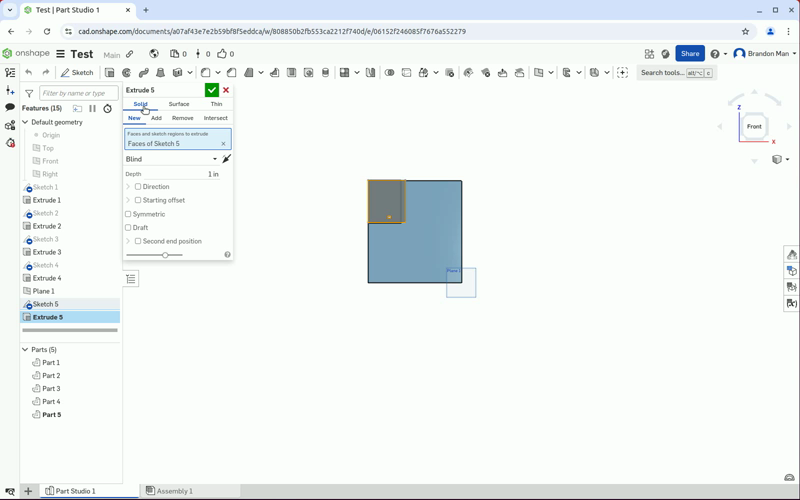
click(143, 106)
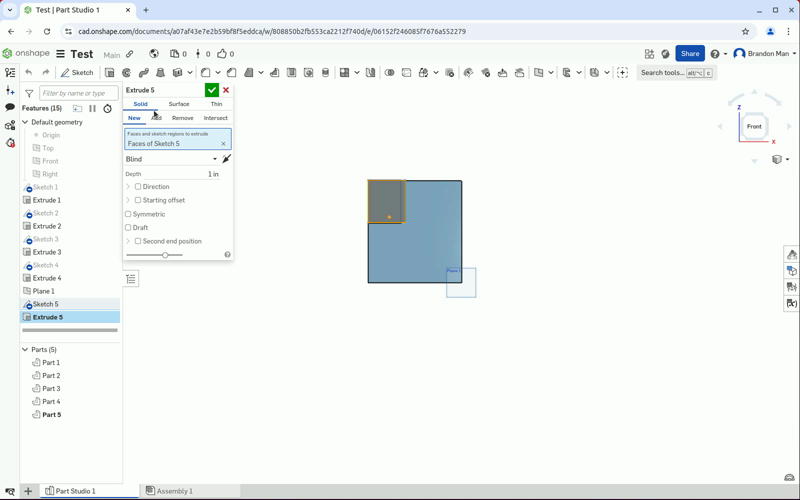
mouse_move(186, 120)
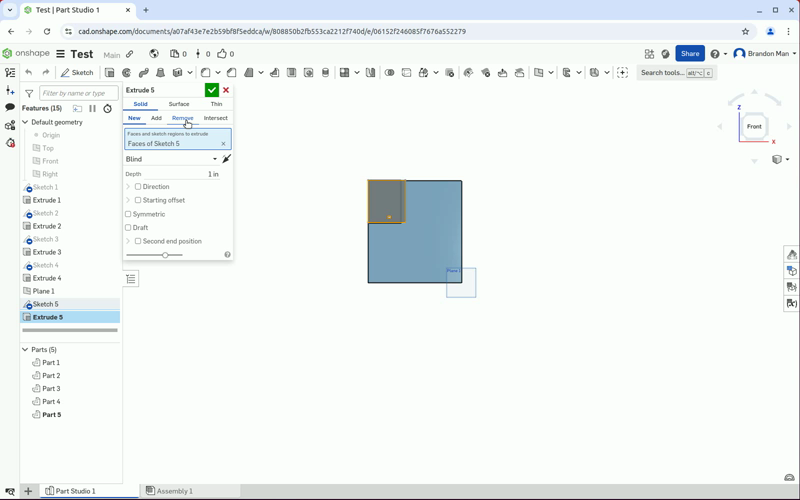
click(186, 120)
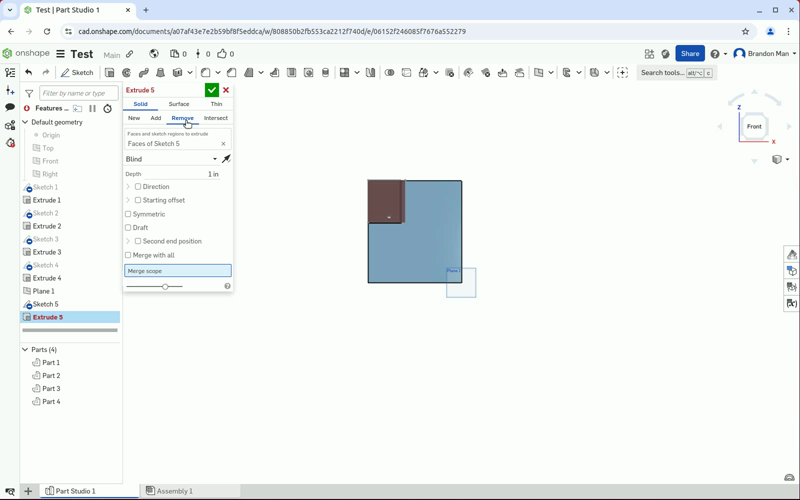
key(tab, 4)
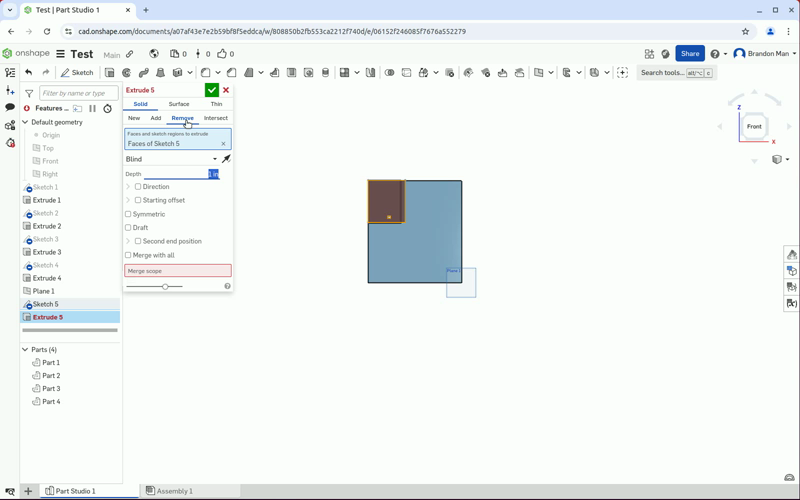
text(11.554)
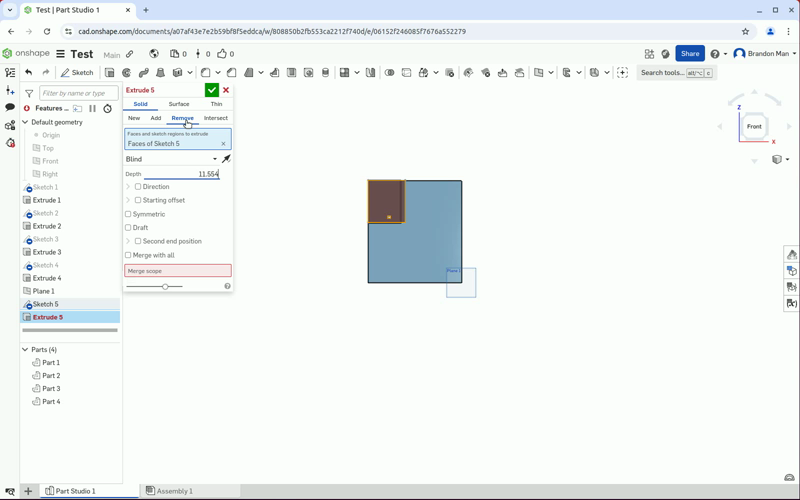
key(tab, 6)
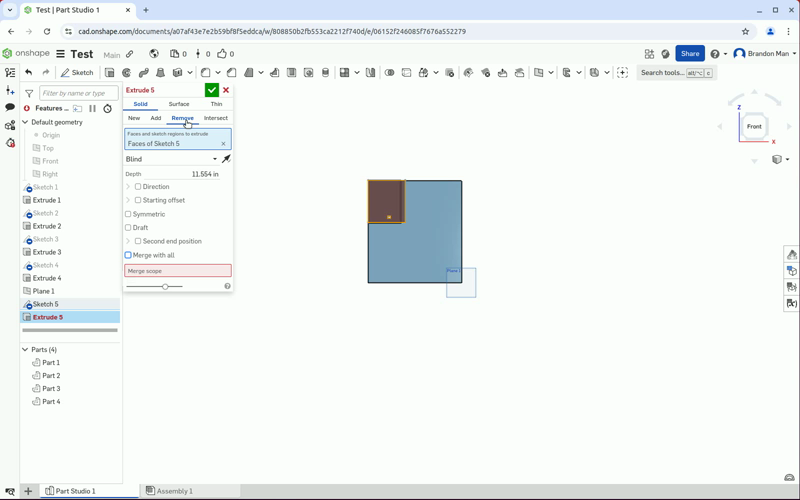
key(space)
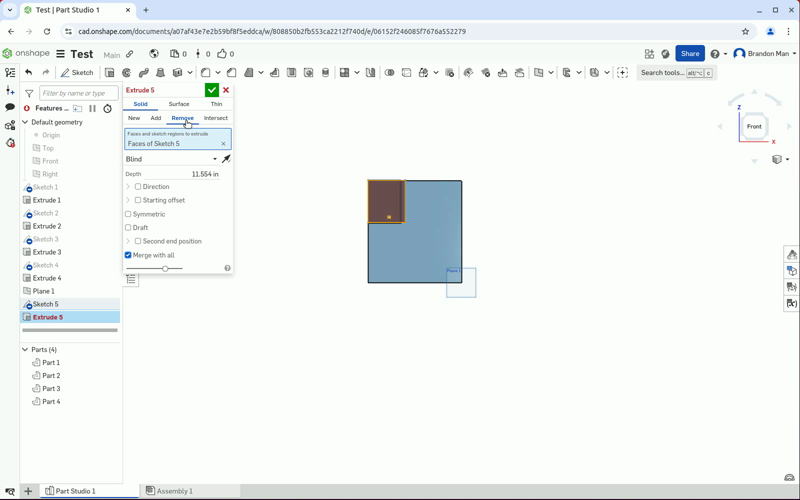
key(enter)
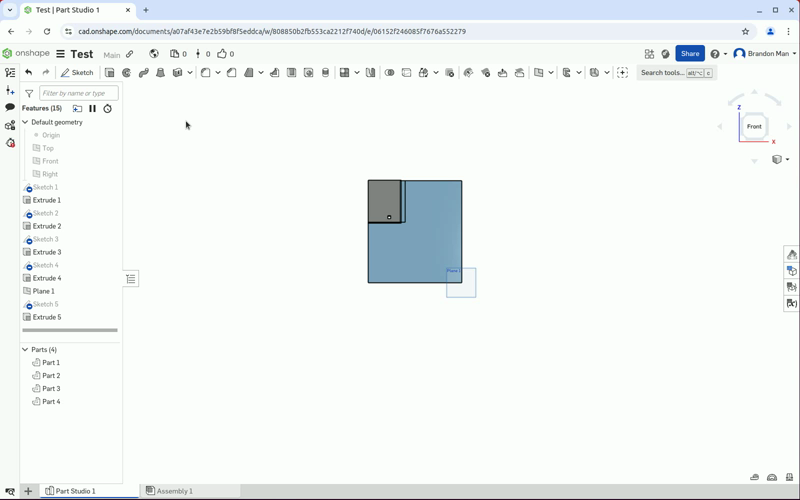
key(shift+h)
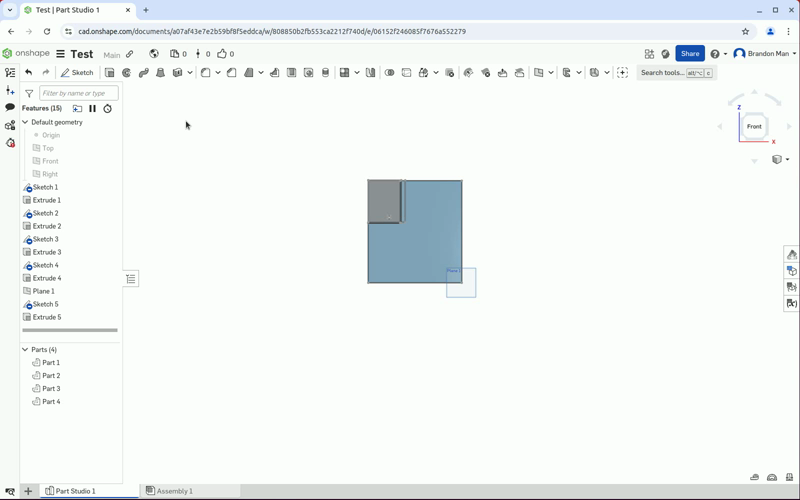
key(shift+h)
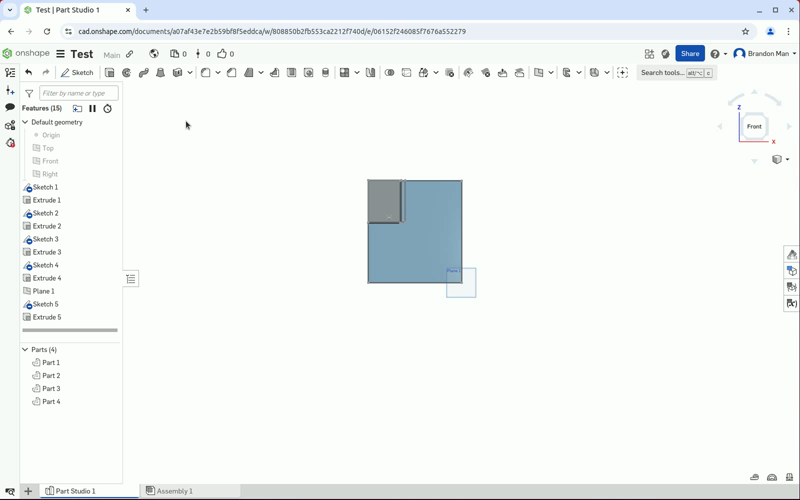
key(shift+7)
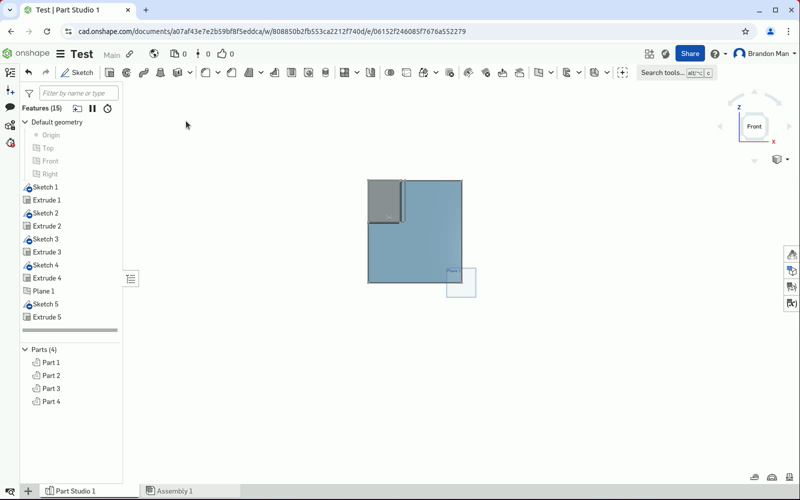
key(left, 2)
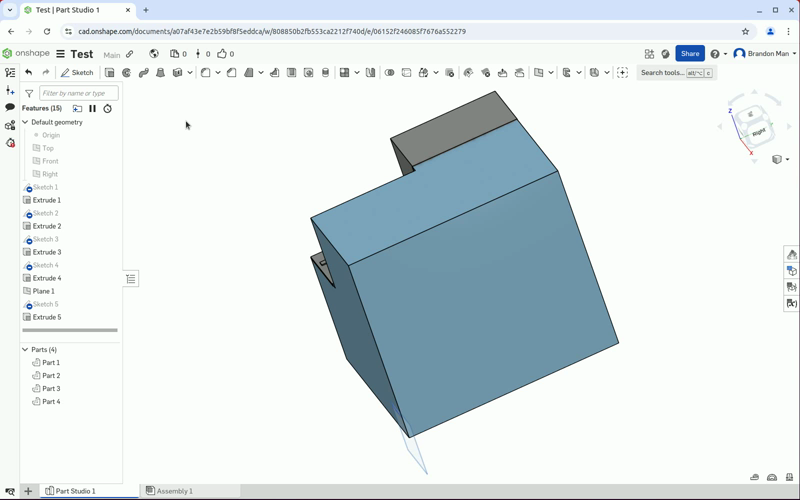
key(down, 2)
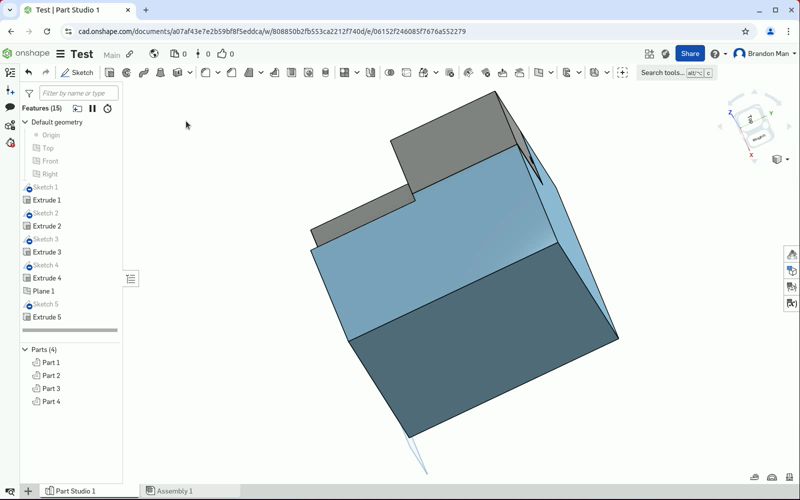
key(up, 2)
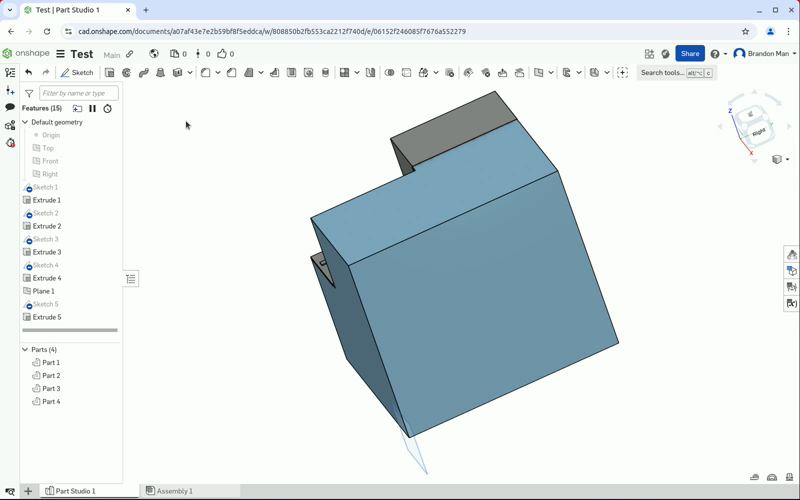
key(right, 2)
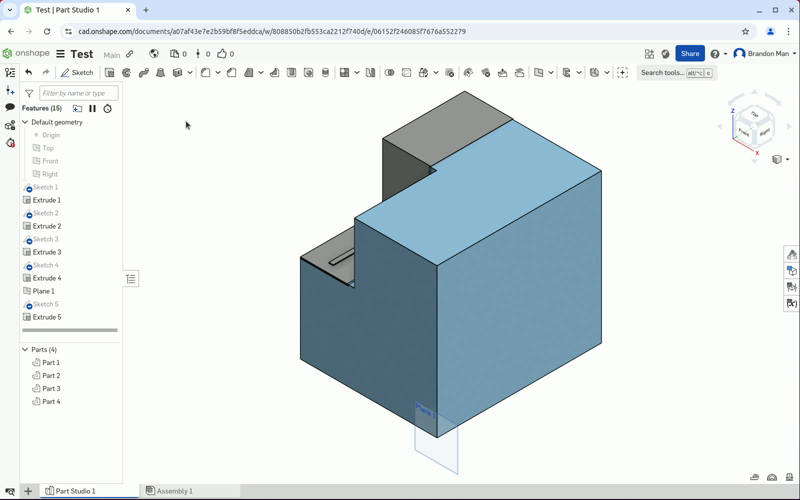
mouse_move(73, 189)
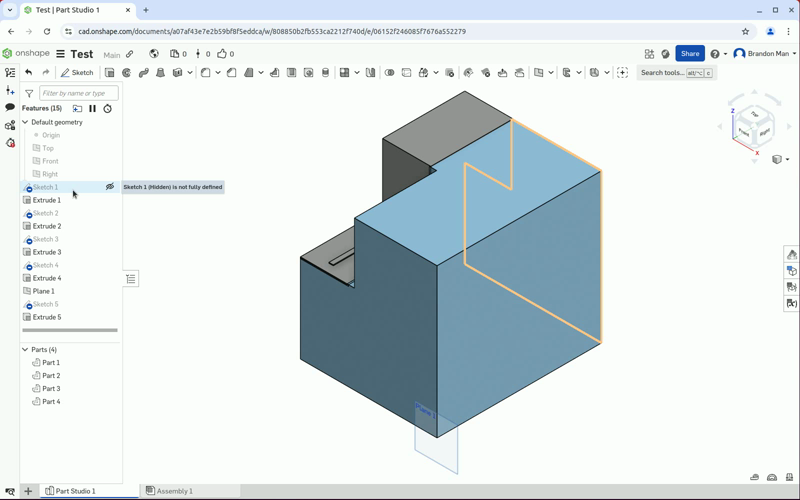
click(73, 189)